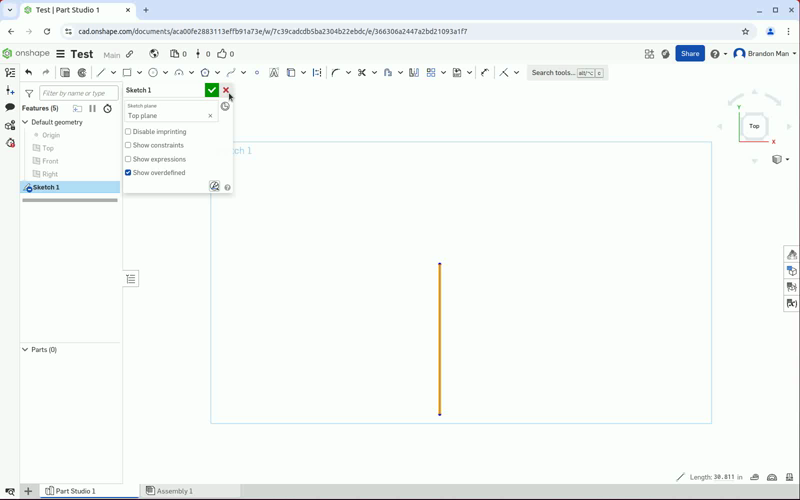
key(shift+h)
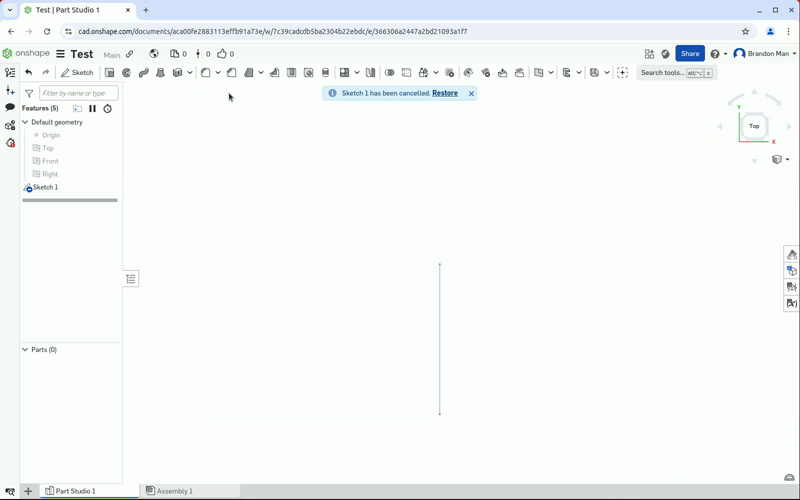
key(shift+s)
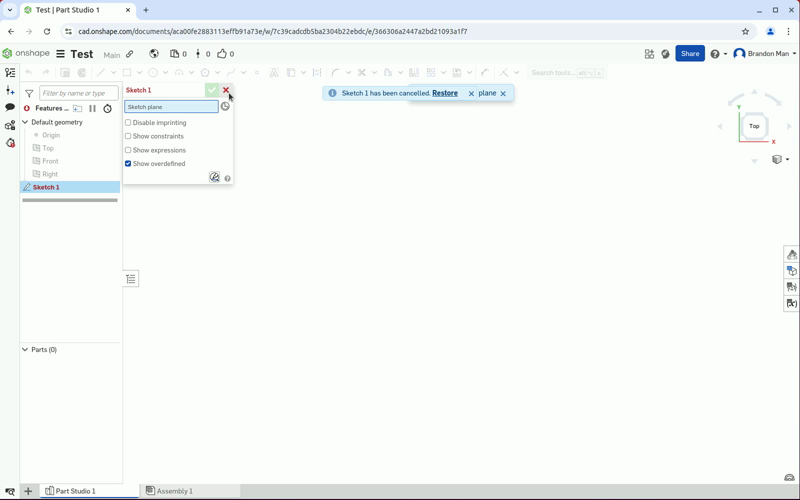
mouse_move(73, 150)
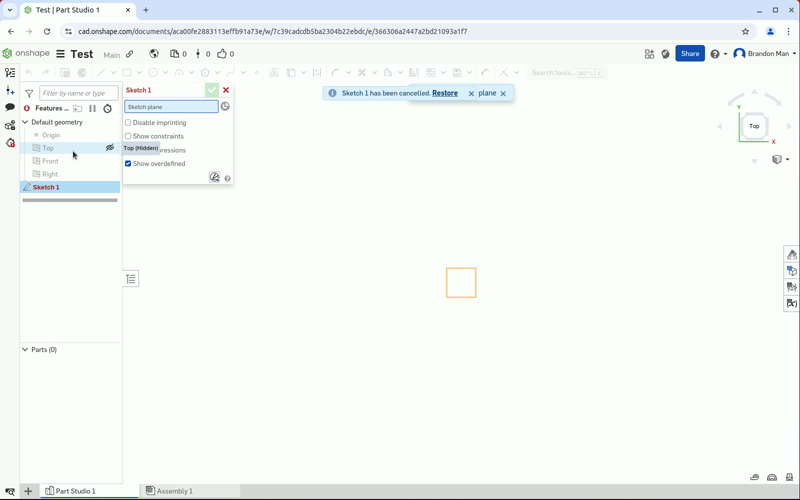
click(73, 150)
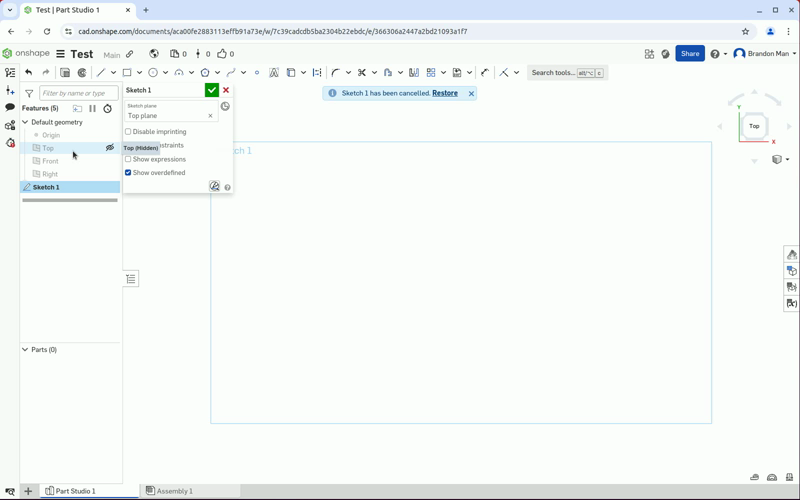
mouse_move(73, 352)
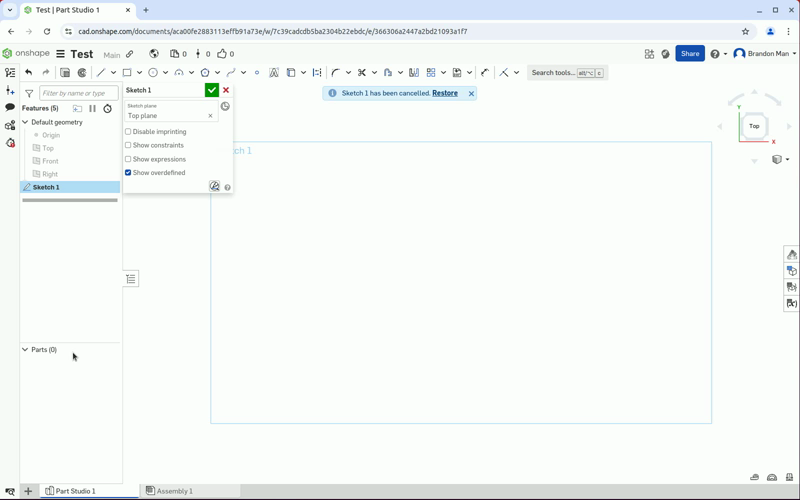
key(y)
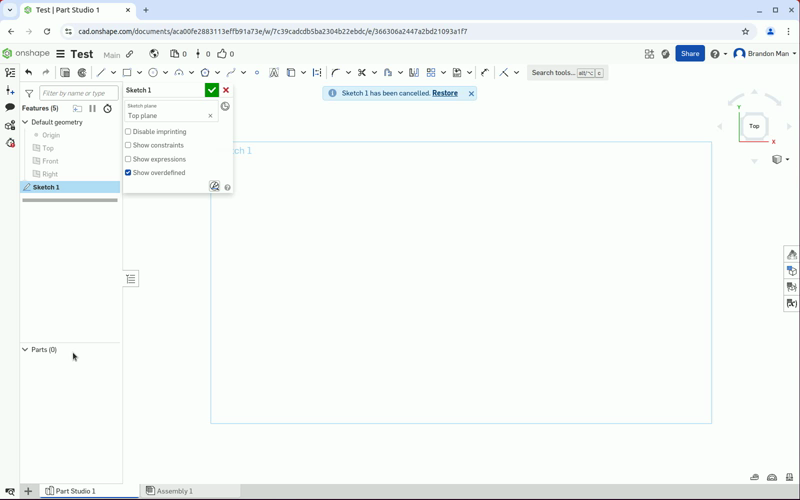
key(l)
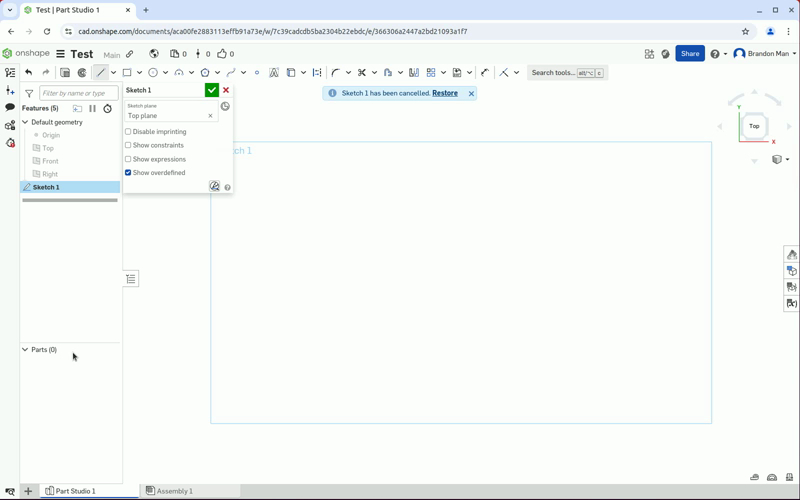
key_down(shift)
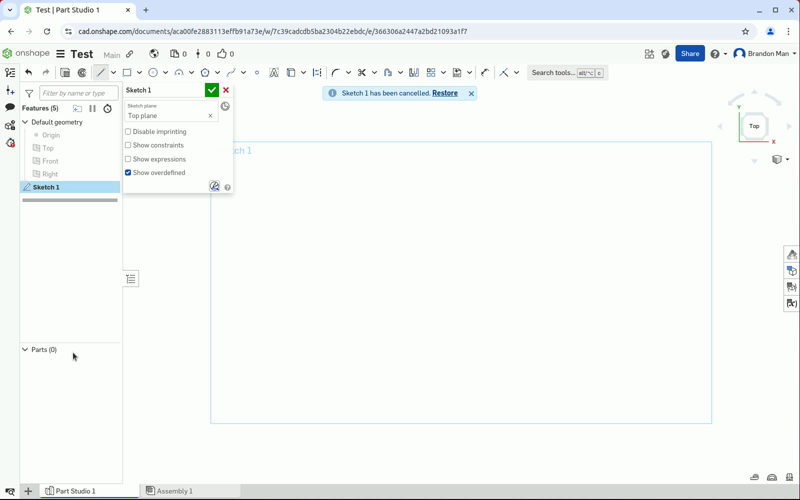
mouse_move(409, 341)
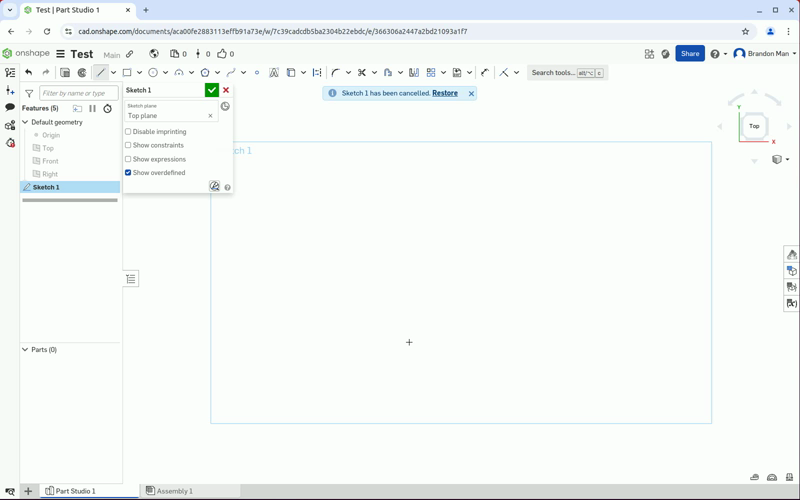
click(409, 341)
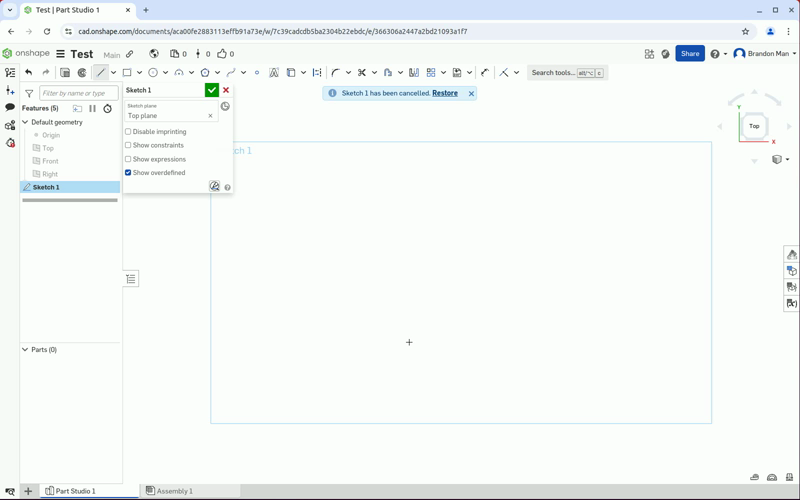
key_up(shift)
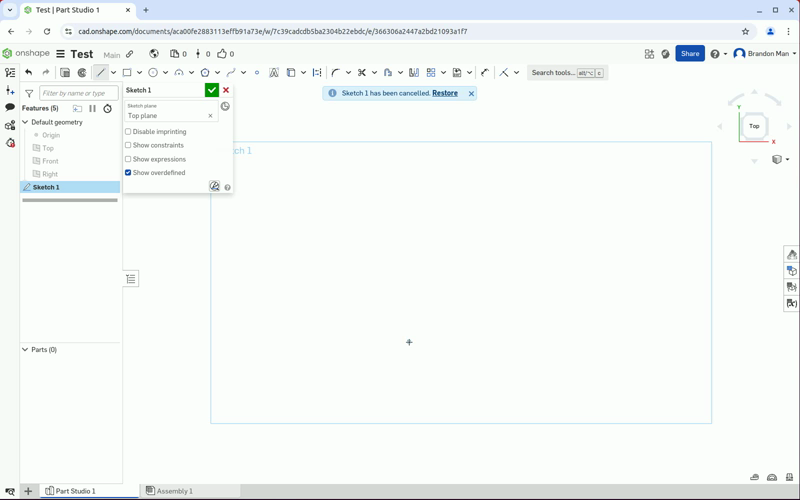
key_down(shift)
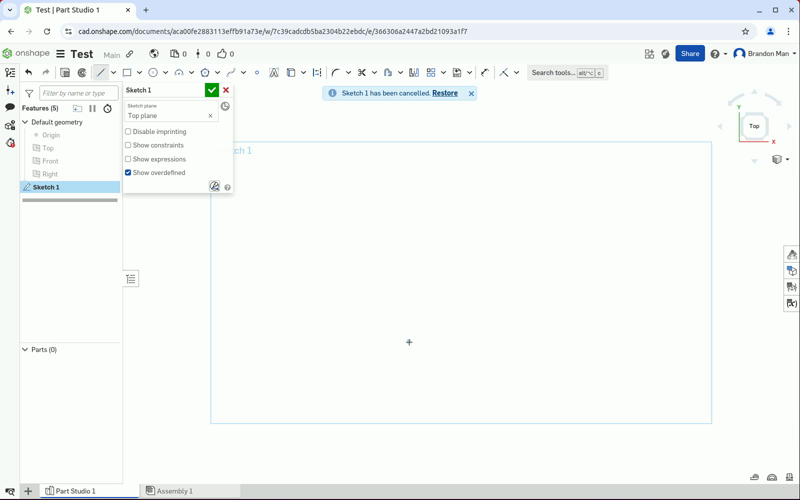
mouse_move(439, 341)
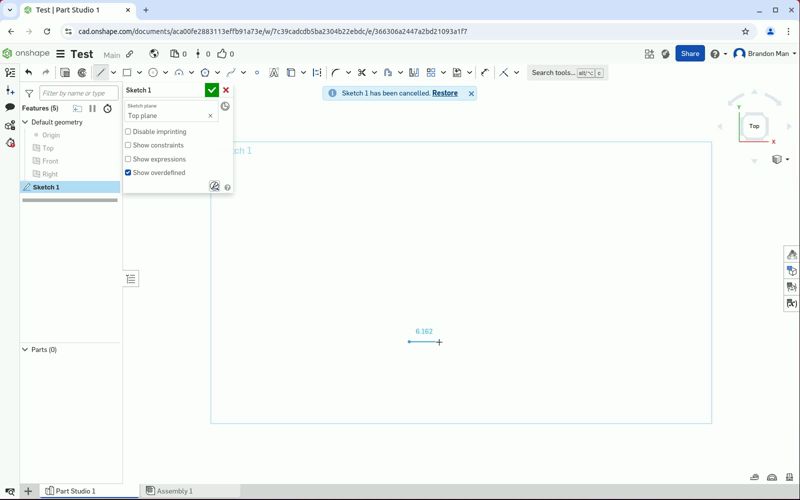
mouse_move(413, 341)
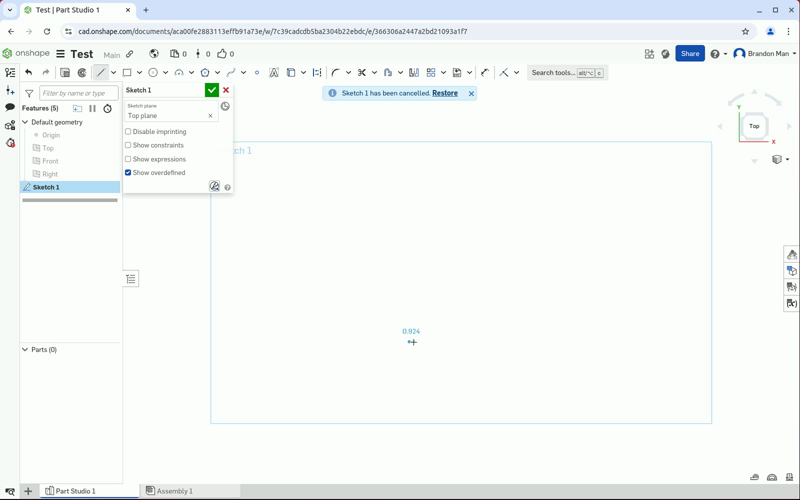
scroll(6)
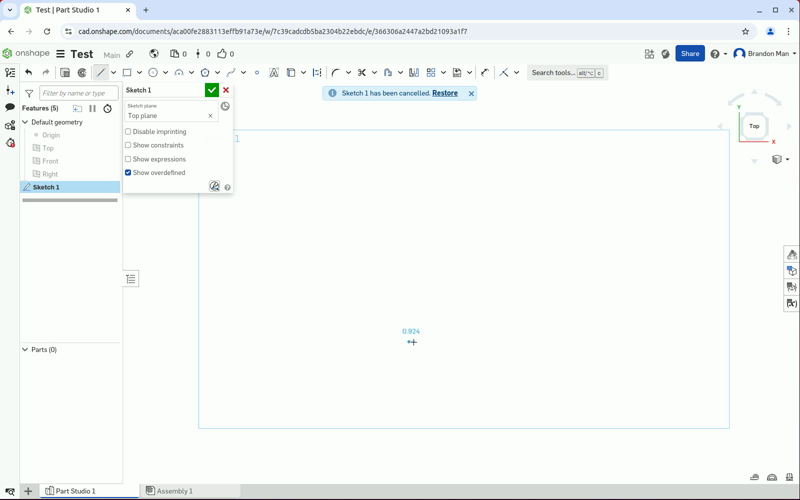
scroll(6)
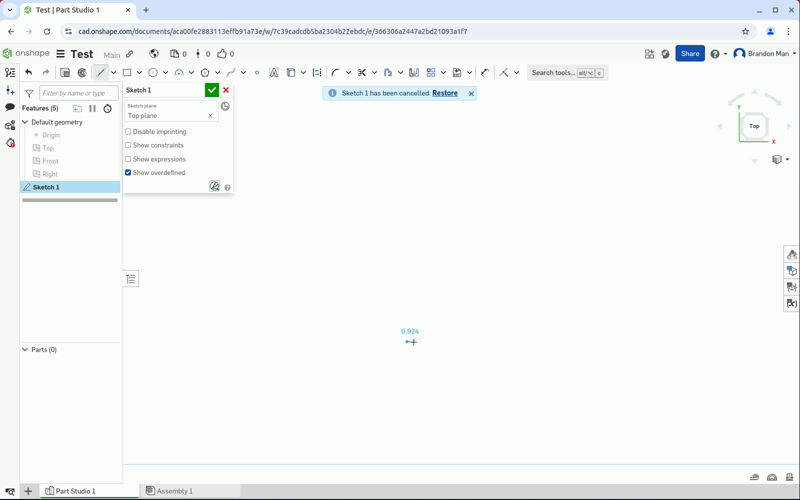
scroll(6)
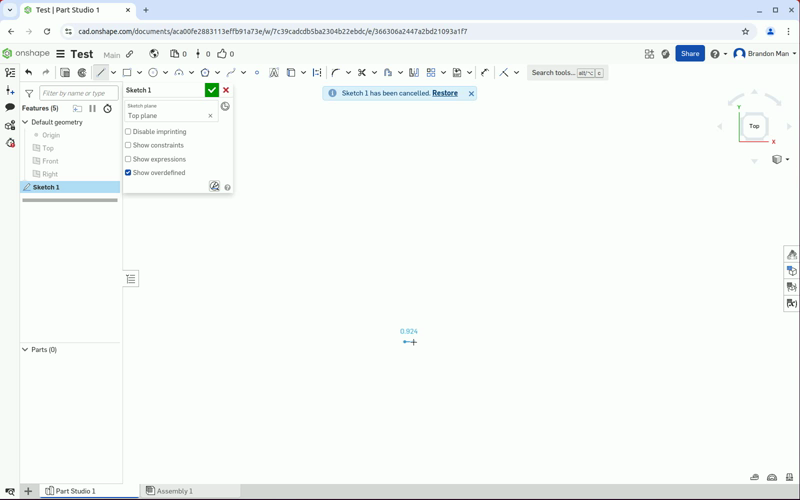
scroll(6)
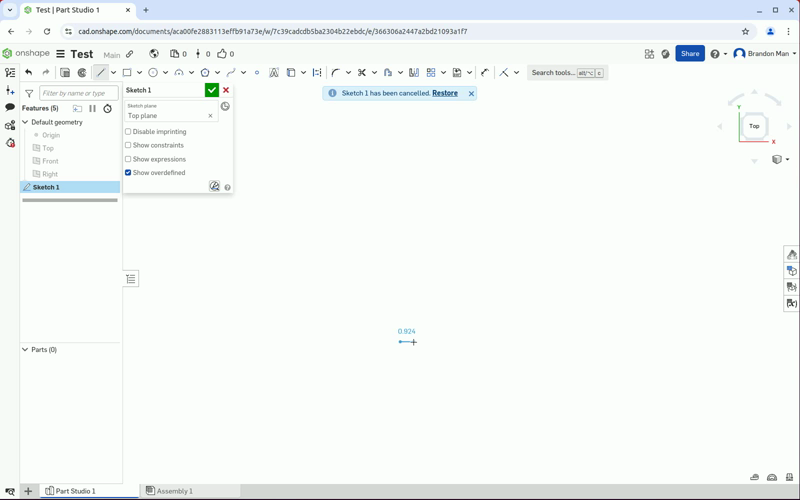
scroll(6)
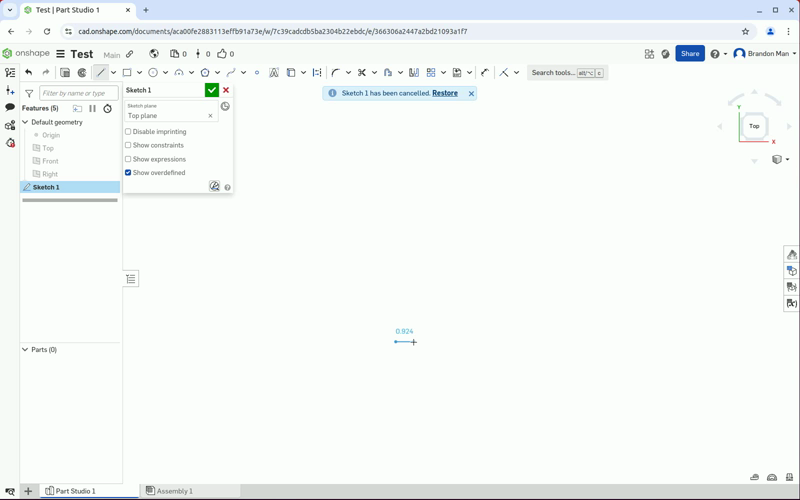
scroll(6)
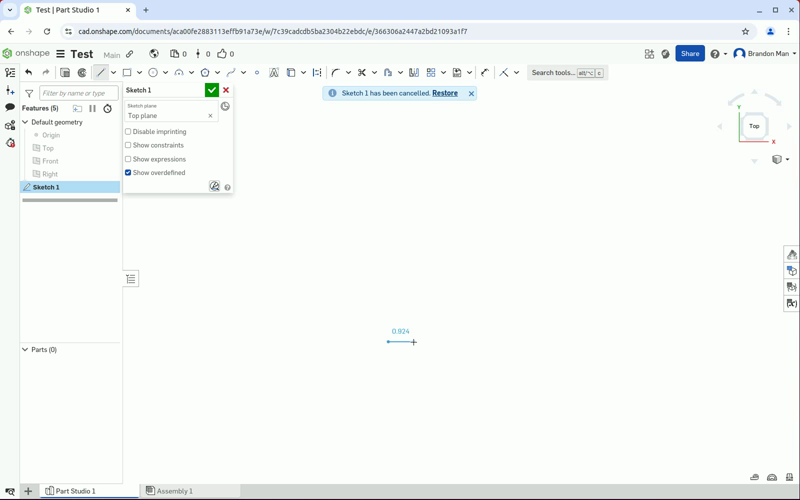
scroll(6)
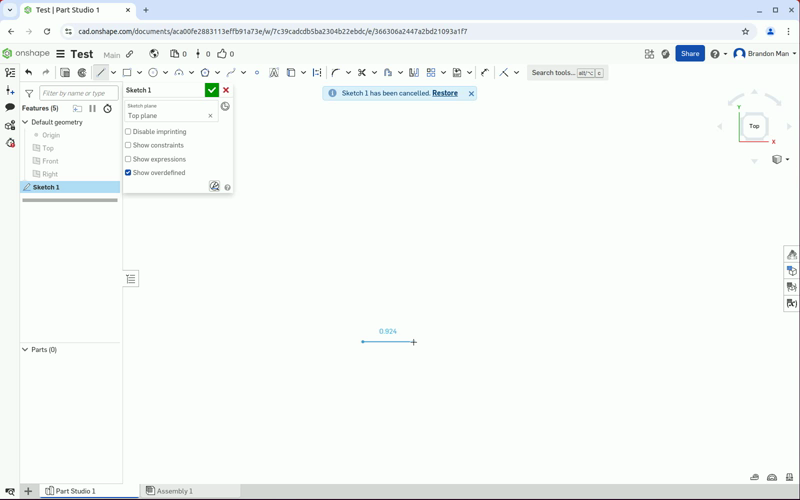
click(413, 341)
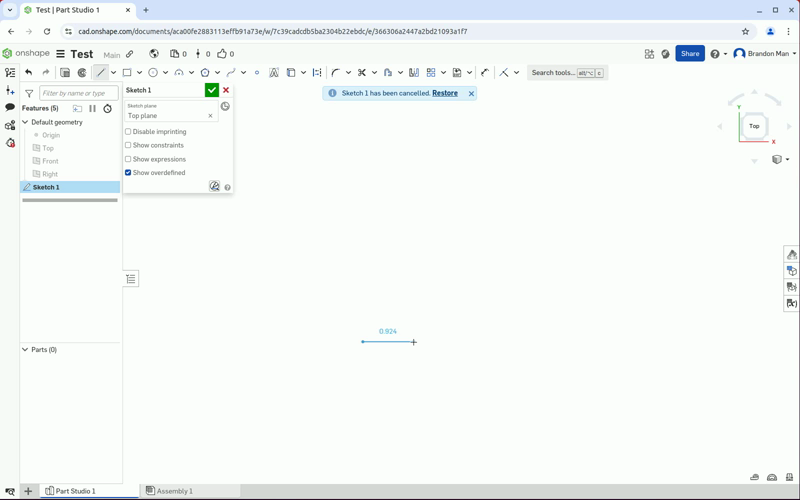
scroll(-6)
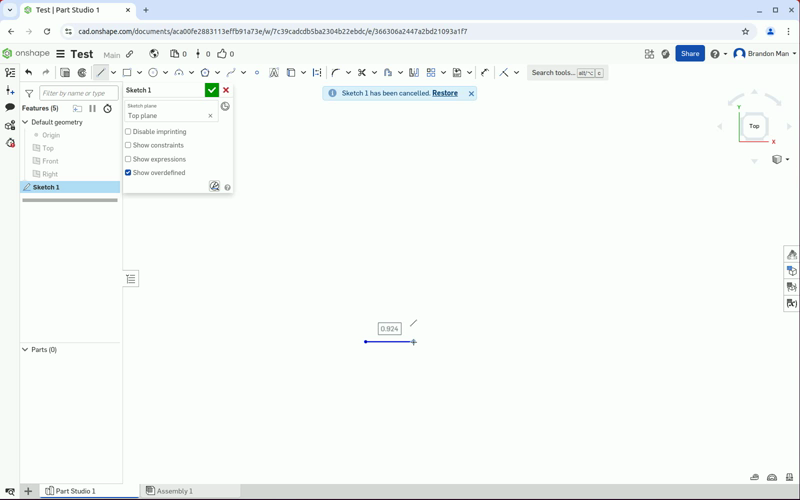
scroll(-6)
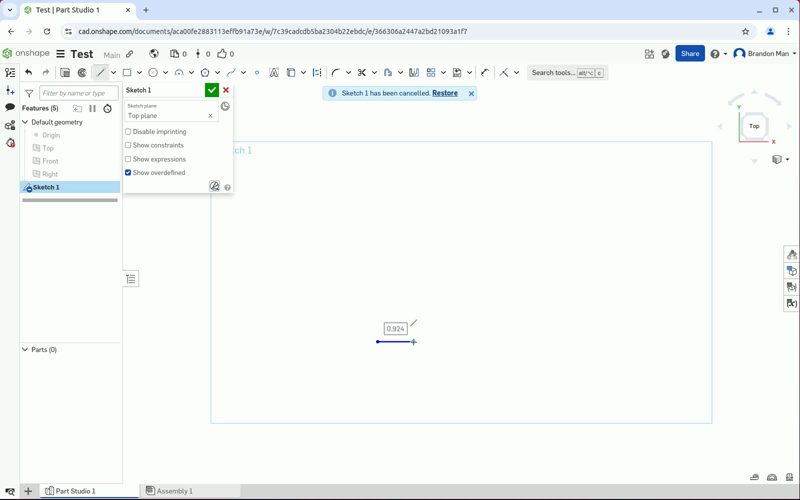
scroll(-6)
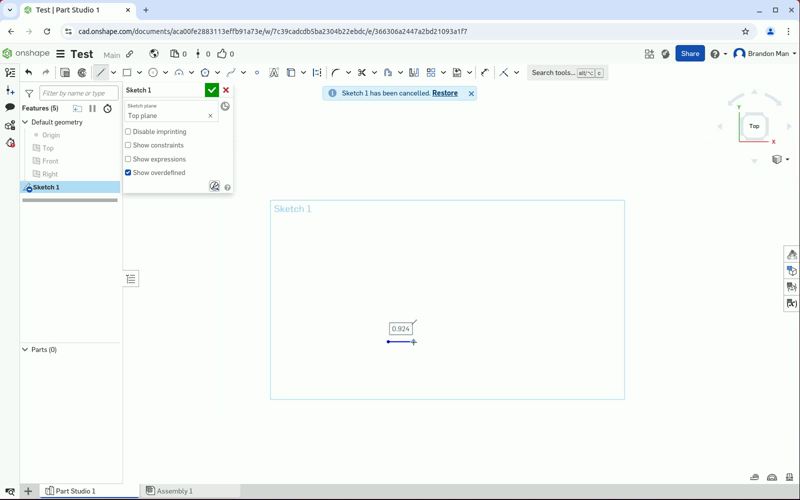
scroll(-6)
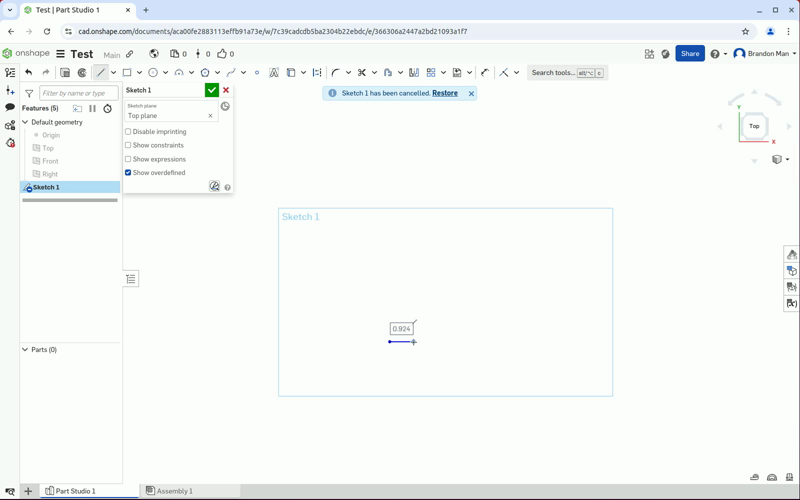
scroll(-6)
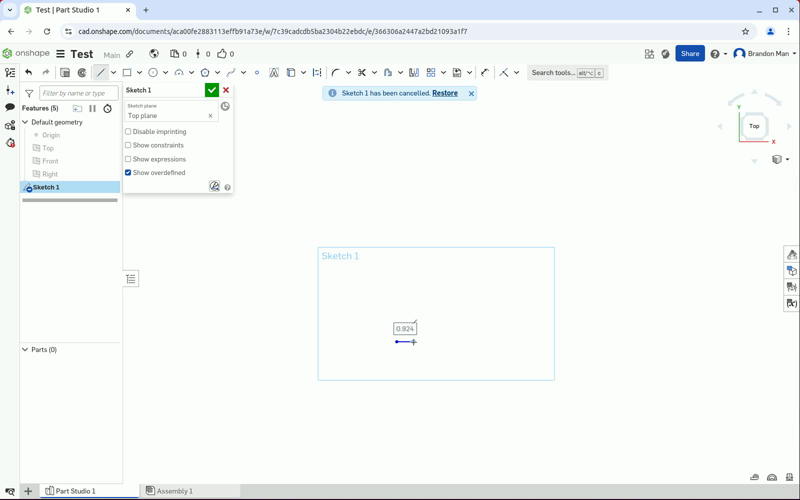
scroll(-6)
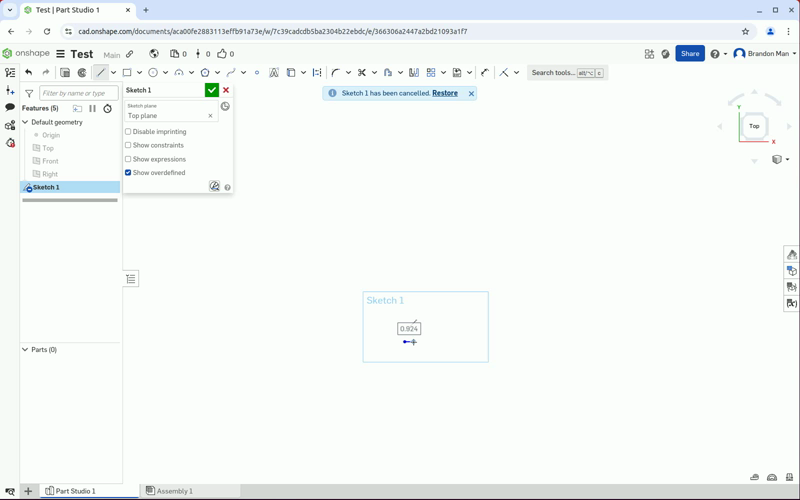
scroll(-6)
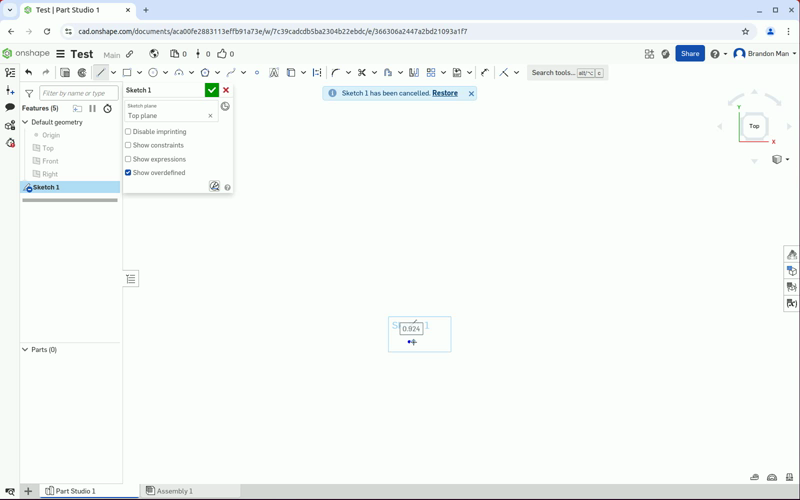
key_up(shift)
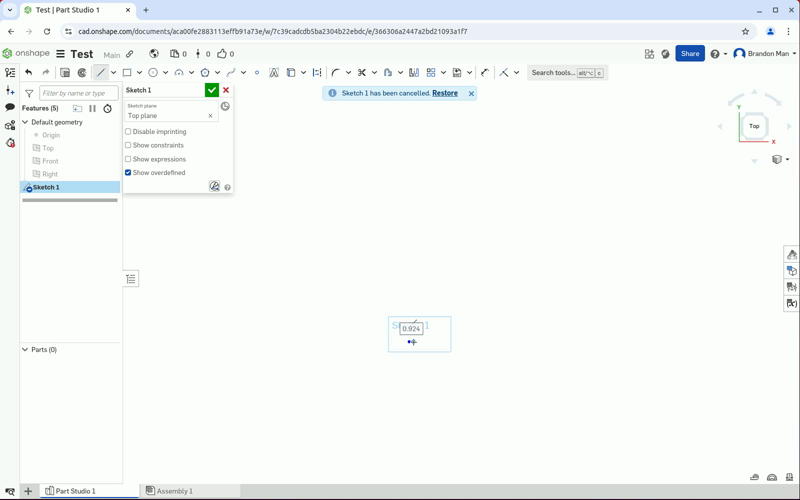
key_down(shift)
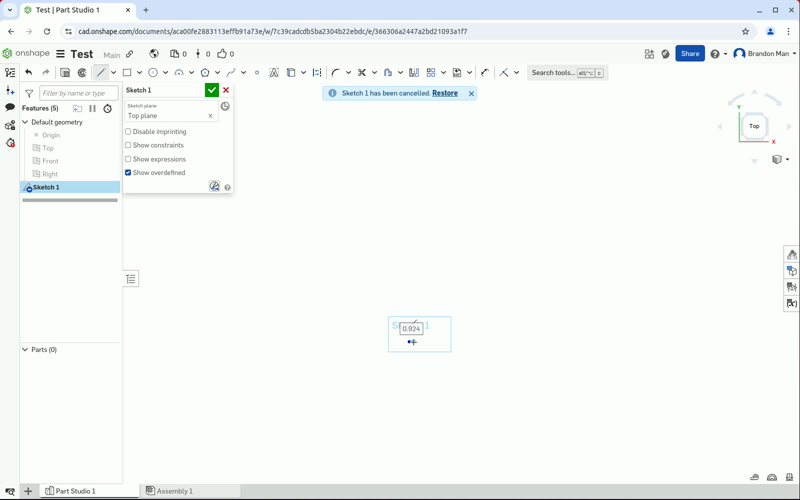
mouse_move(443, 341)
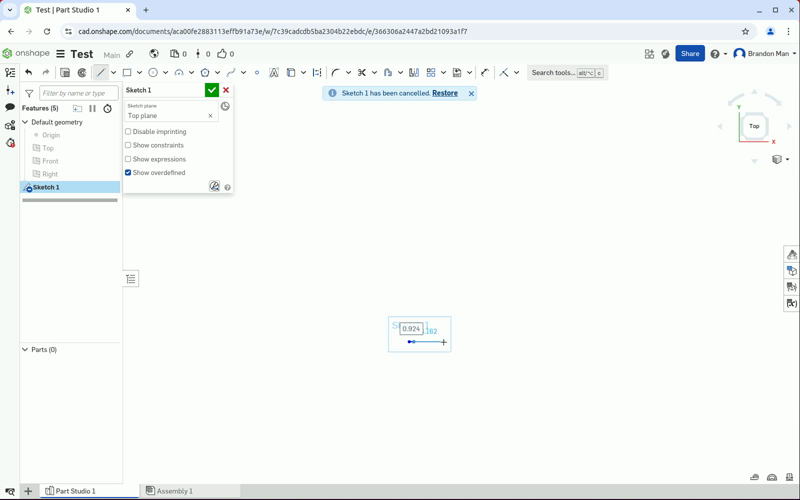
mouse_move(413, 282)
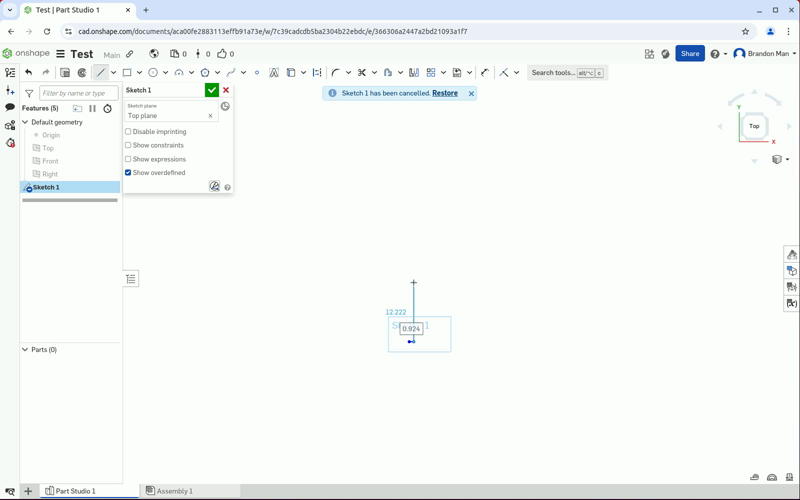
click(413, 282)
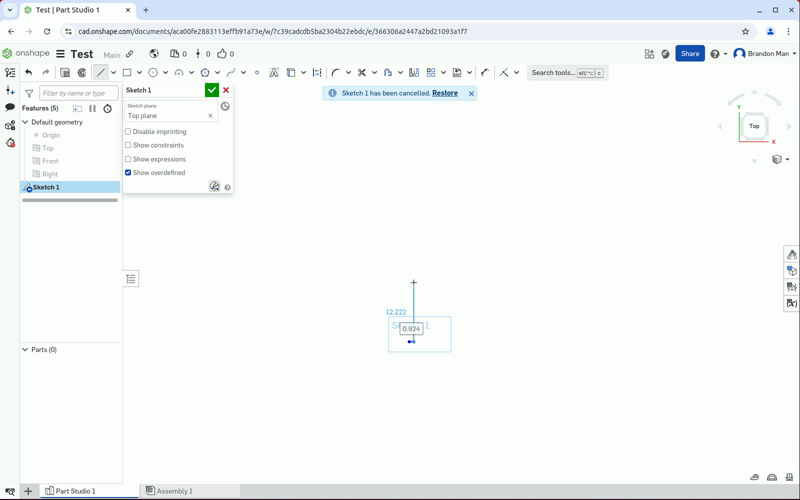
key_up(shift)
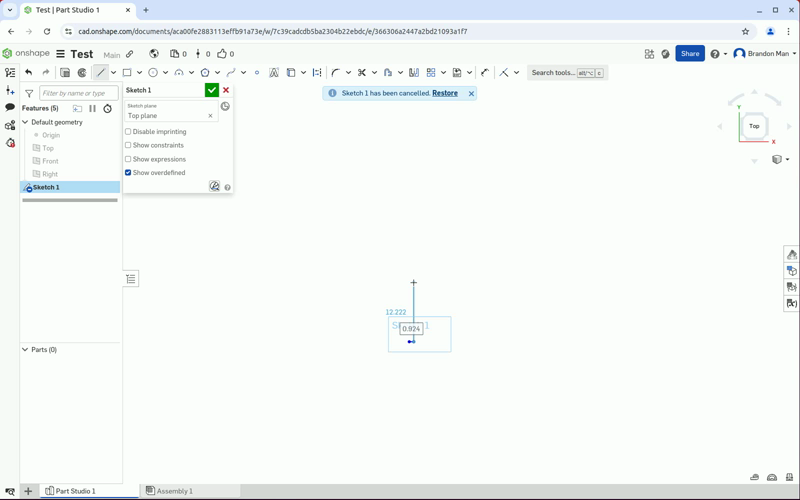
key_down(shift)
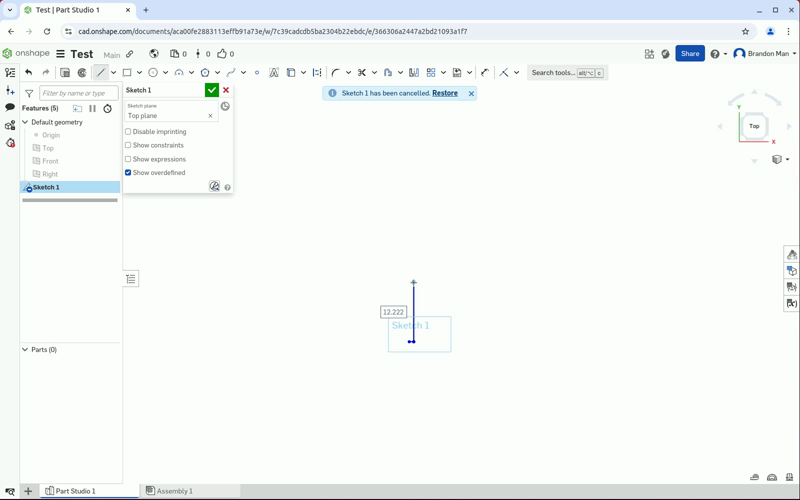
mouse_move(443, 282)
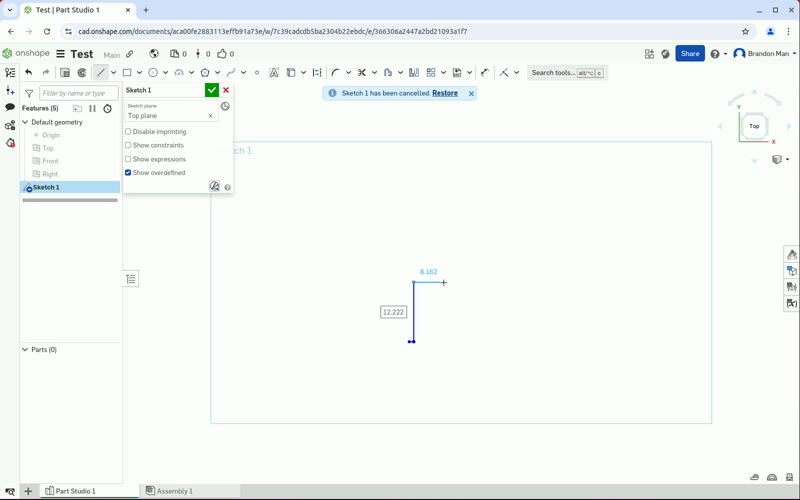
mouse_move(413, 236)
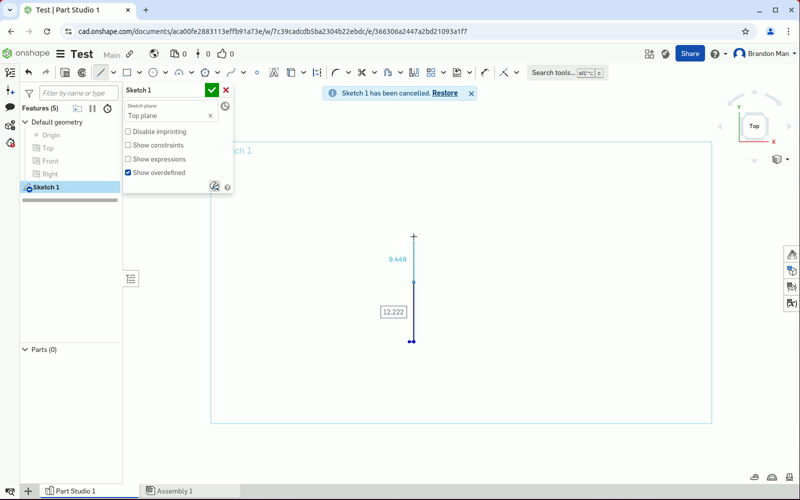
click(413, 236)
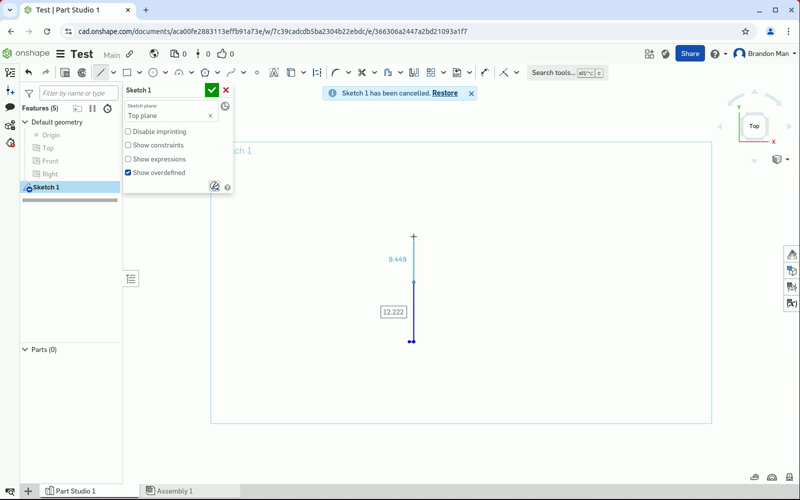
key_up(shift)
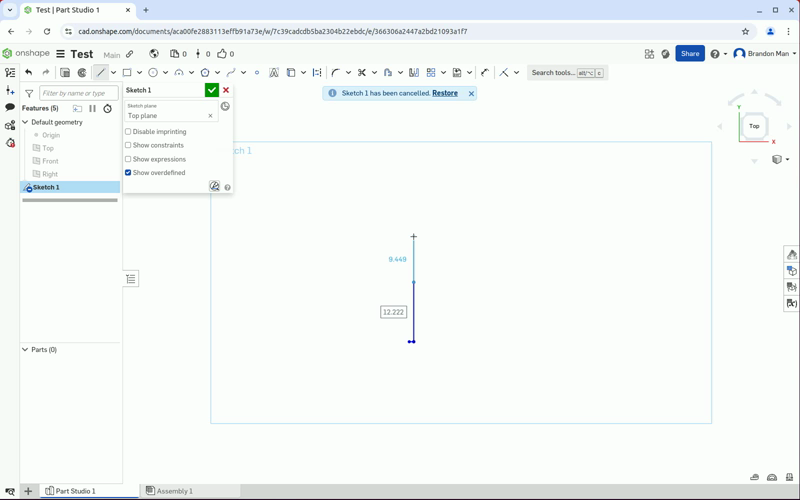
key_down(shift)
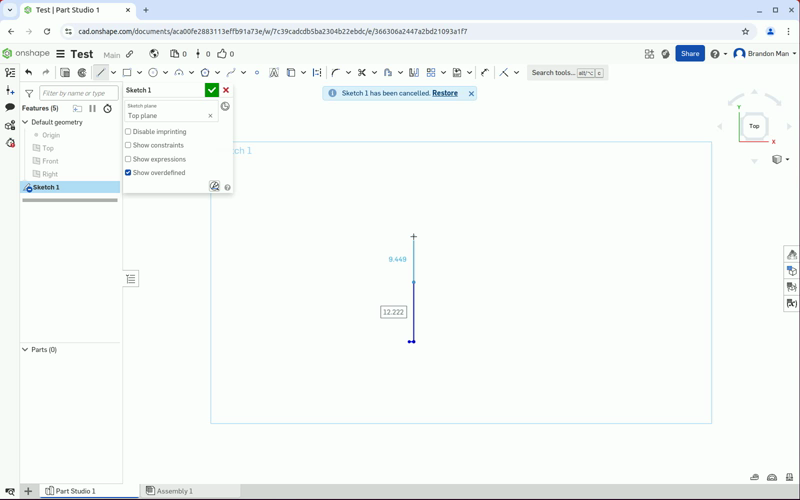
mouse_move(443, 236)
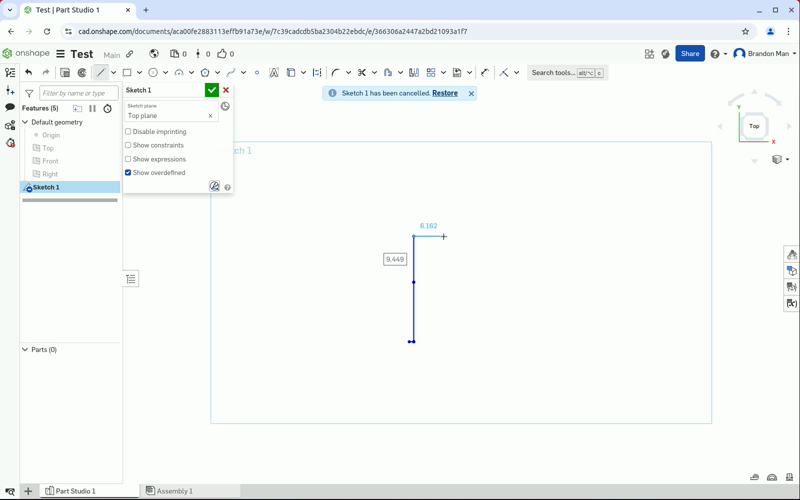
mouse_move(460, 236)
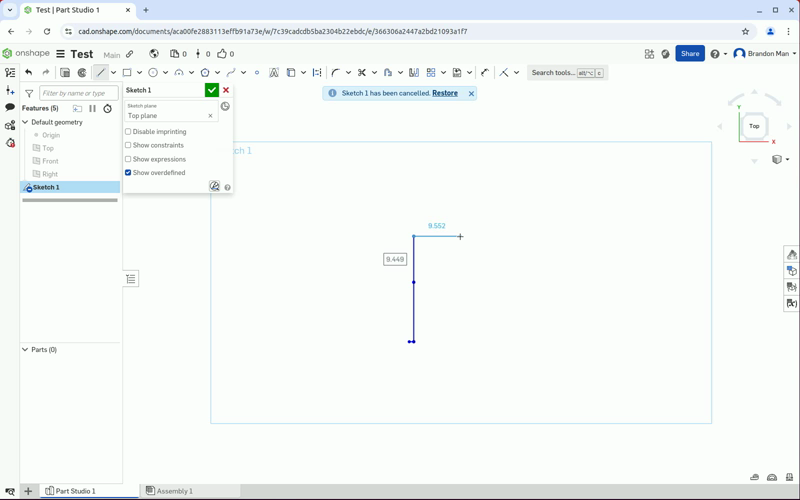
click(460, 236)
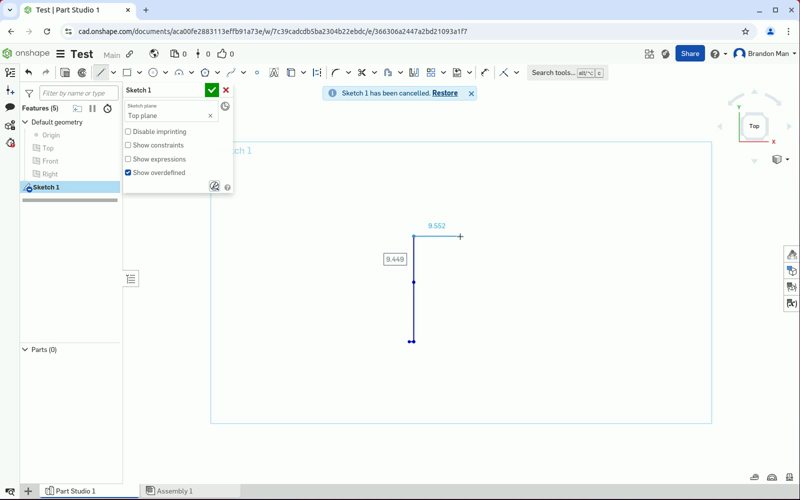
key_up(shift)
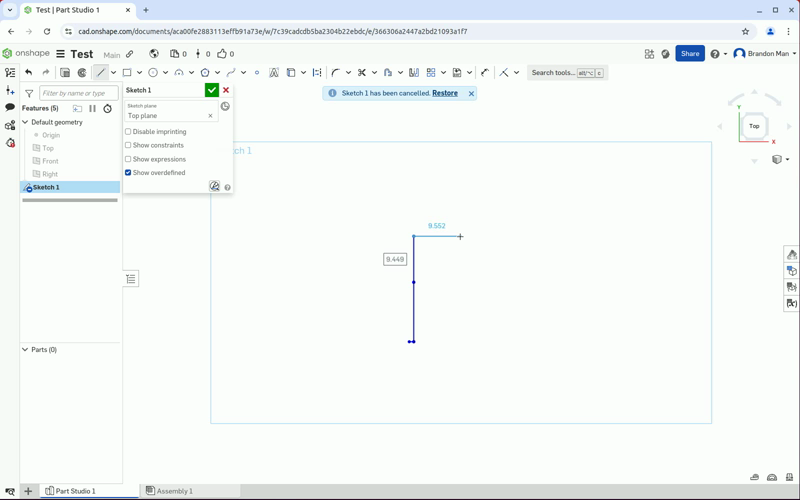
key_down(shift)
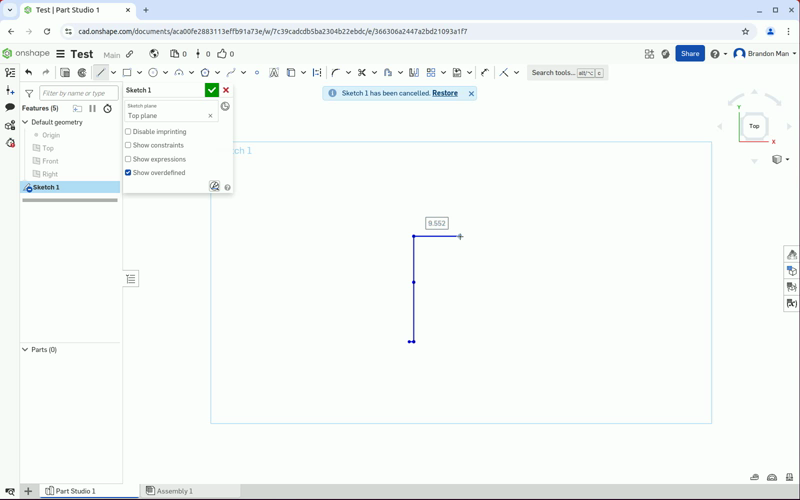
mouse_move(490, 236)
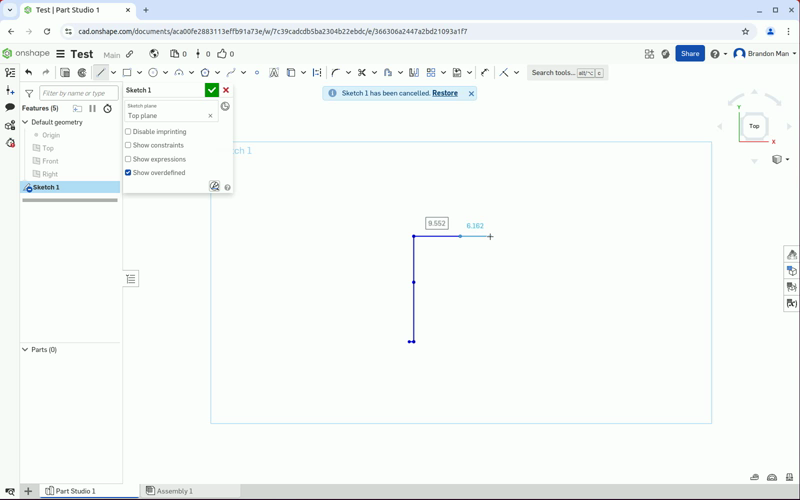
mouse_move(519, 236)
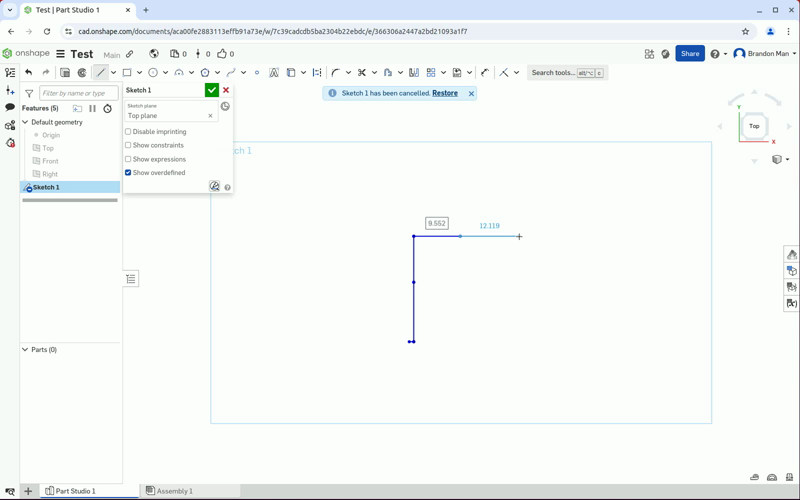
click(519, 236)
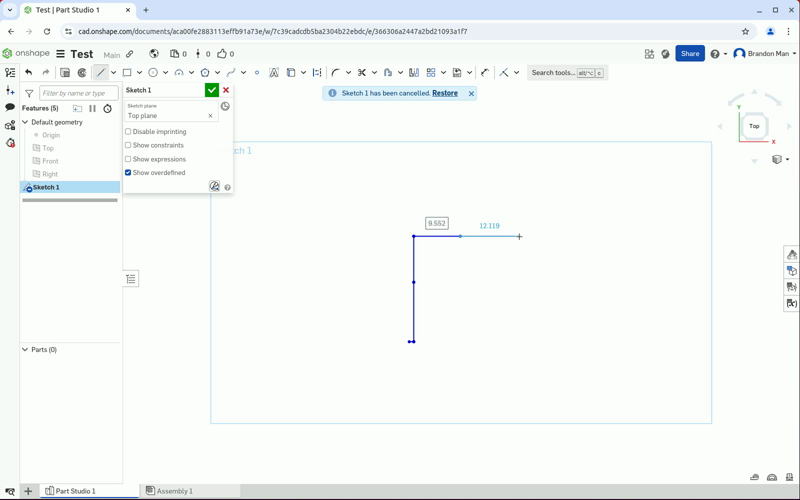
key_up(shift)
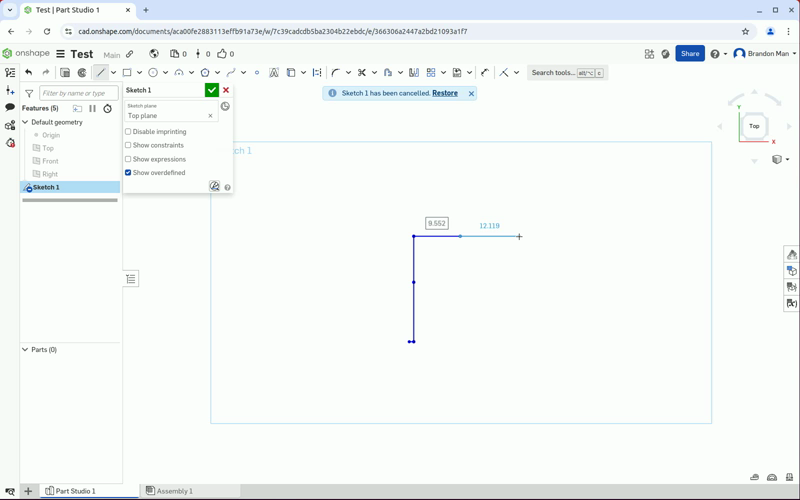
key_down(shift)
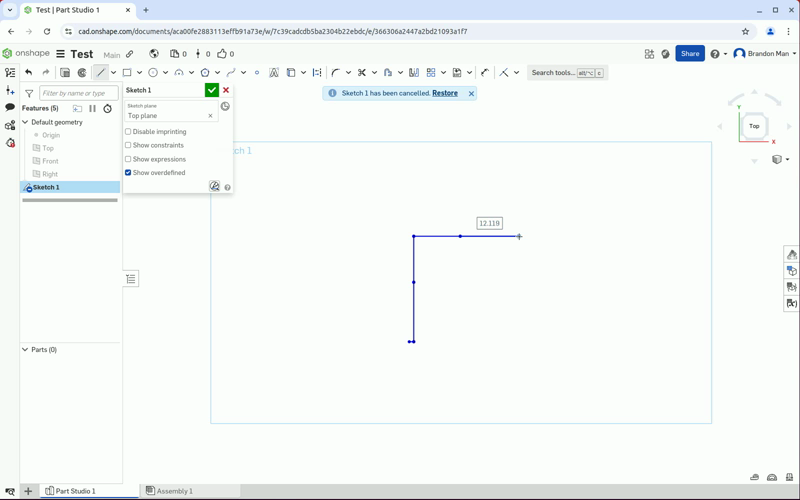
mouse_move(549, 236)
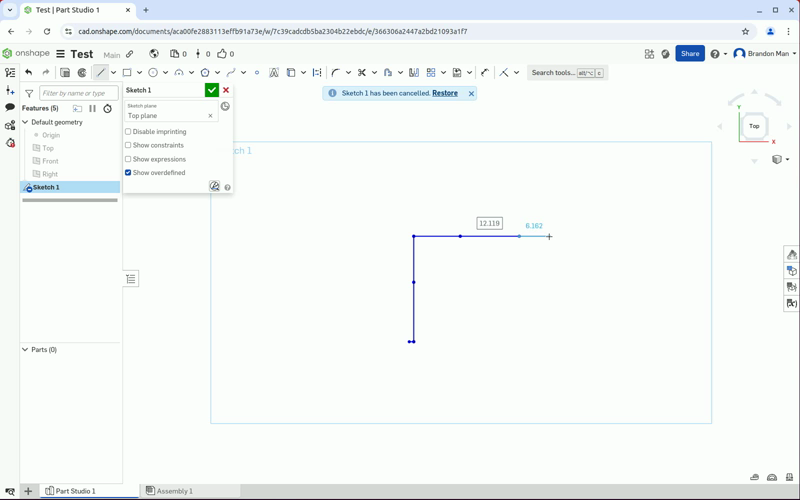
mouse_move(519, 231)
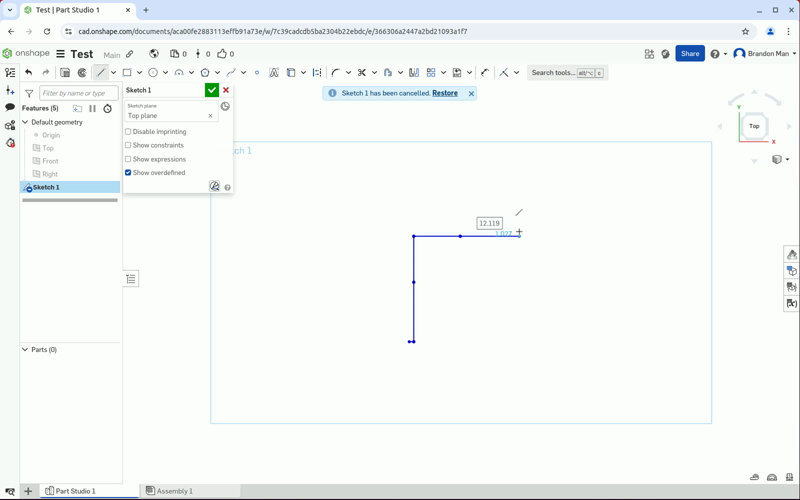
scroll(6)
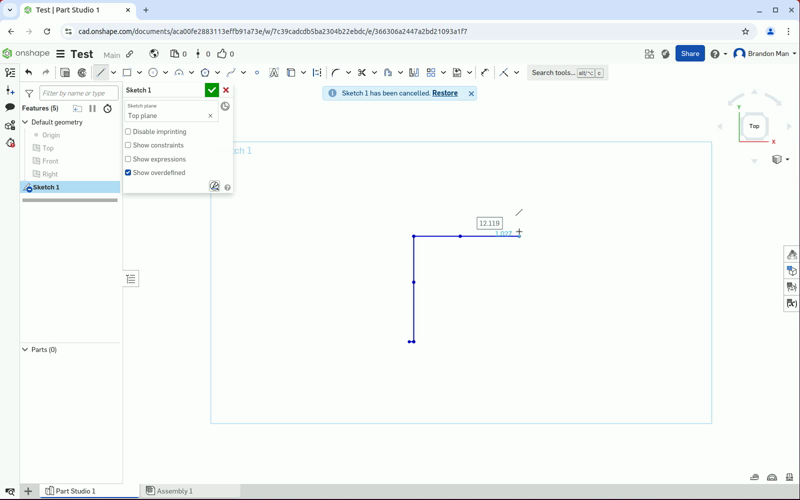
scroll(6)
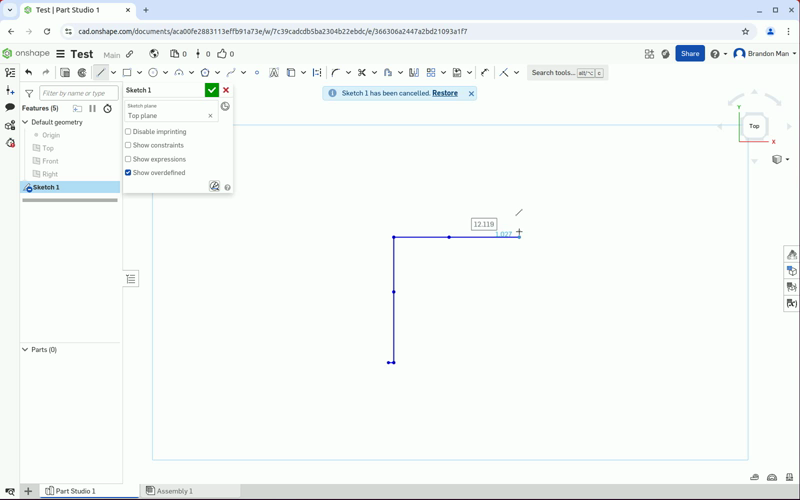
scroll(6)
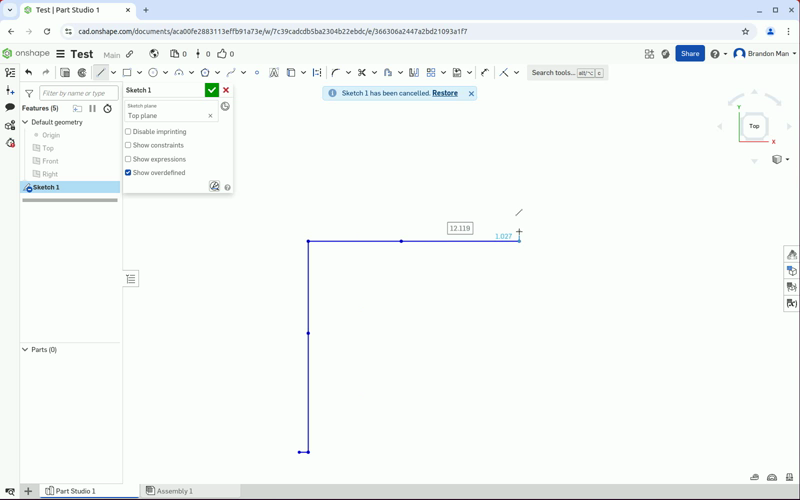
scroll(6)
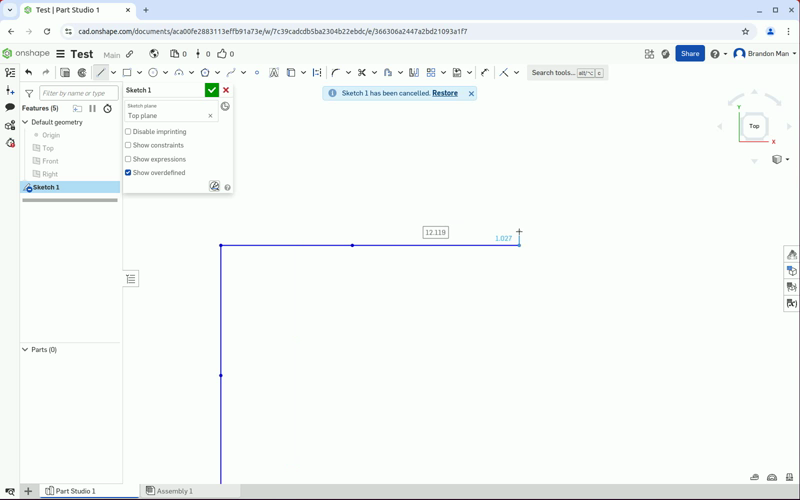
scroll(6)
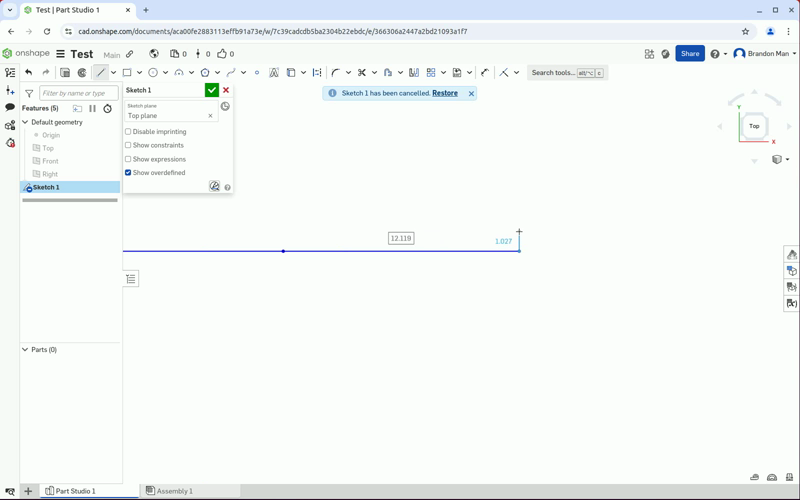
scroll(6)
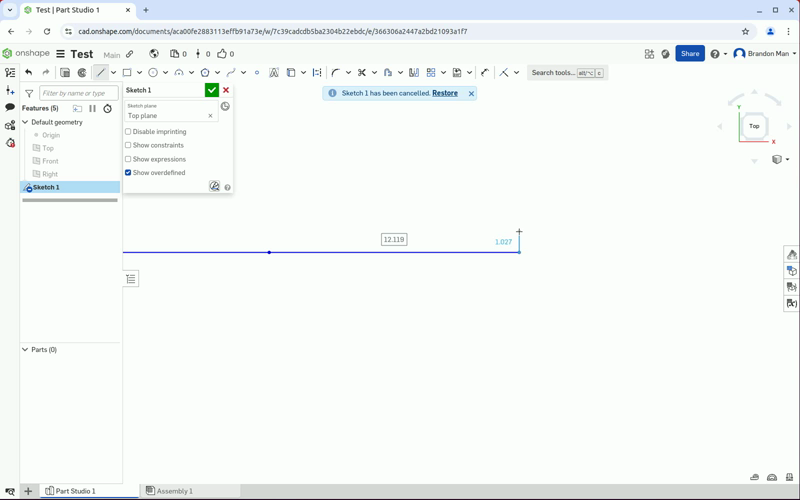
scroll(6)
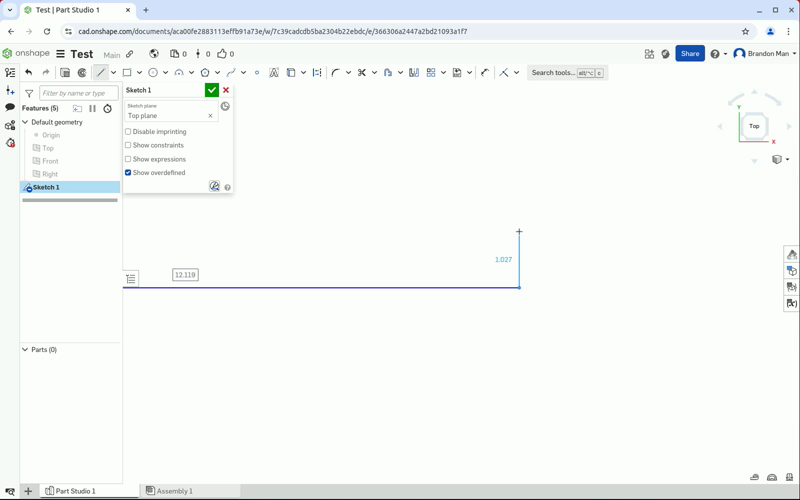
click(519, 231)
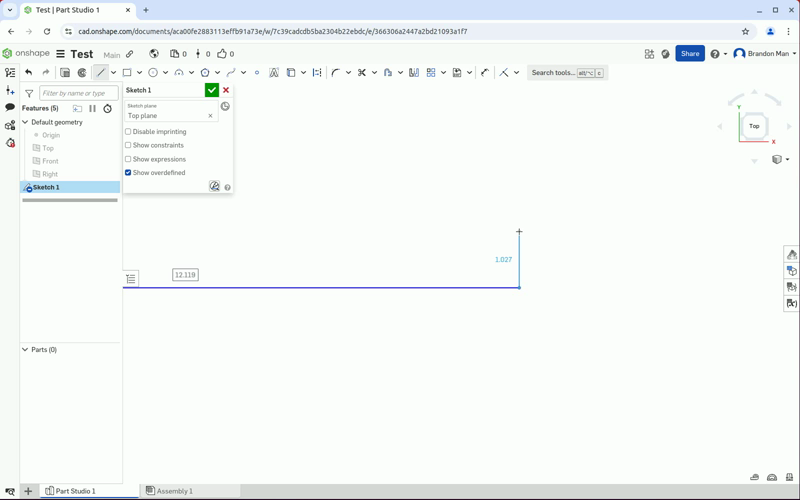
scroll(-6)
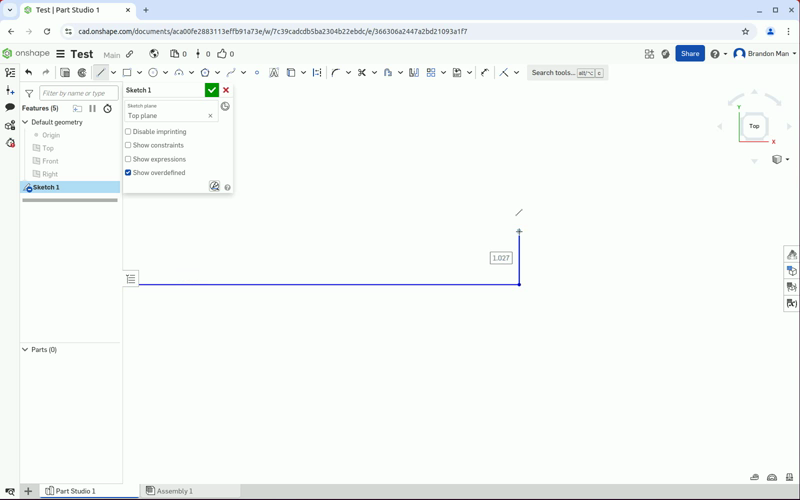
scroll(-6)
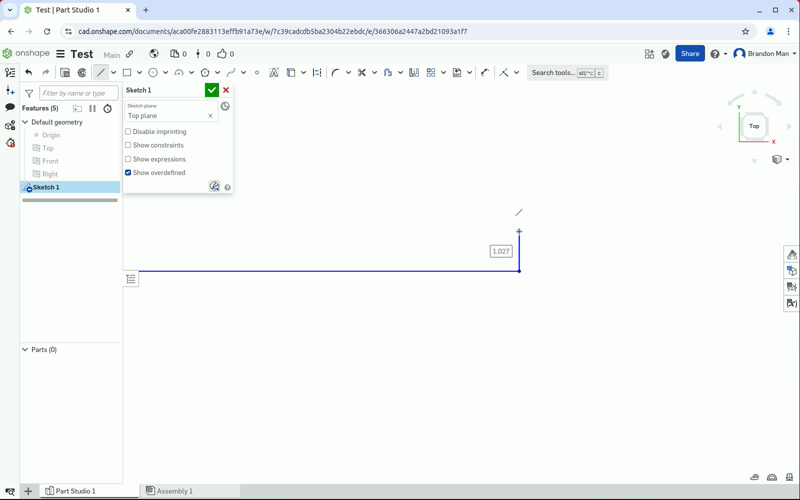
scroll(-6)
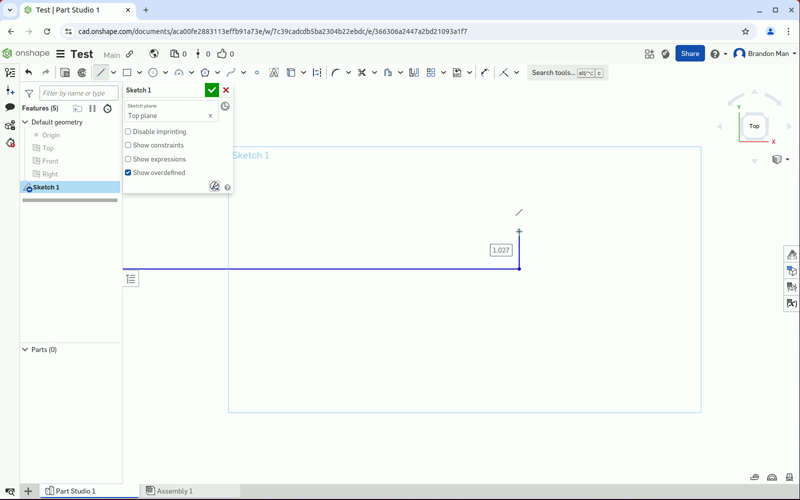
scroll(-6)
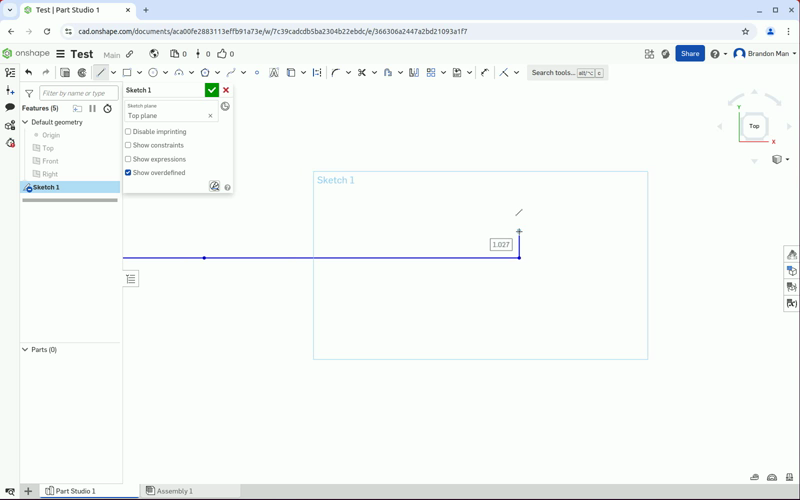
scroll(-6)
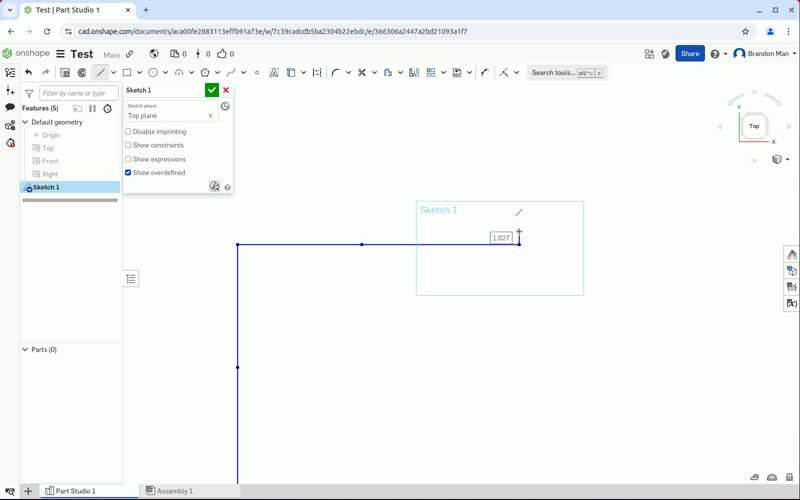
scroll(-6)
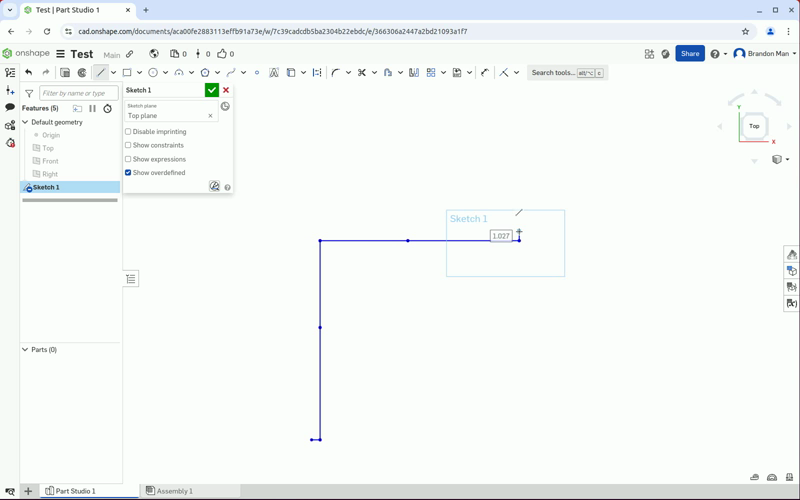
scroll(-6)
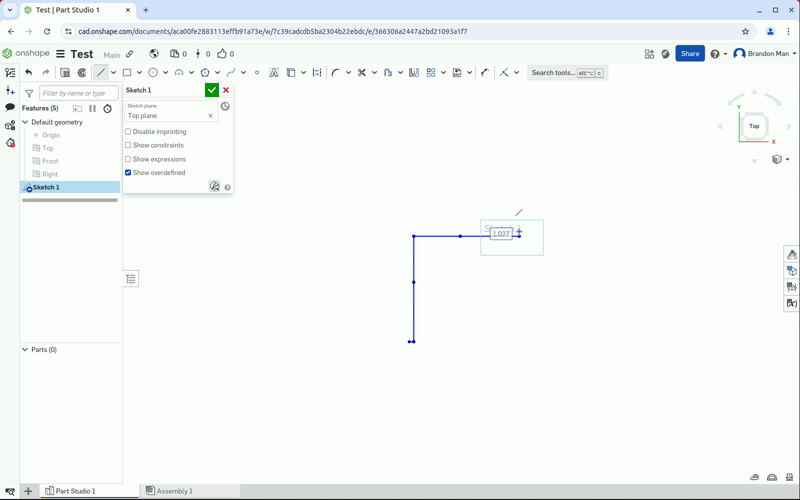
key_up(shift)
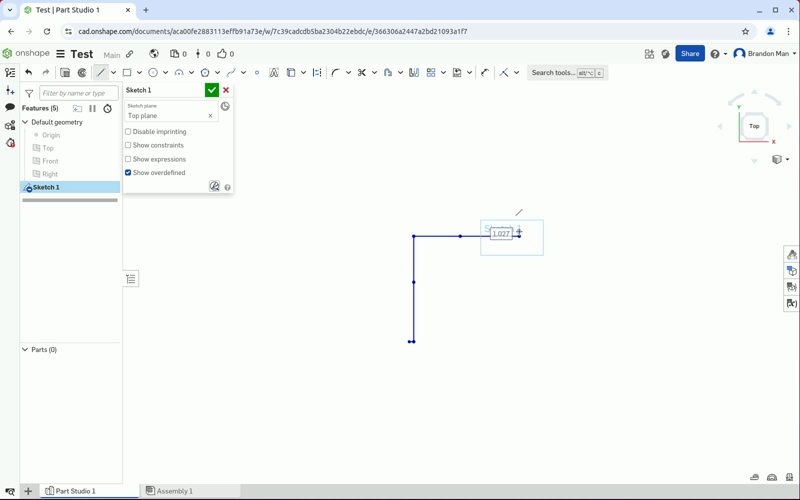
key_down(shift)
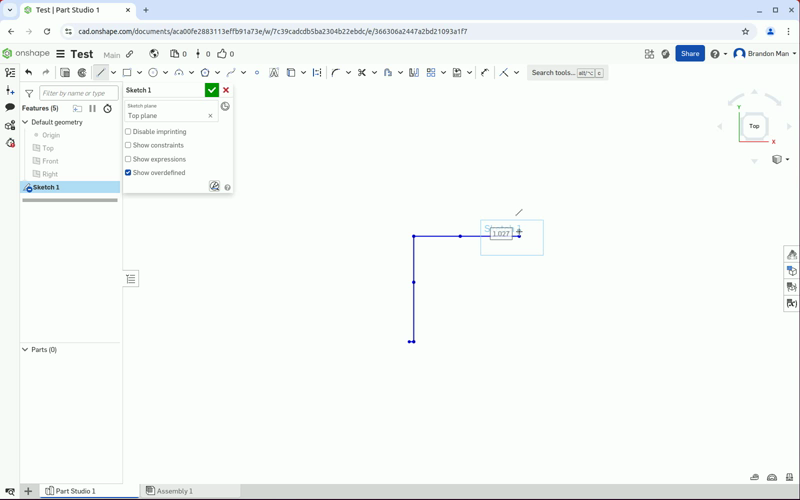
mouse_move(549, 231)
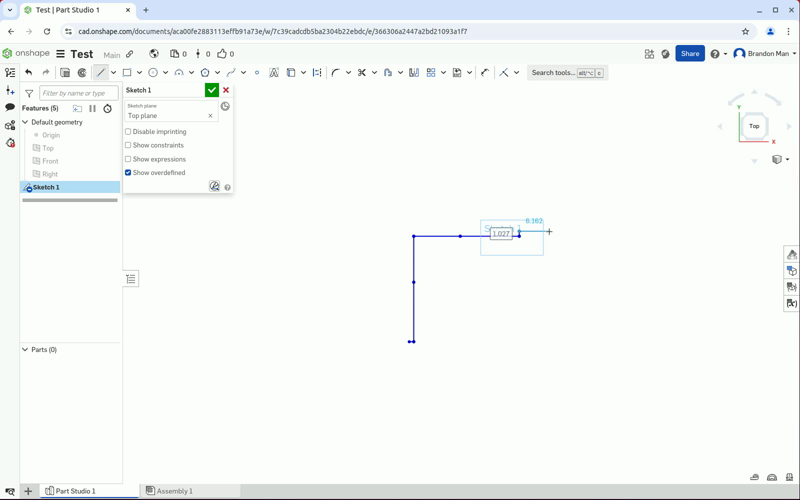
mouse_move(460, 231)
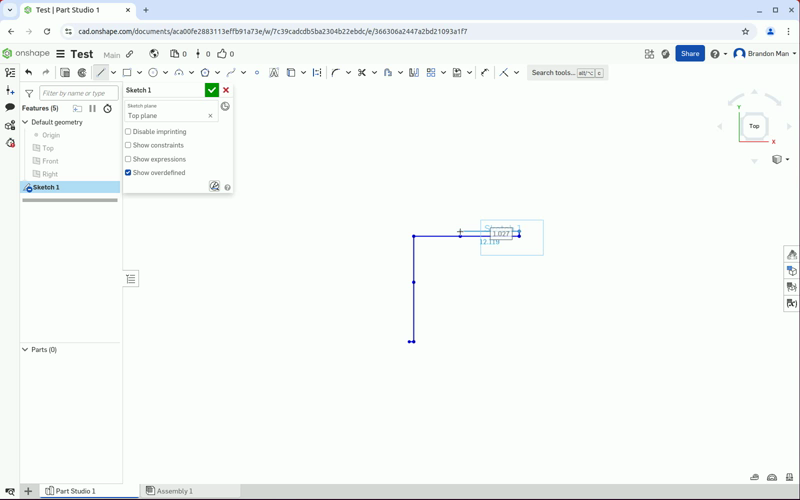
click(460, 231)
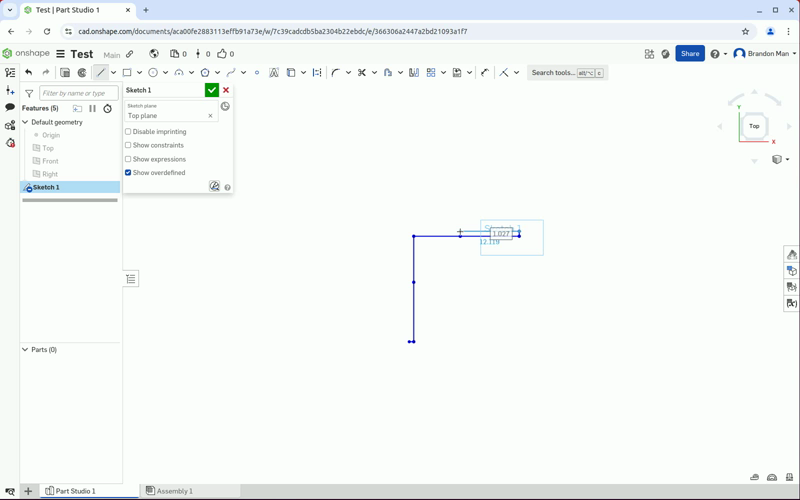
key_up(shift)
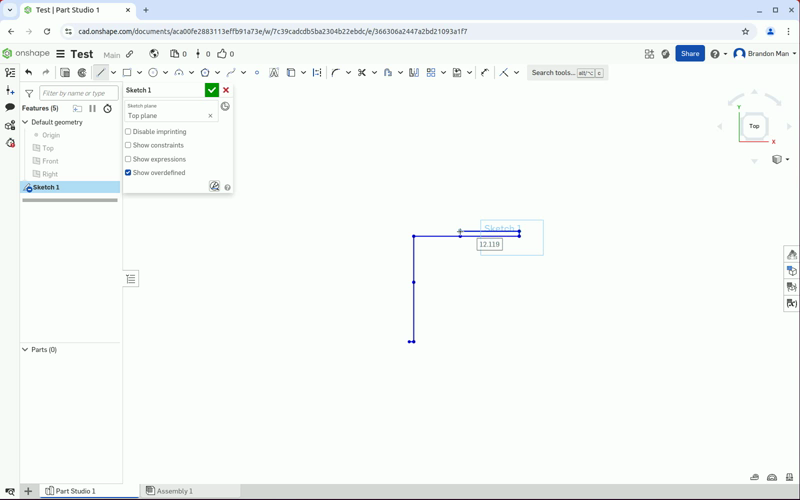
key_down(shift)
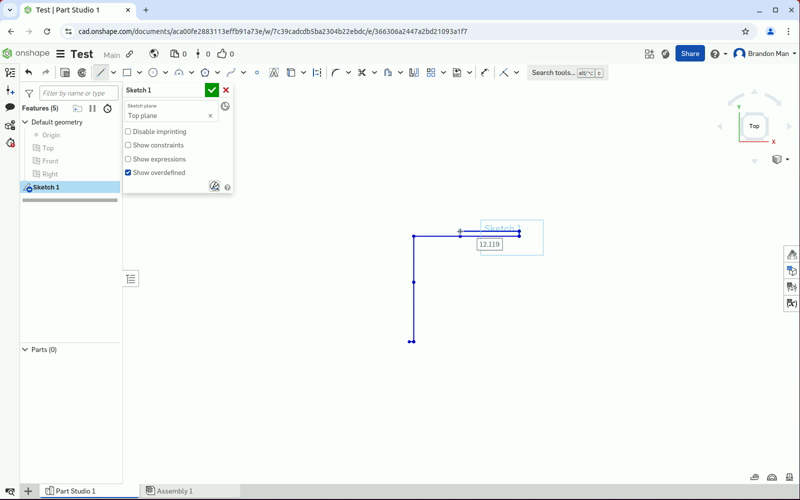
mouse_move(490, 231)
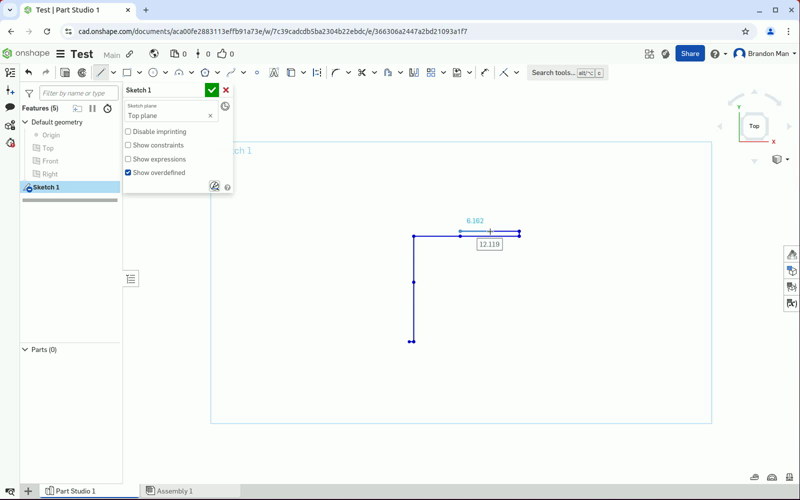
mouse_move(409, 231)
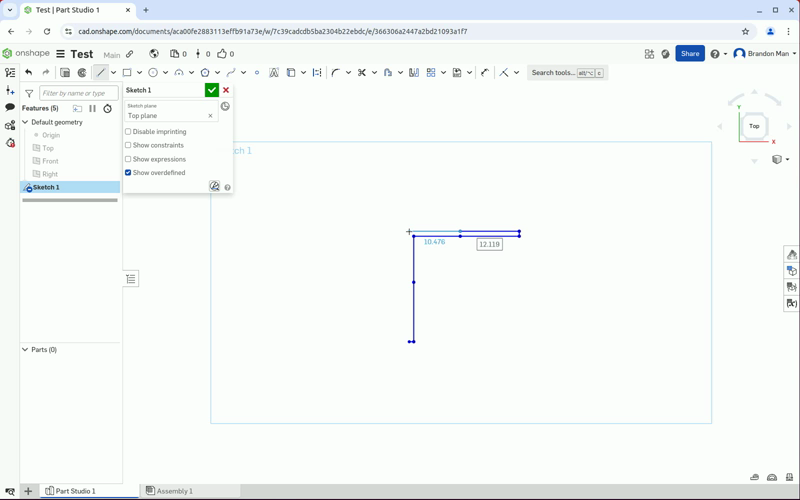
click(409, 231)
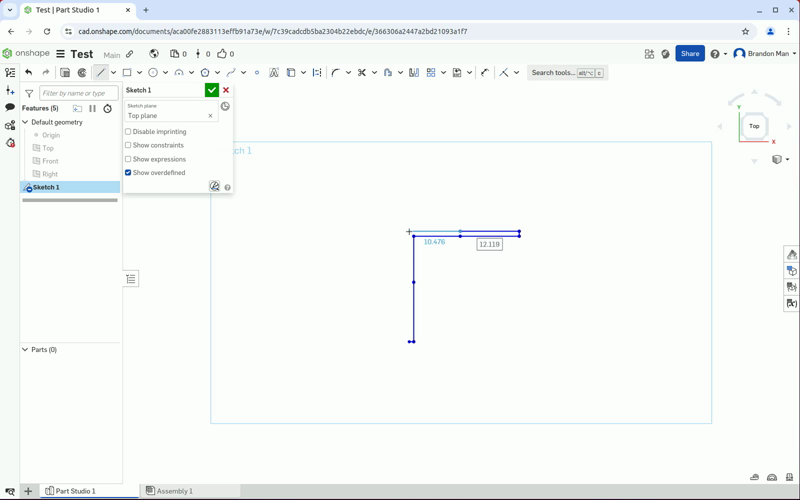
key_up(shift)
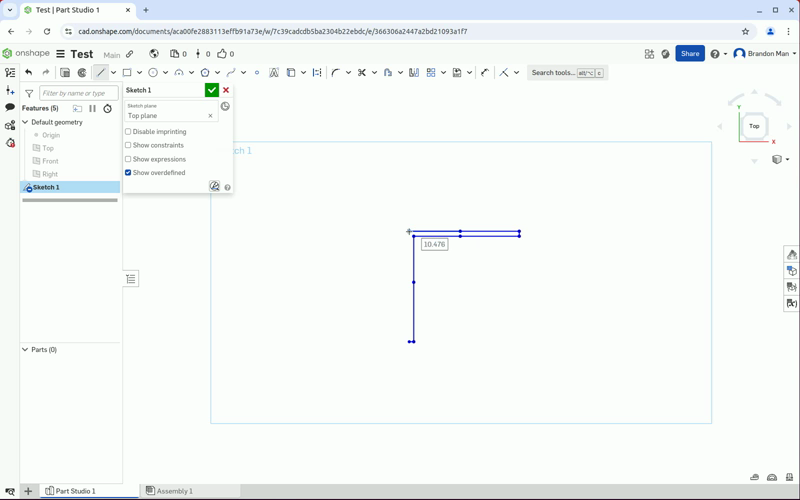
key_down(shift)
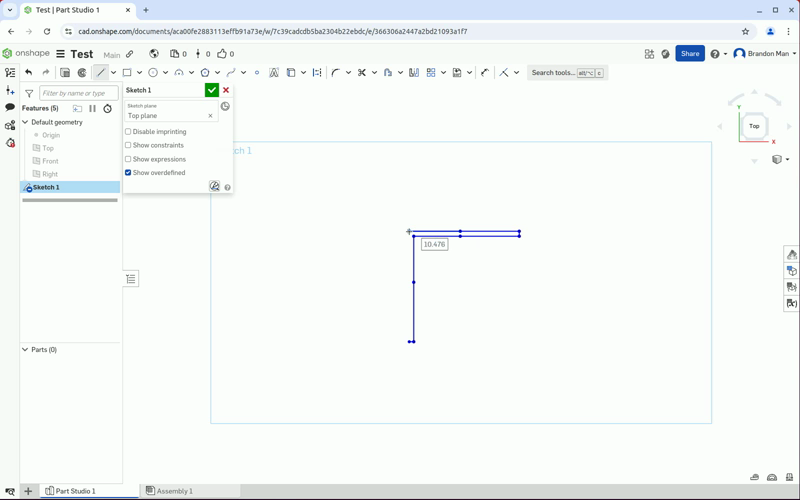
mouse_move(439, 231)
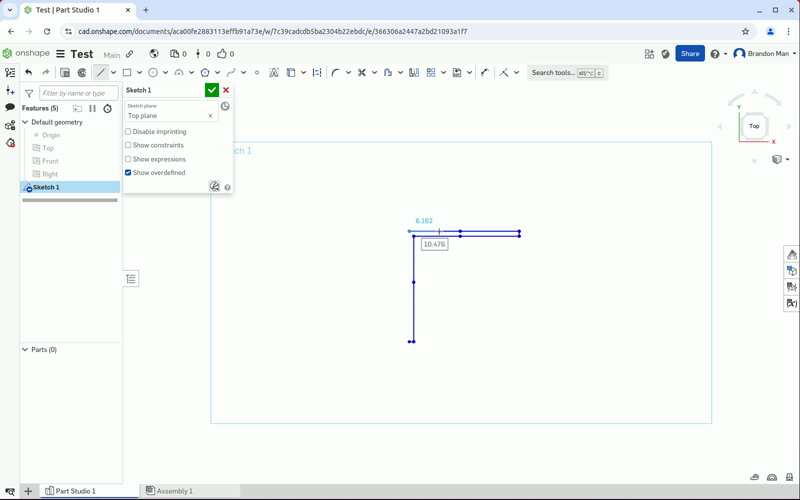
mouse_move(409, 282)
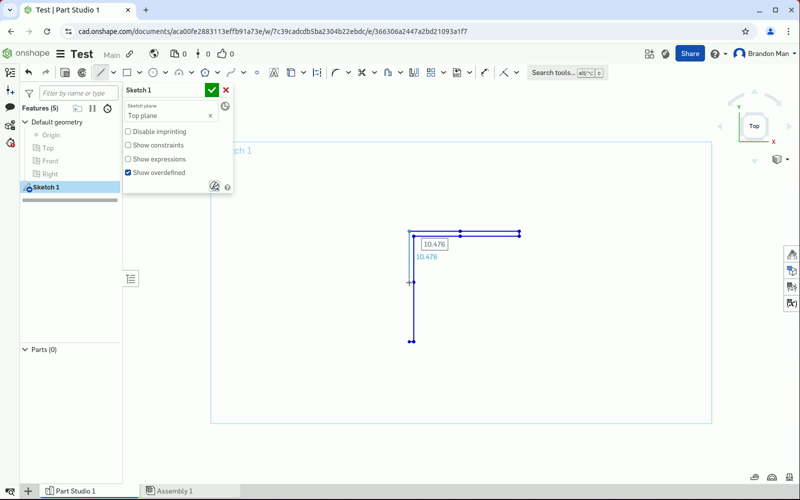
scroll(6)
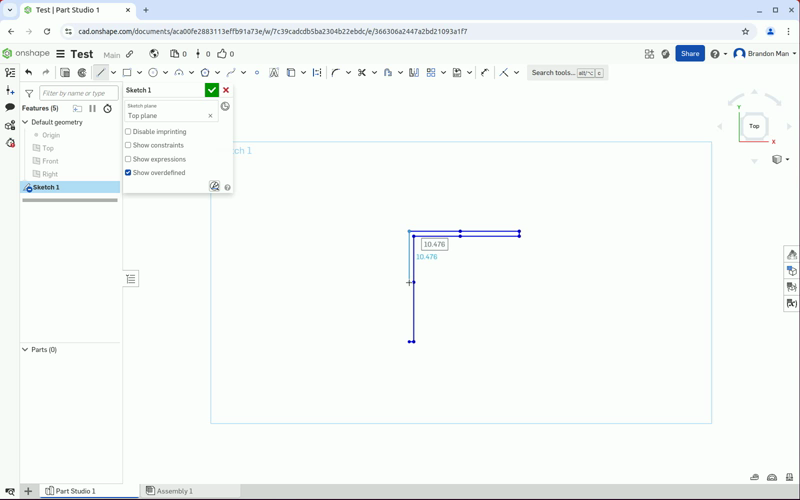
scroll(6)
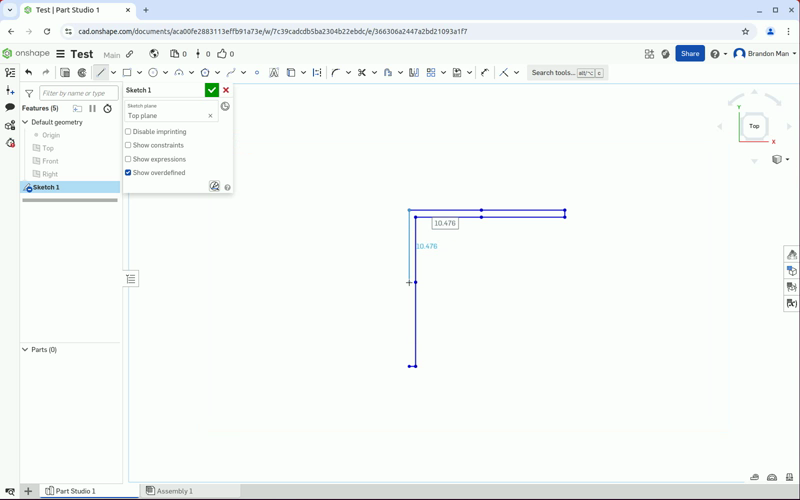
scroll(6)
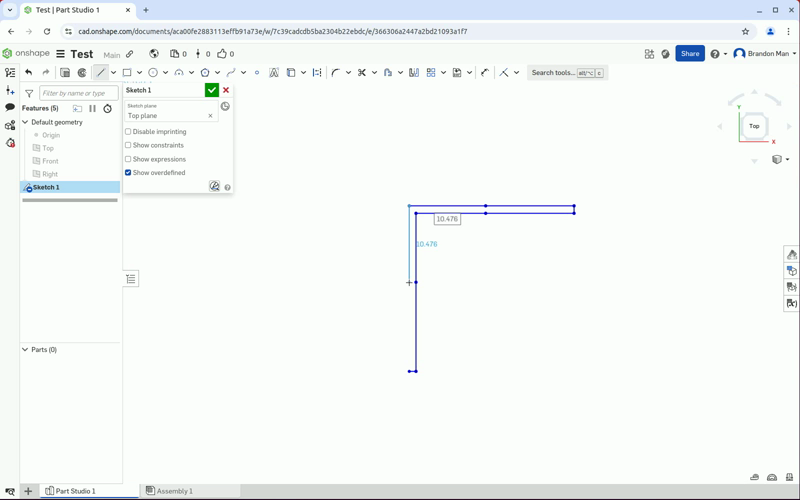
scroll(6)
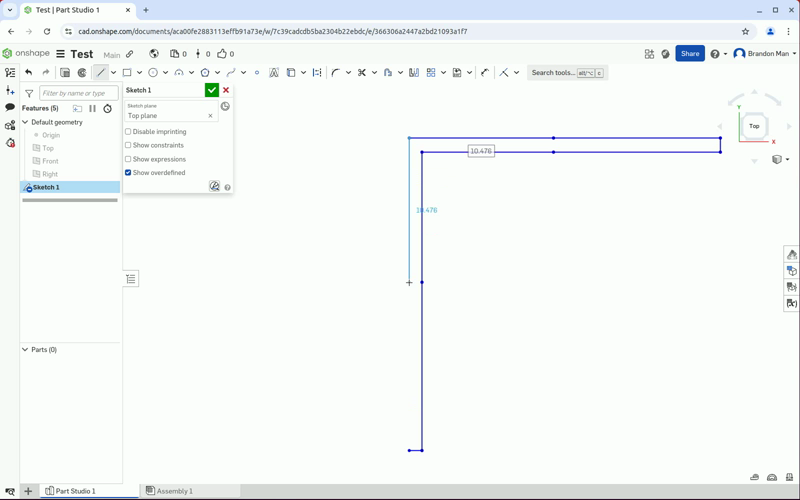
scroll(6)
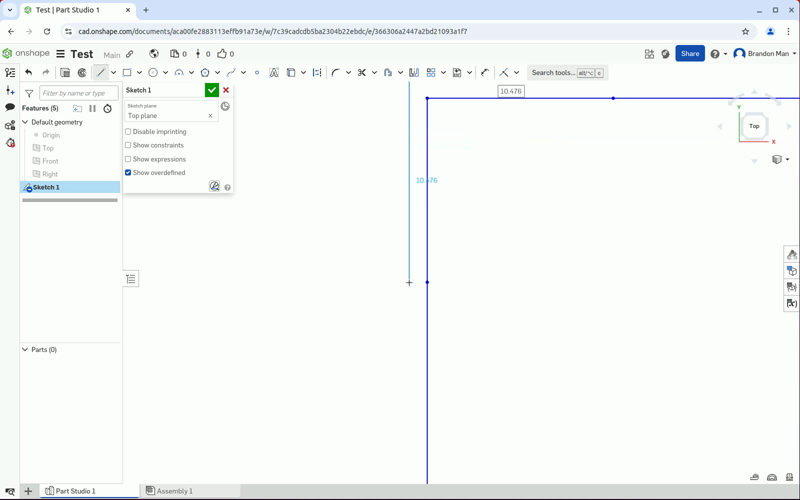
scroll(6)
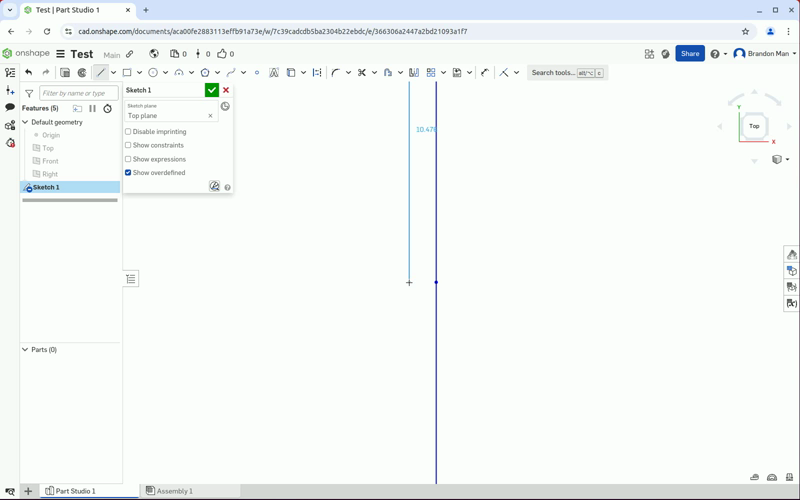
scroll(6)
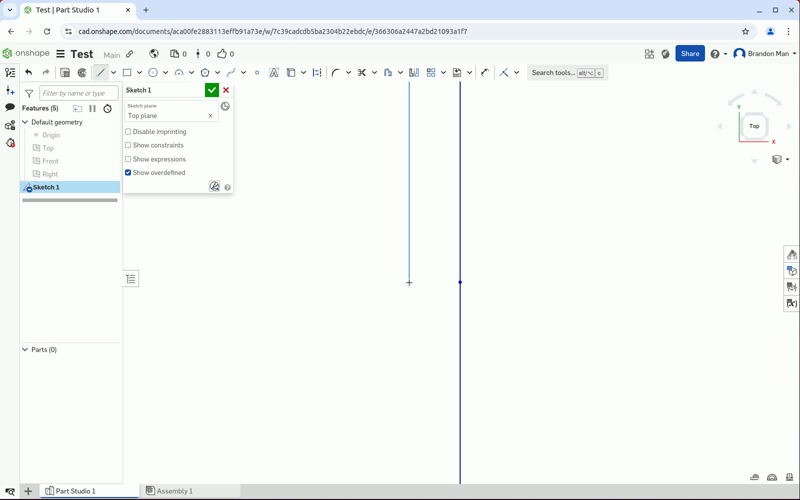
click(409, 282)
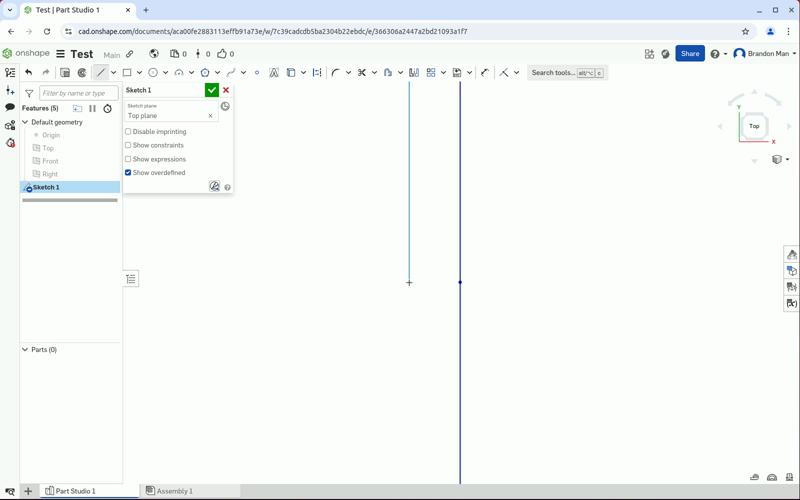
scroll(-6)
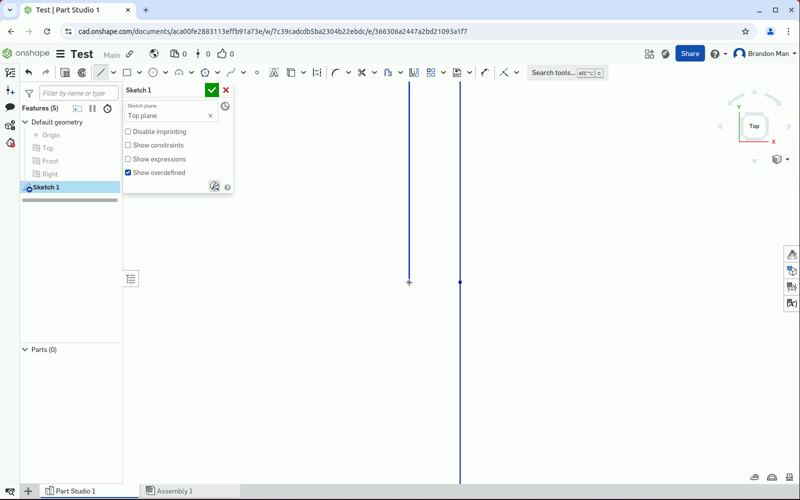
scroll(-6)
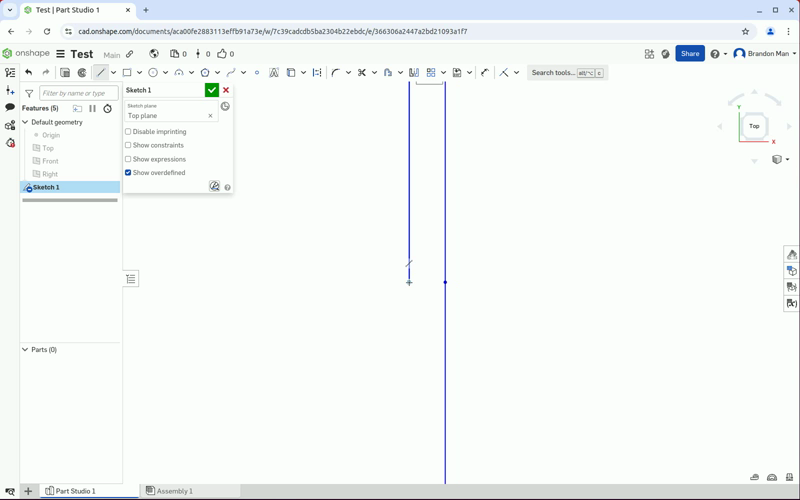
scroll(-6)
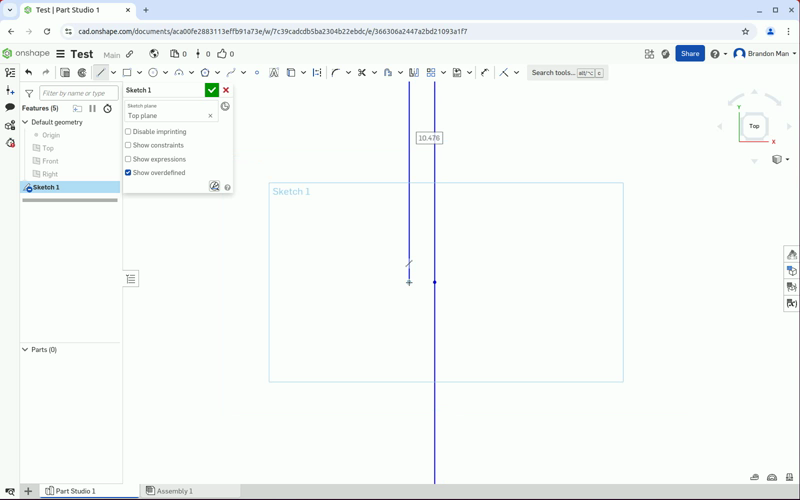
scroll(-6)
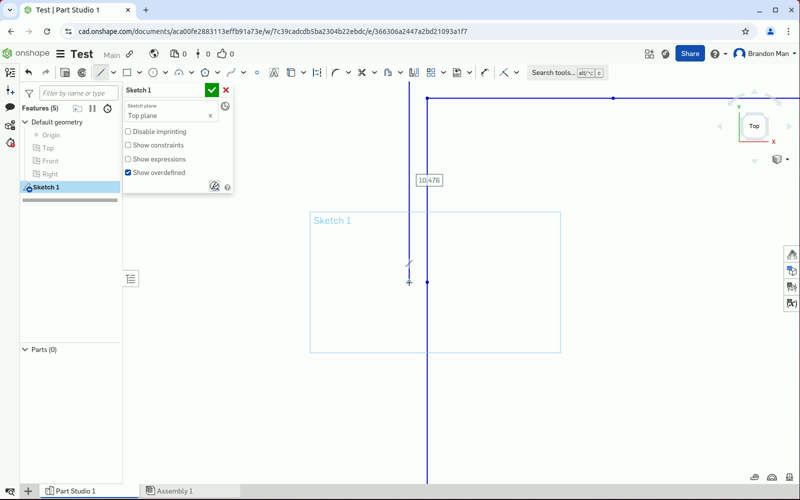
scroll(-6)
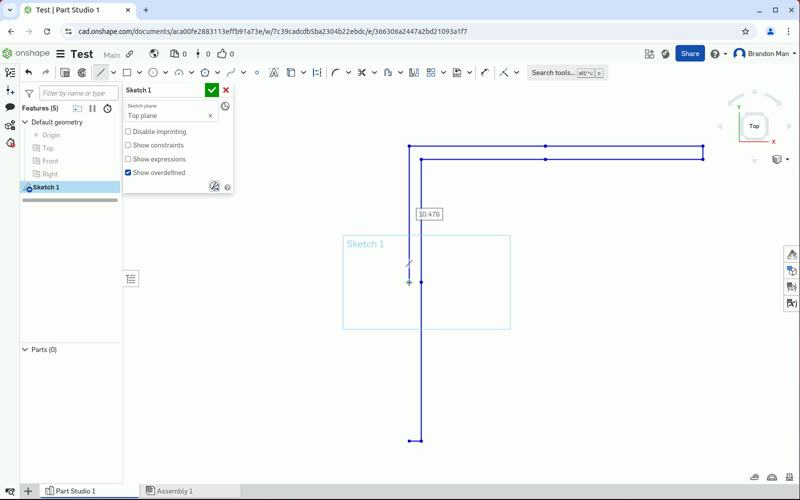
scroll(-6)
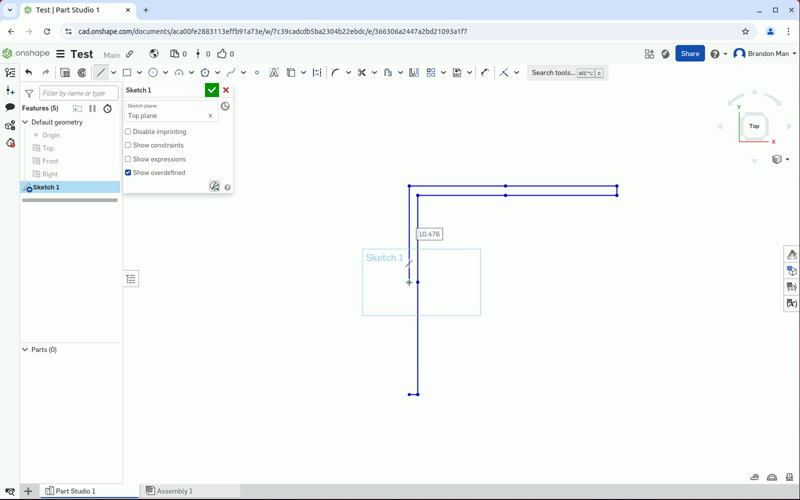
scroll(-6)
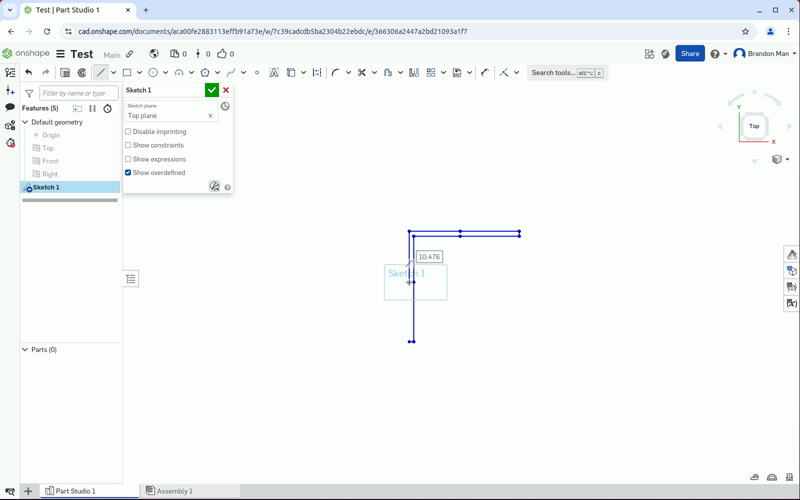
key_up(shift)
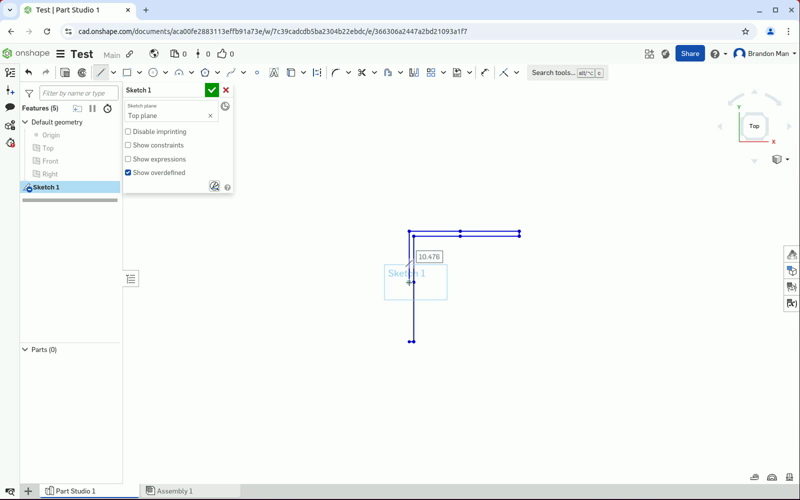
mouse_move(439, 282)
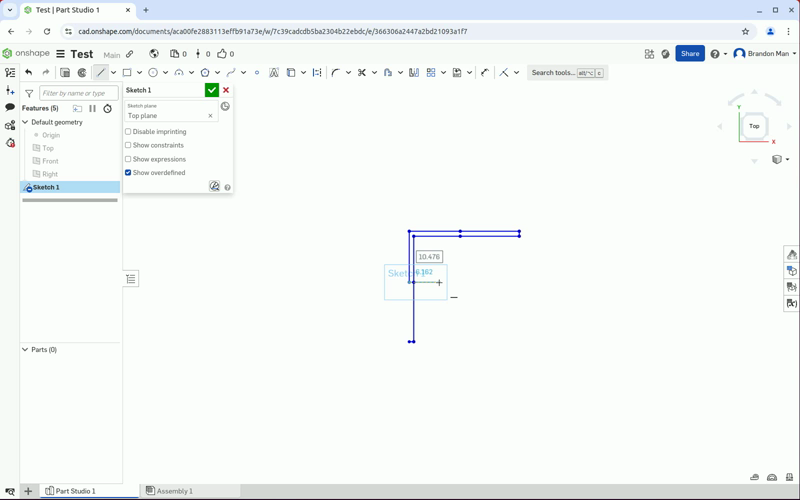
key_down(shift)
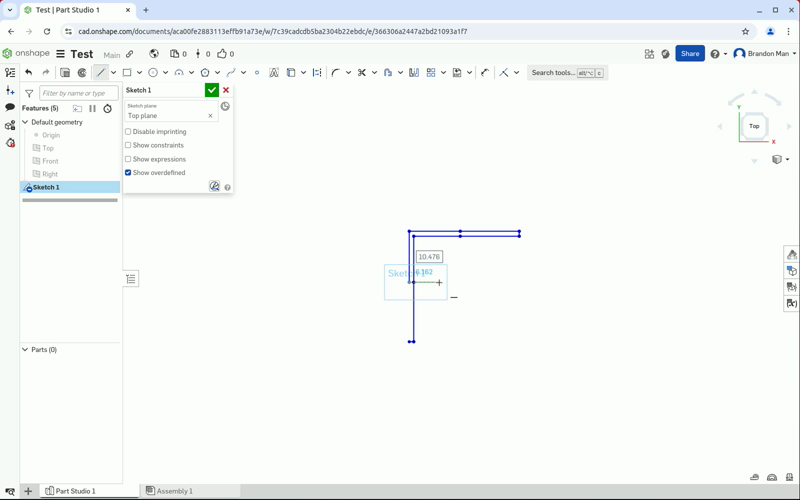
mouse_move(409, 341)
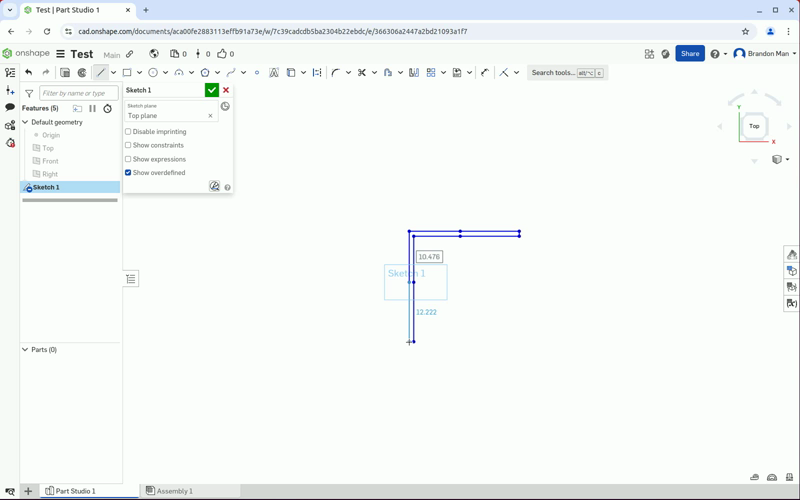
scroll(6)
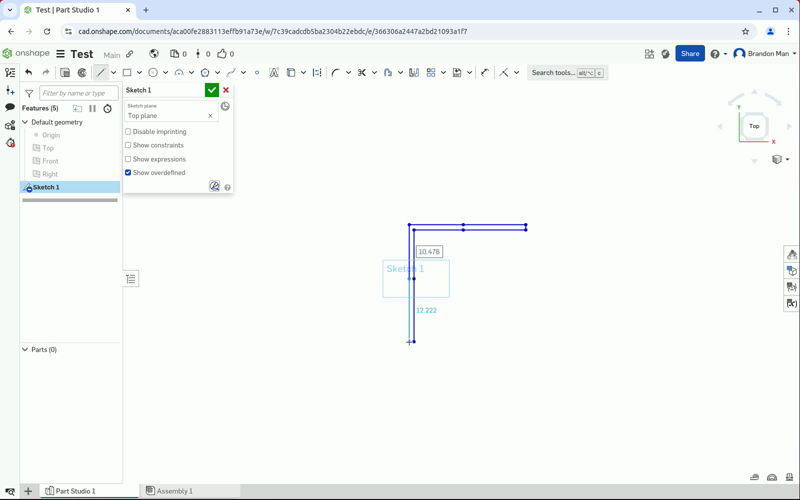
scroll(6)
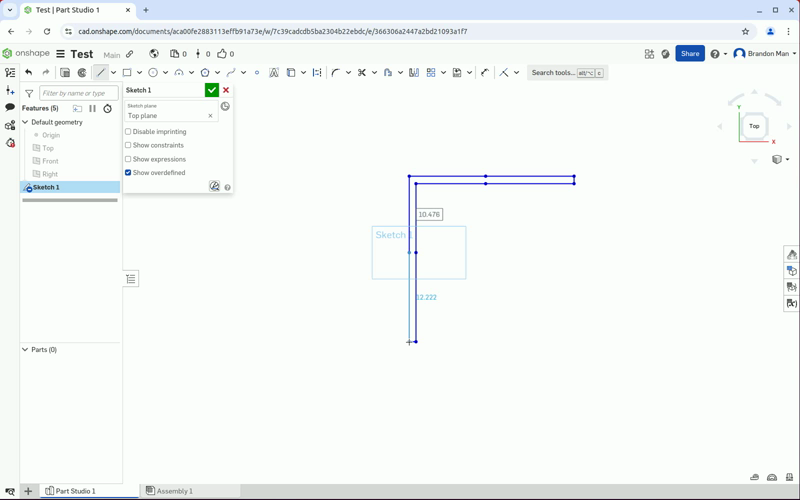
scroll(6)
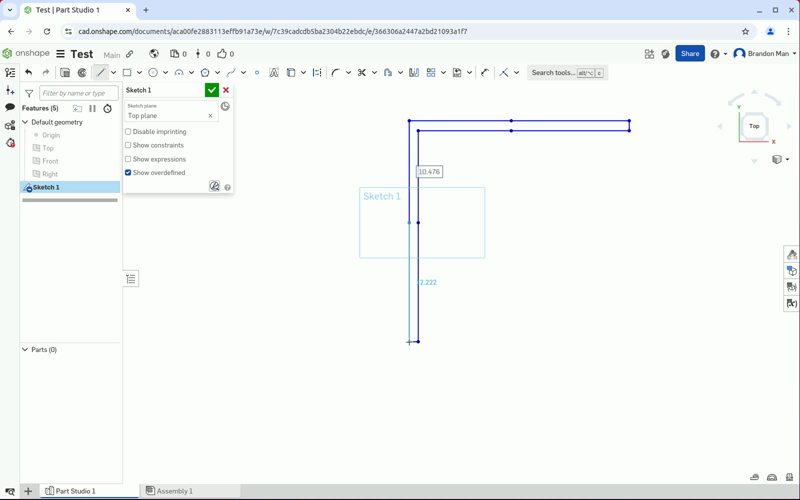
scroll(6)
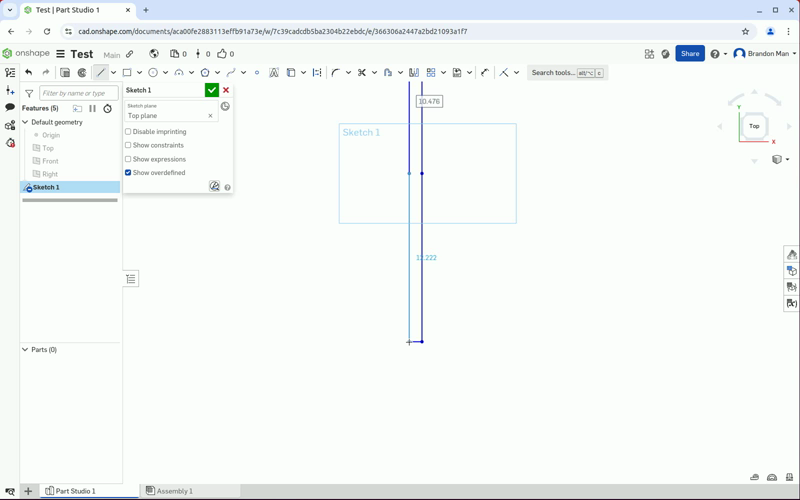
scroll(6)
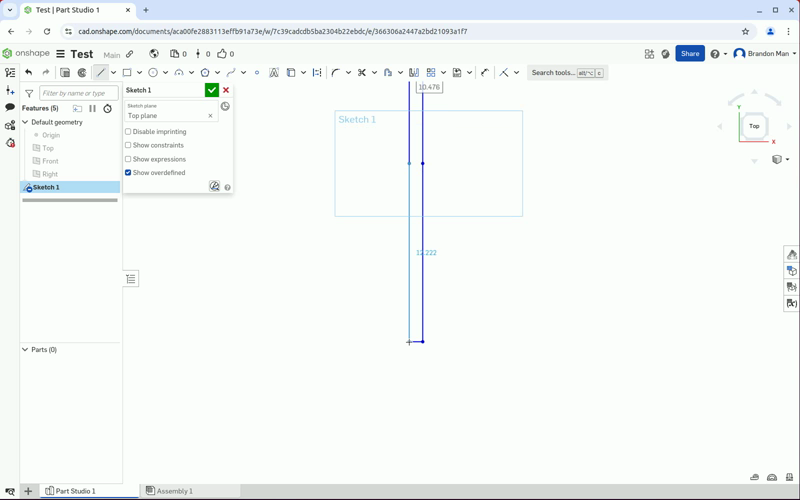
scroll(6)
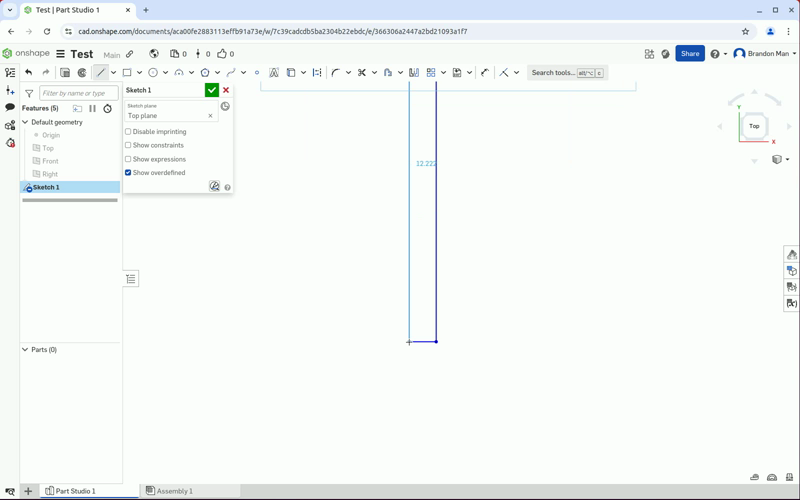
scroll(6)
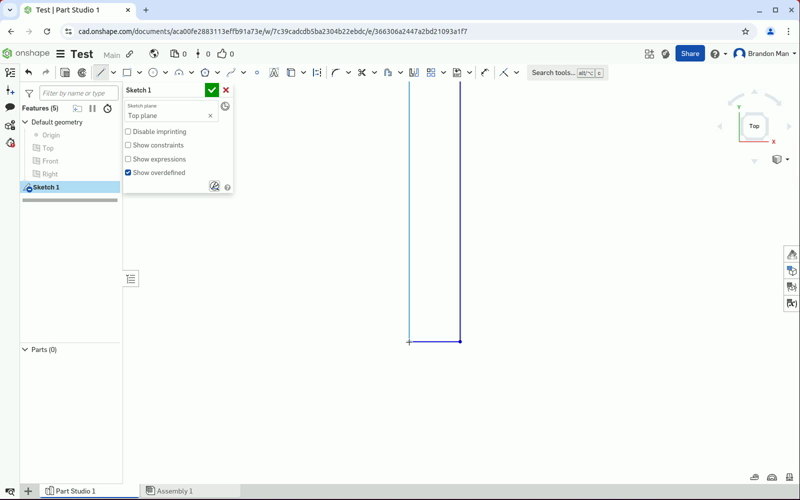
key_up(shift)
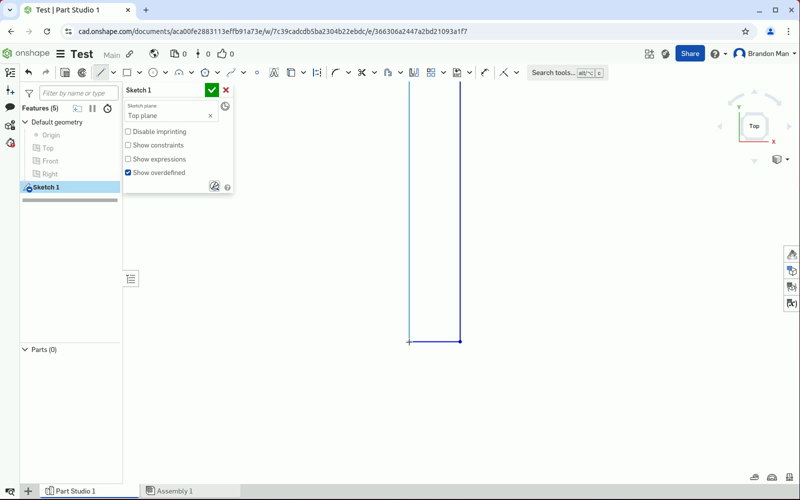
click(409, 341)
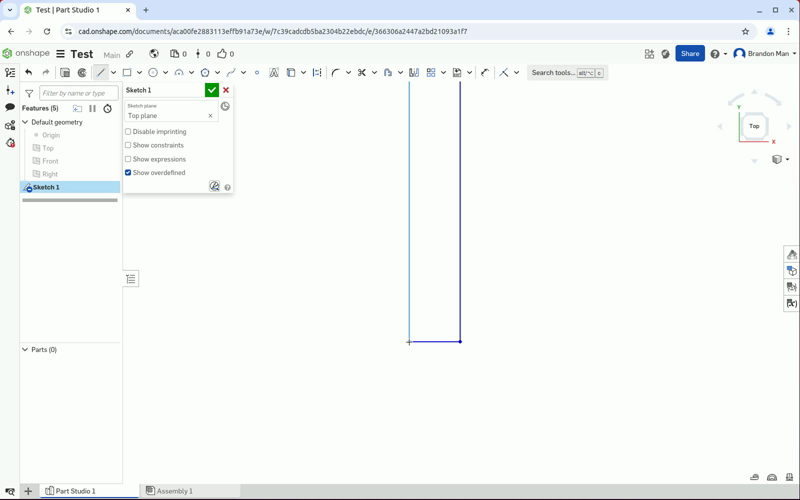
scroll(-6)
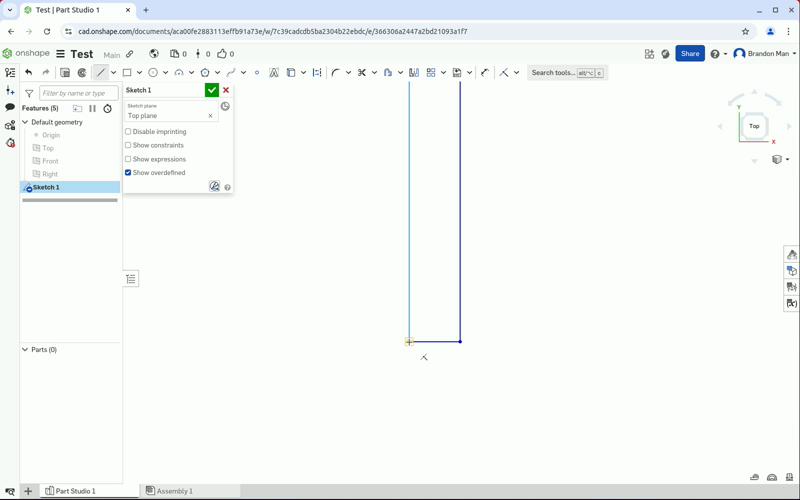
scroll(-6)
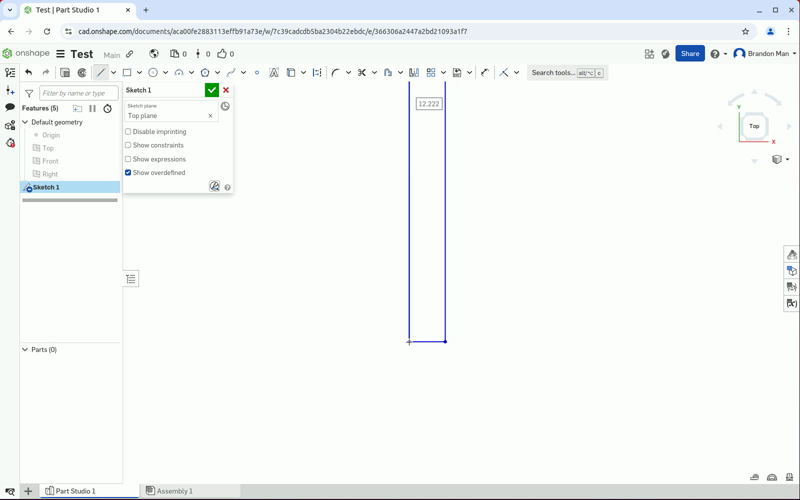
scroll(-6)
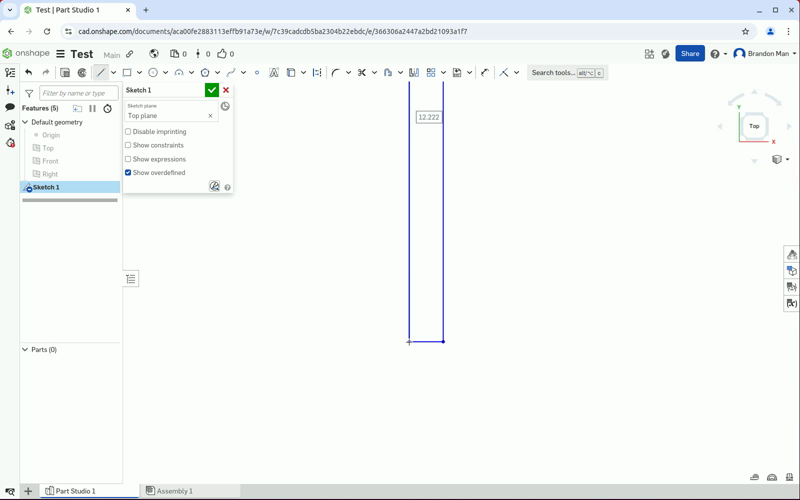
scroll(-6)
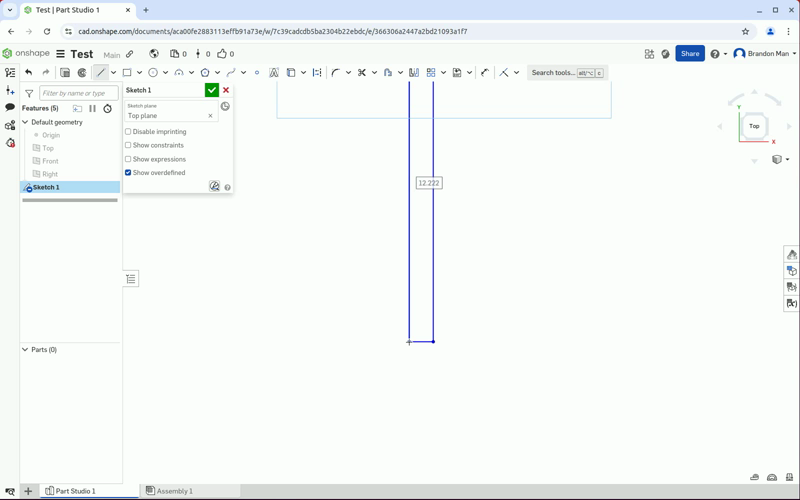
scroll(-6)
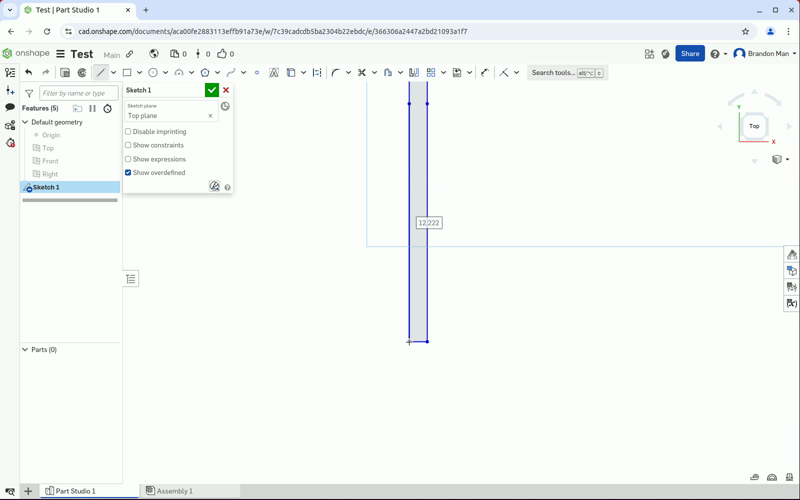
scroll(-6)
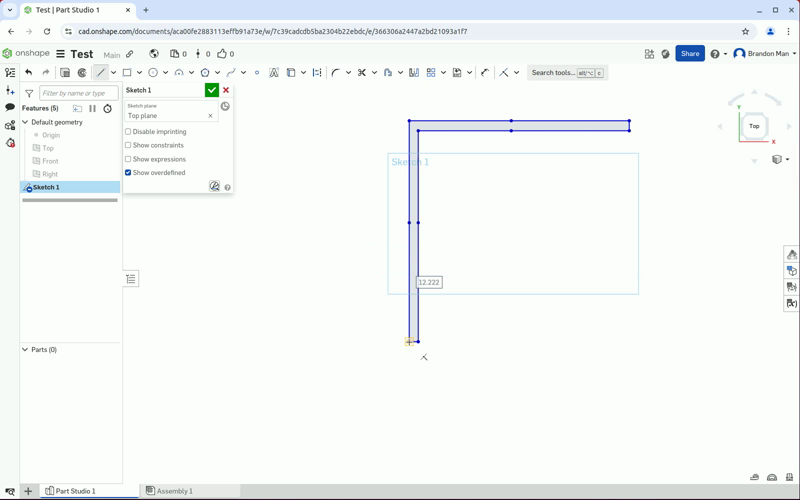
scroll(-6)
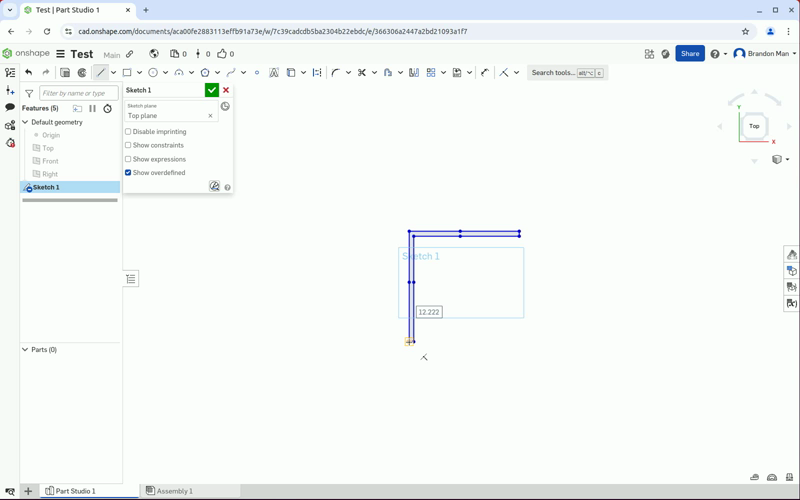
key(esc)
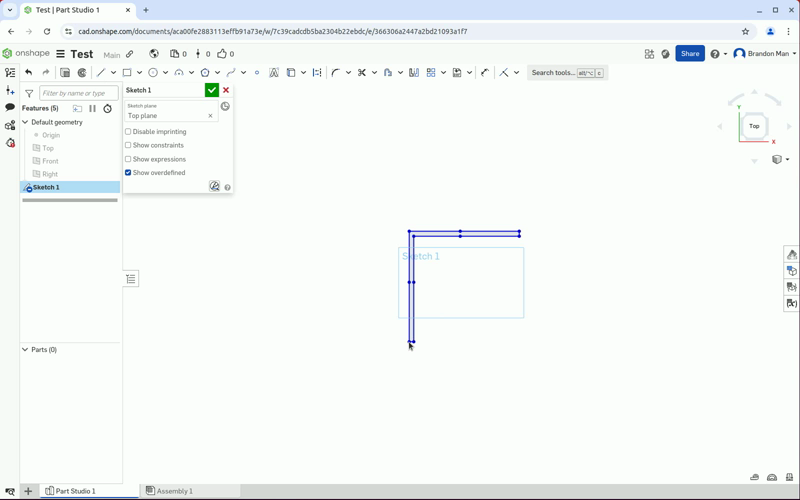
mouse_move(457, 232)
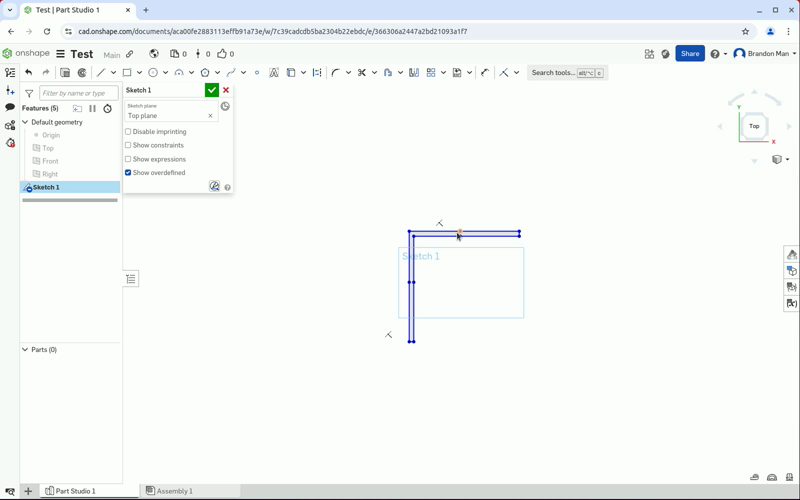
scroll(6)
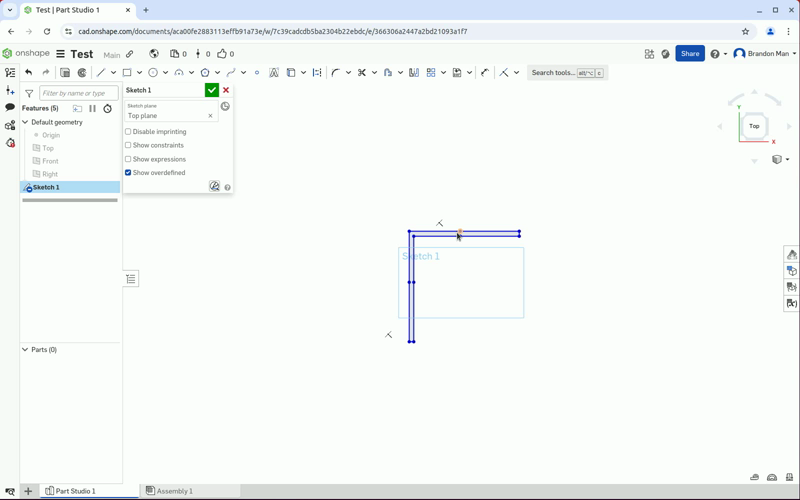
scroll(6)
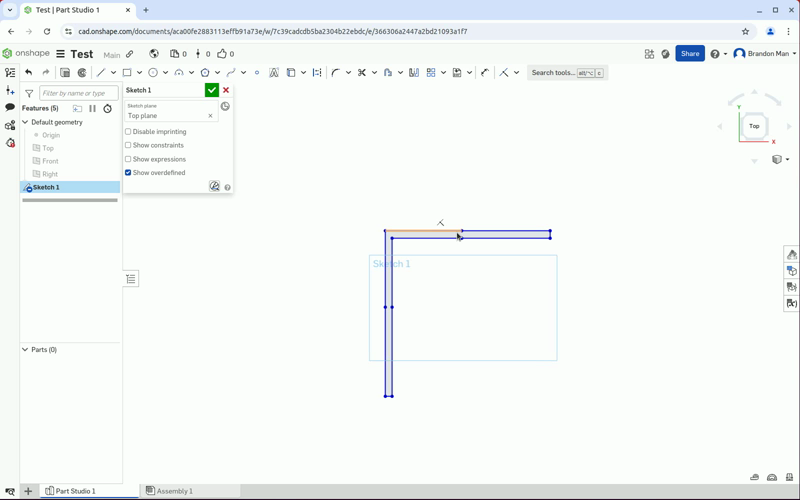
scroll(6)
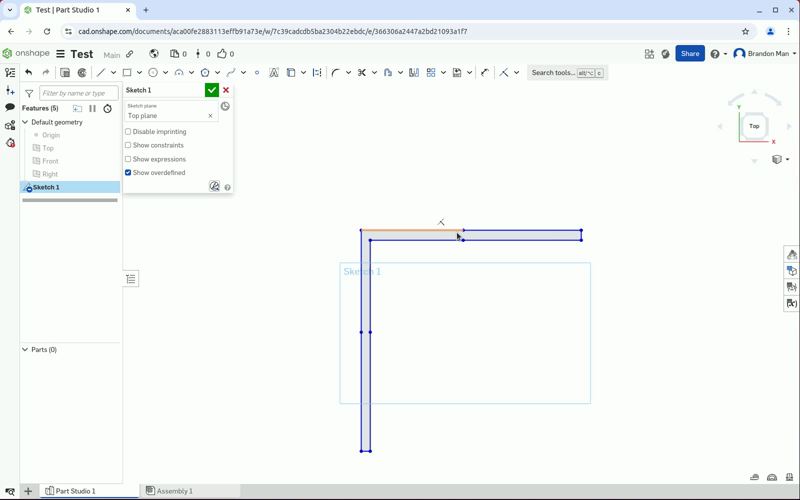
scroll(6)
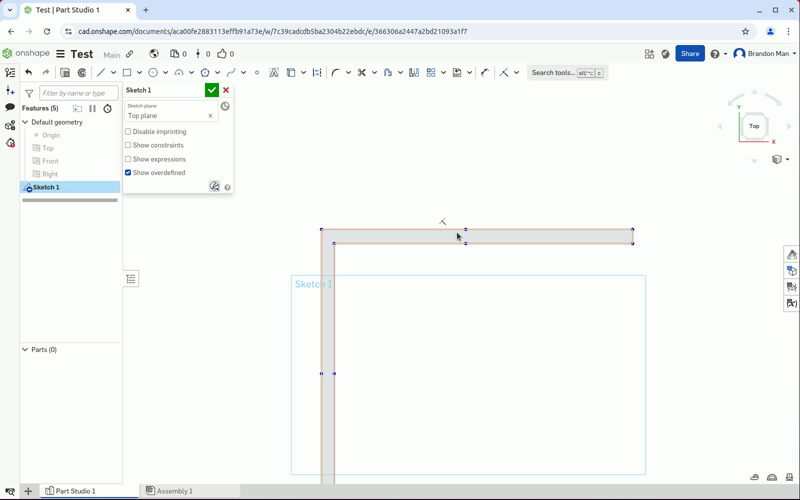
scroll(6)
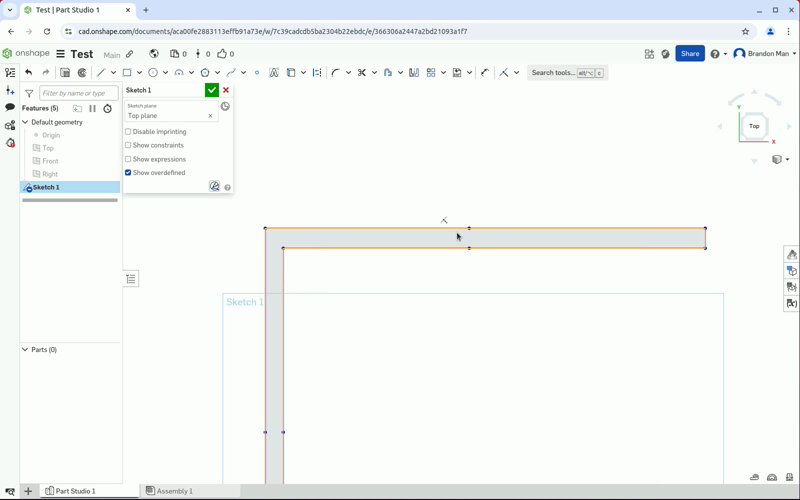
scroll(6)
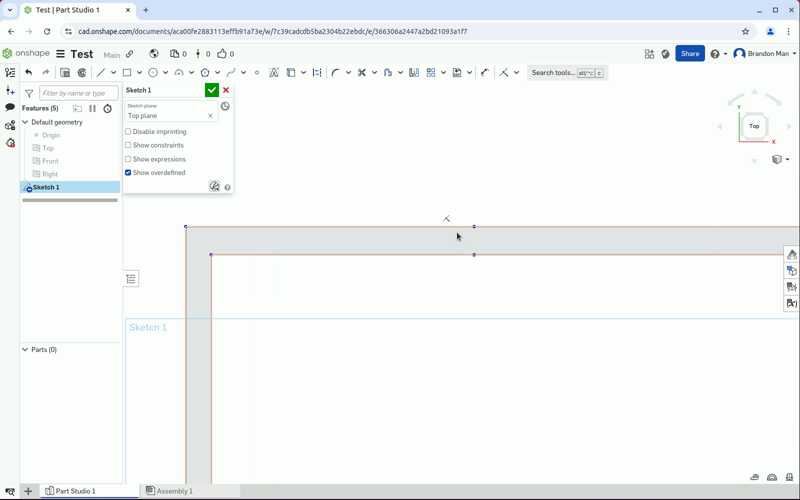
scroll(6)
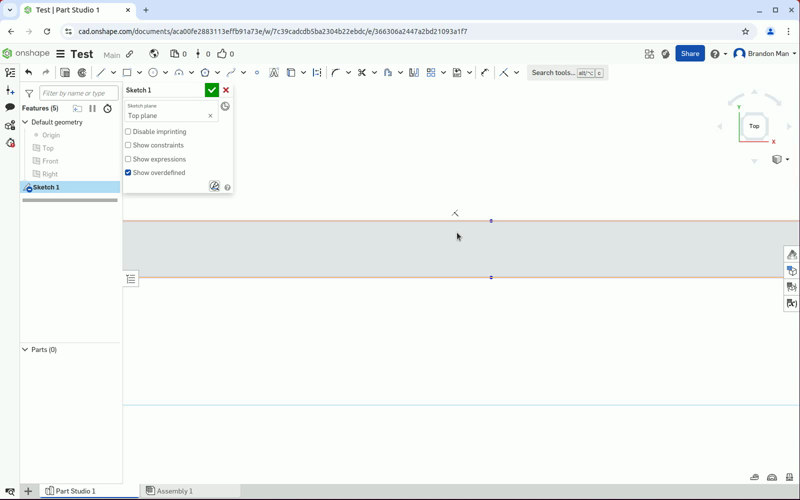
click(457, 232)
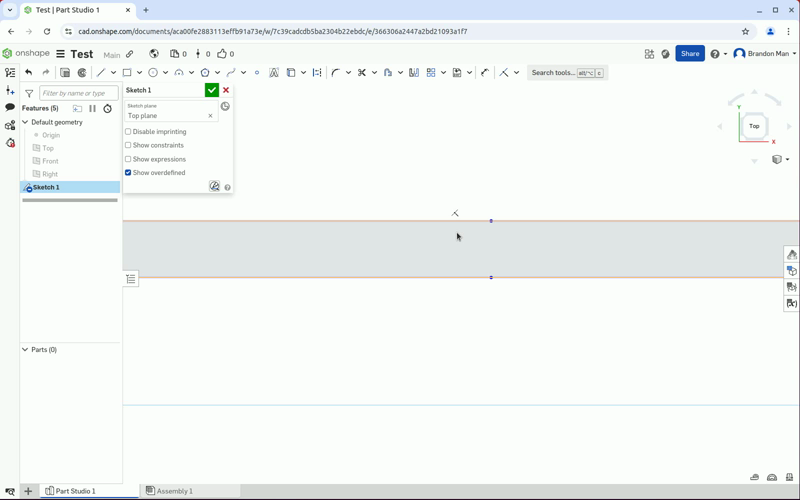
scroll(-6)
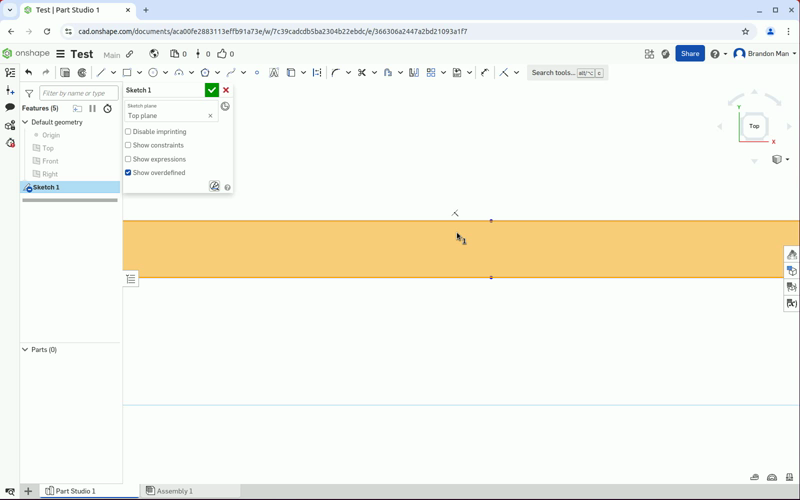
scroll(-6)
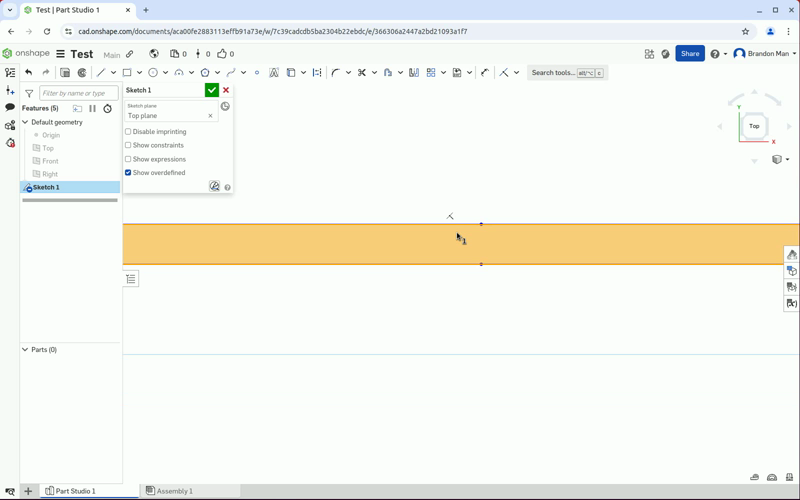
scroll(-6)
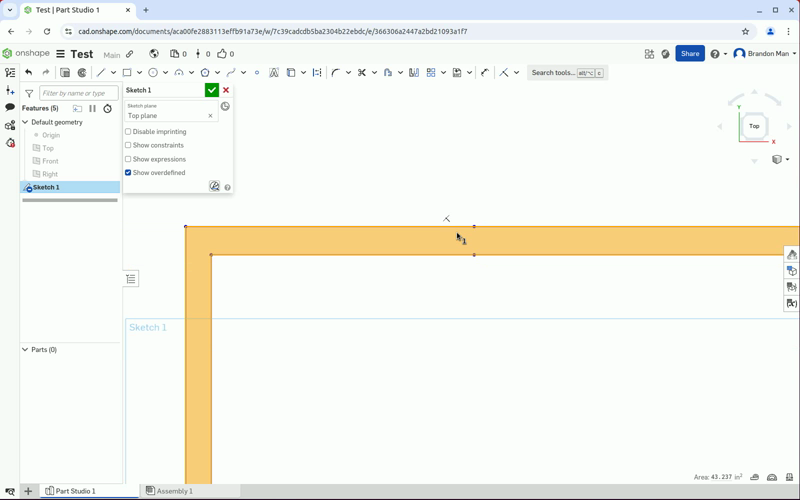
scroll(-6)
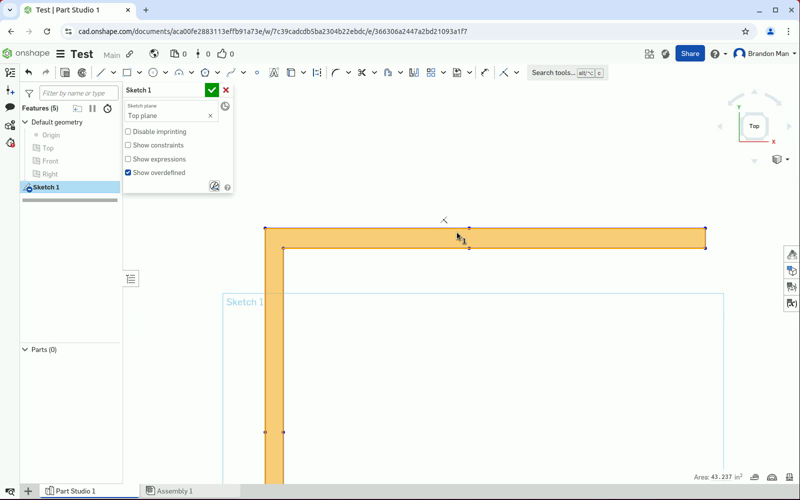
scroll(-6)
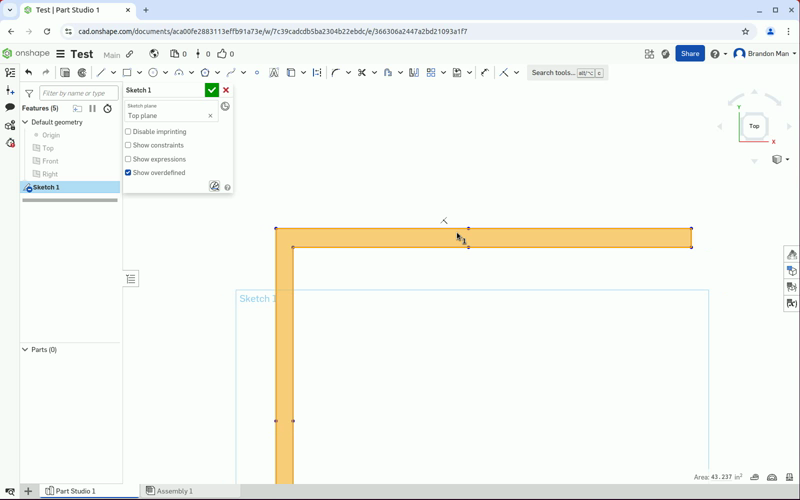
scroll(-6)
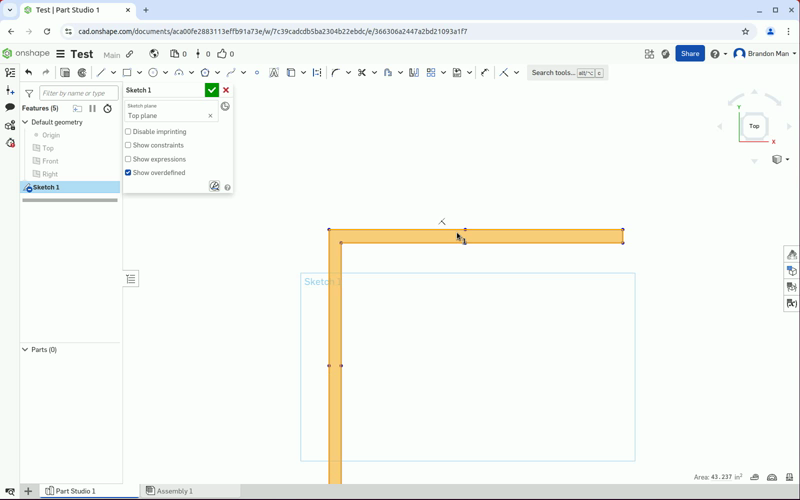
scroll(-6)
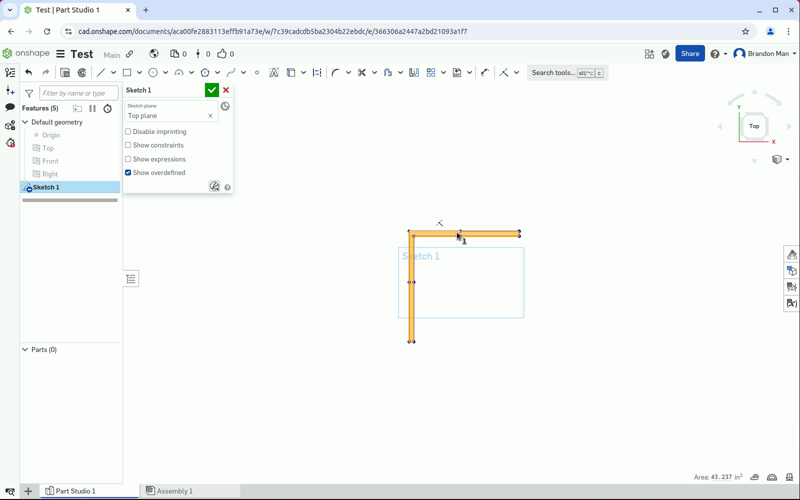
mouse_move(73, 352)
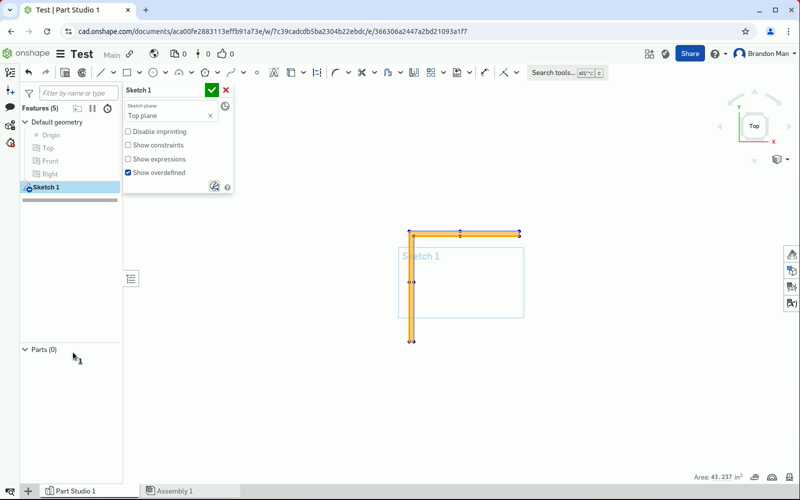
key(shift+y)
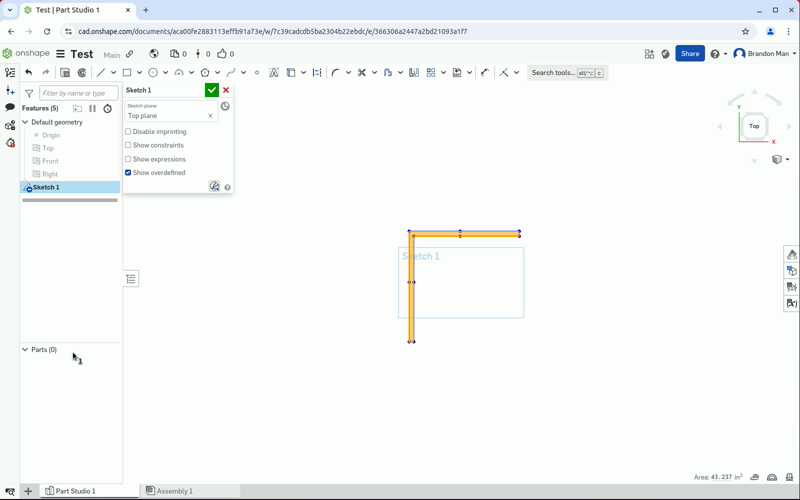
key(shift+e)
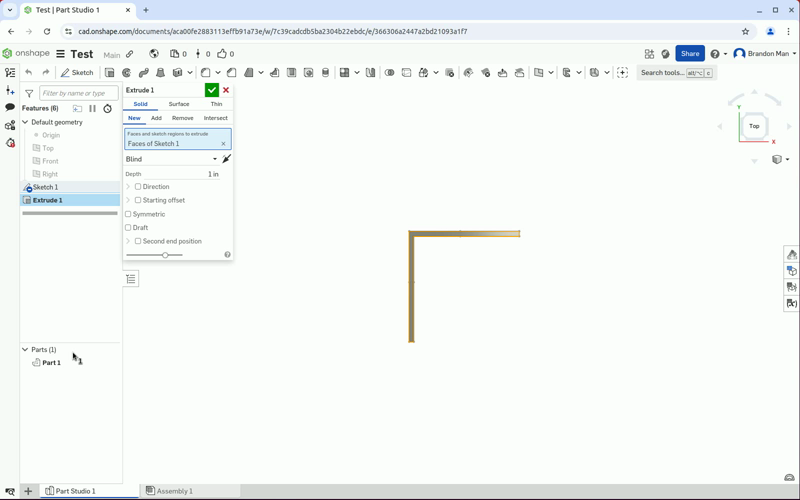
mouse_move(143, 106)
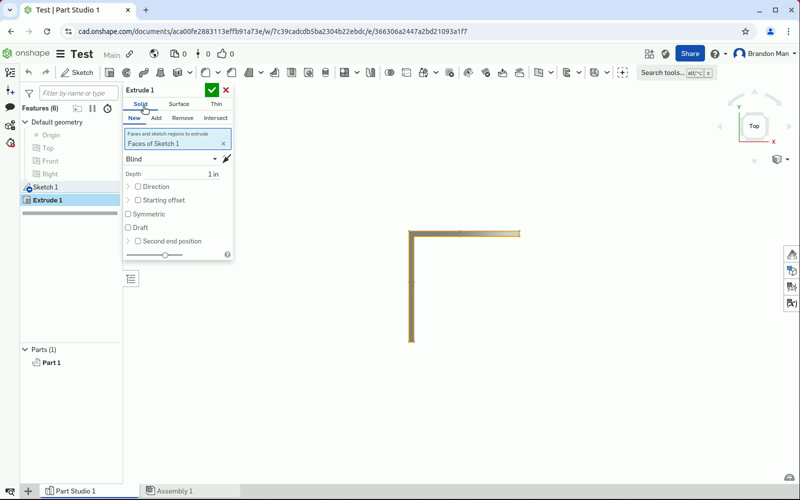
click(143, 106)
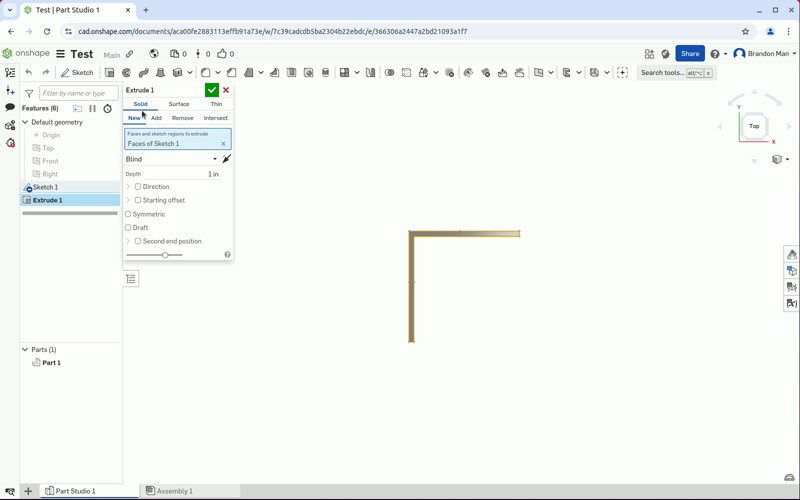
mouse_move(137, 120)
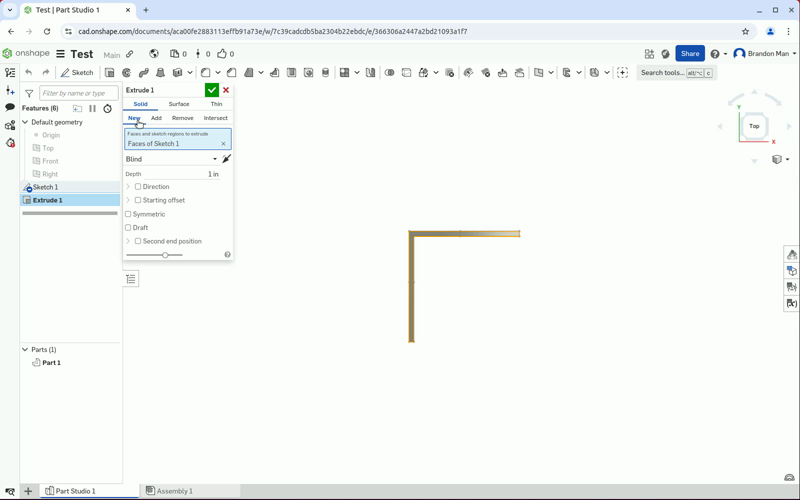
click(137, 120)
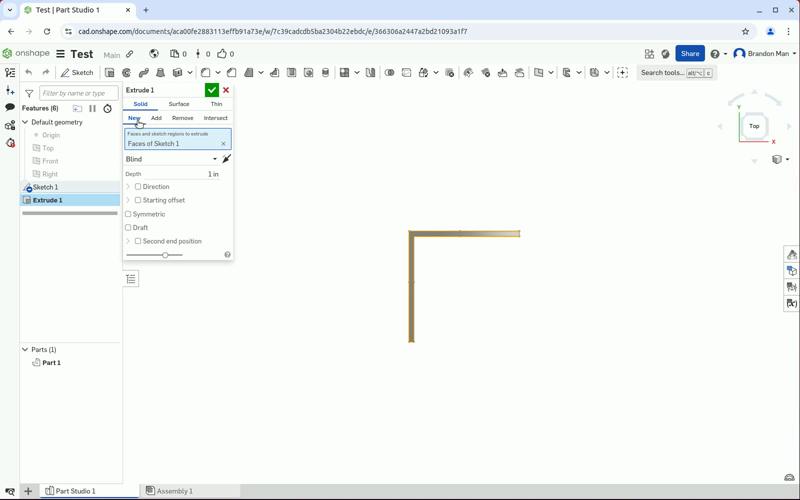
key(tab, 4)
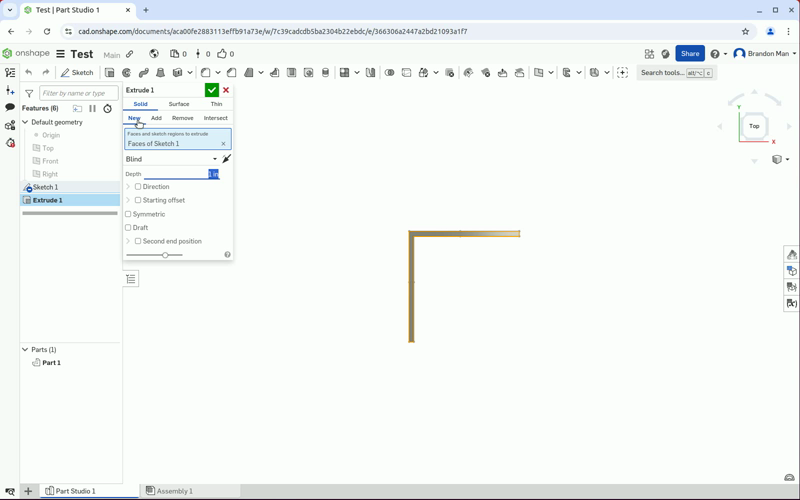
text(-23.108)
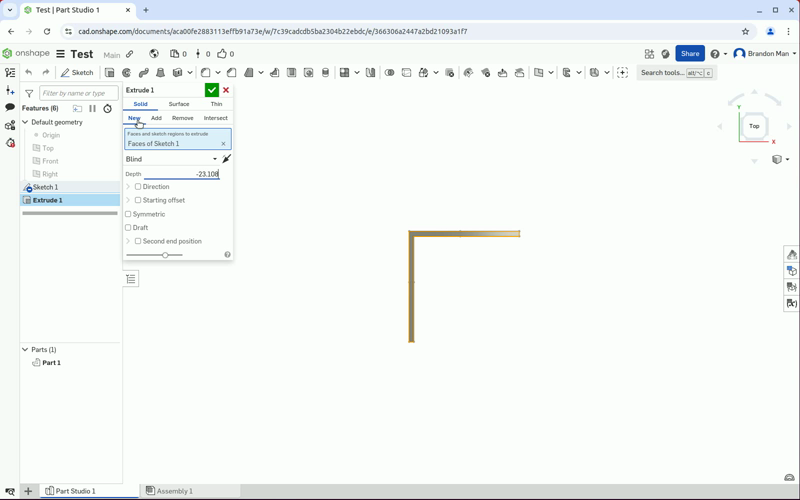
key(enter)
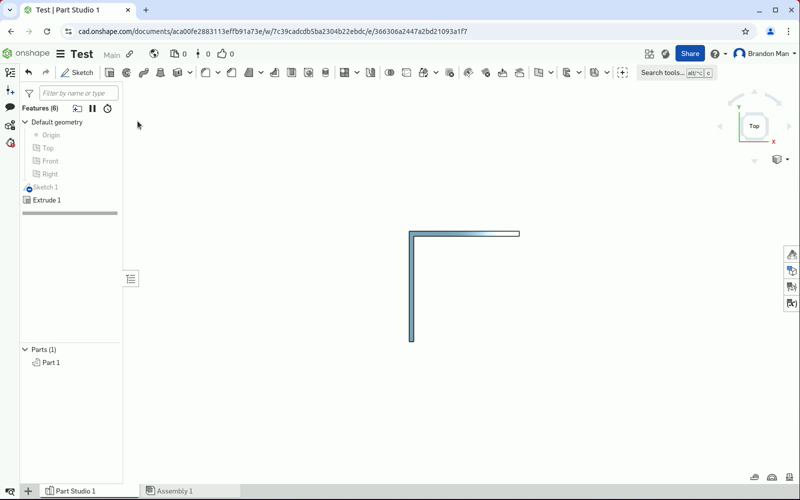
key(shift+h)
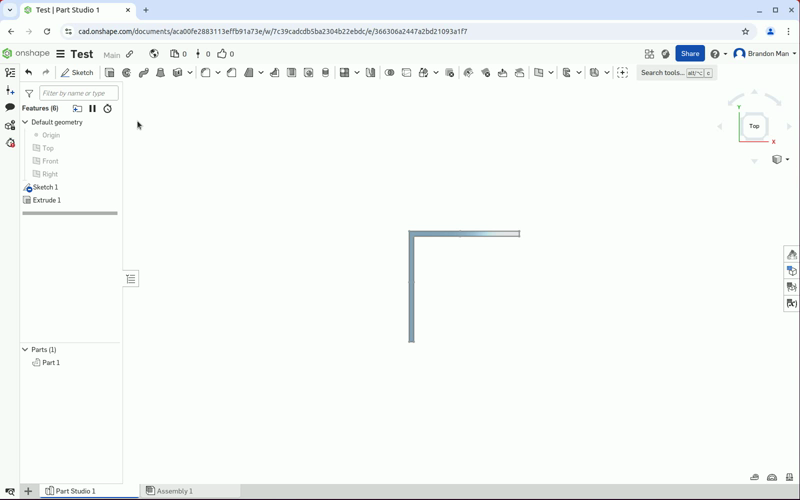
key(shift+h)
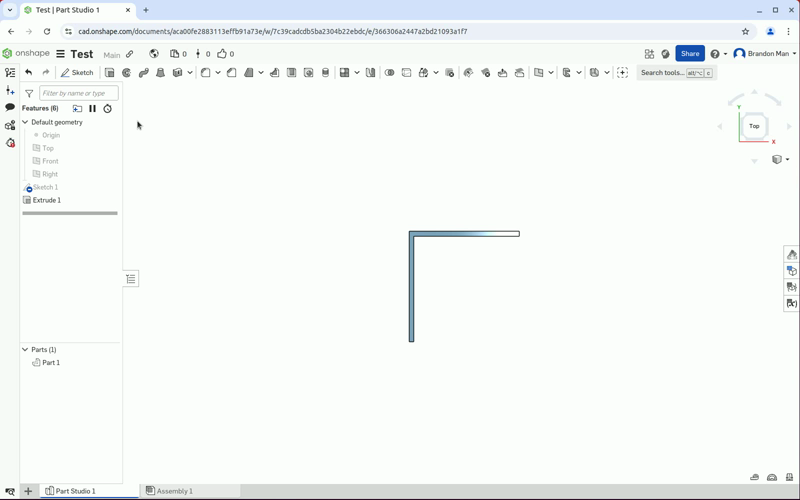
mouse_move(73, 189)
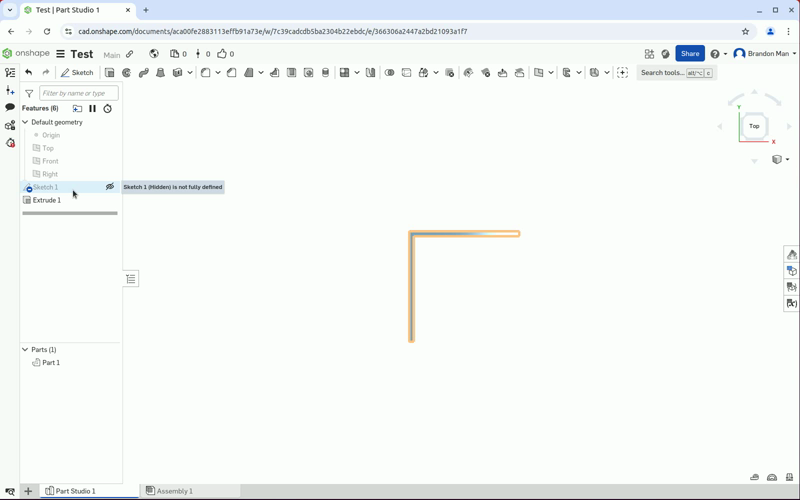
click(73, 189)
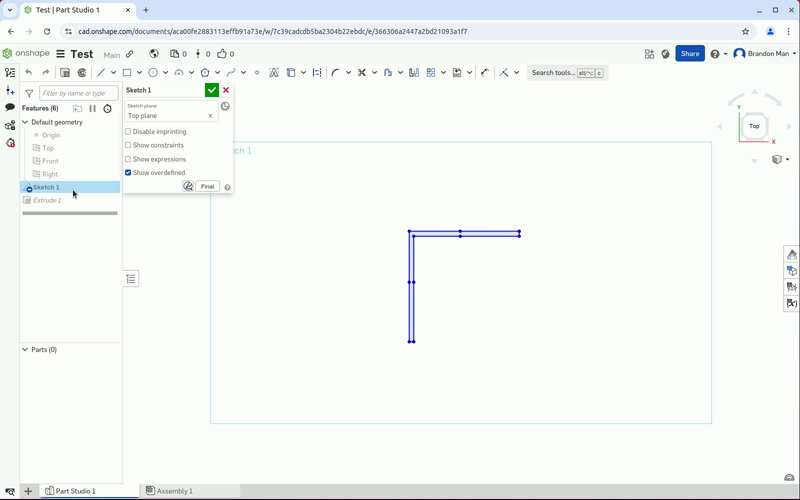
mouse_move(229, 92)
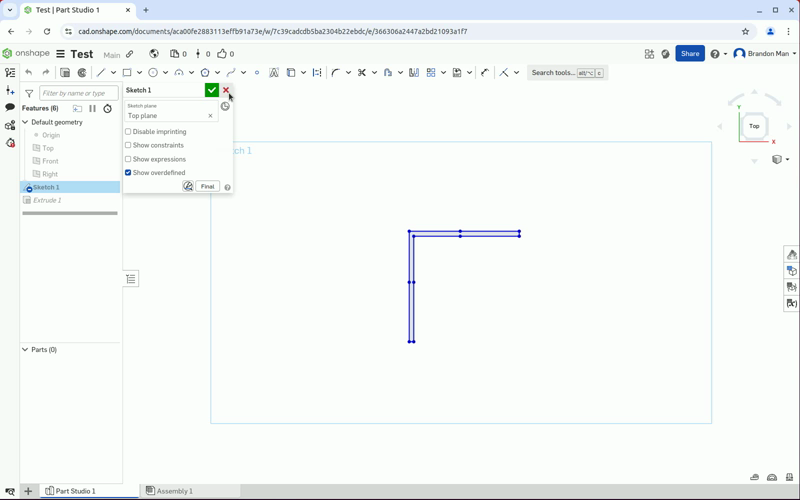
click(229, 92)
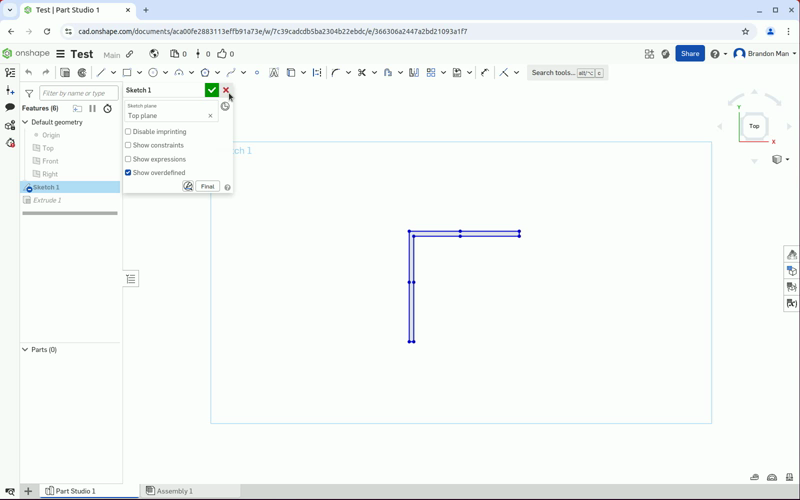
key(shift+s)
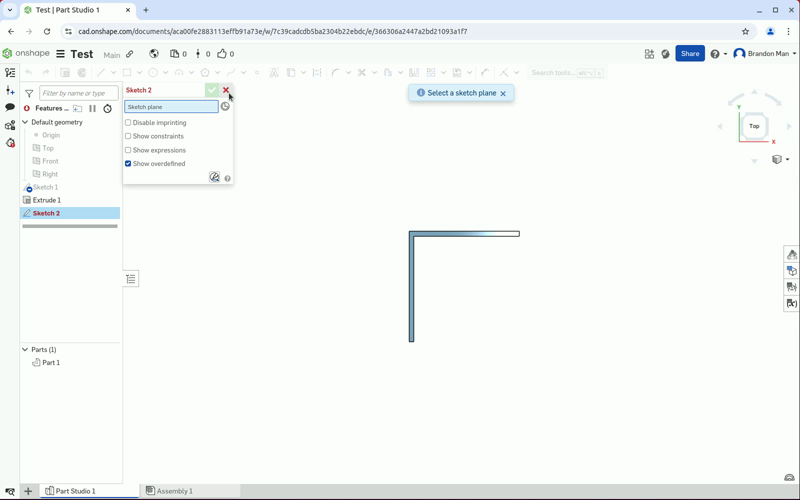
mouse_move(73, 150)
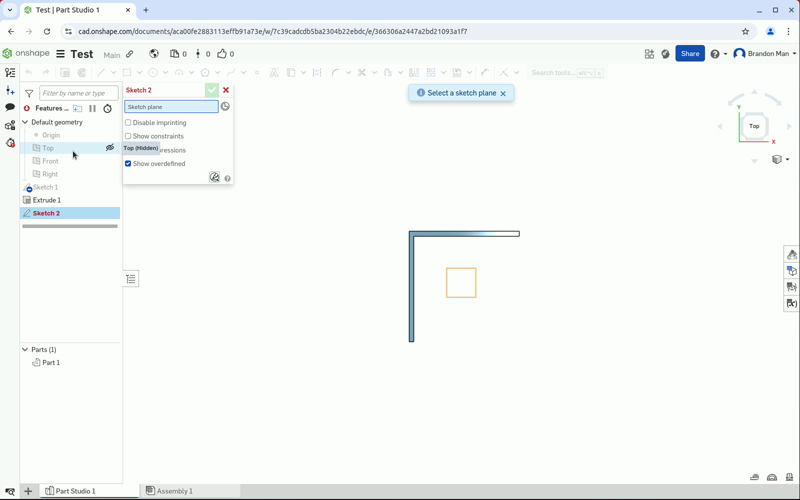
click(73, 150)
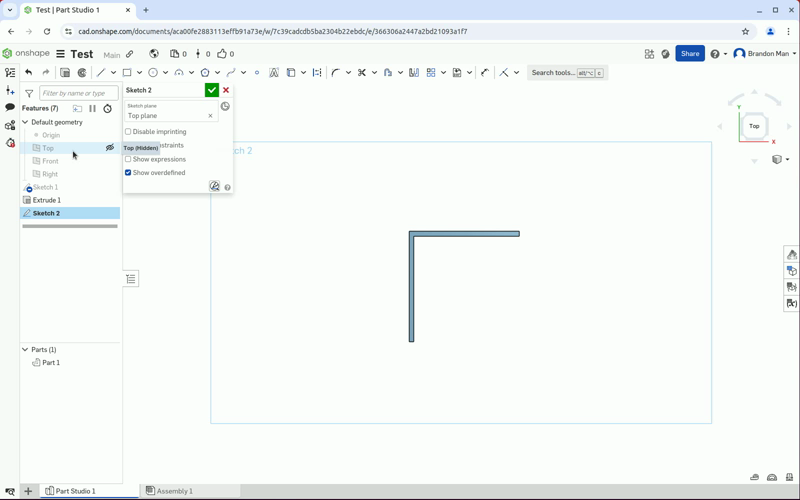
mouse_move(73, 352)
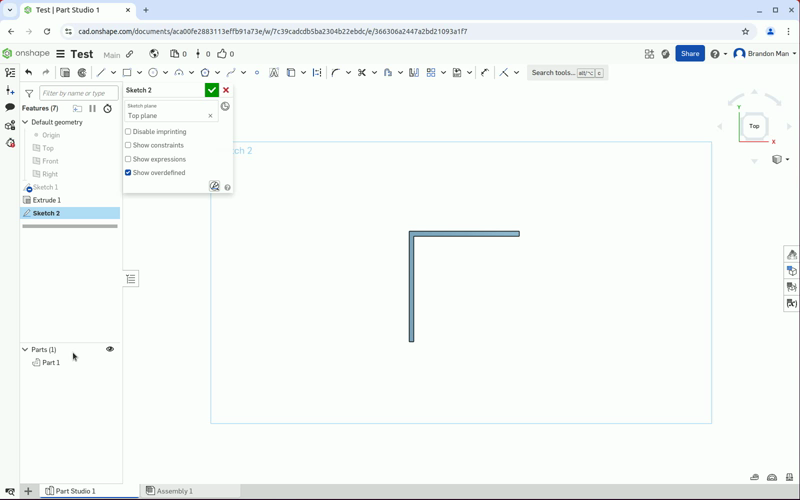
key(y)
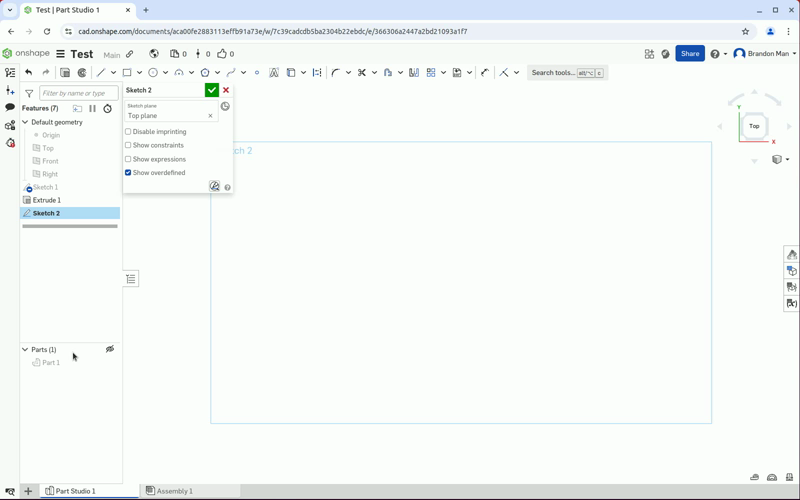
key(l)
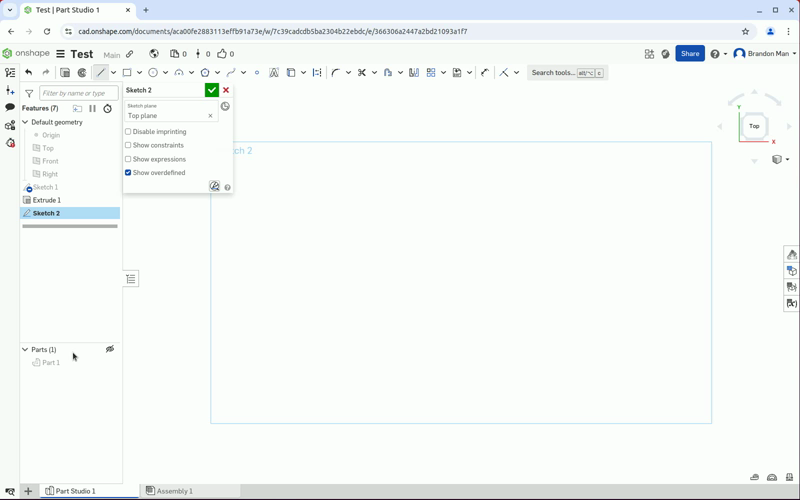
key_down(shift)
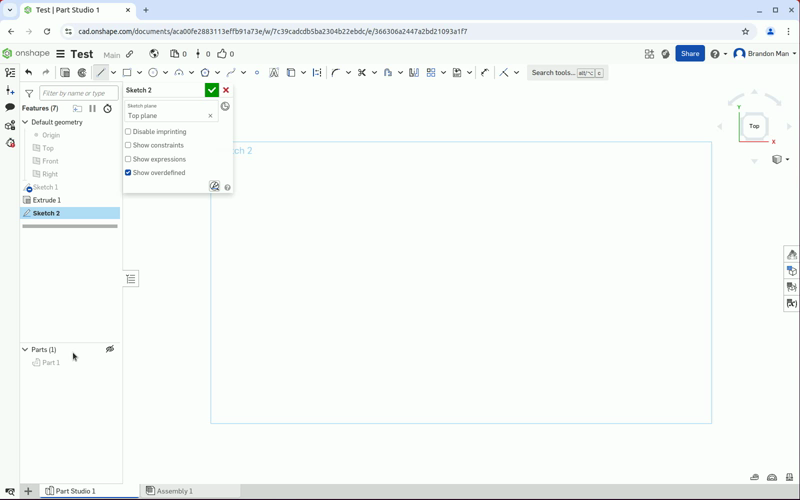
mouse_move(401, 341)
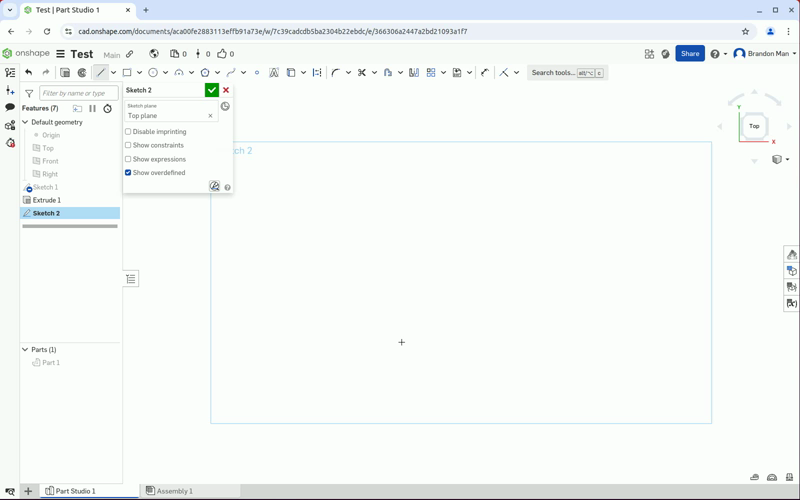
click(401, 341)
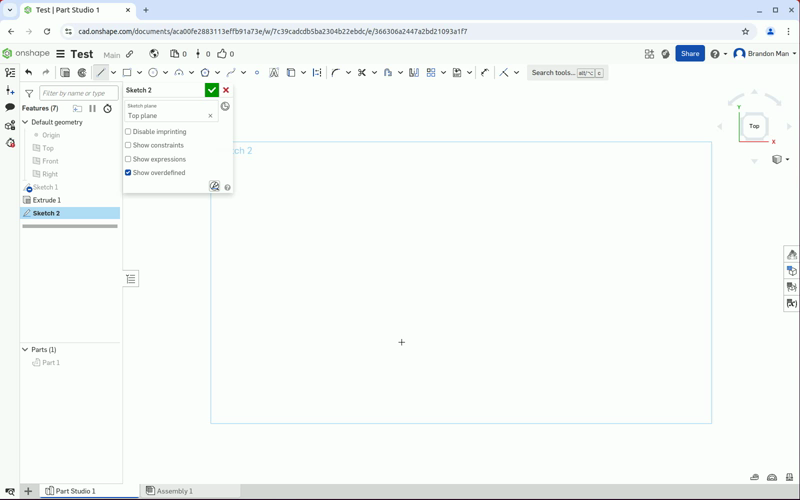
key_up(shift)
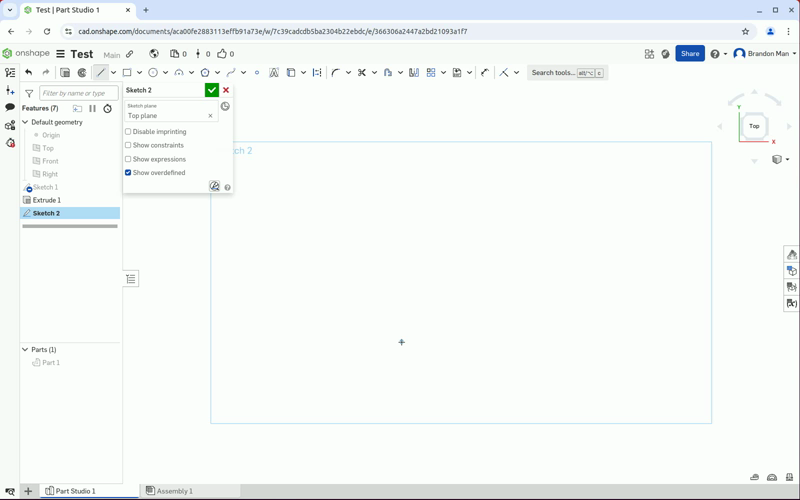
key_down(shift)
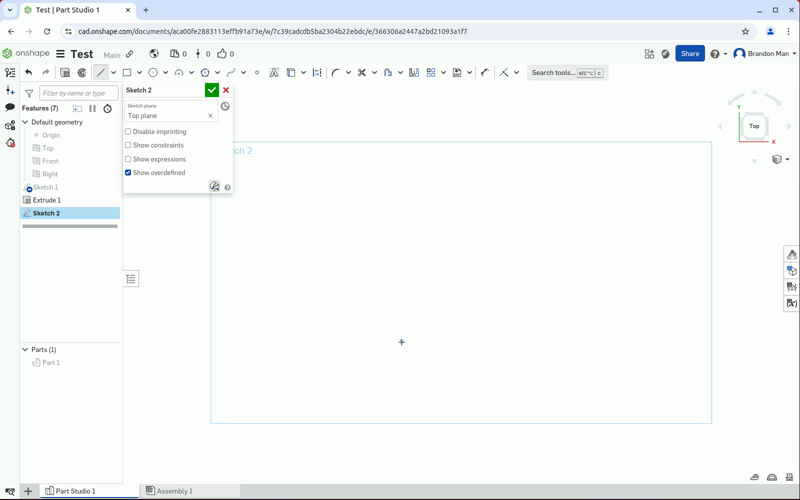
mouse_move(431, 341)
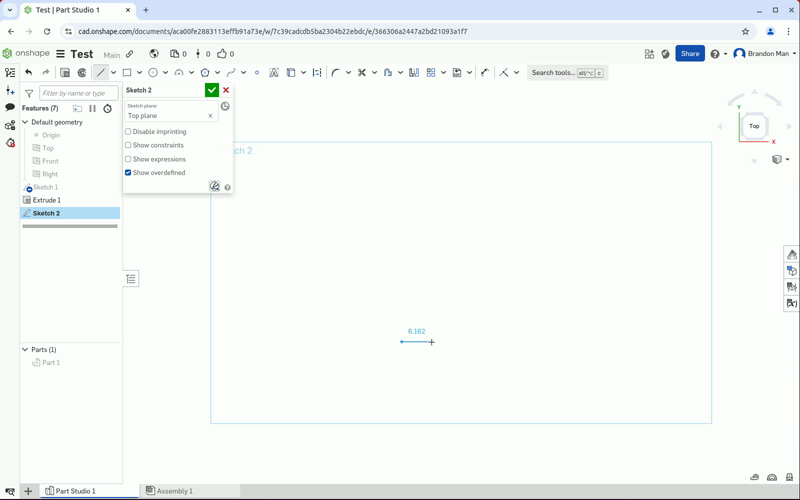
mouse_move(409, 341)
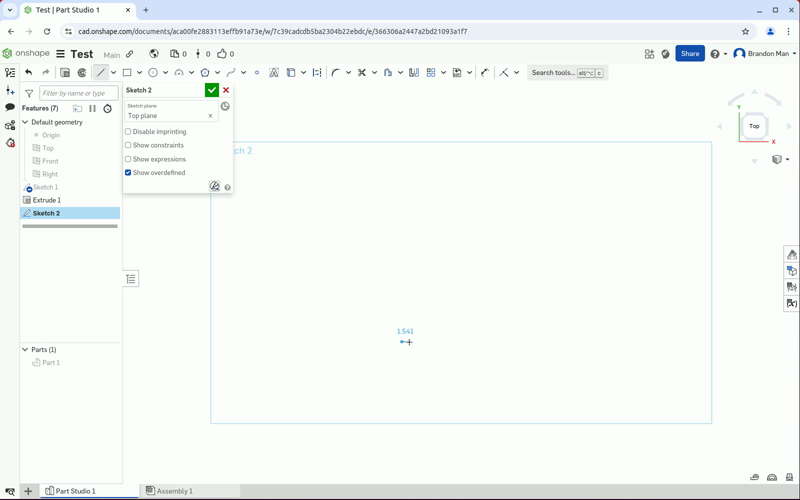
click(409, 341)
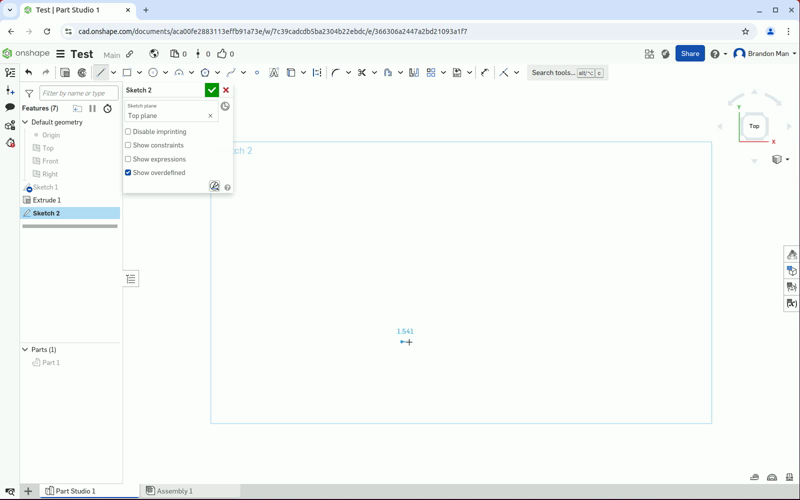
key_up(shift)
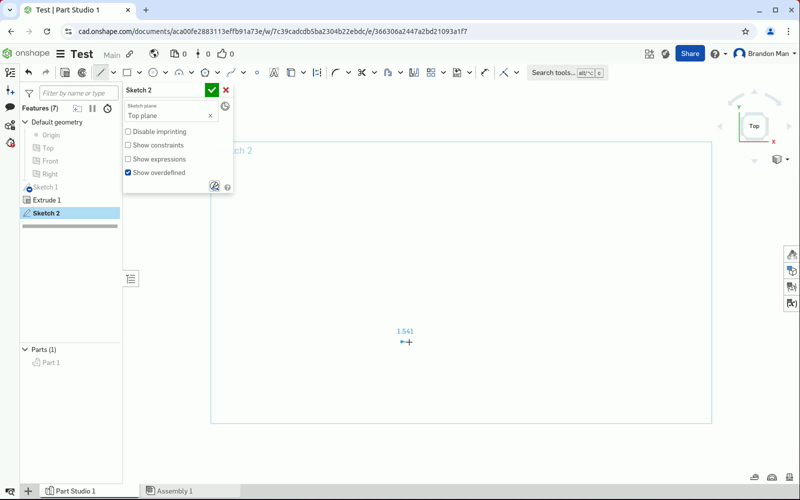
key_down(shift)
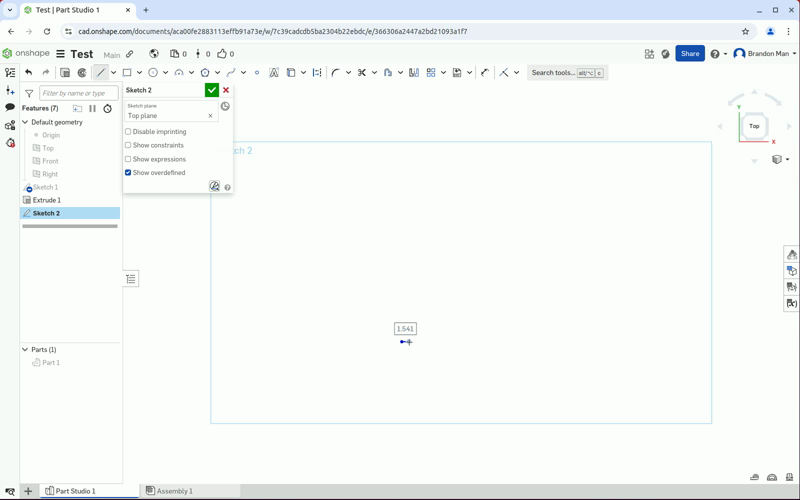
mouse_move(439, 341)
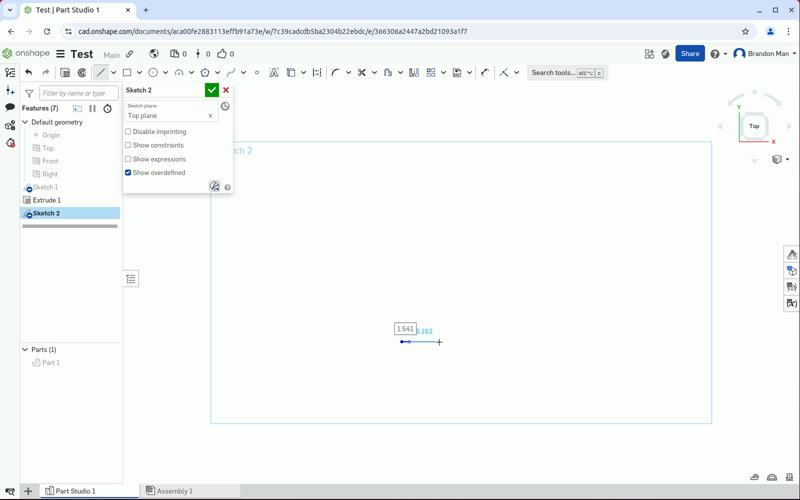
mouse_move(409, 282)
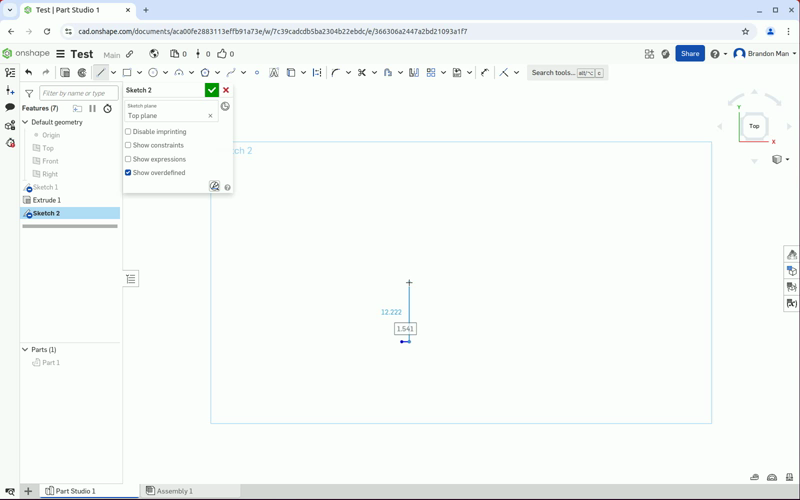
click(409, 282)
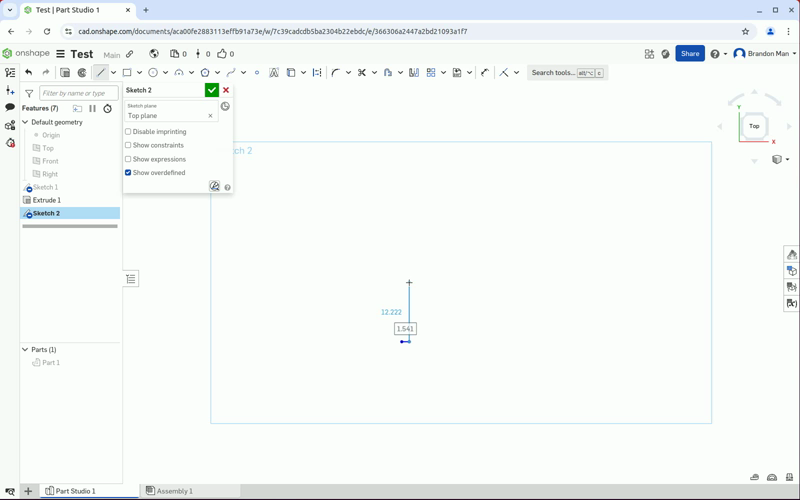
key_up(shift)
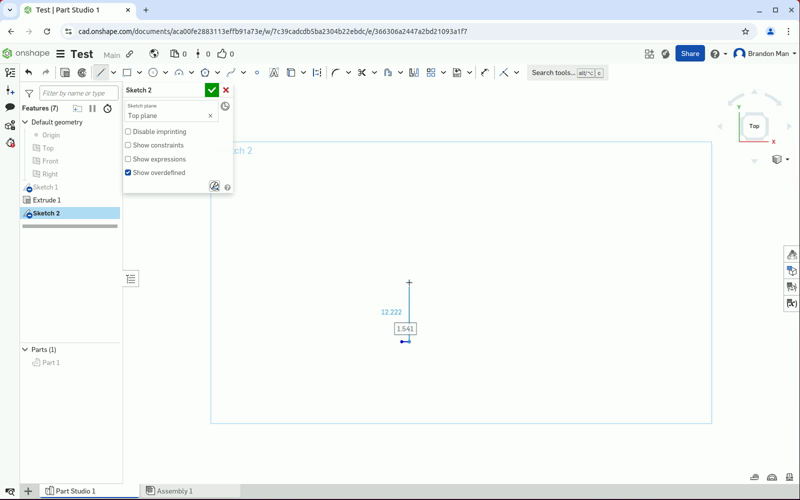
key_down(shift)
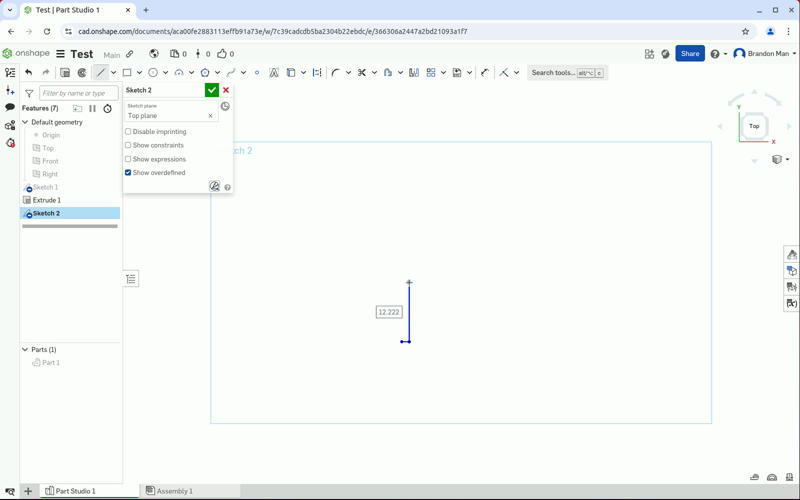
mouse_move(439, 282)
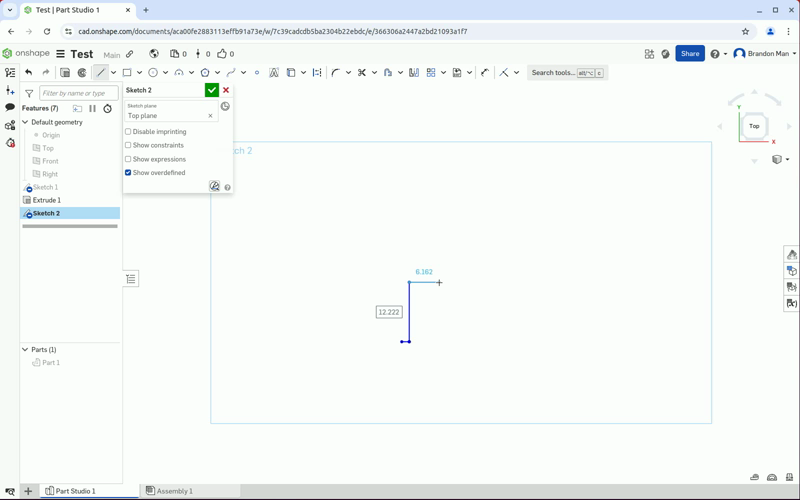
mouse_move(409, 231)
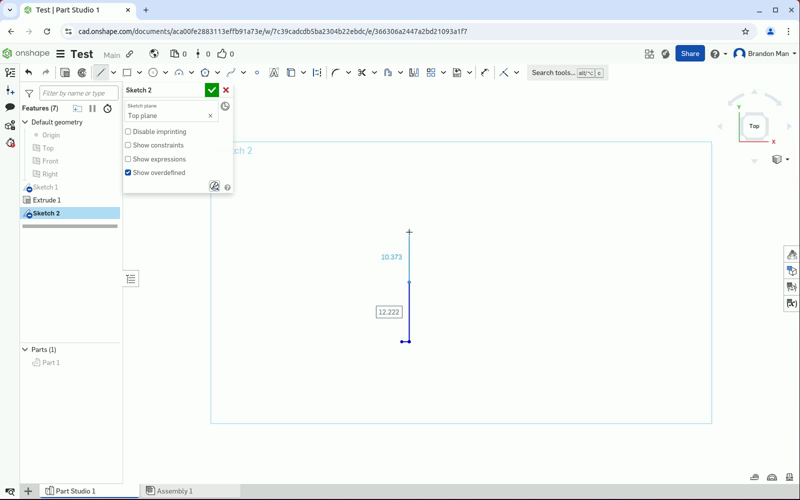
click(409, 231)
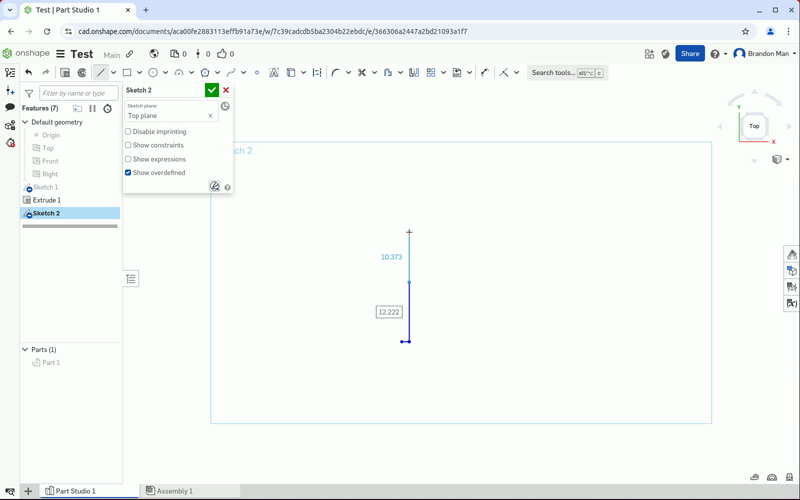
key_up(shift)
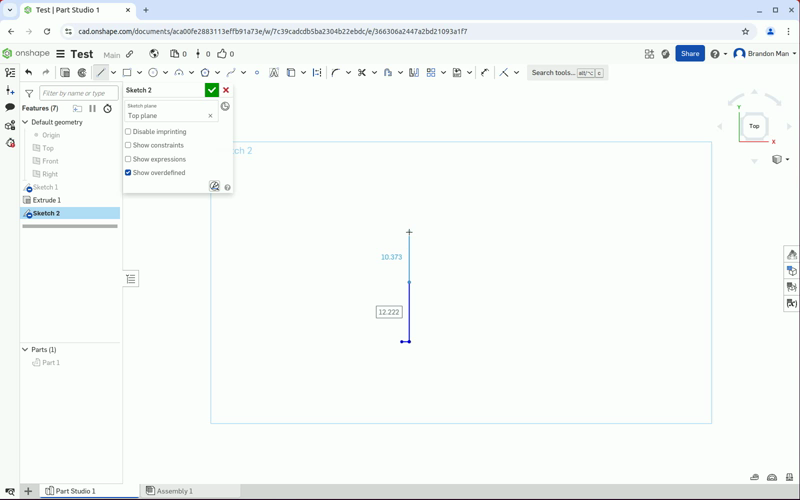
key_down(shift)
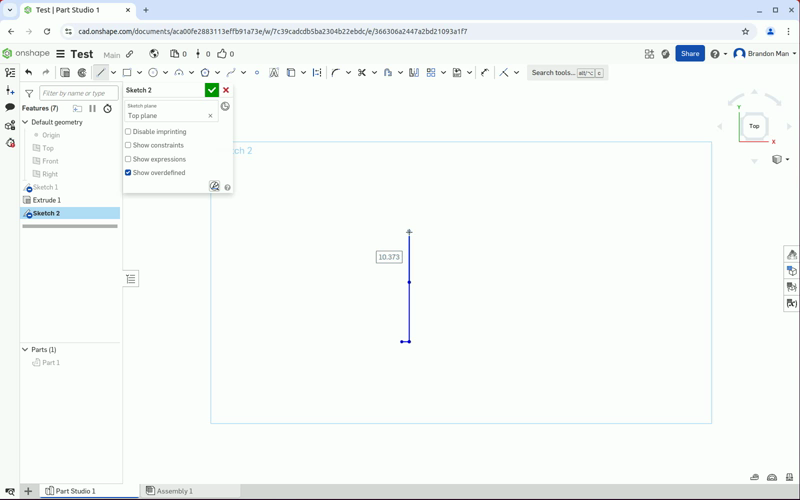
mouse_move(439, 231)
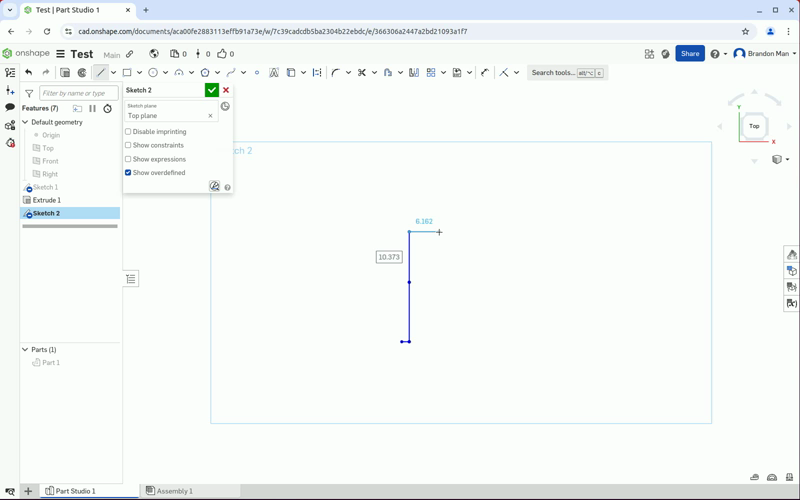
mouse_move(461, 231)
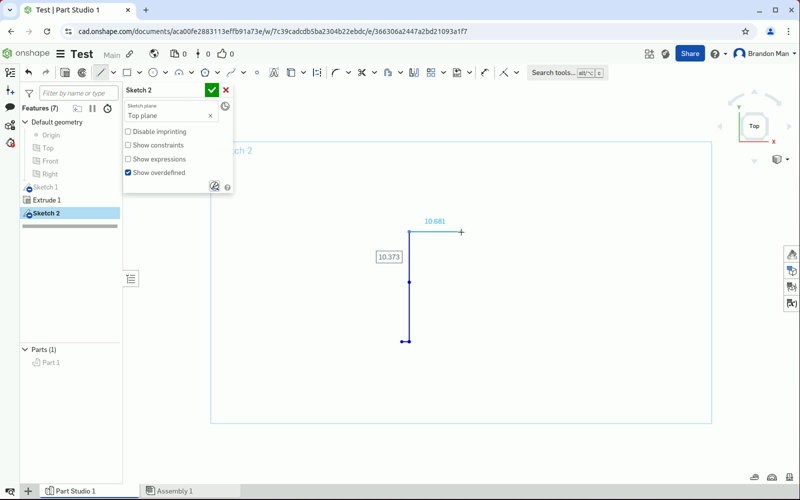
click(461, 231)
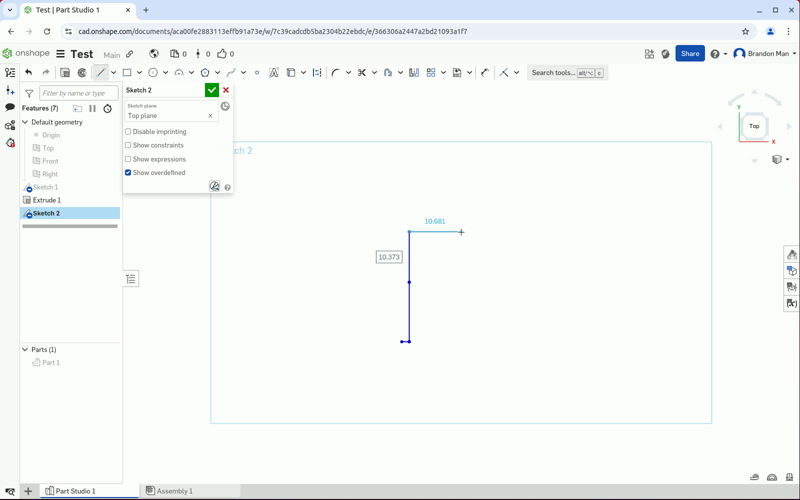
key_up(shift)
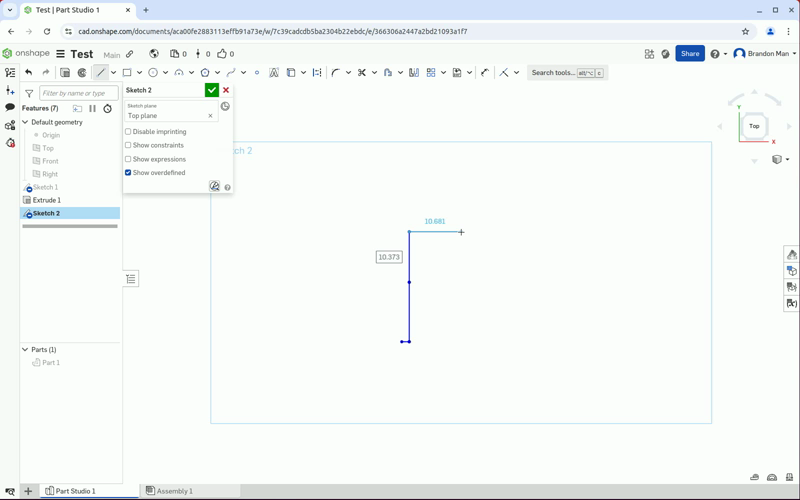
key_down(shift)
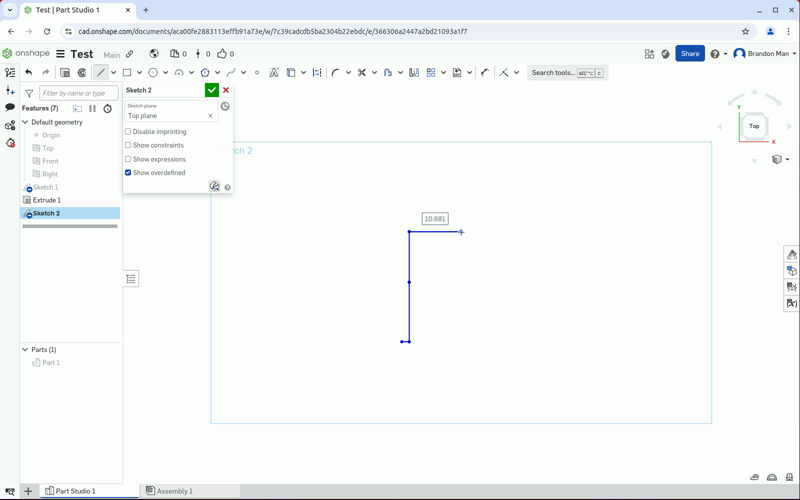
mouse_move(491, 231)
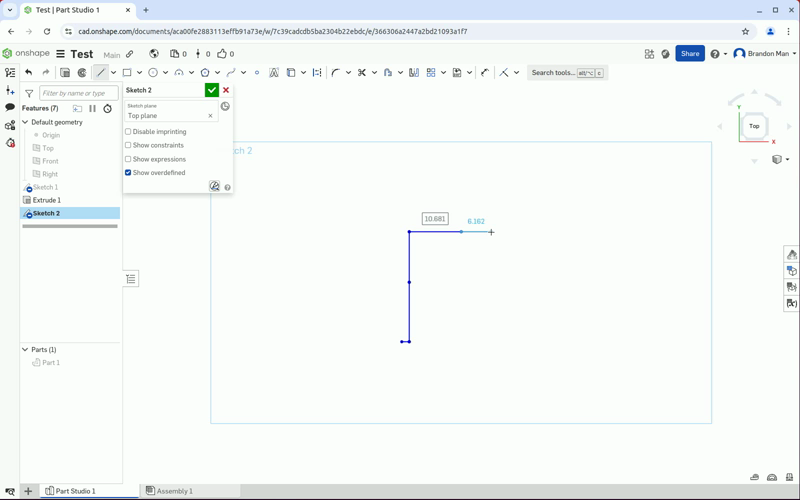
mouse_move(519, 231)
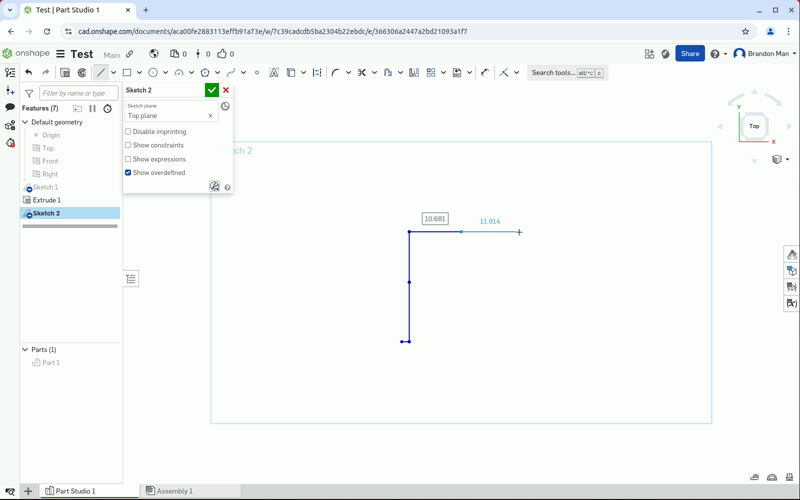
click(519, 231)
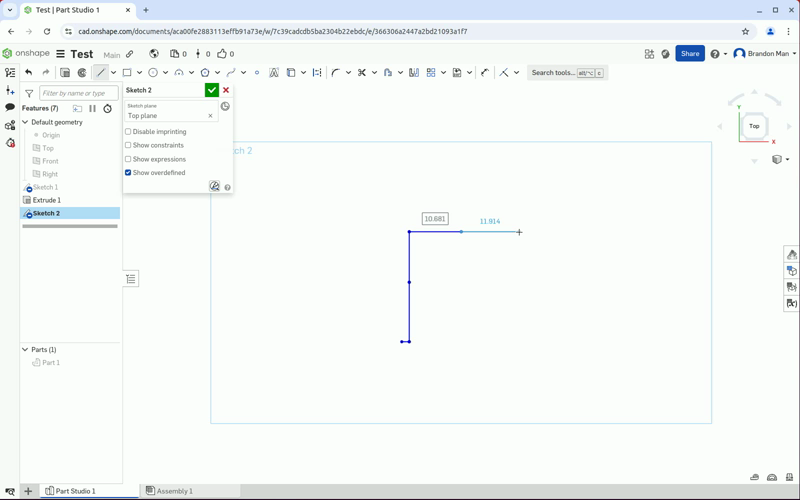
key_up(shift)
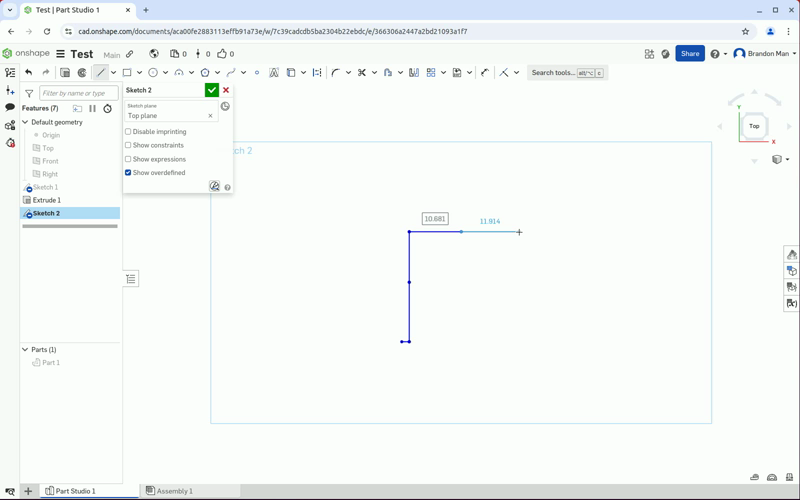
key_down(shift)
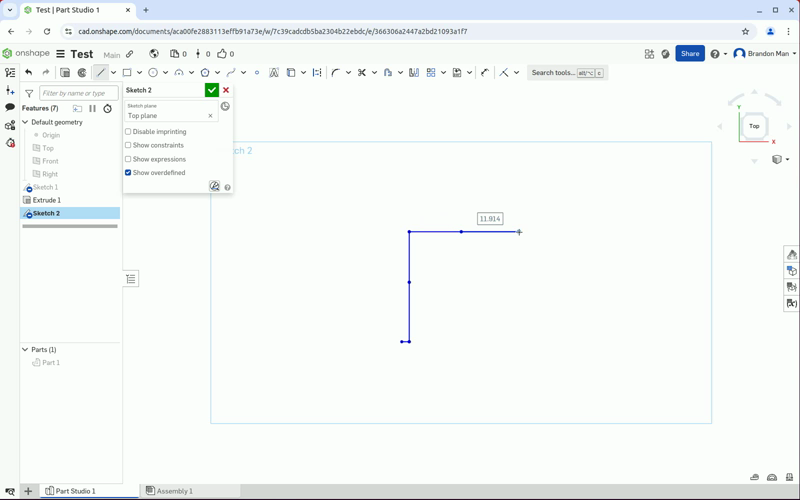
mouse_move(549, 231)
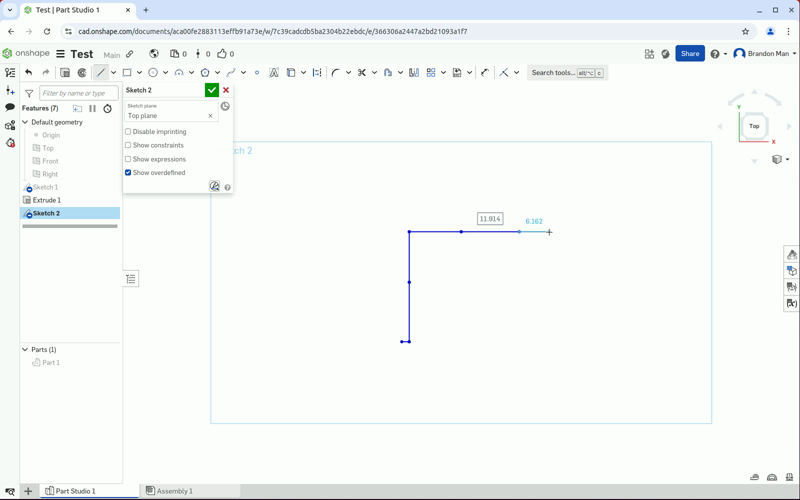
mouse_move(519, 224)
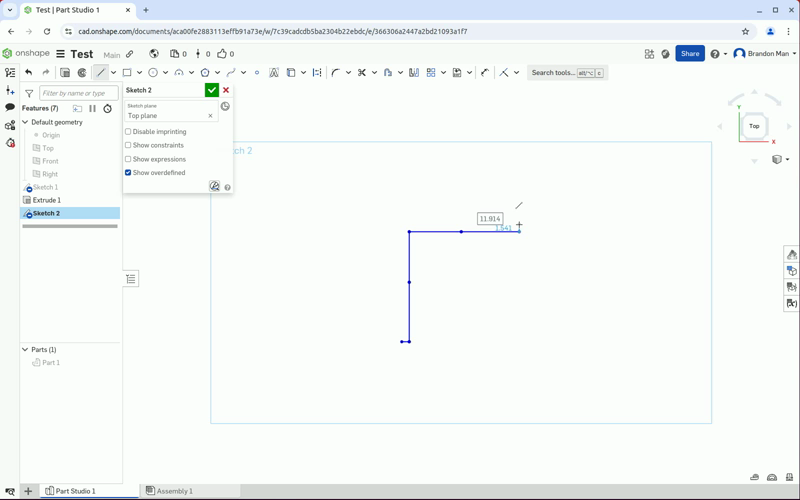
click(519, 224)
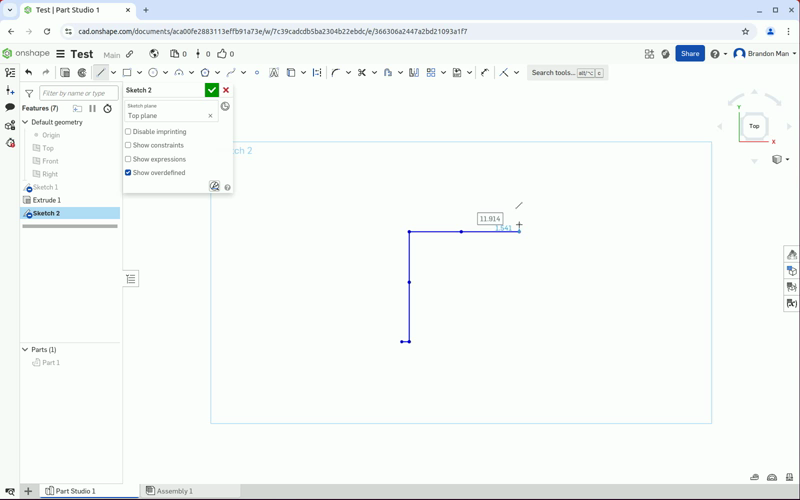
key_up(shift)
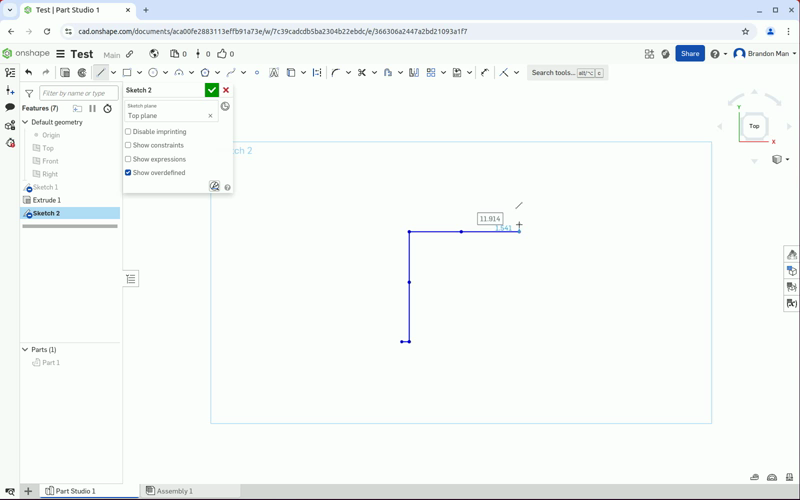
key_down(shift)
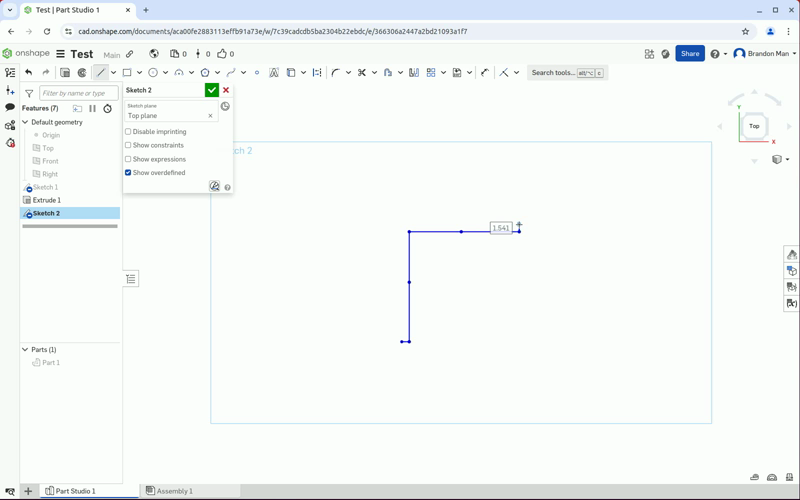
mouse_move(549, 224)
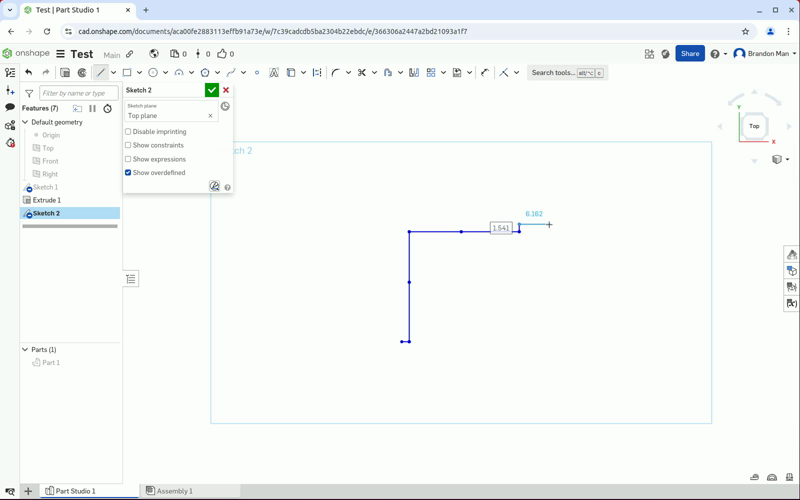
mouse_move(461, 224)
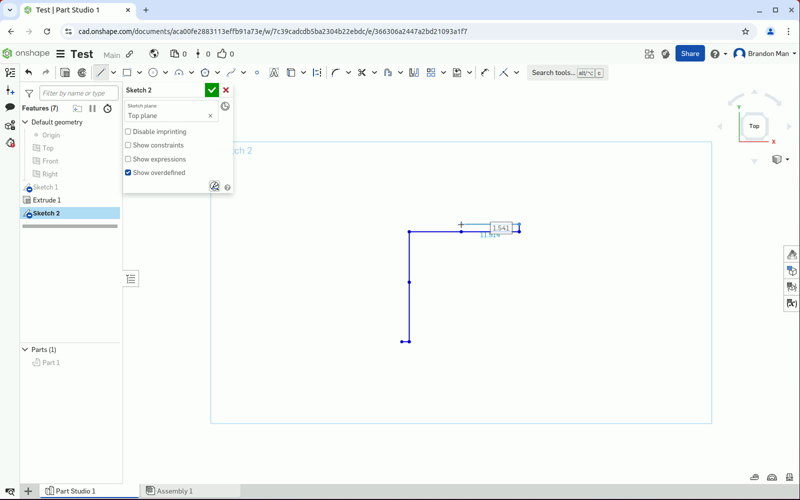
click(461, 224)
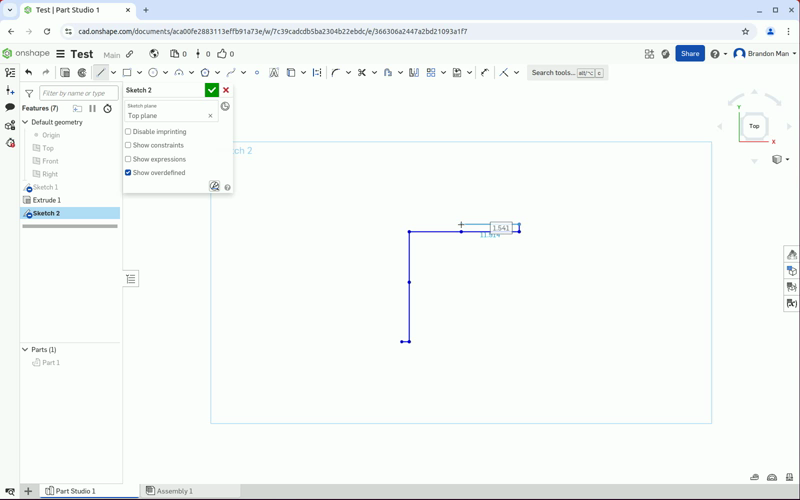
key_up(shift)
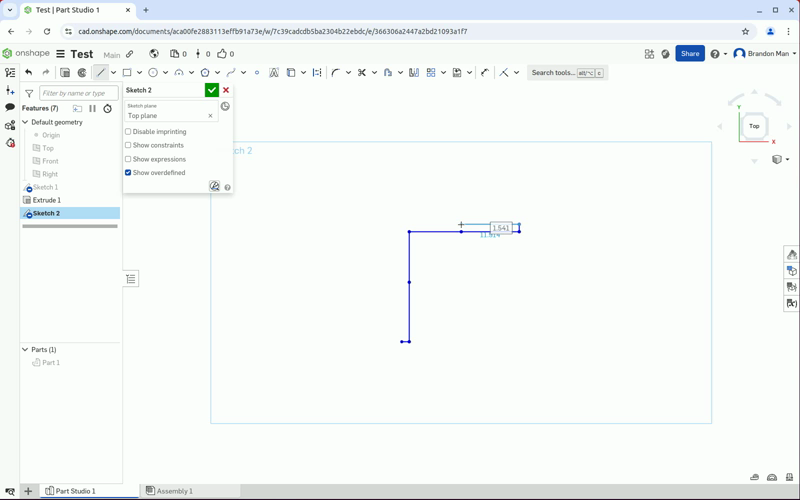
key_down(shift)
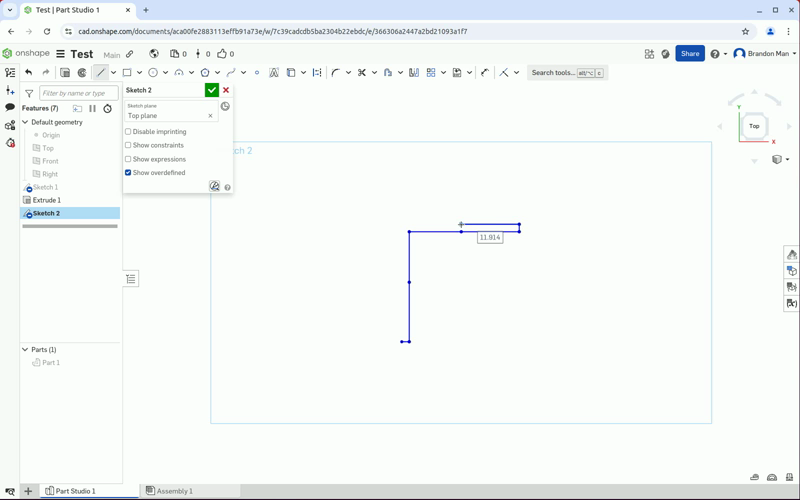
mouse_move(491, 224)
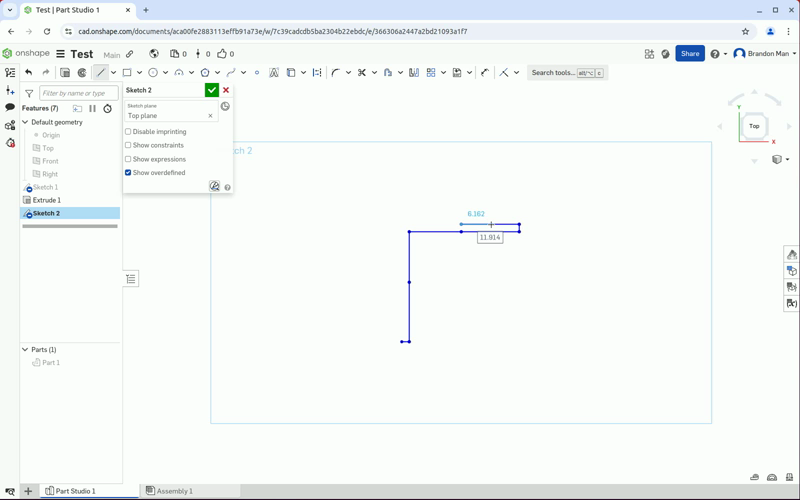
mouse_move(401, 224)
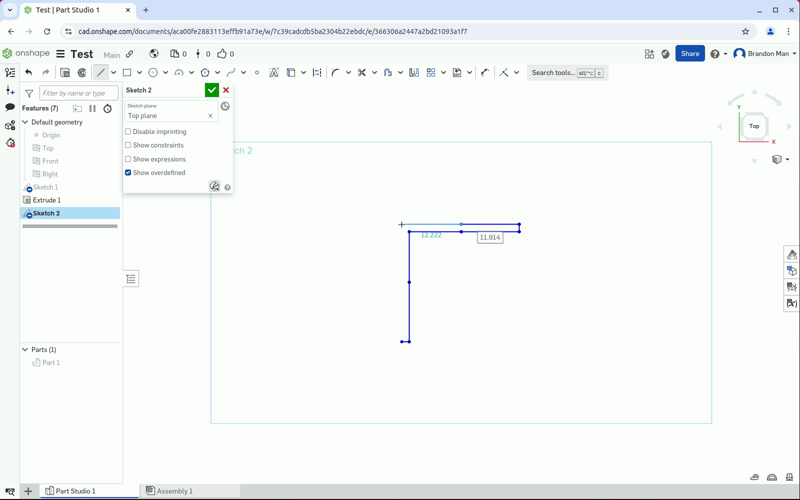
click(401, 224)
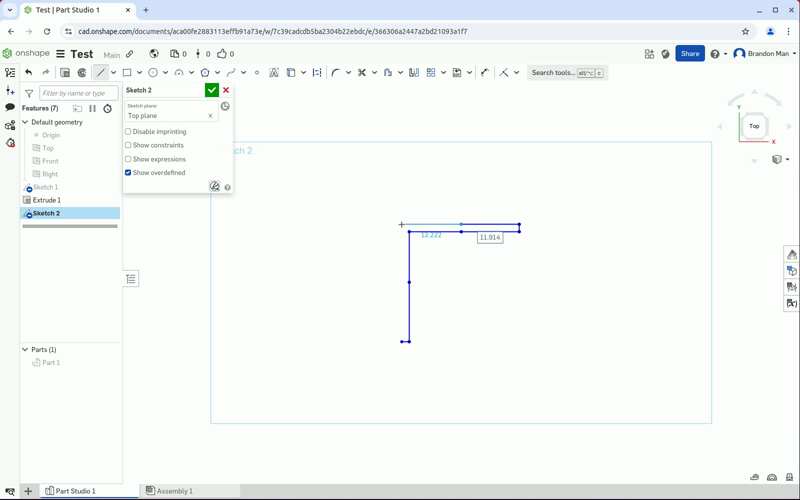
key_up(shift)
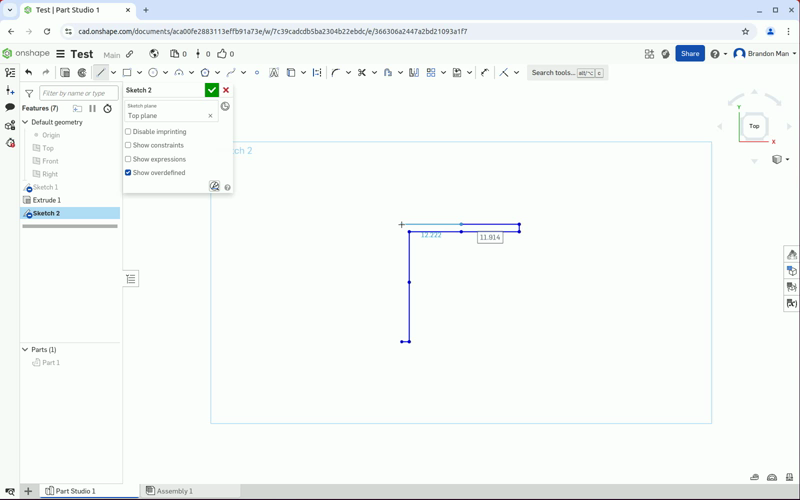
key_down(shift)
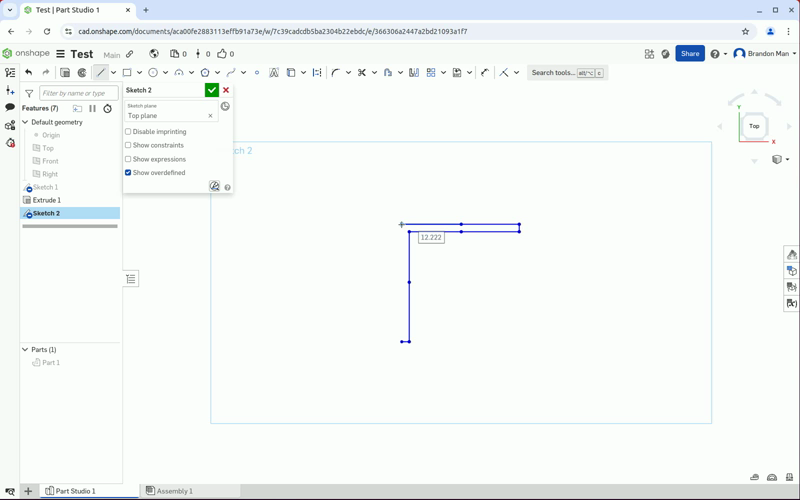
mouse_move(431, 224)
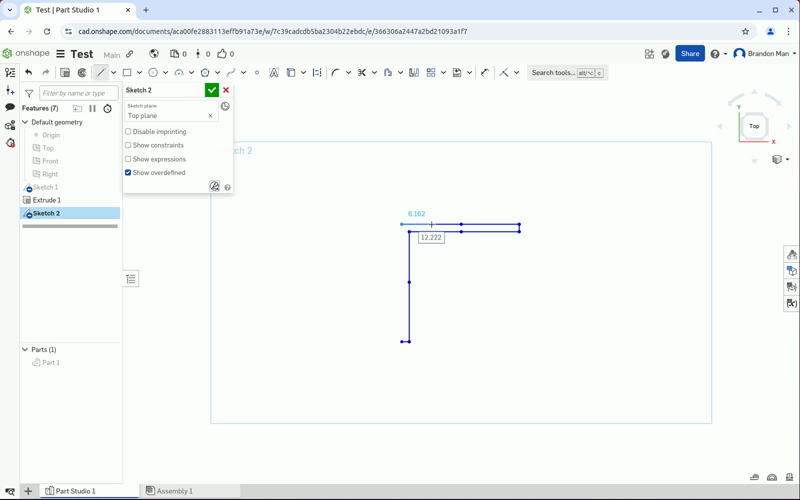
mouse_move(401, 282)
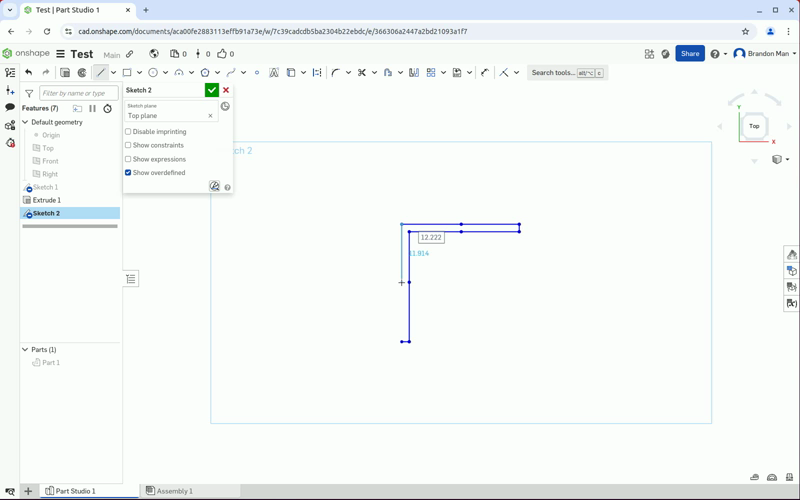
click(401, 282)
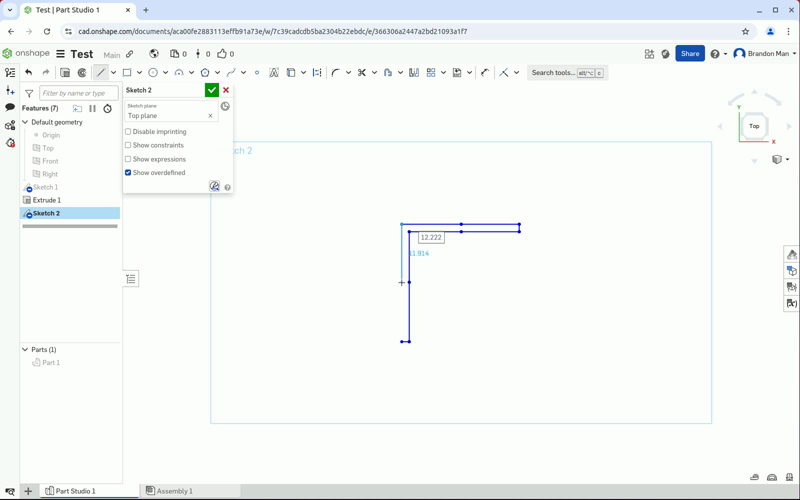
key_up(shift)
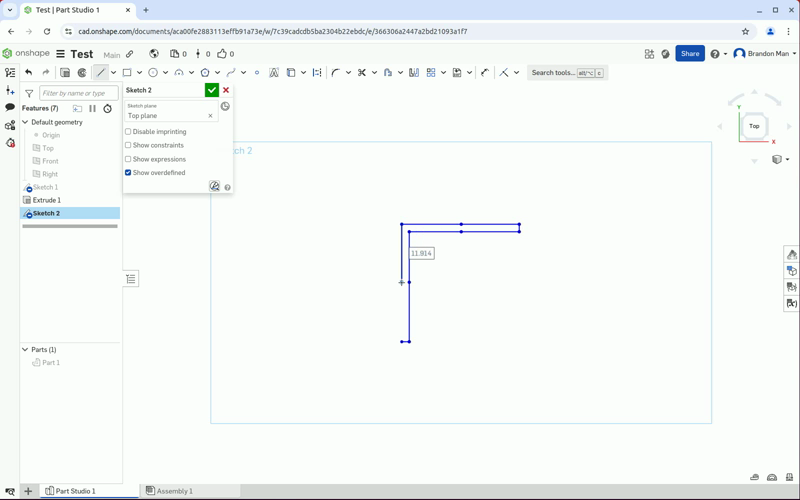
mouse_move(431, 282)
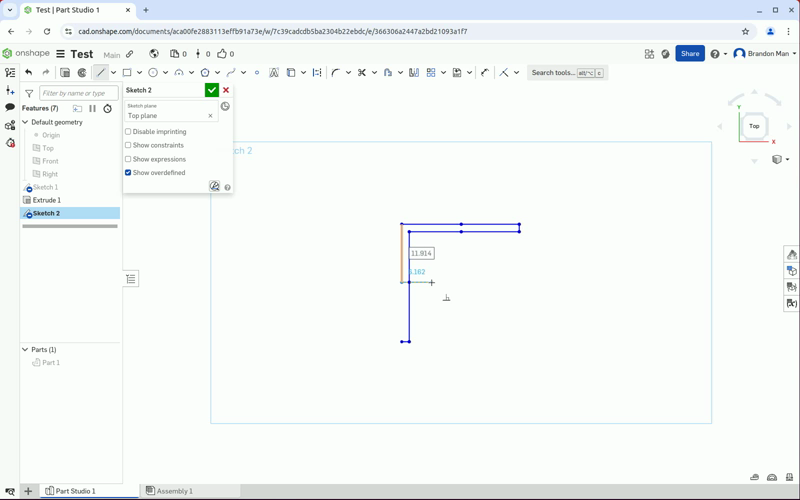
key_down(shift)
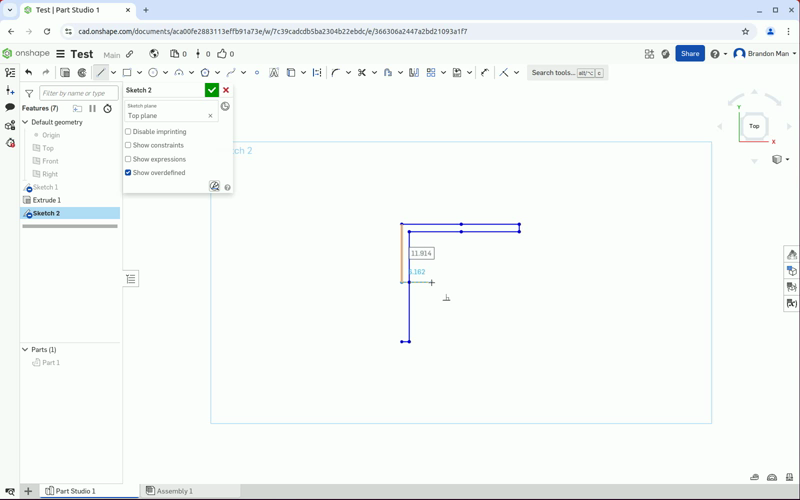
mouse_move(401, 341)
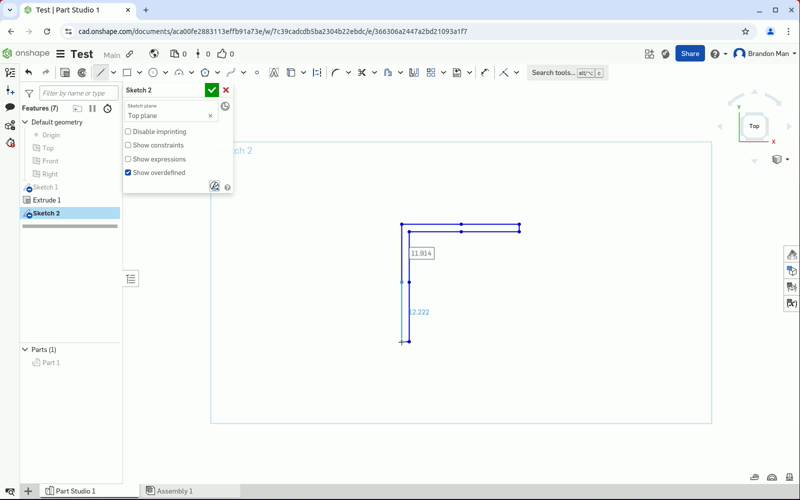
key_up(shift)
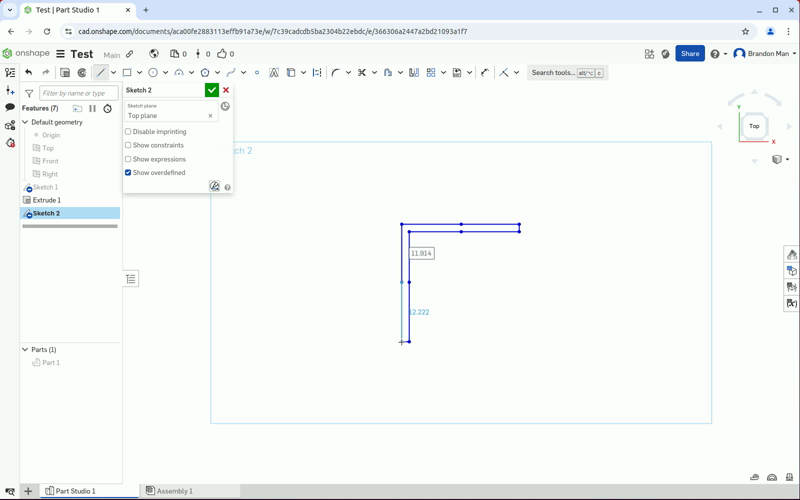
click(401, 341)
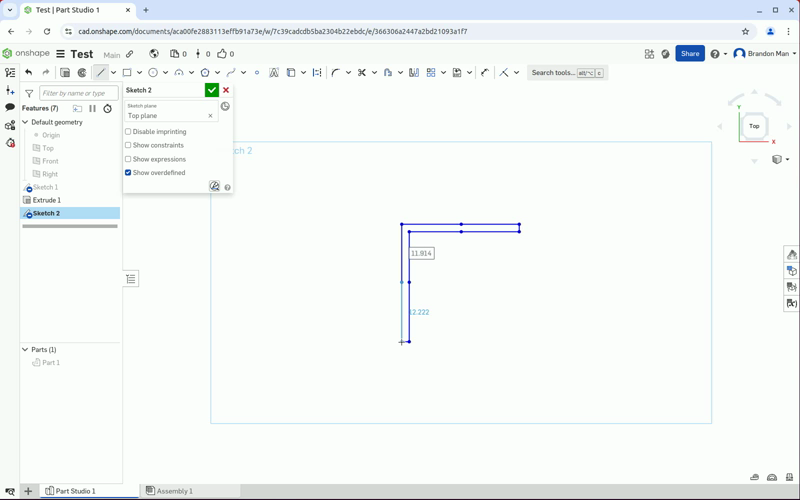
key(esc)
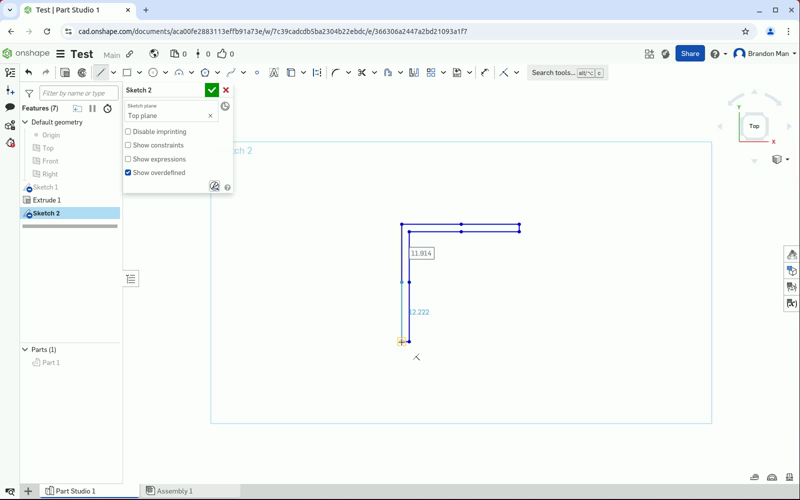
mouse_move(404, 300)
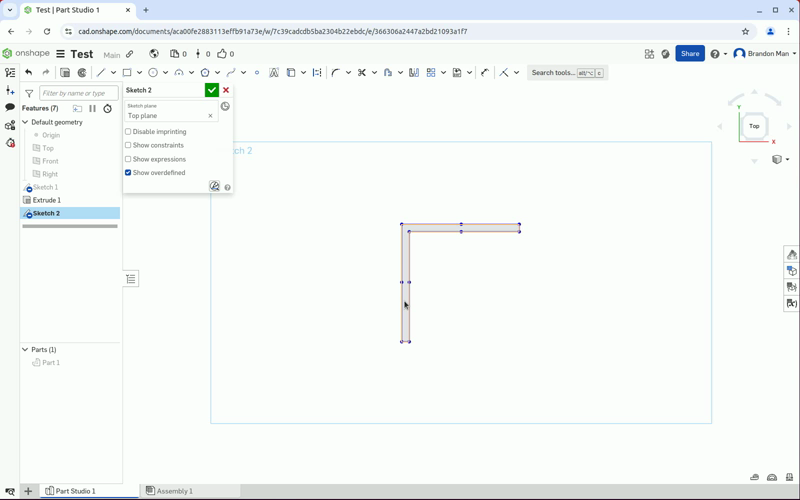
scroll(6)
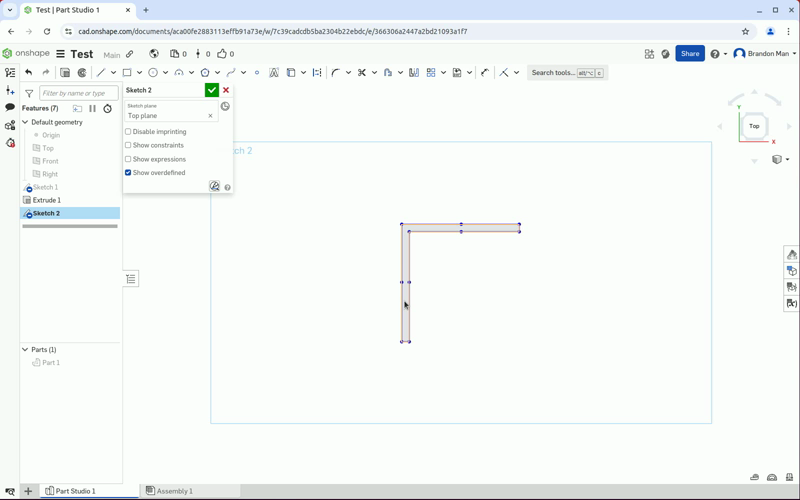
scroll(6)
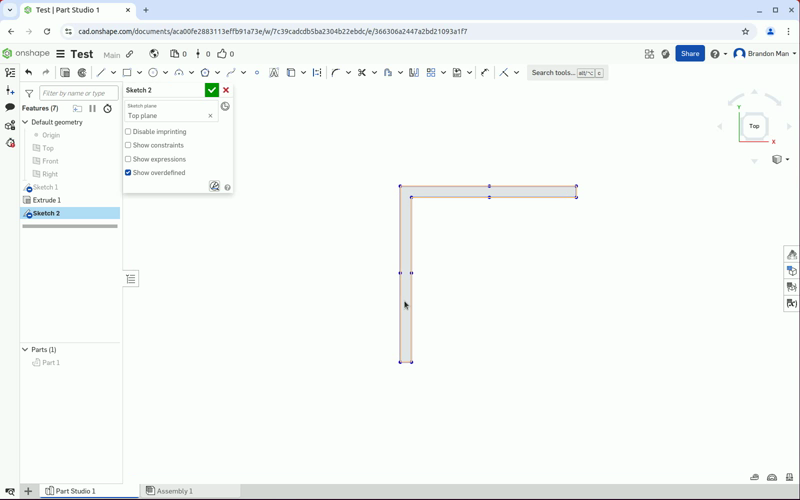
scroll(6)
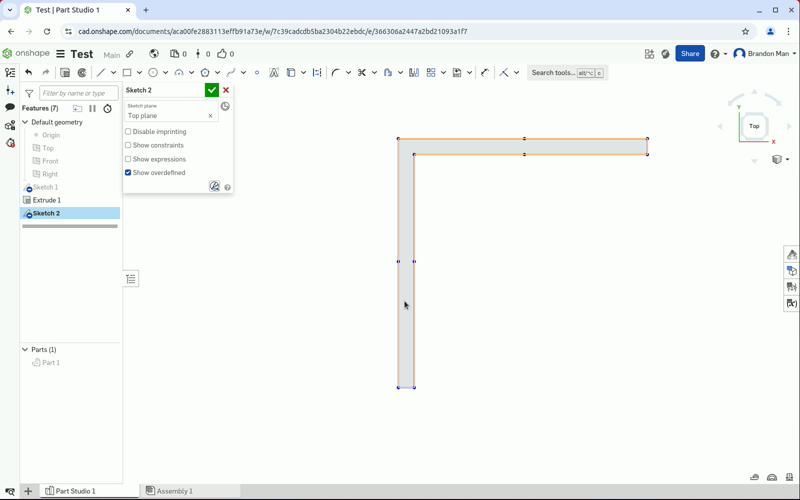
scroll(6)
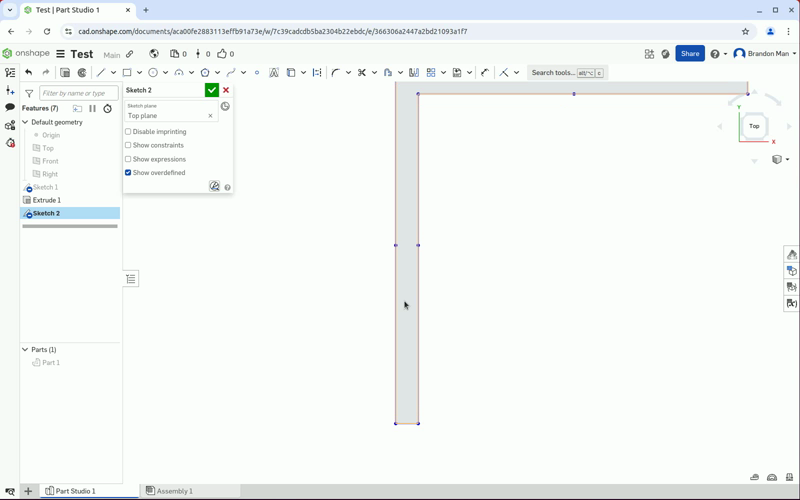
scroll(6)
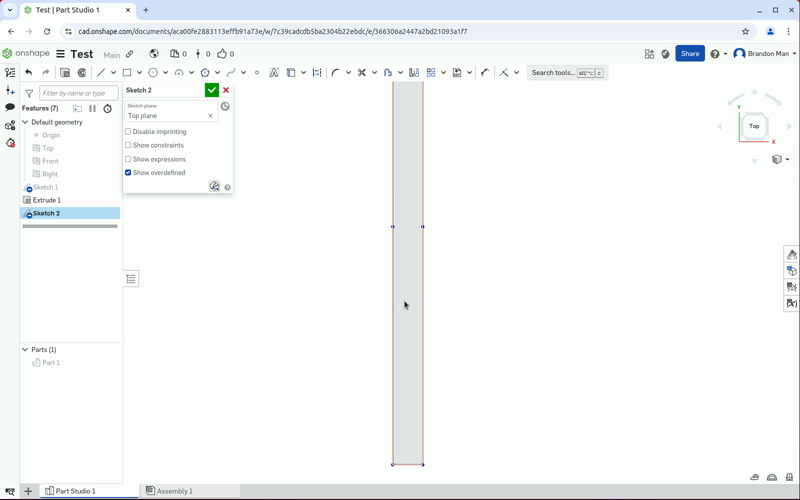
scroll(6)
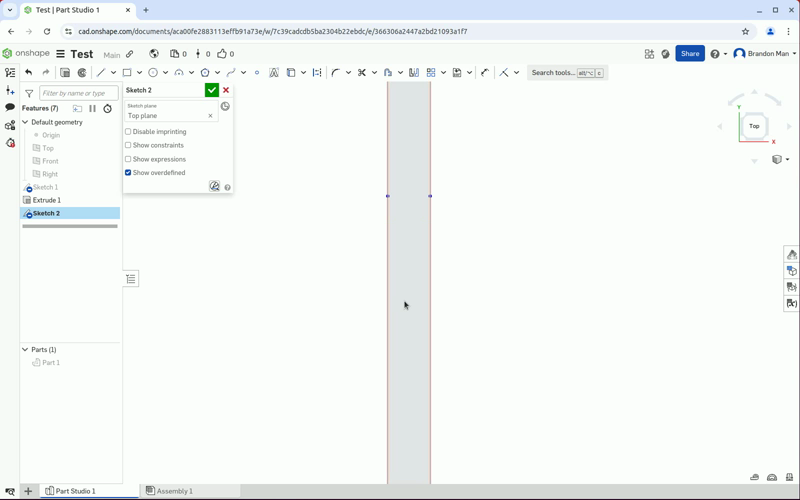
scroll(6)
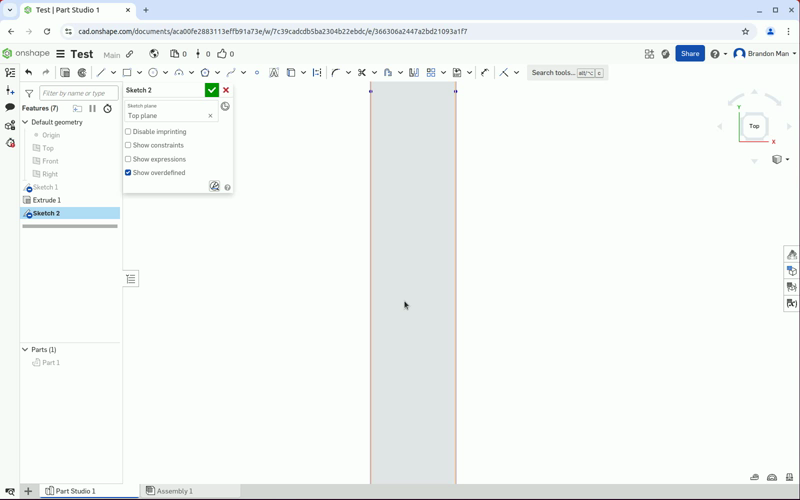
click(404, 300)
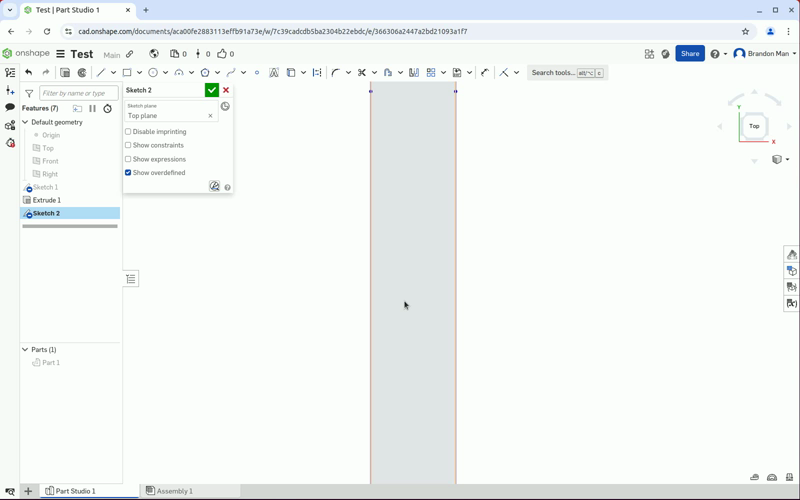
scroll(-6)
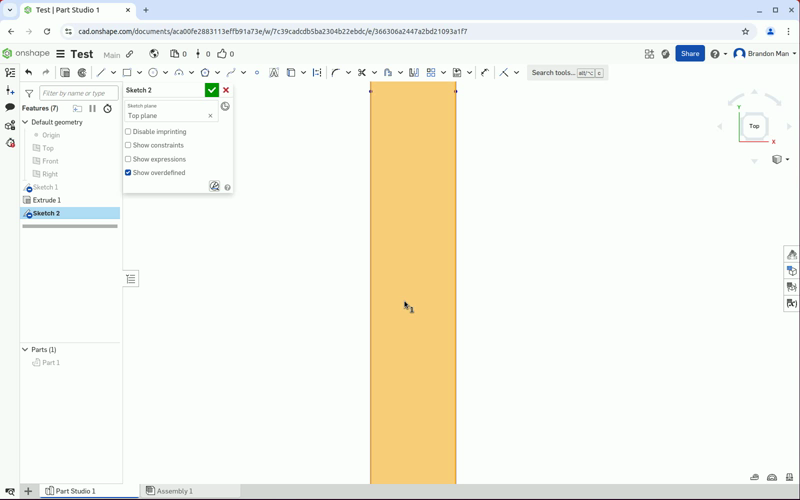
scroll(-6)
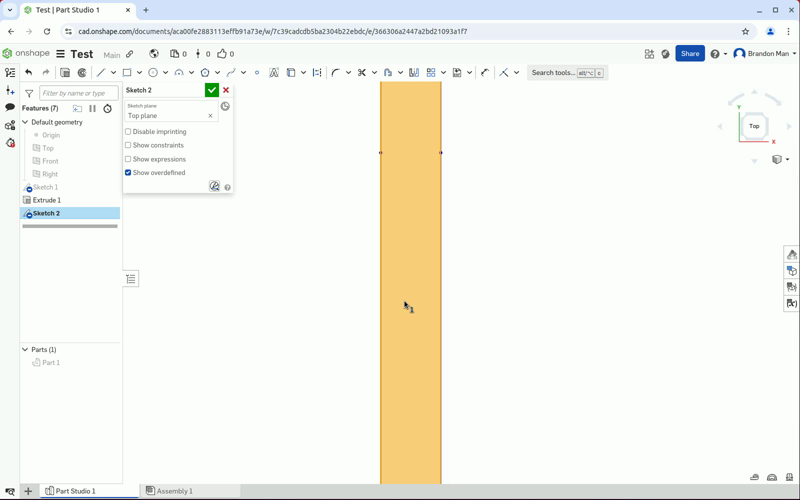
scroll(-6)
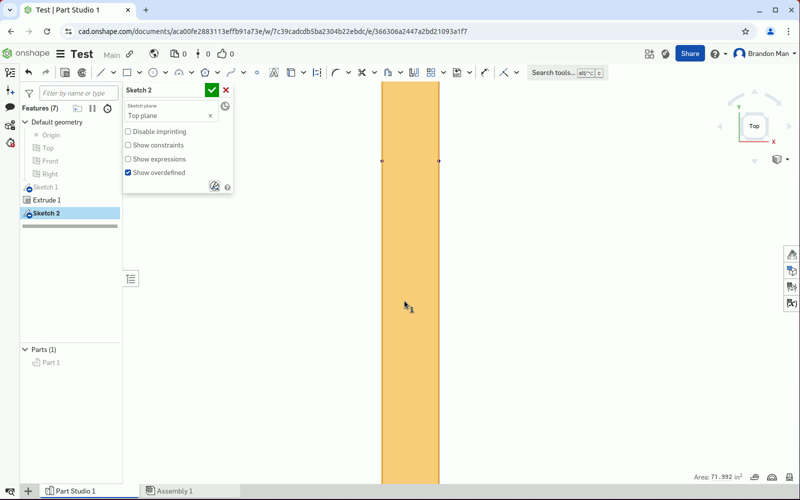
scroll(-6)
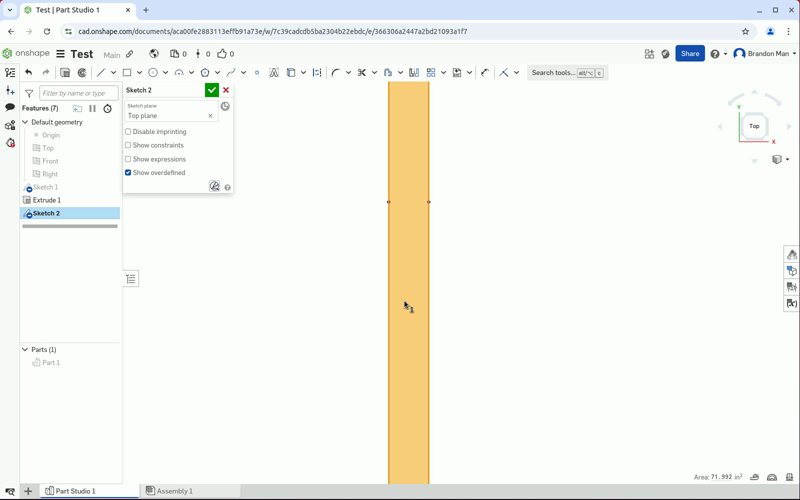
scroll(-6)
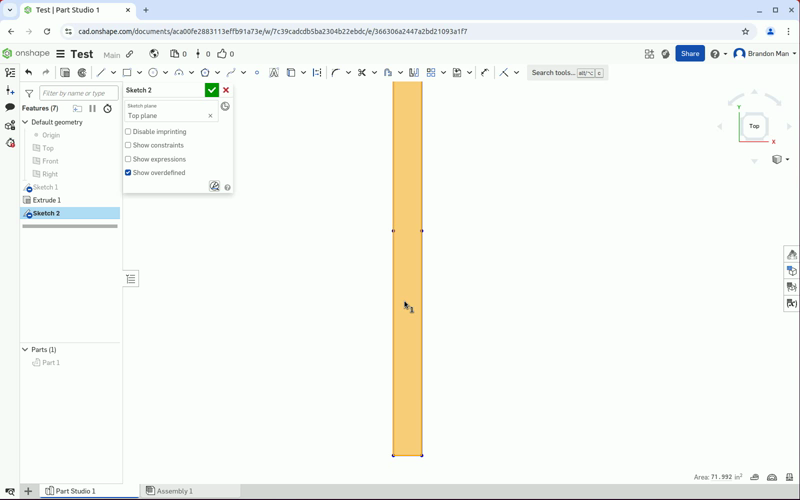
scroll(-6)
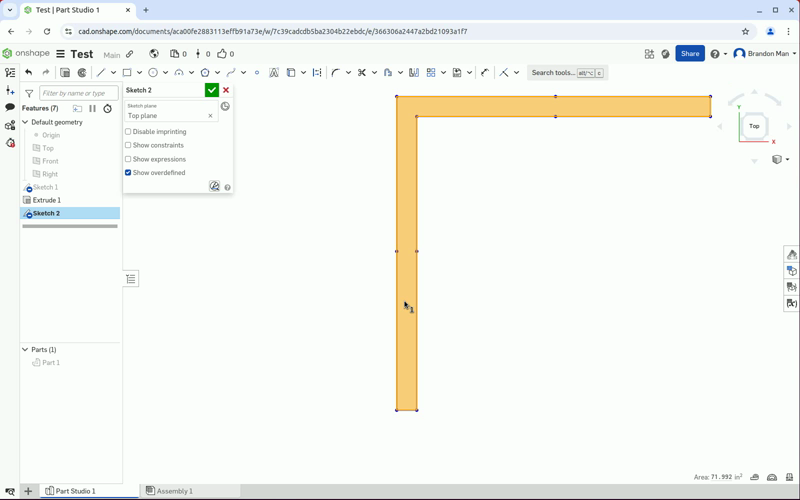
scroll(-6)
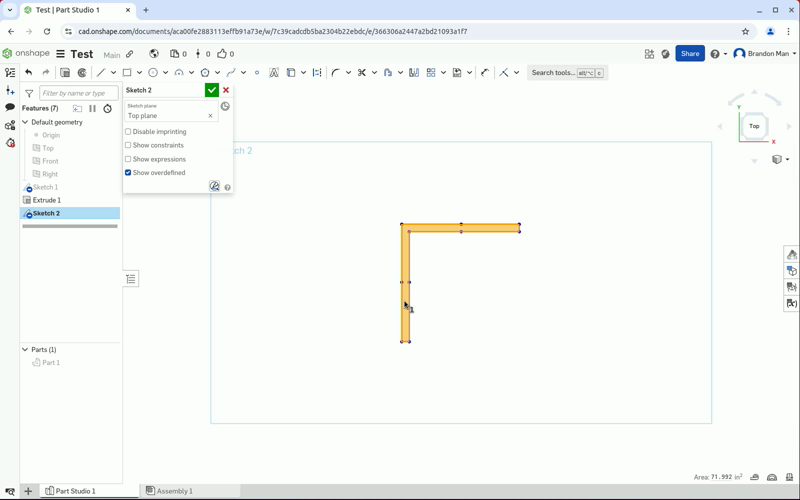
mouse_move(73, 352)
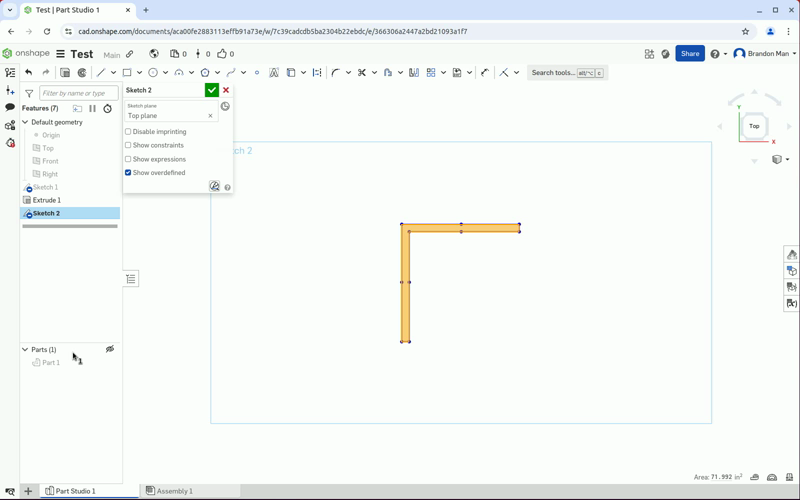
key(shift+y)
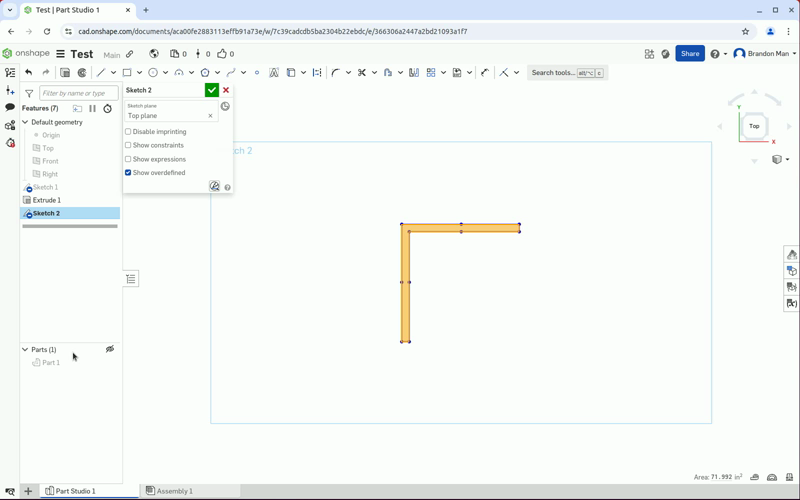
key(shift+e)
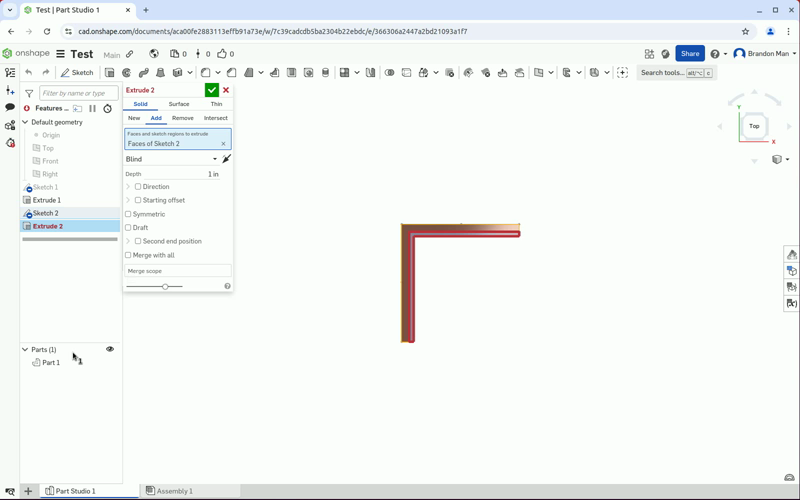
mouse_move(143, 106)
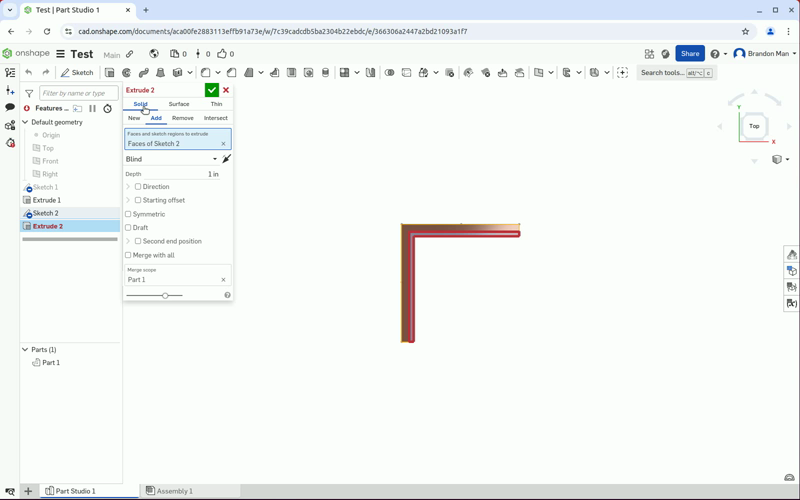
click(143, 106)
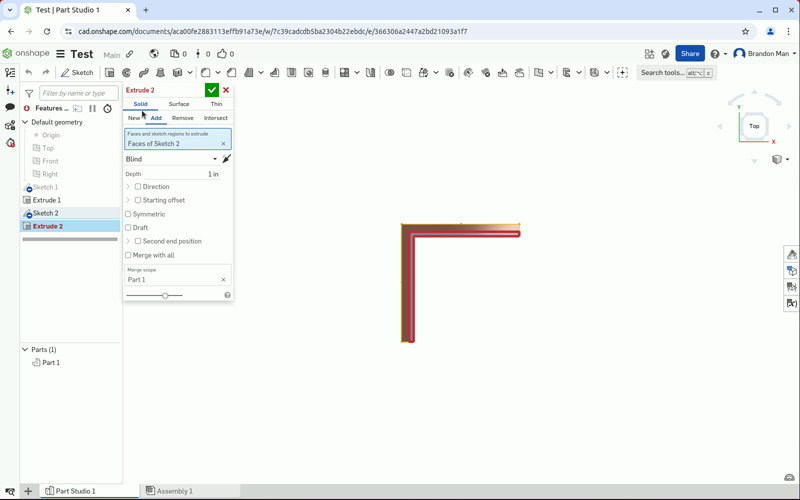
mouse_move(137, 120)
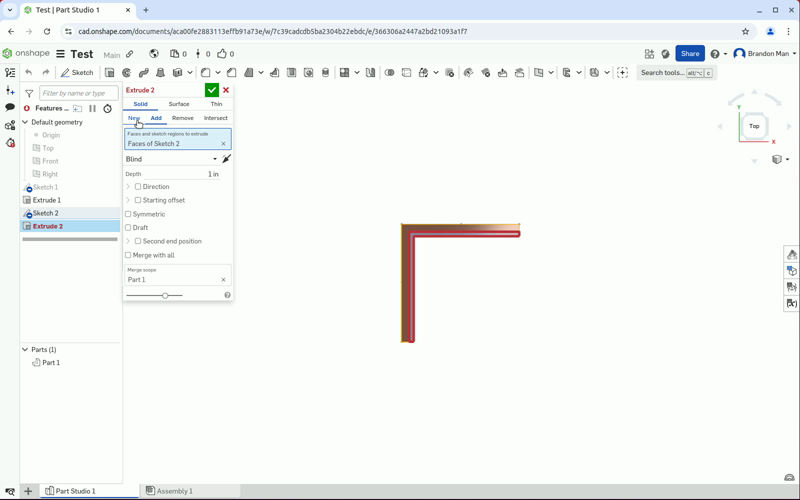
click(137, 120)
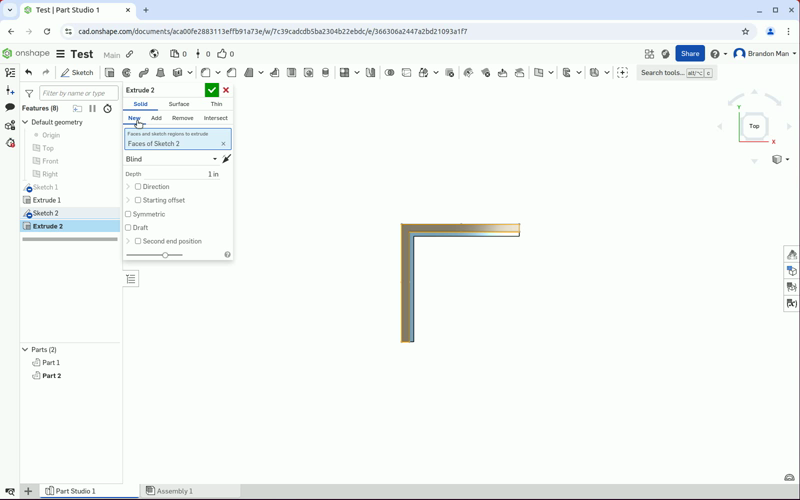
key(tab, 4)
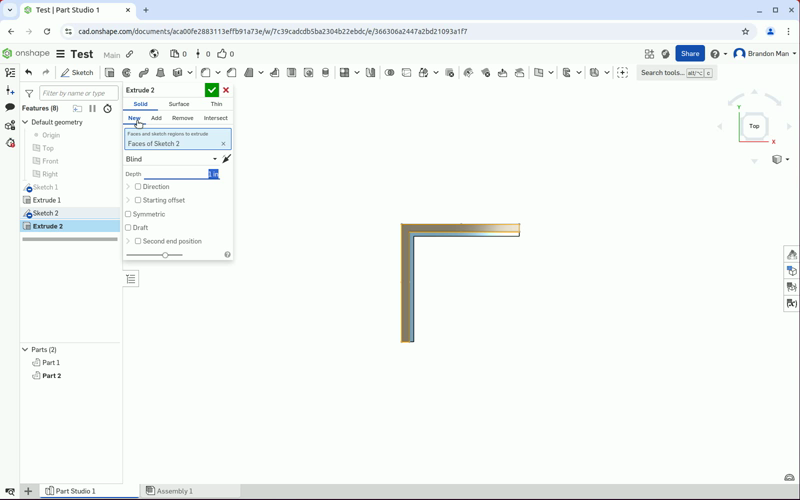
text(-23.108)
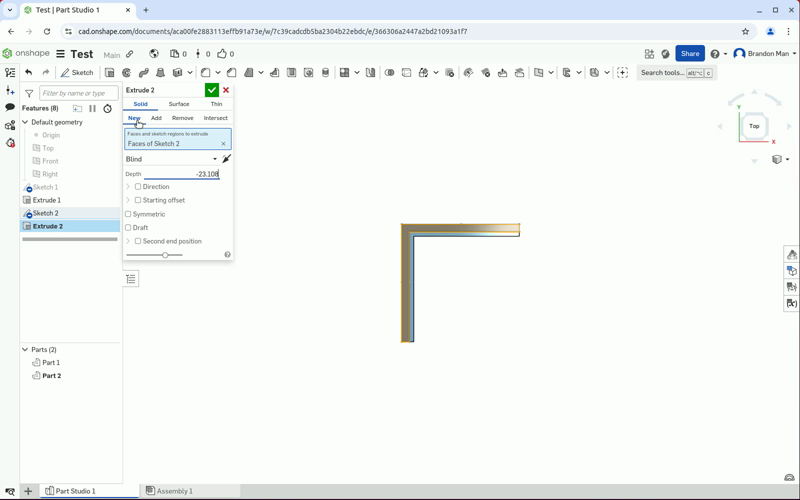
key(enter)
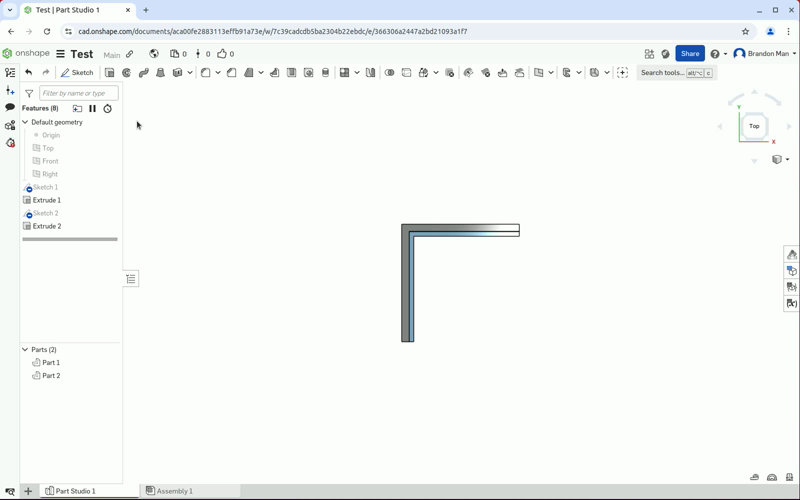
key(shift+h)
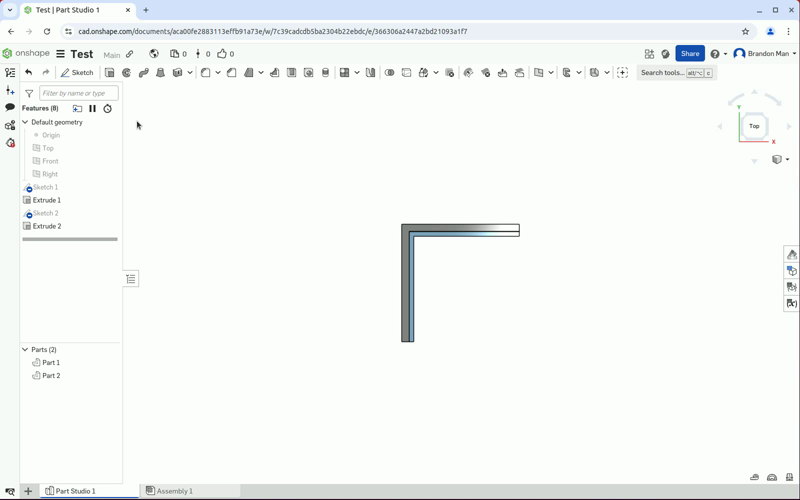
key(shift+h)
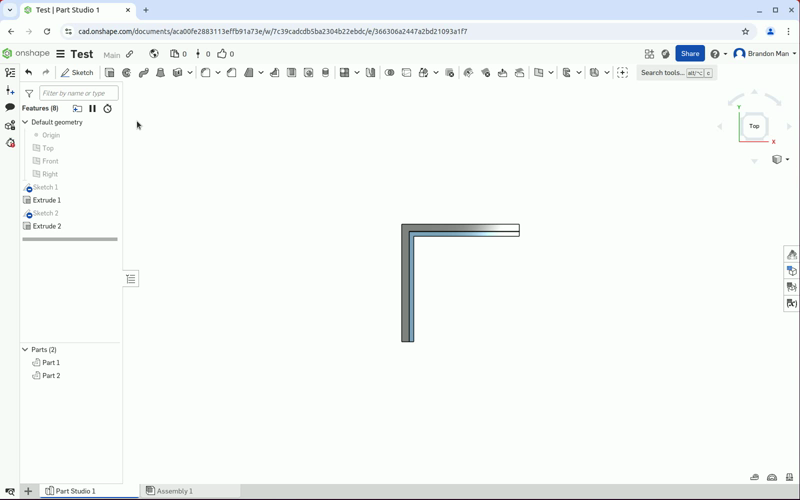
mouse_move(73, 189)
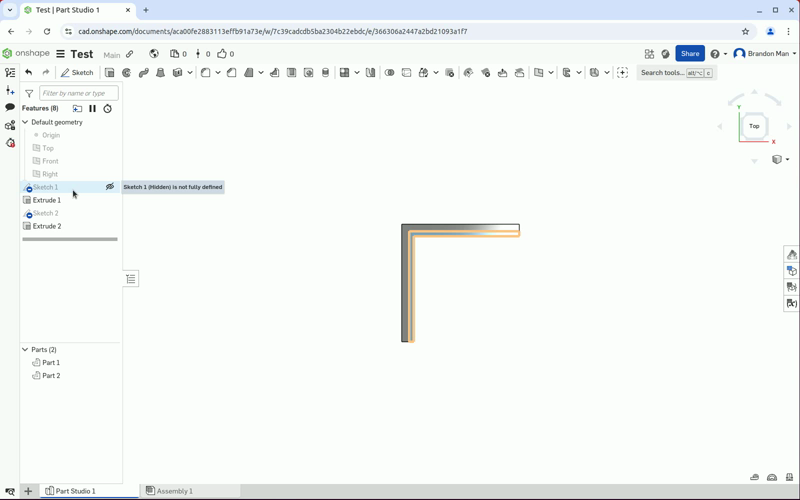
click(73, 189)
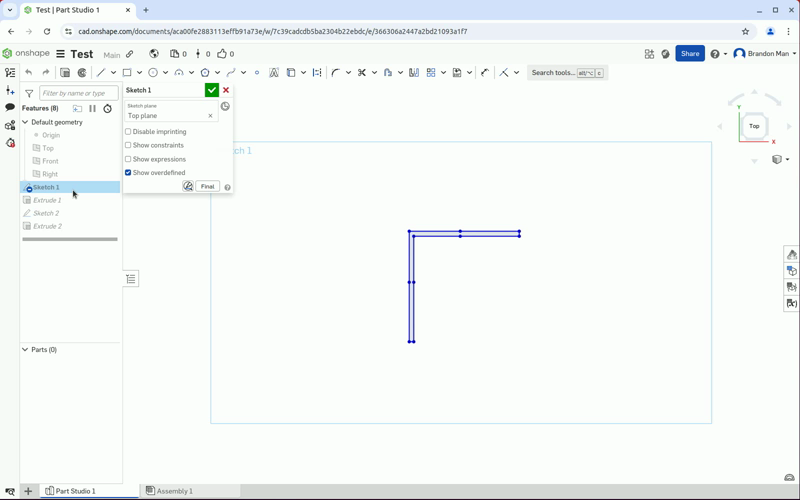
mouse_move(229, 92)
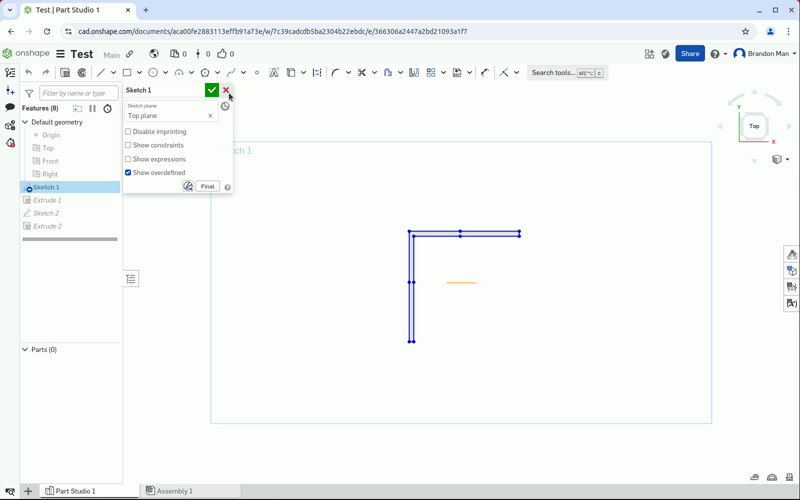
click(229, 92)
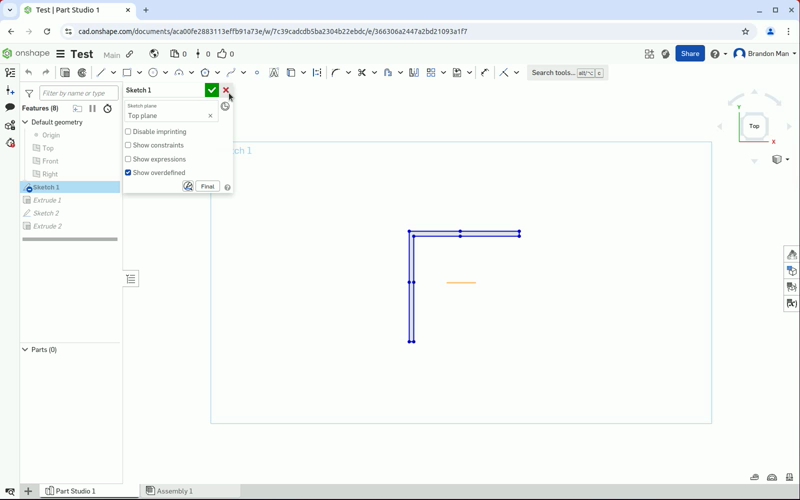
key(shift+s)
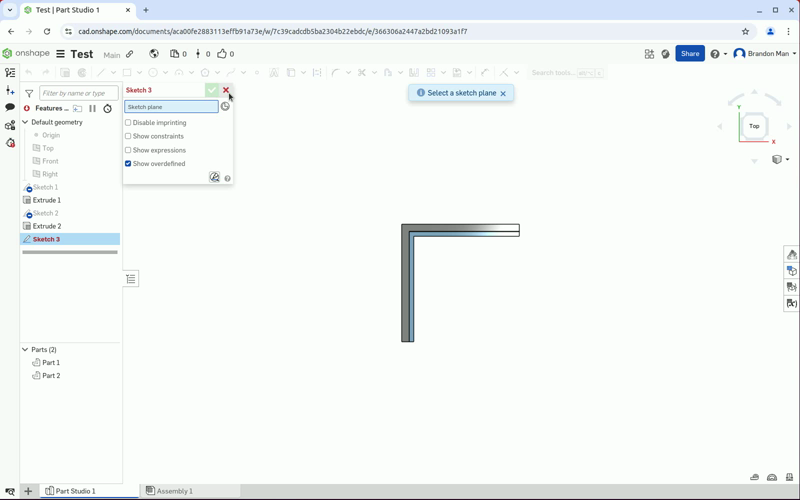
mouse_move(73, 150)
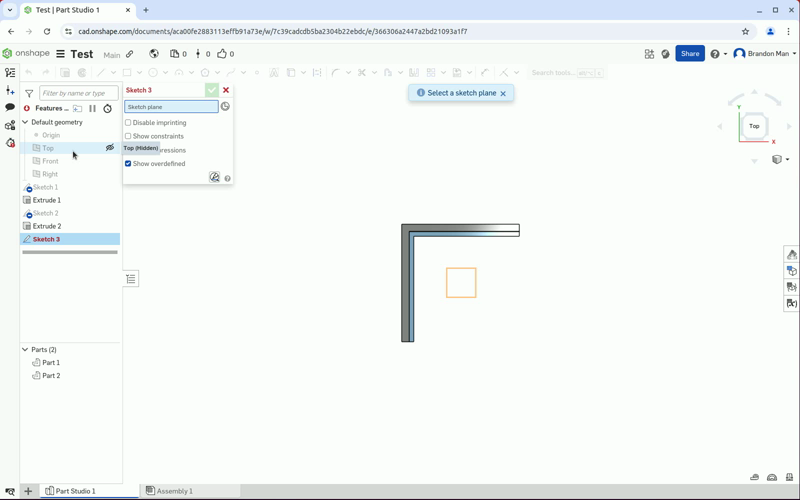
click(73, 150)
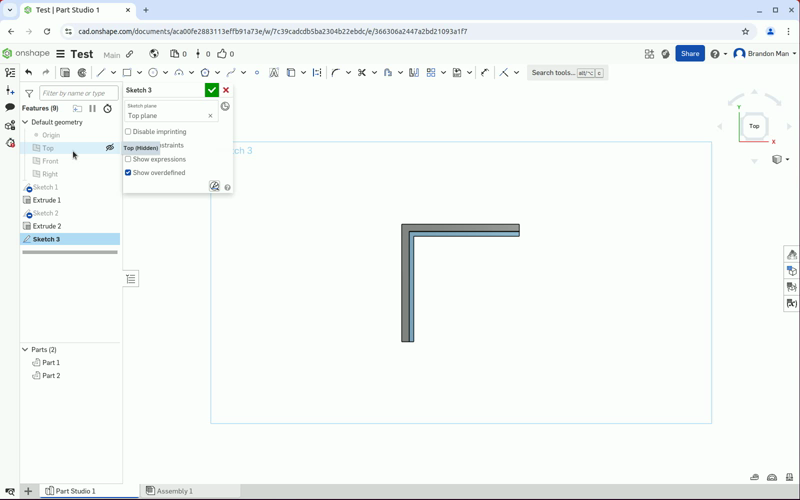
mouse_move(73, 352)
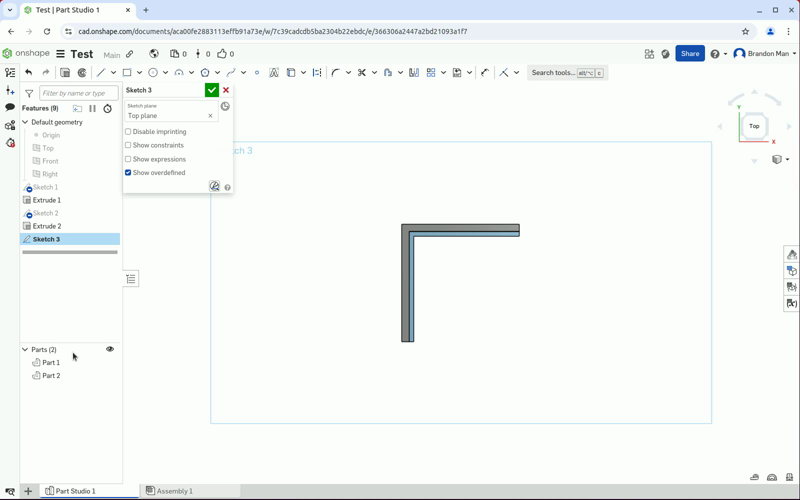
key(y)
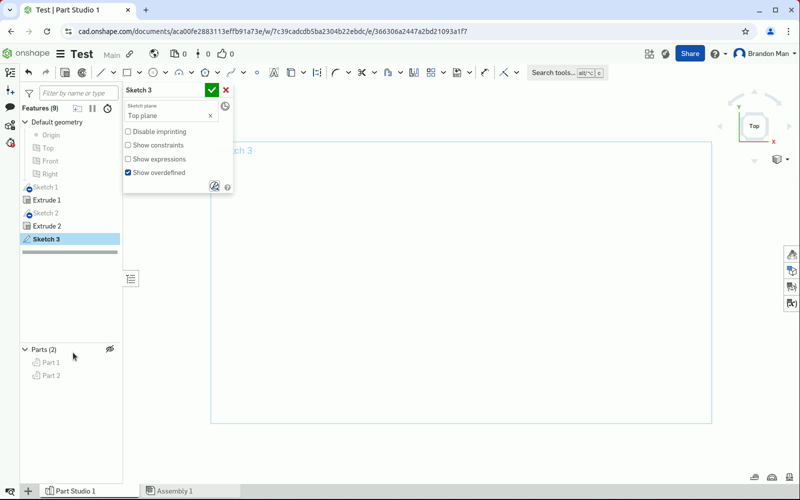
key(l)
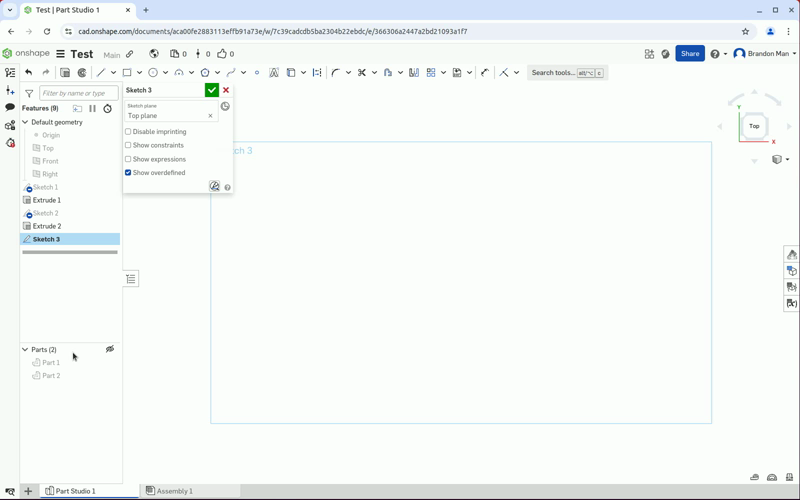
key_down(shift)
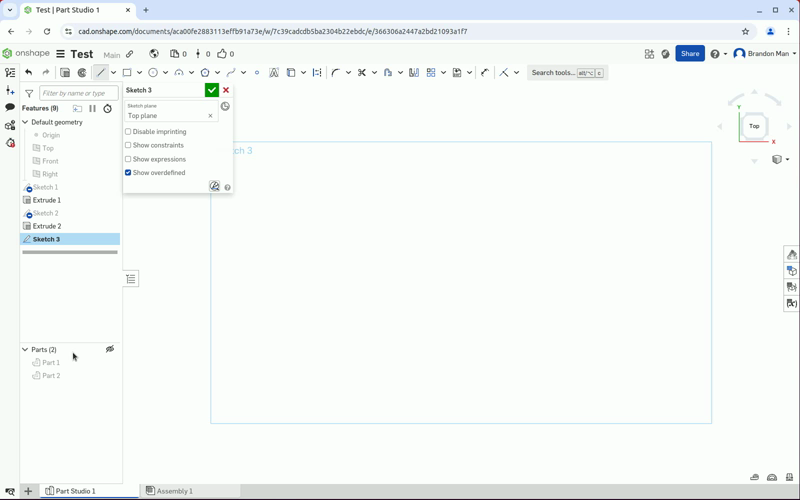
mouse_move(449, 341)
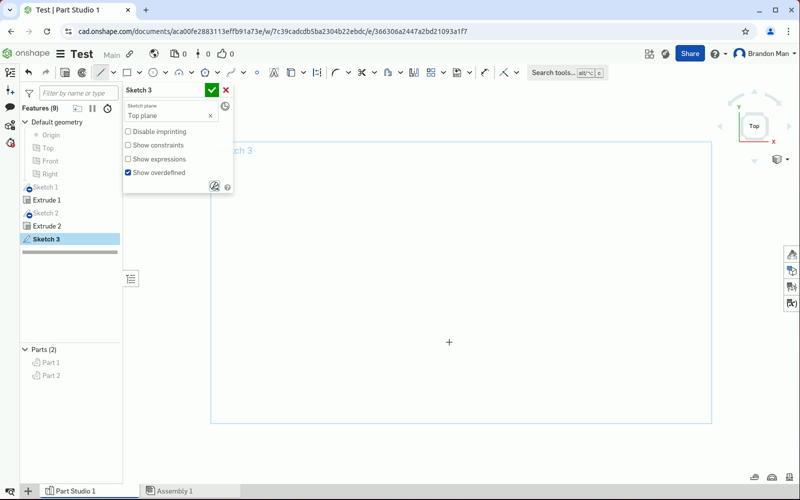
click(449, 341)
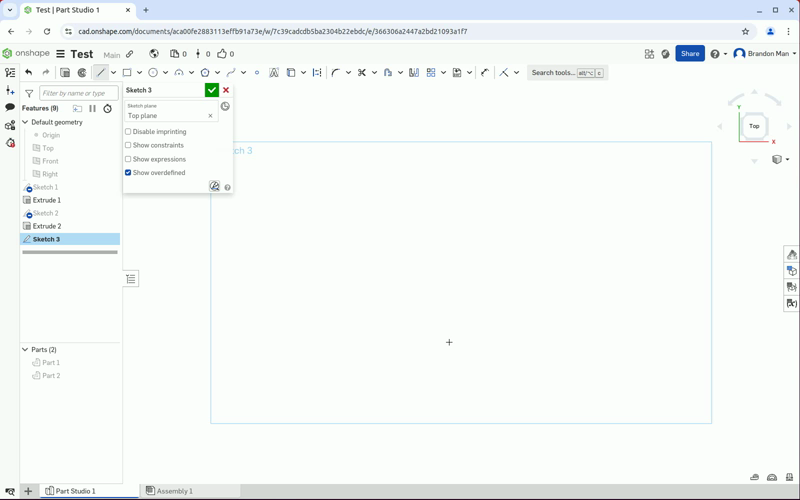
key_up(shift)
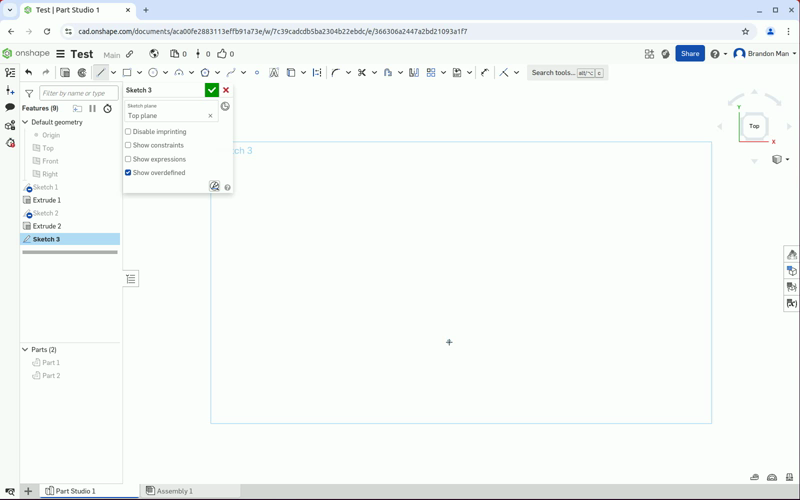
key_down(shift)
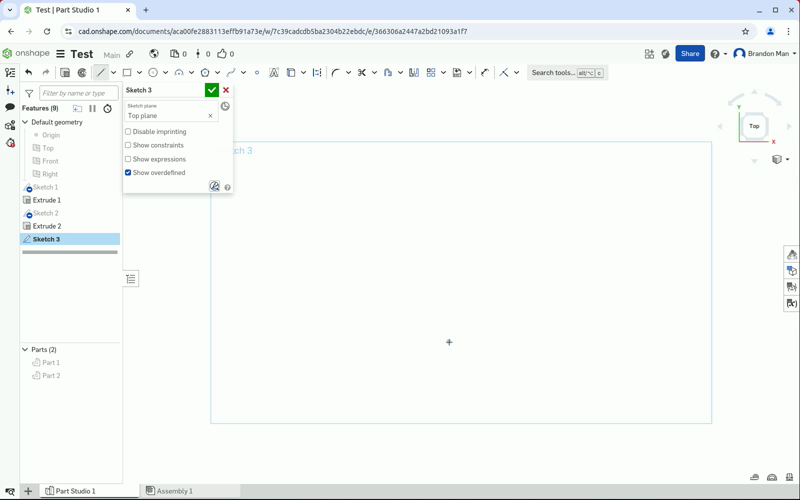
mouse_move(479, 341)
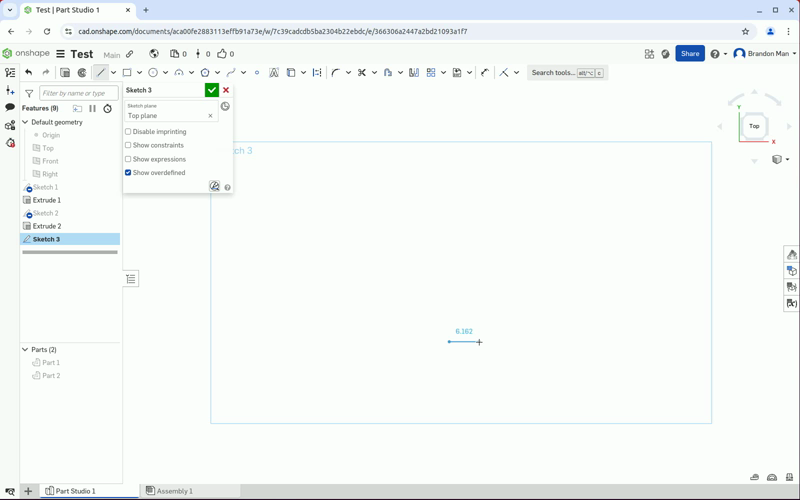
mouse_move(452, 341)
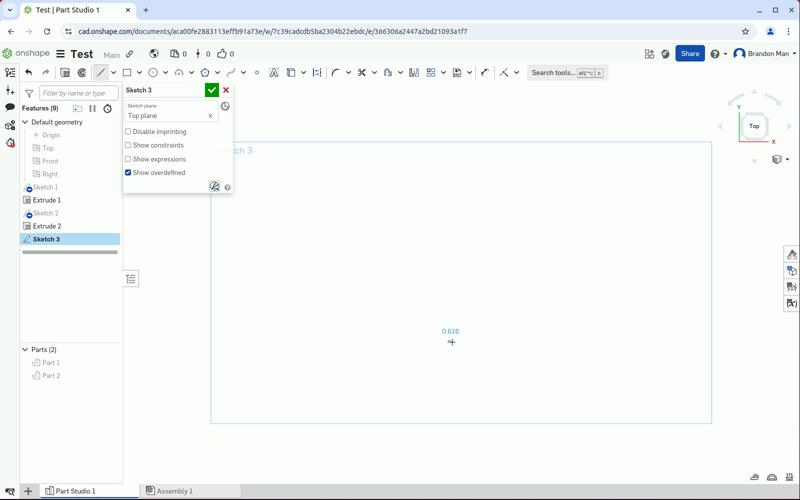
scroll(6)
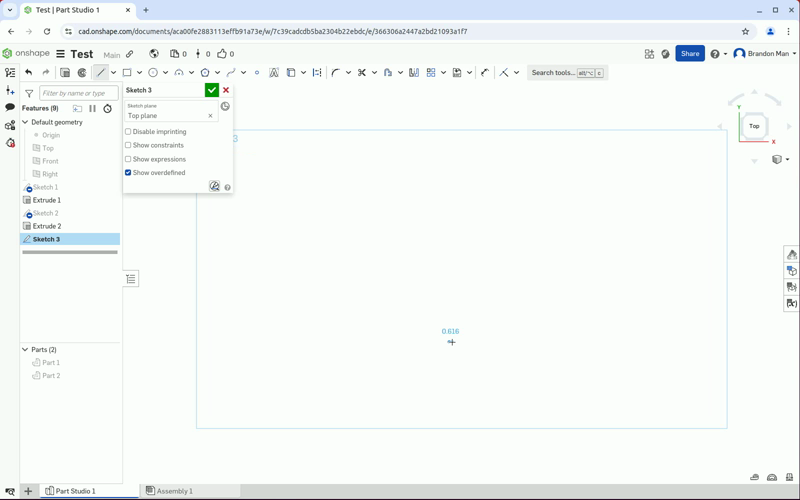
scroll(6)
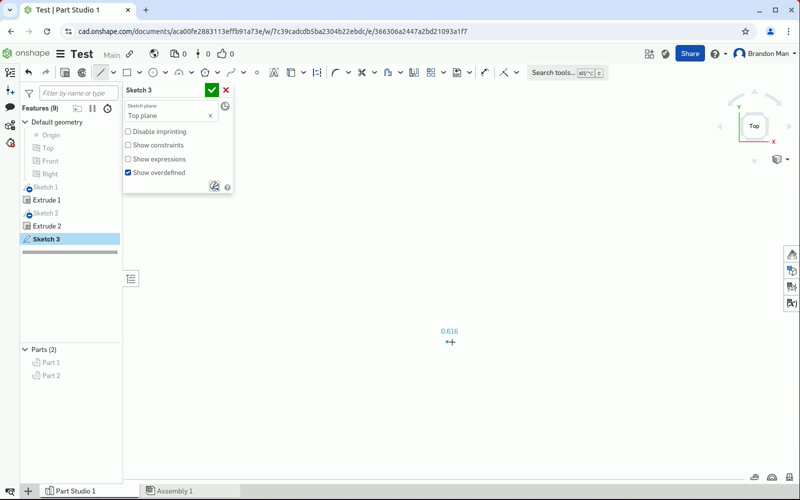
scroll(6)
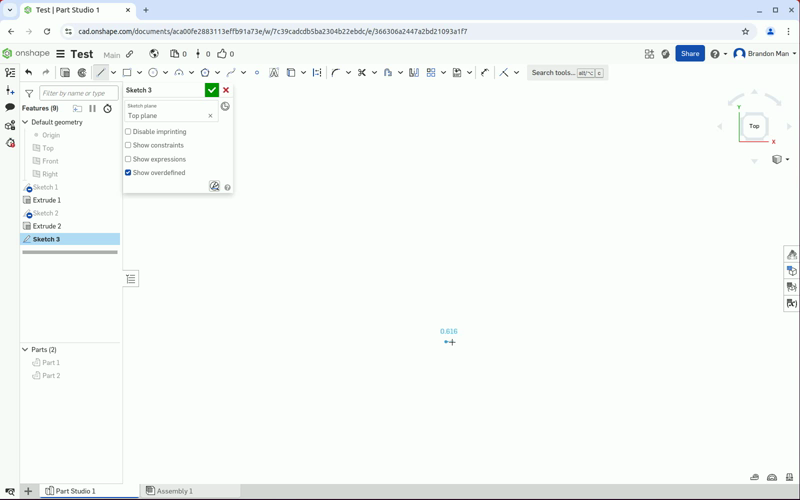
scroll(6)
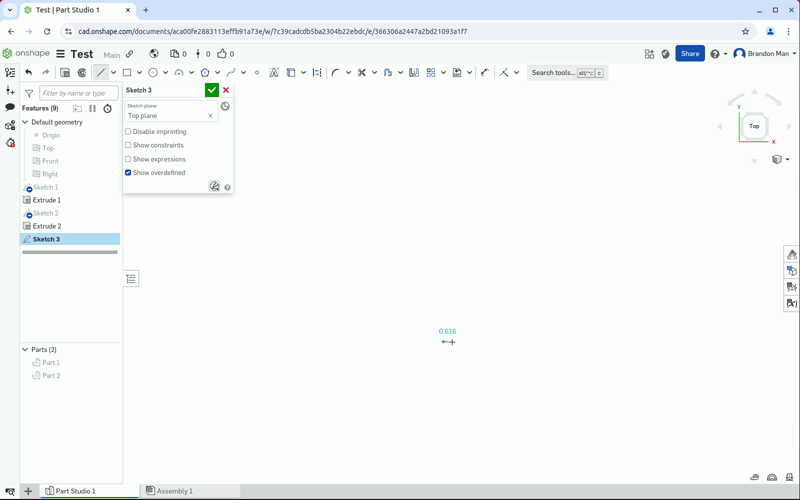
scroll(6)
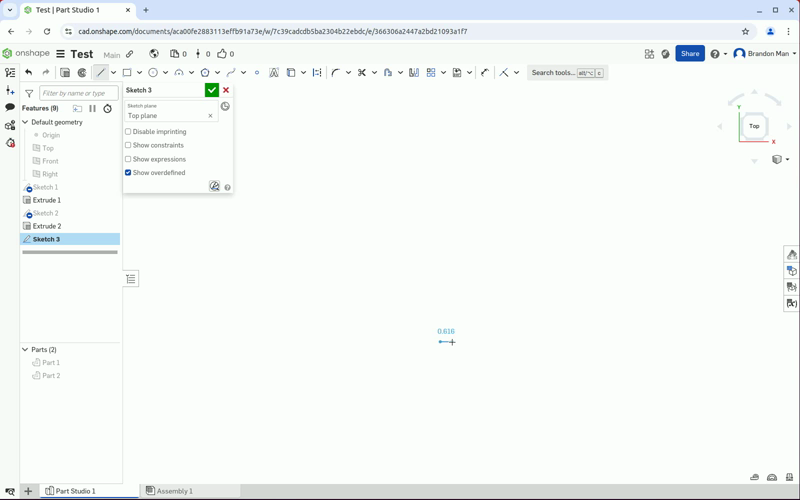
scroll(6)
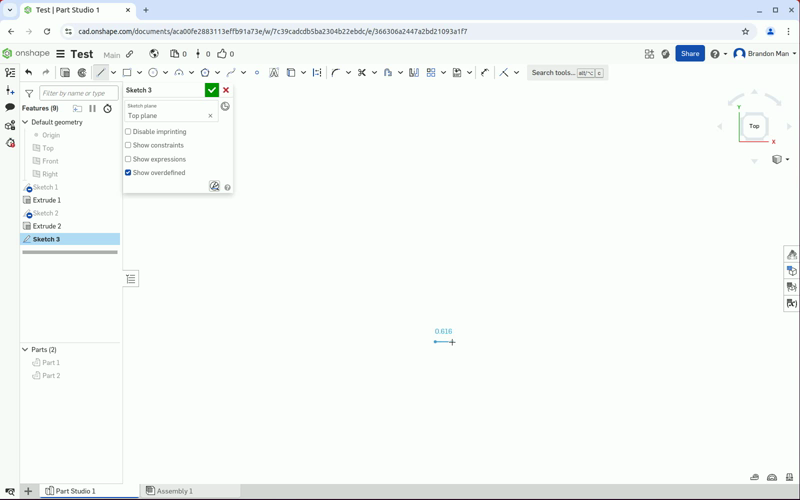
scroll(6)
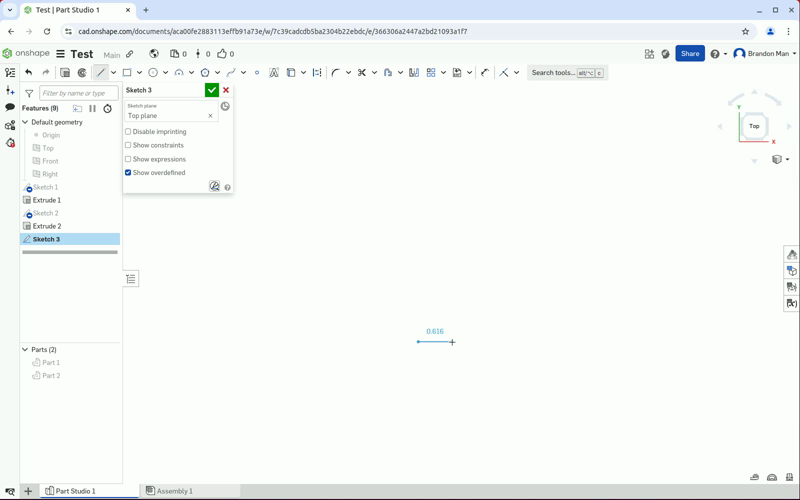
click(452, 341)
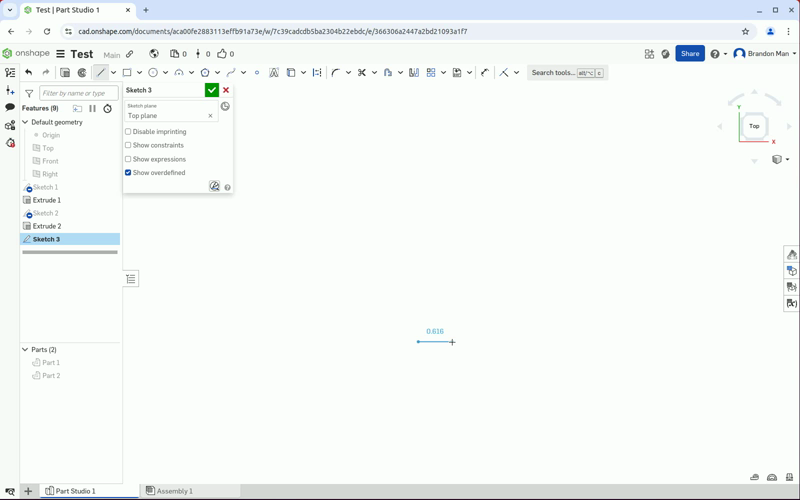
scroll(-6)
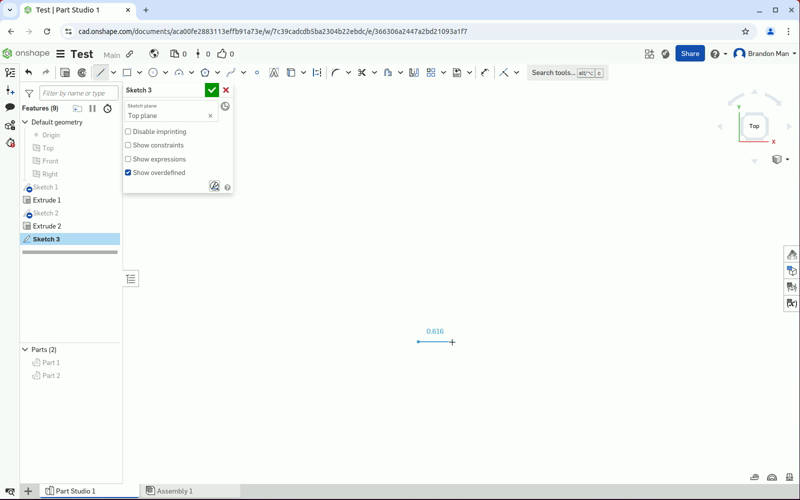
scroll(-6)
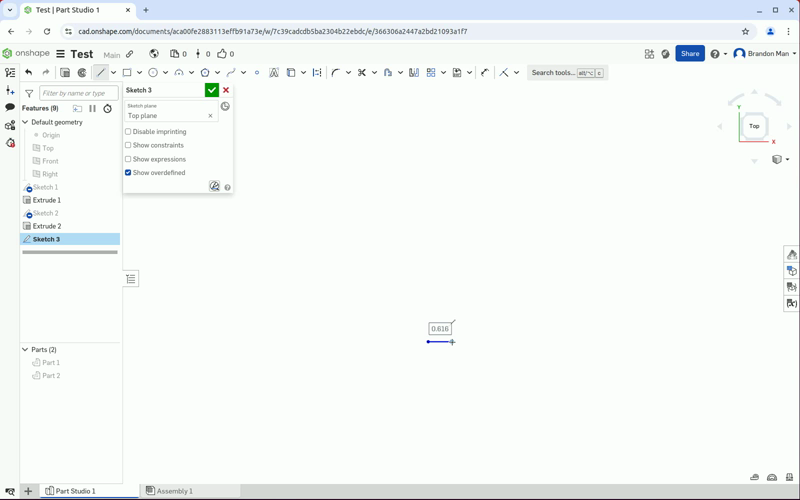
scroll(-6)
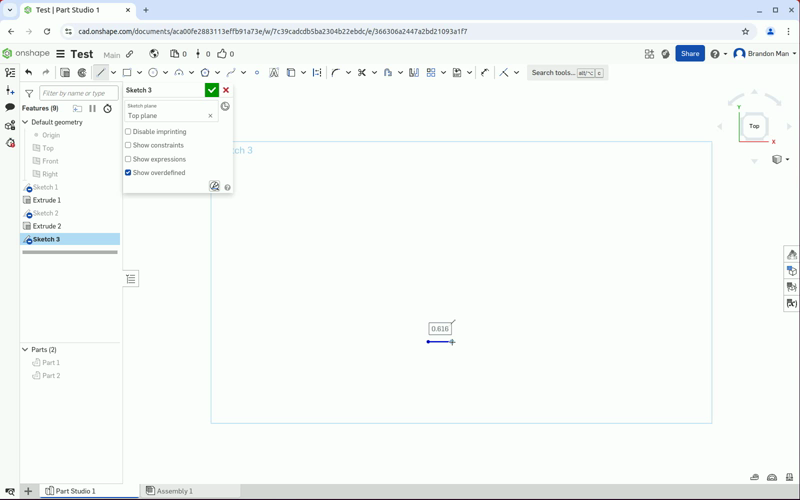
scroll(-6)
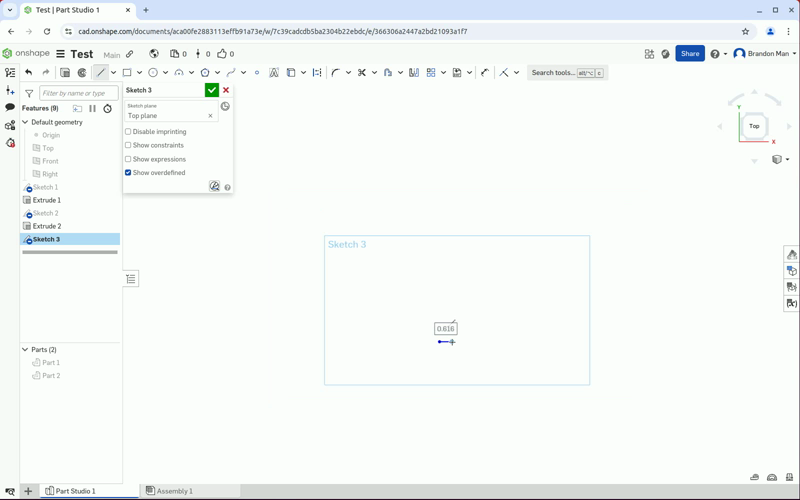
scroll(-6)
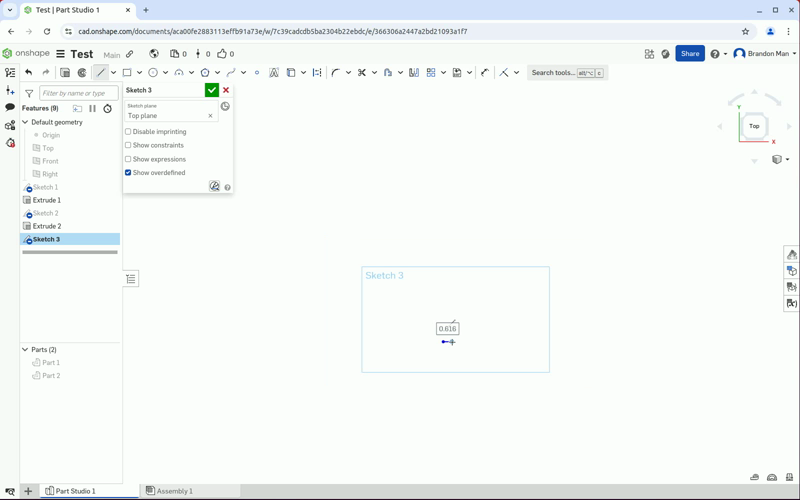
scroll(-6)
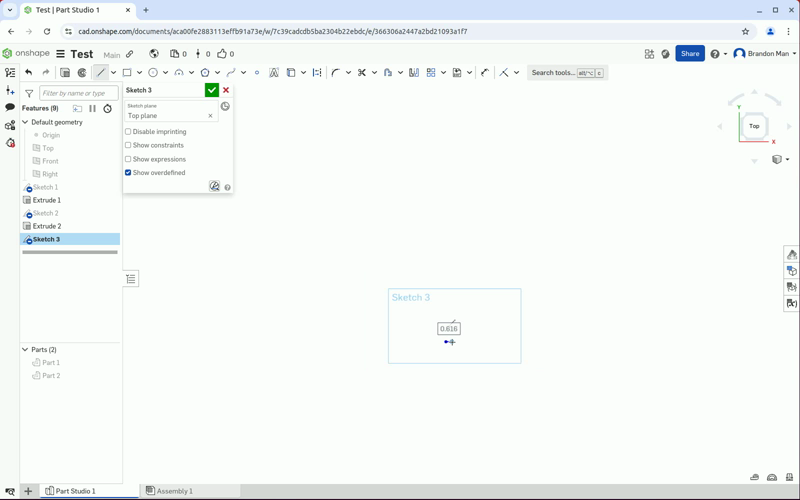
scroll(-6)
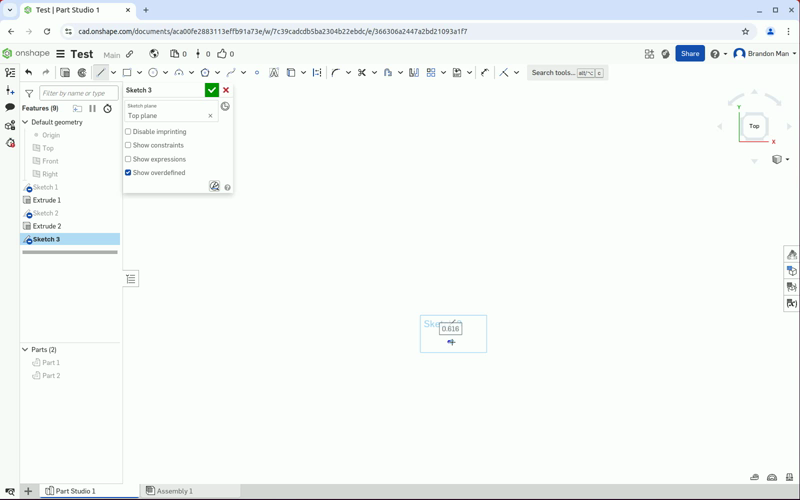
key_up(shift)
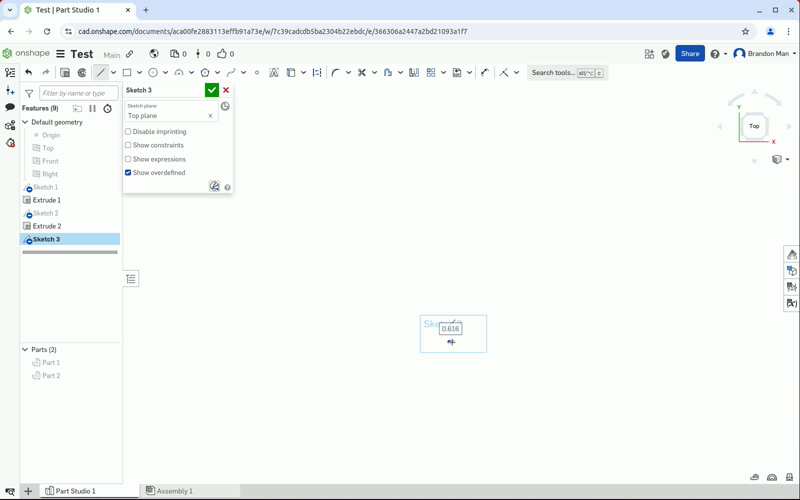
key_down(shift)
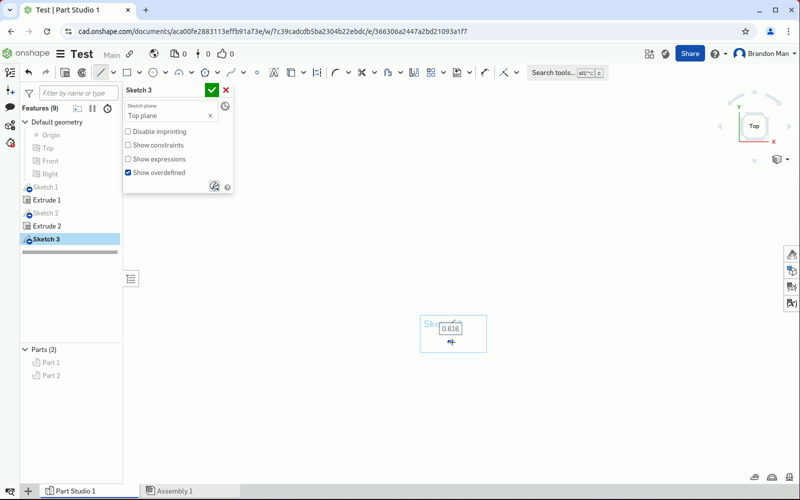
mouse_move(452, 273)
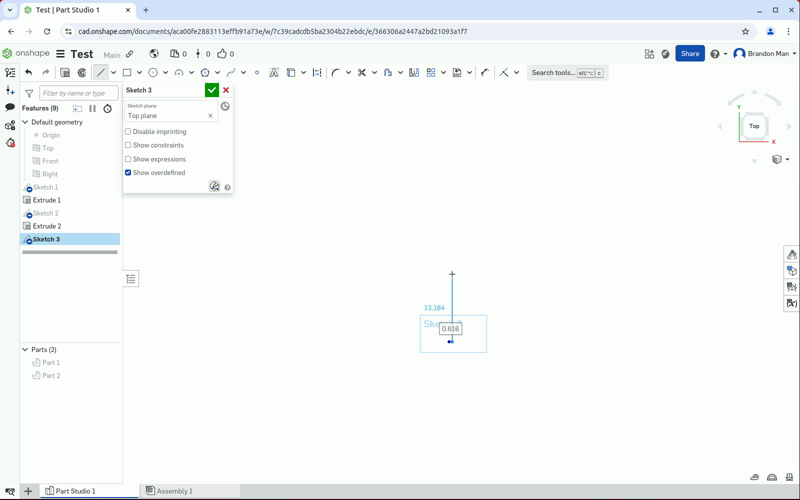
click(452, 273)
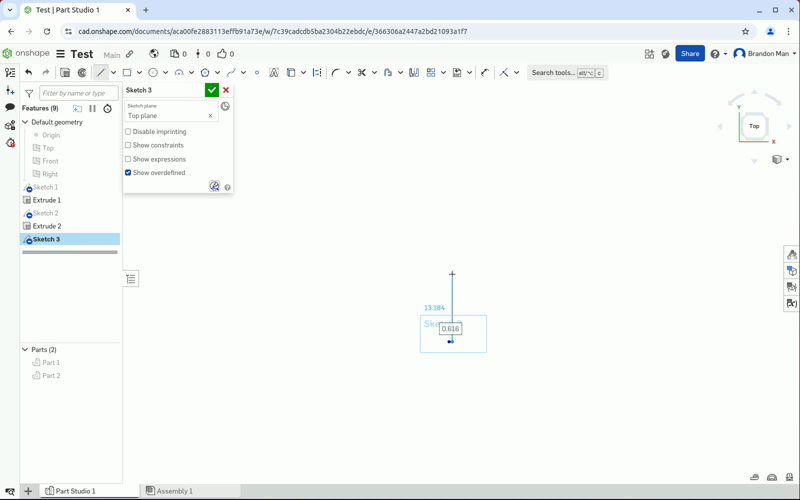
key_up(shift)
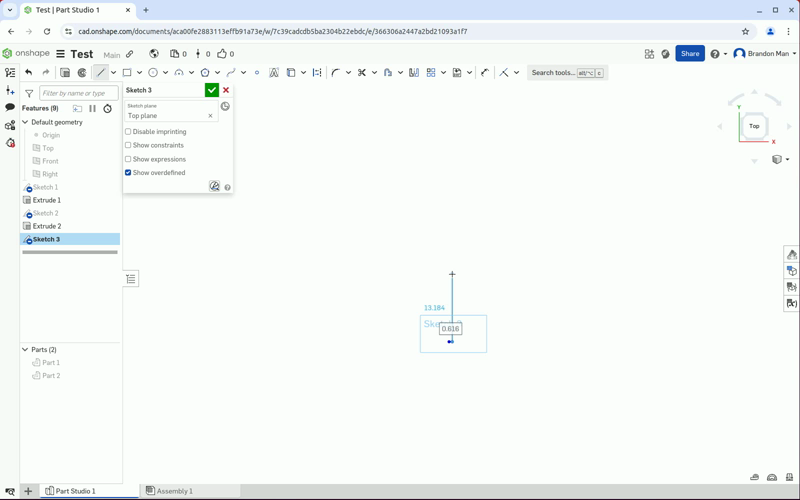
key_down(shift)
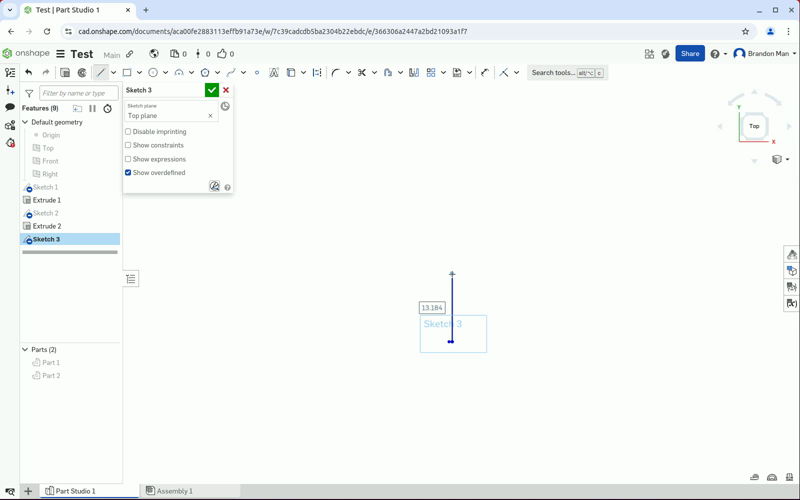
mouse_move(519, 273)
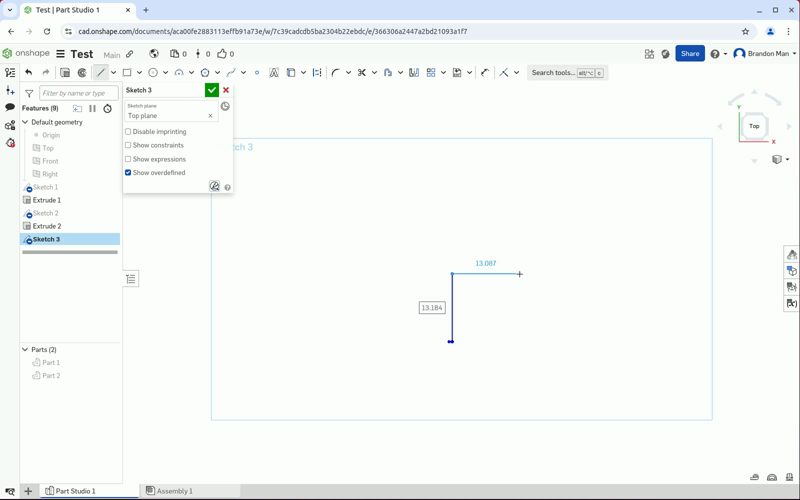
click(519, 273)
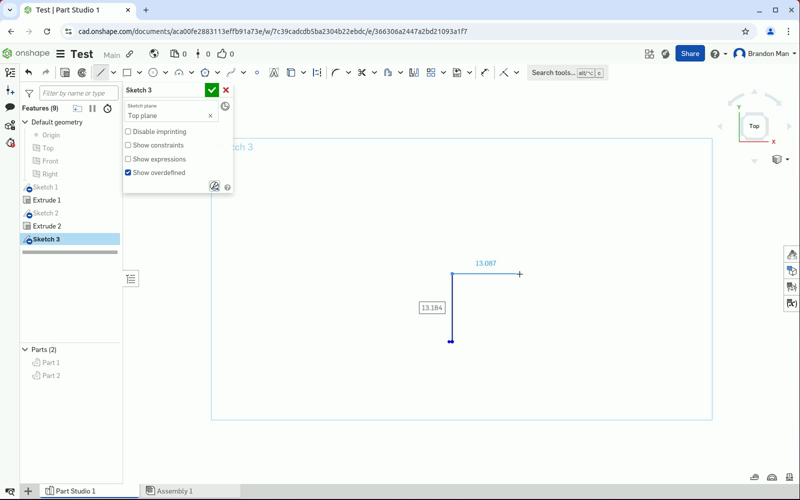
key_up(shift)
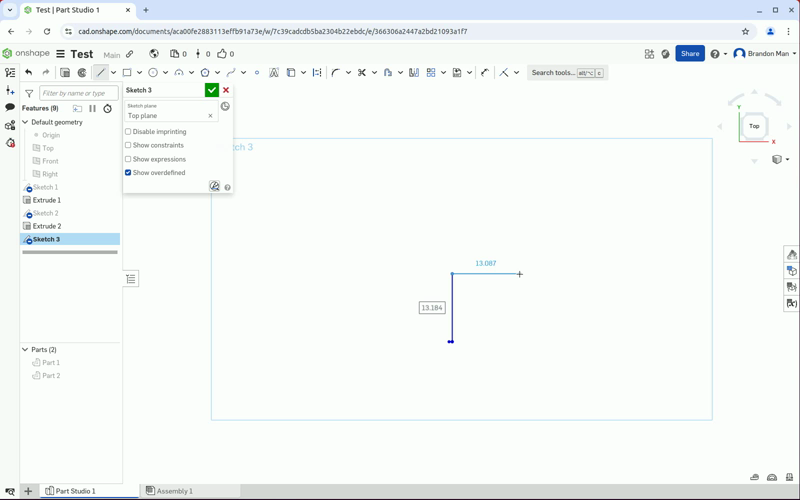
key_down(shift)
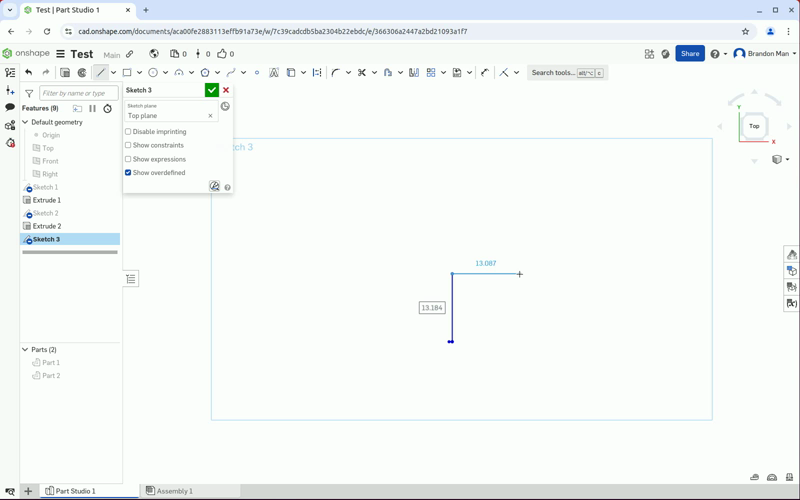
mouse_move(549, 273)
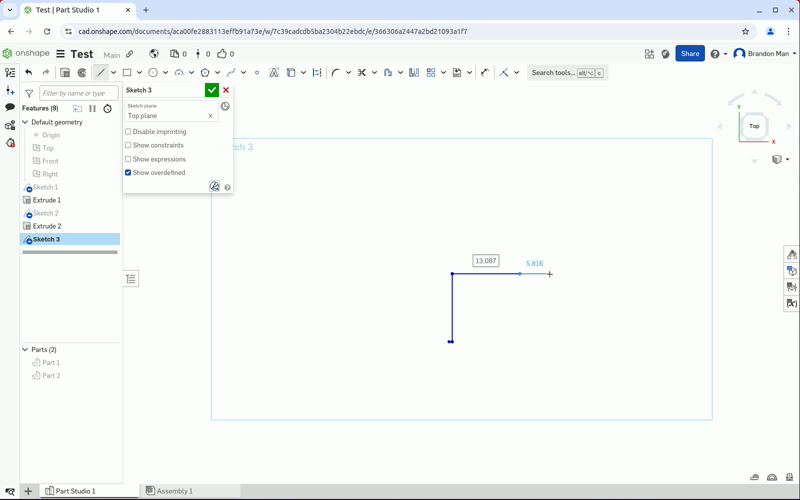
mouse_move(519, 270)
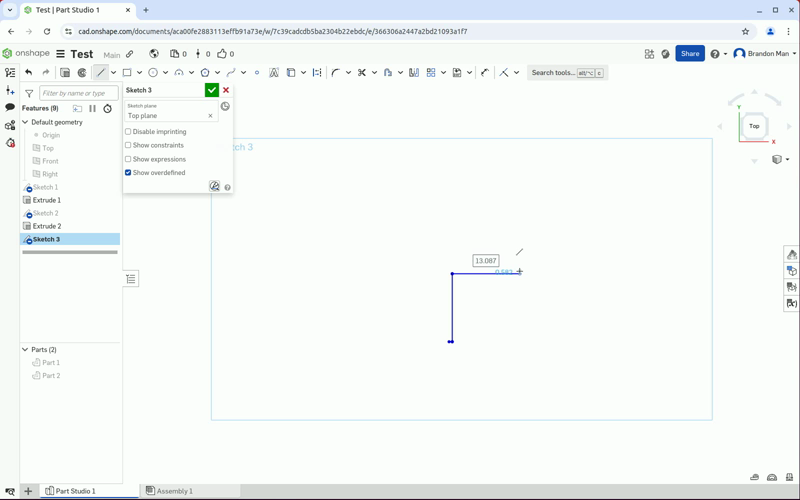
scroll(6)
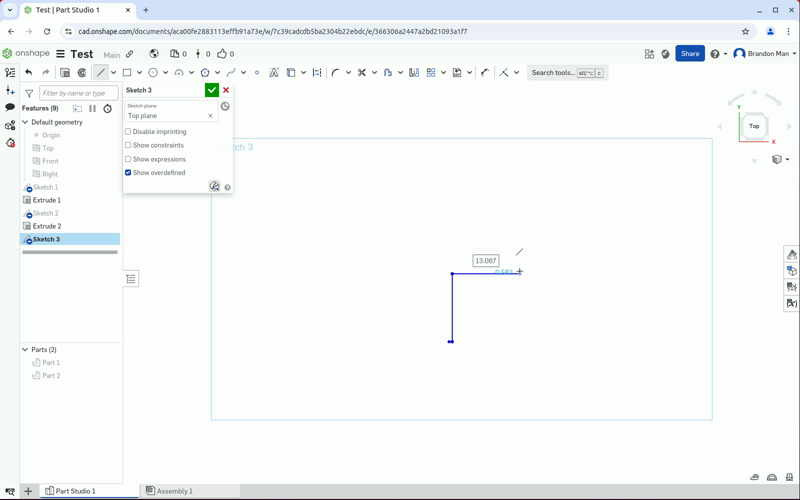
scroll(6)
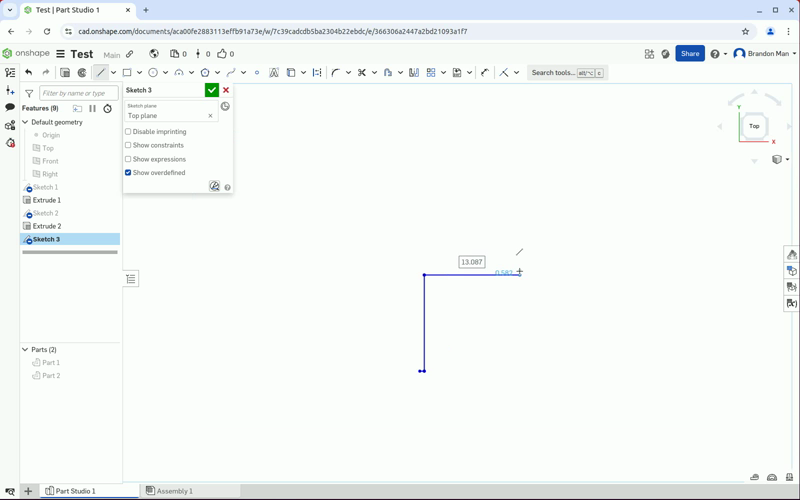
scroll(6)
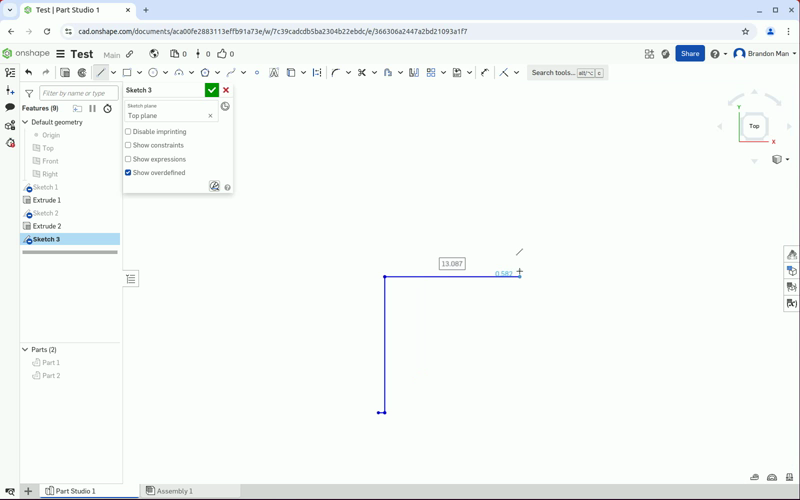
scroll(6)
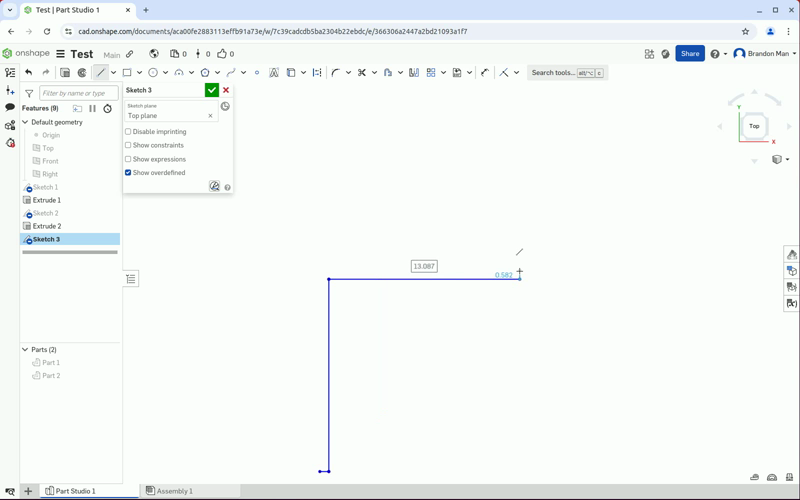
scroll(6)
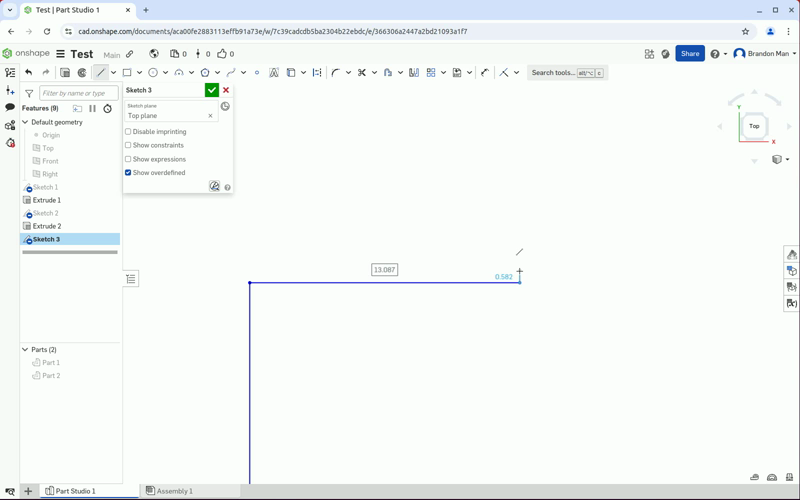
scroll(6)
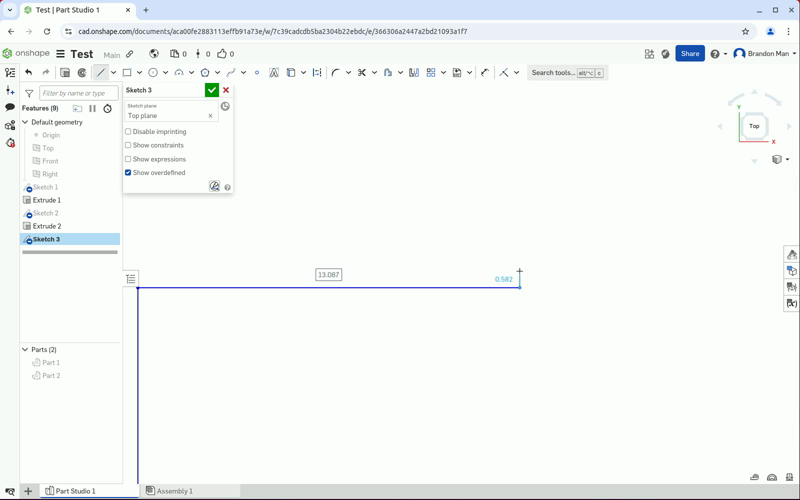
scroll(6)
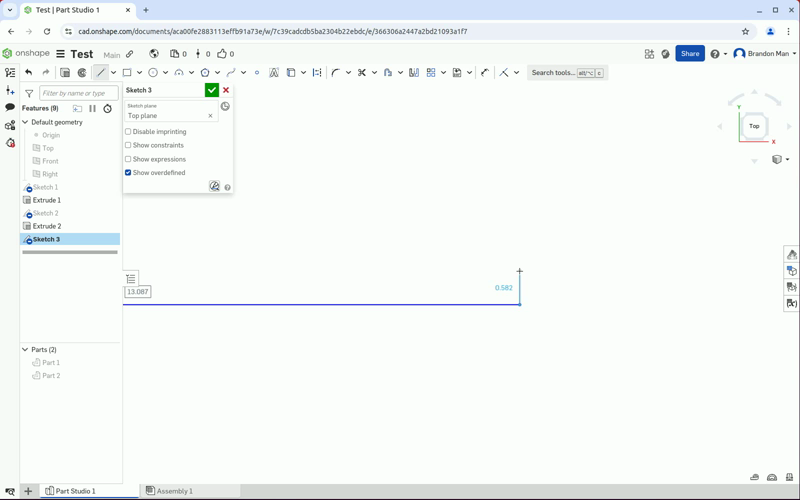
click(519, 270)
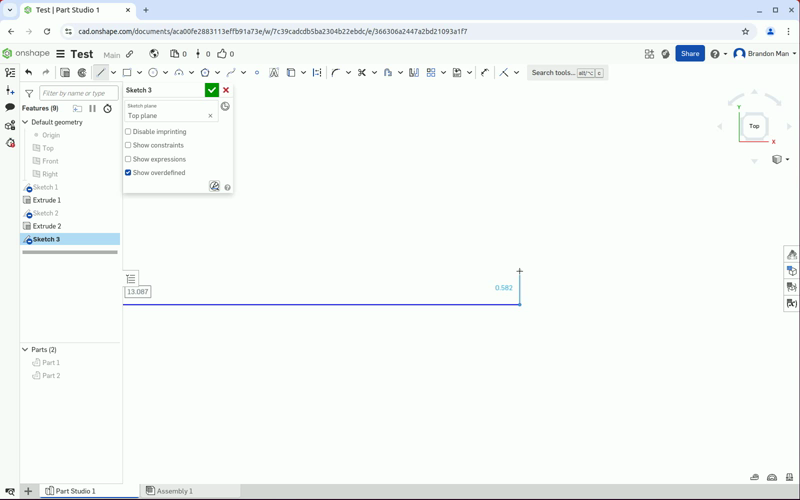
scroll(-6)
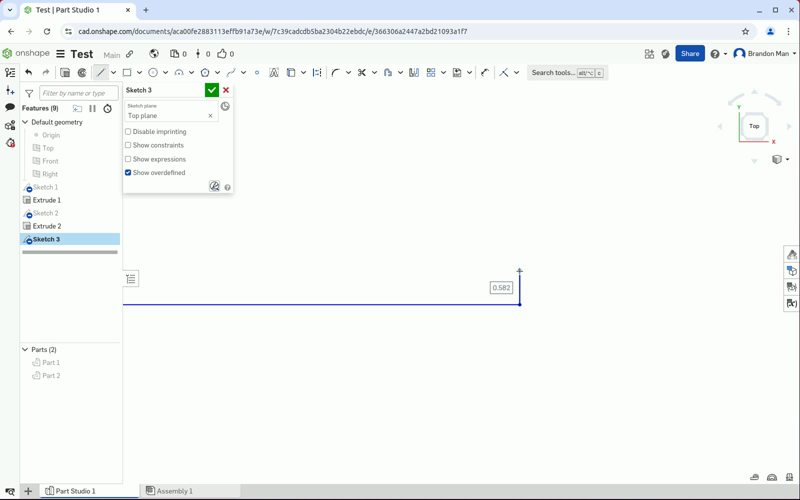
scroll(-6)
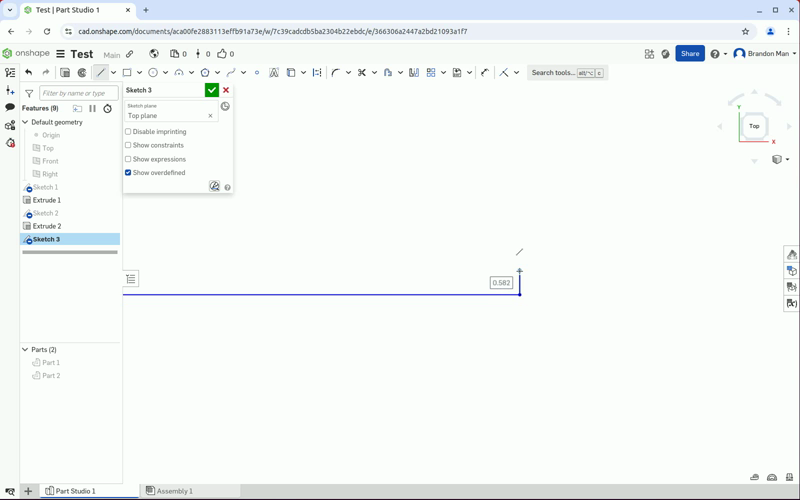
scroll(-6)
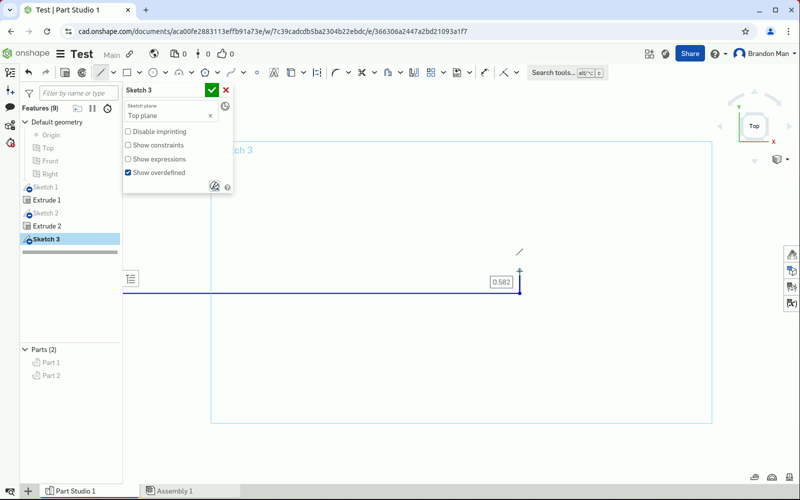
scroll(-6)
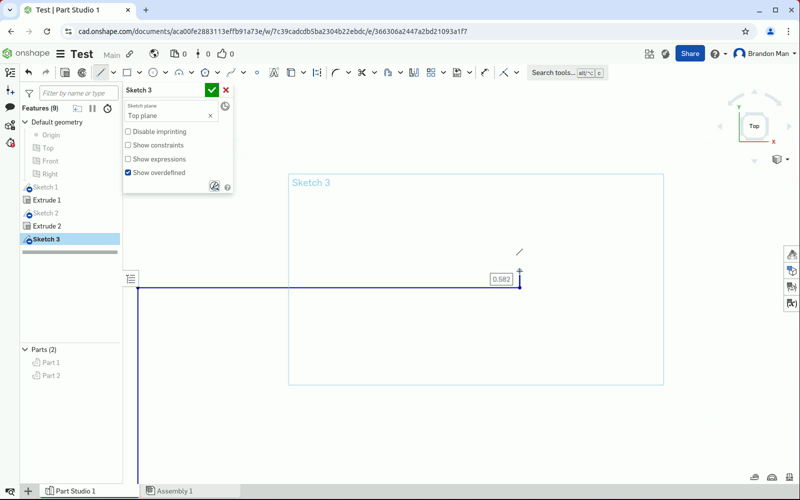
scroll(-6)
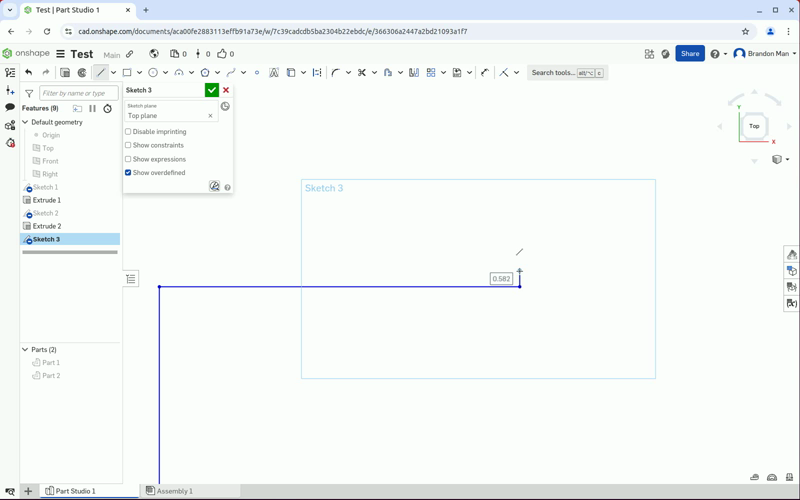
scroll(-6)
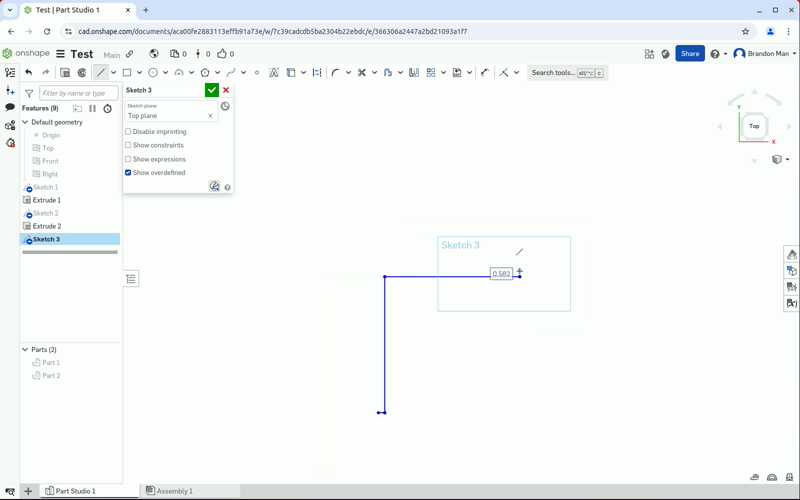
scroll(-6)
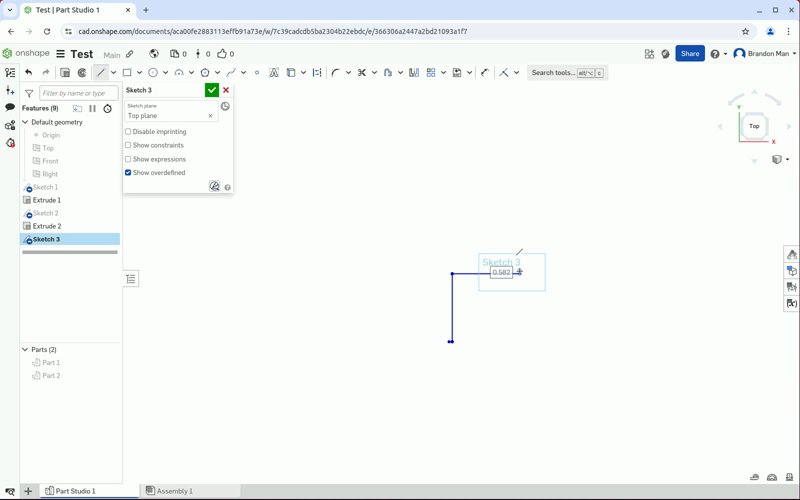
key_up(shift)
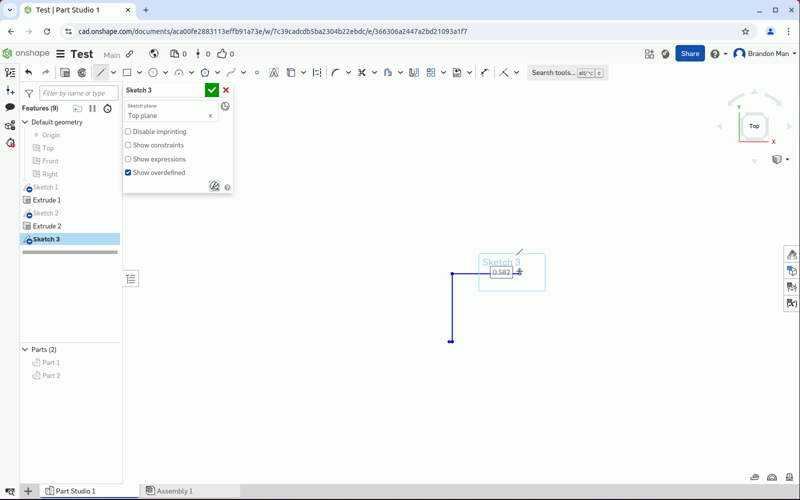
key_down(shift)
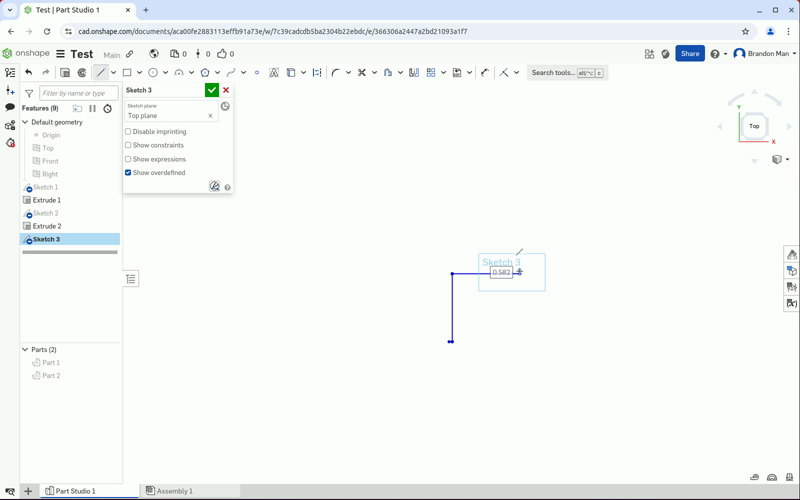
mouse_move(449, 270)
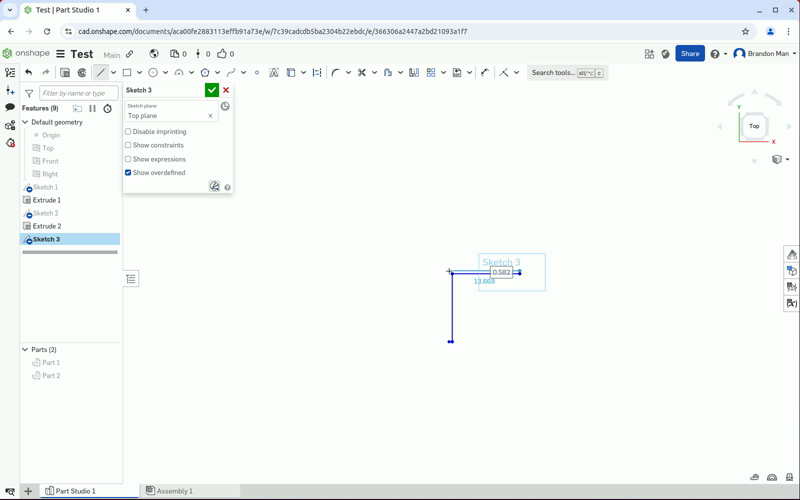
scroll(6)
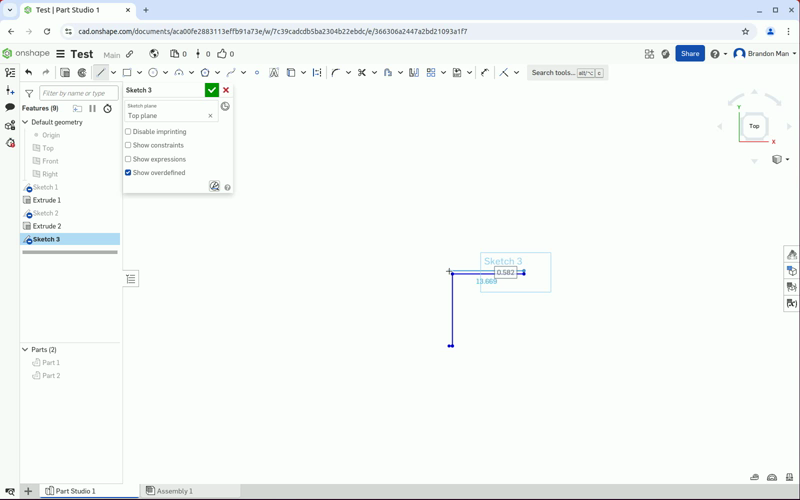
scroll(6)
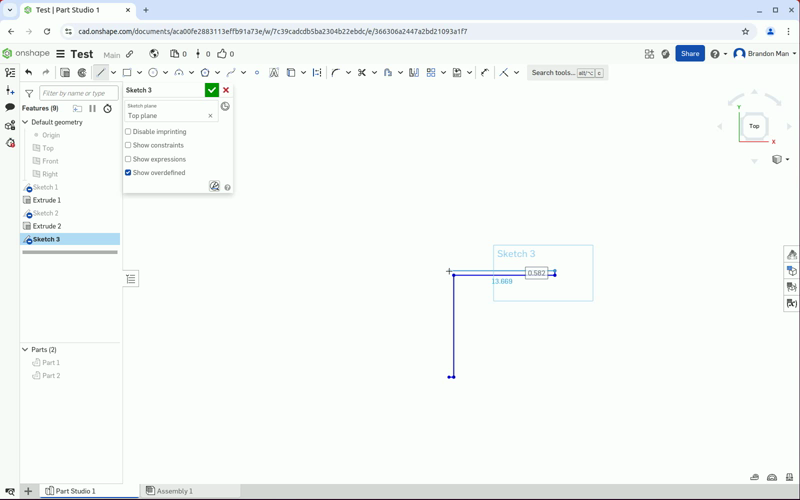
scroll(6)
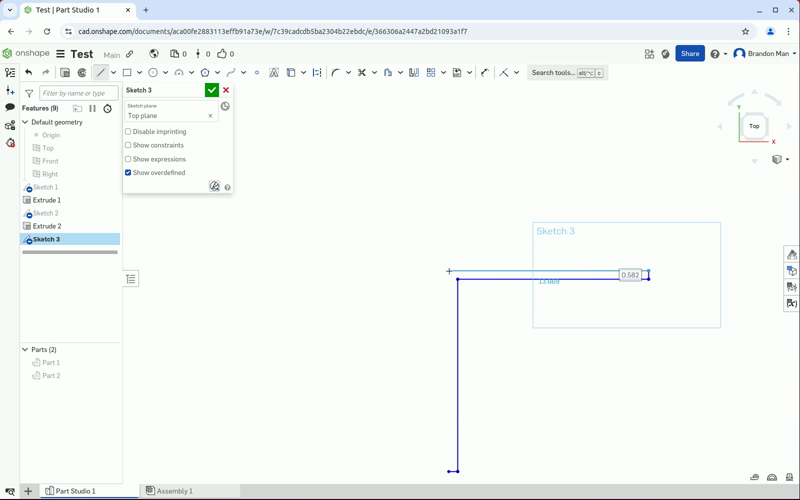
scroll(6)
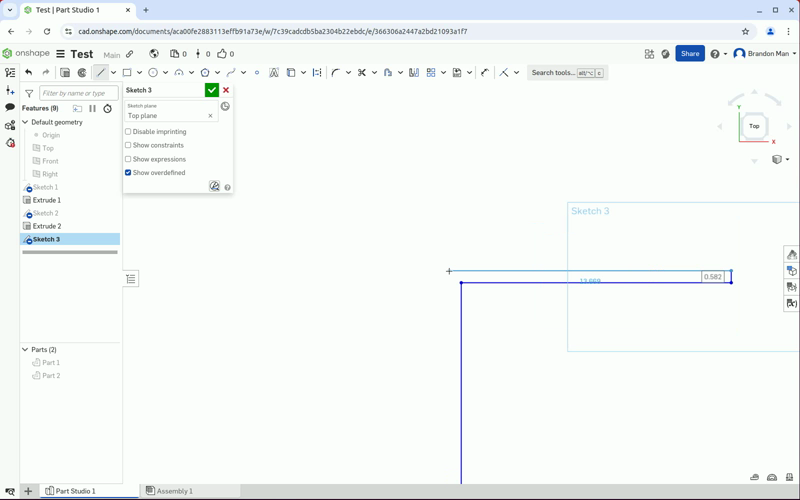
scroll(6)
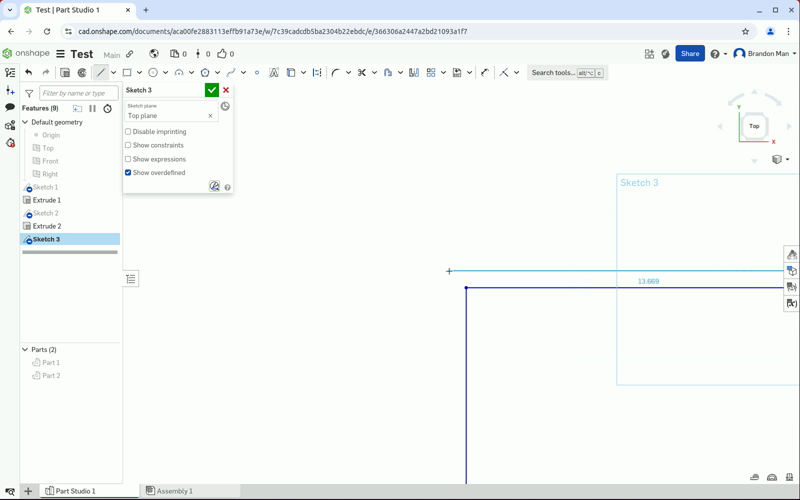
scroll(6)
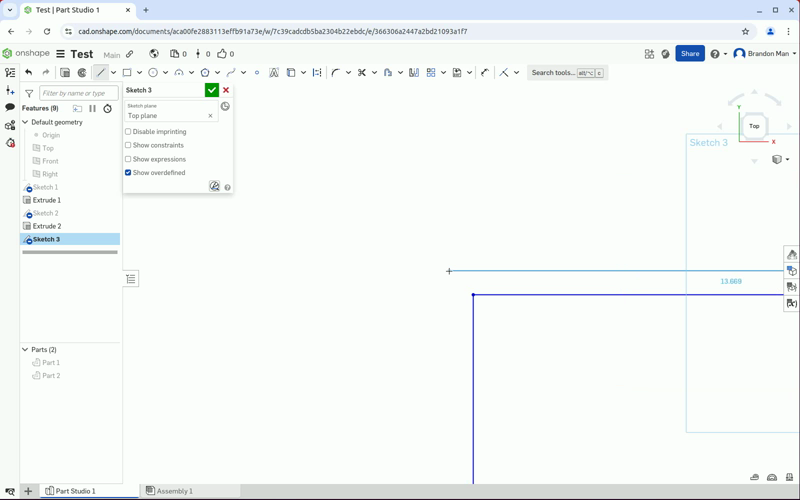
scroll(6)
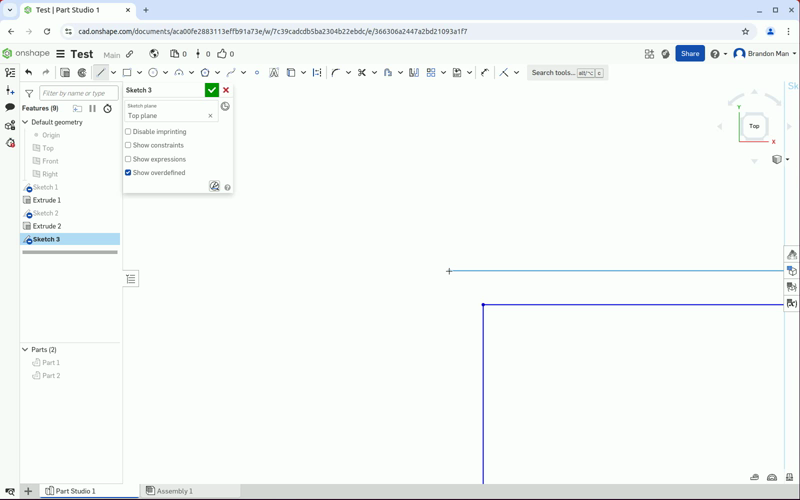
click(449, 270)
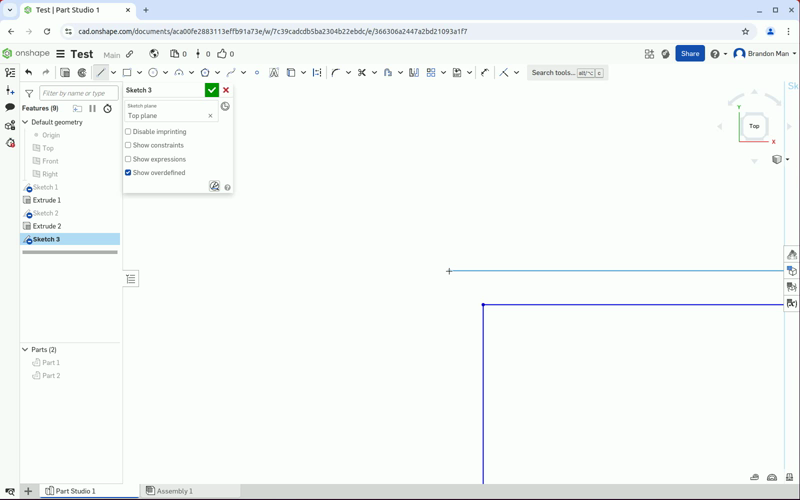
scroll(-6)
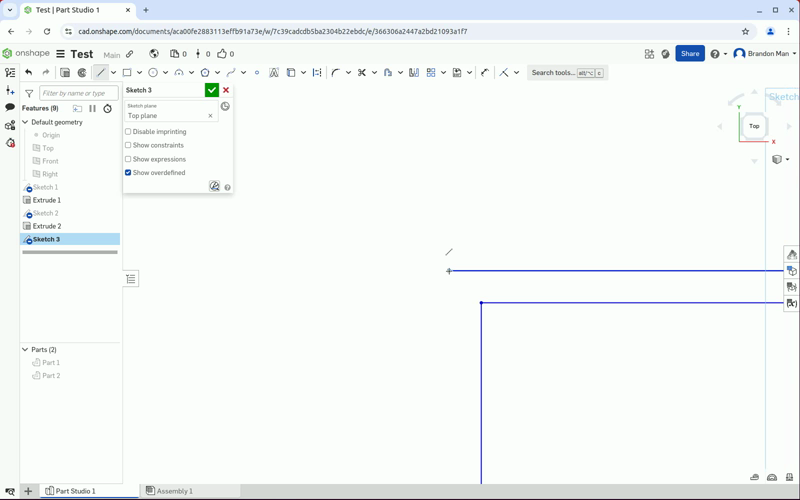
scroll(-6)
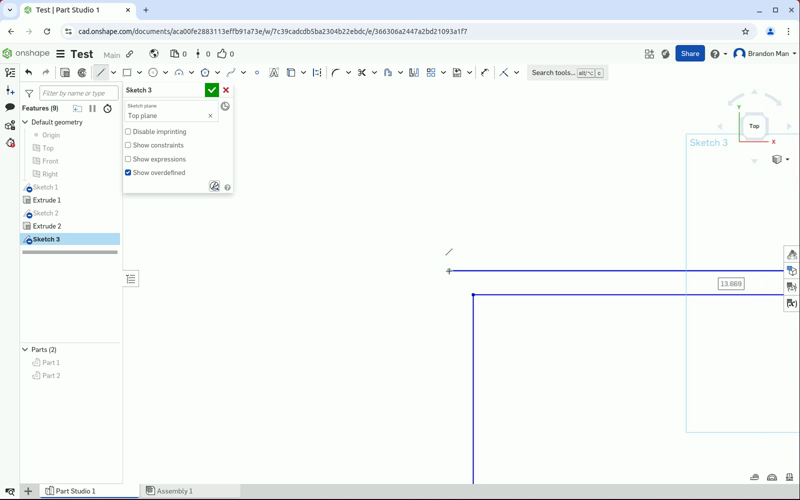
scroll(-6)
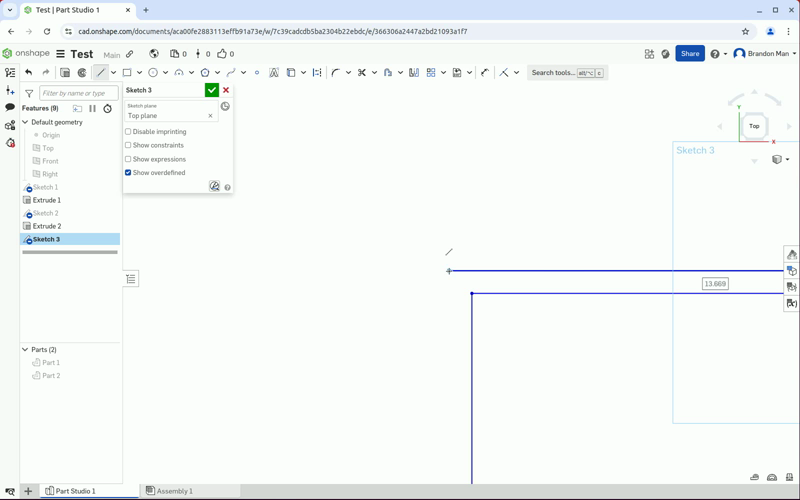
scroll(-6)
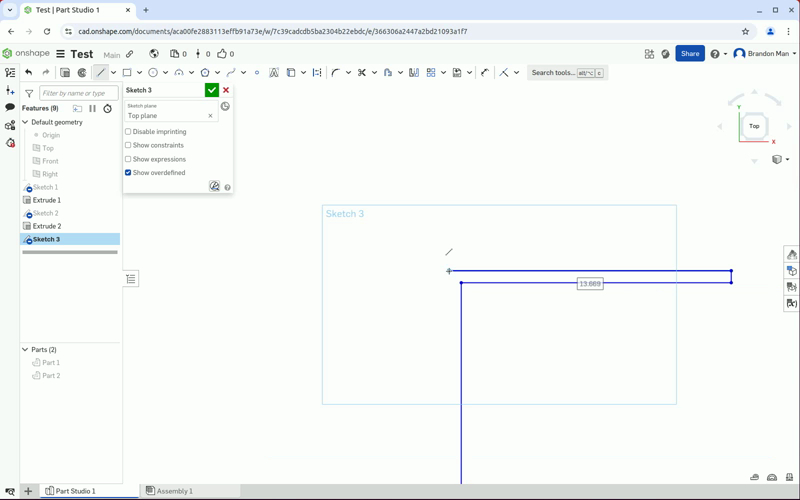
scroll(-6)
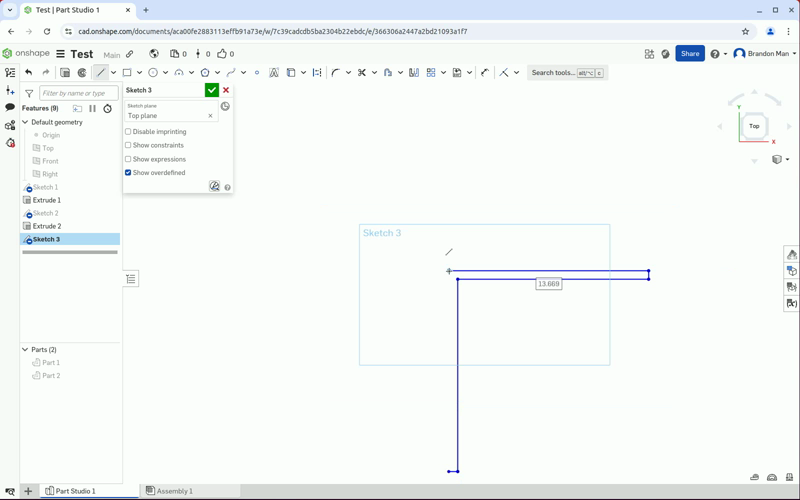
scroll(-6)
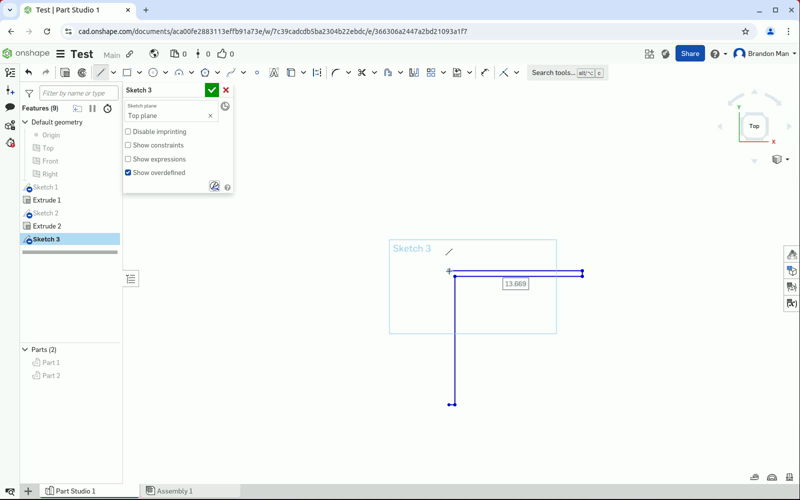
scroll(-6)
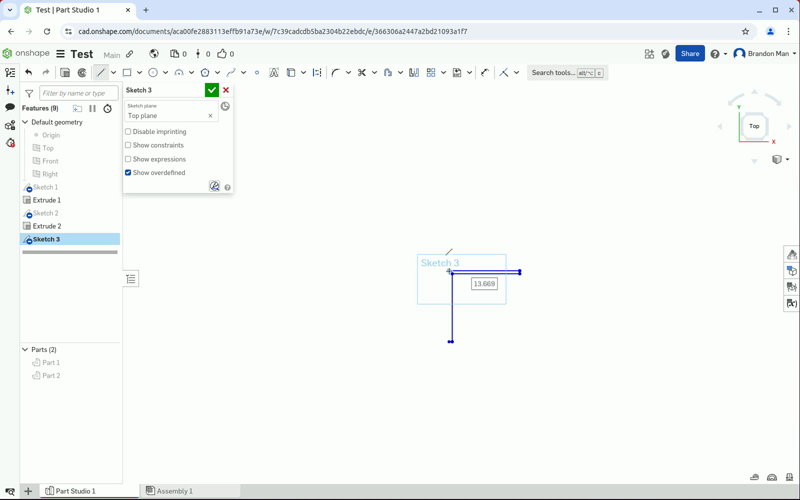
key_up(shift)
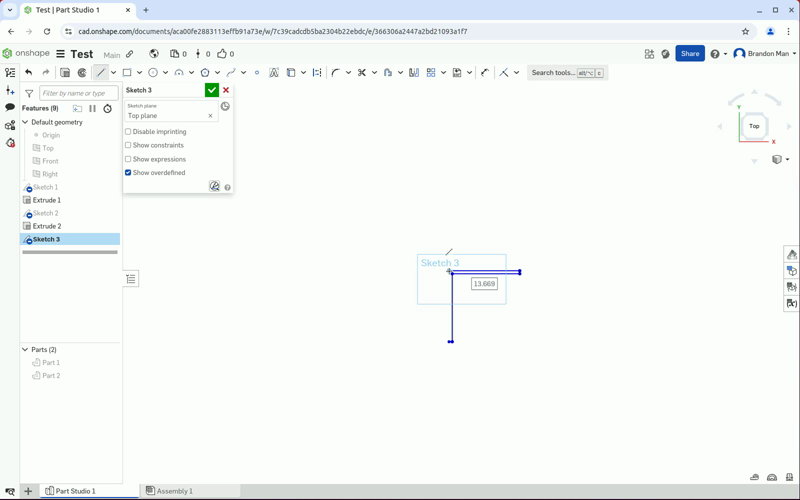
key_down(shift)
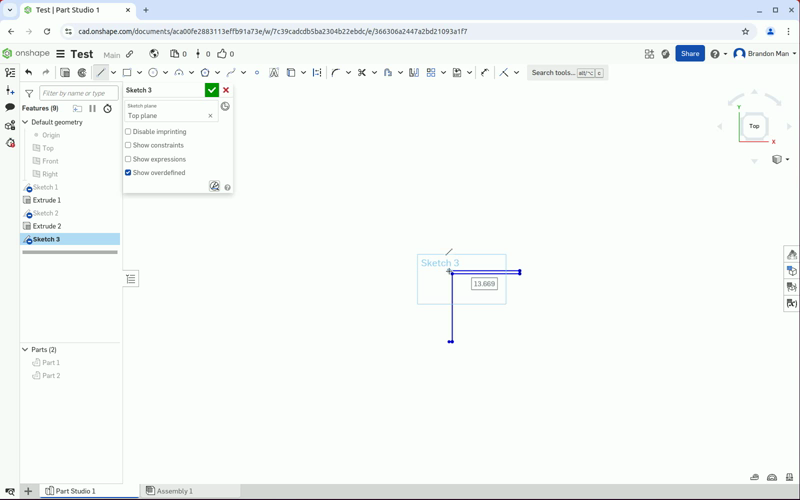
mouse_move(449, 341)
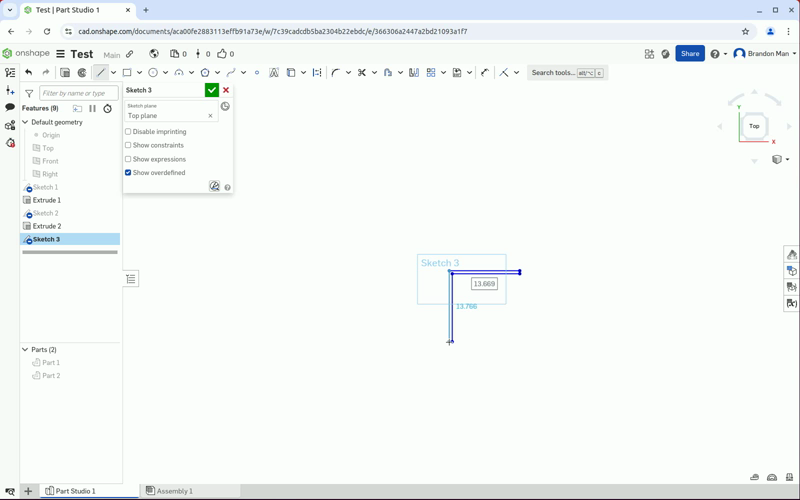
scroll(6)
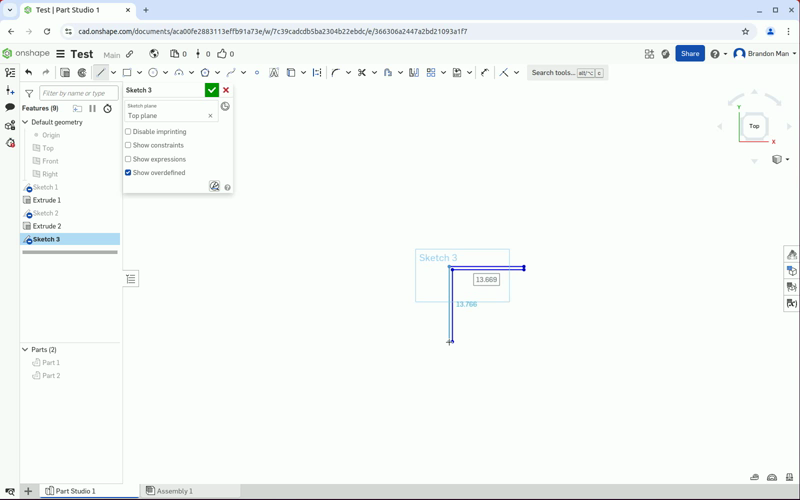
scroll(6)
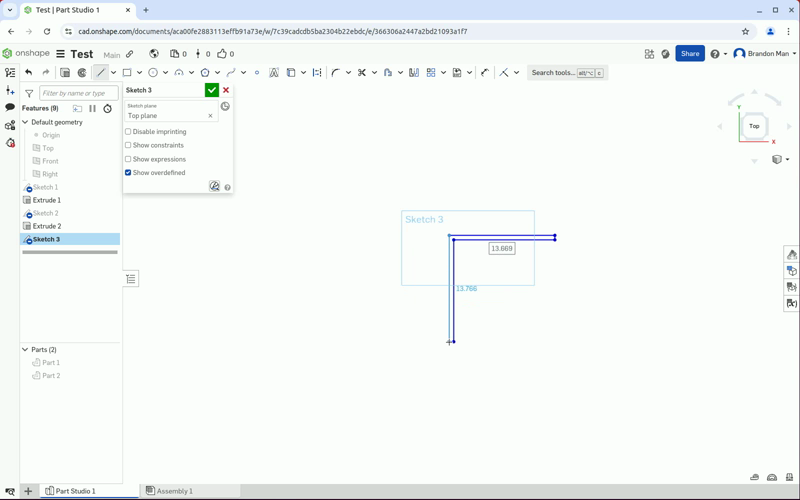
scroll(6)
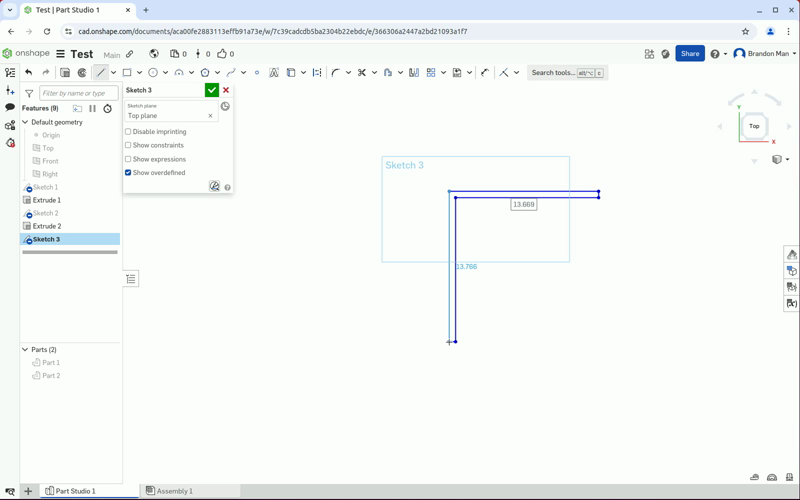
scroll(6)
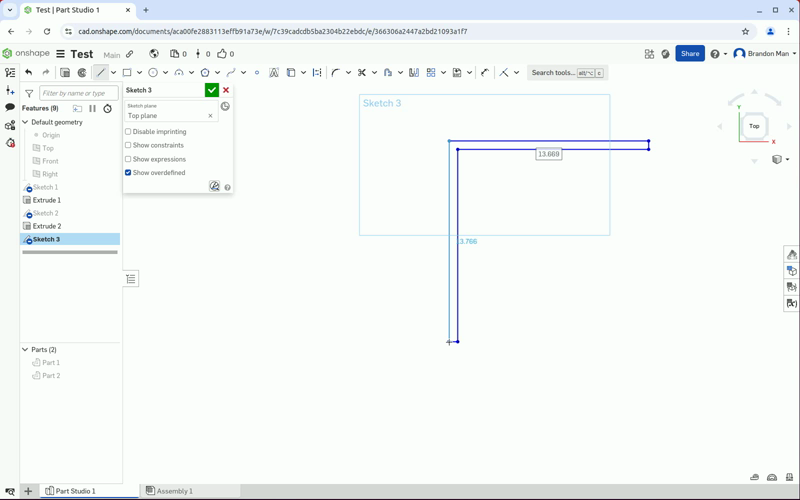
scroll(6)
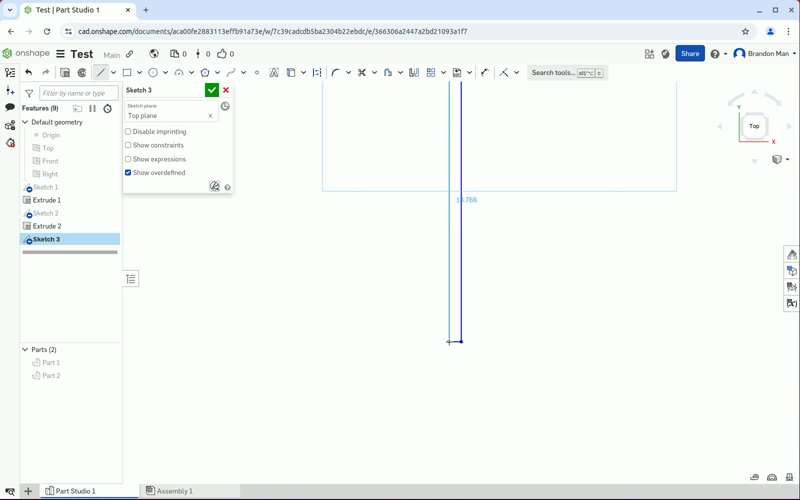
scroll(6)
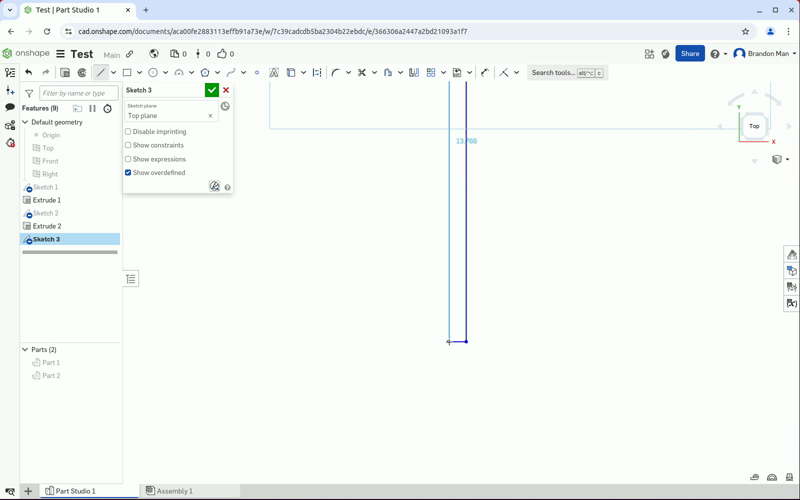
scroll(6)
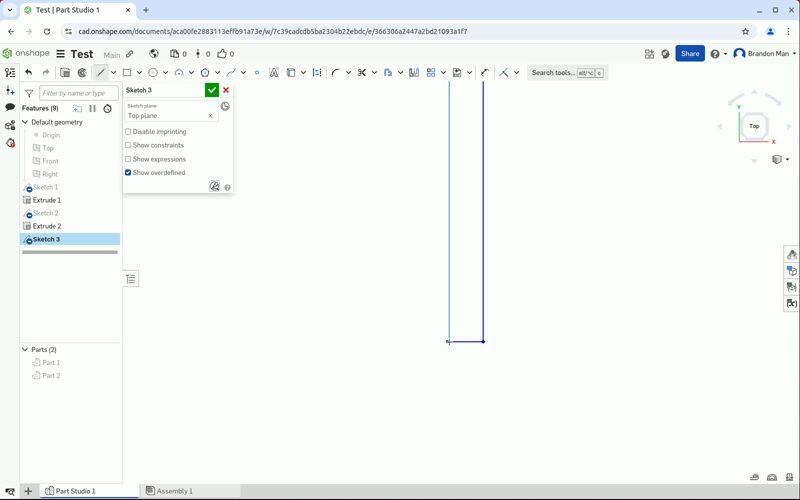
key_up(shift)
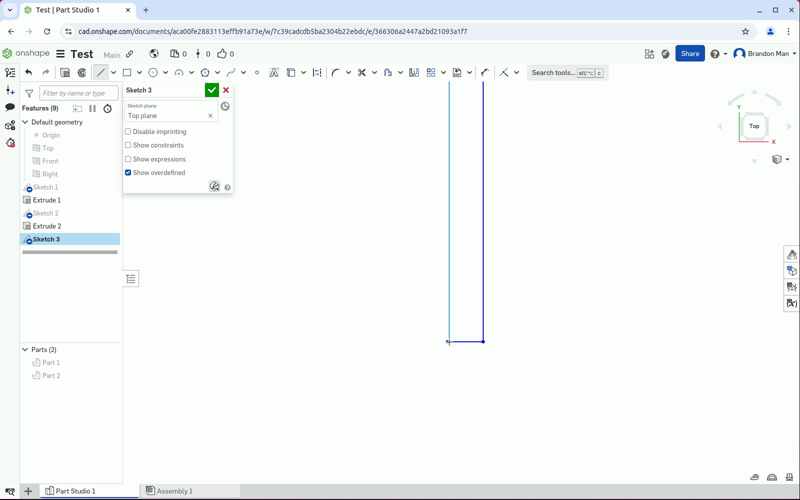
click(449, 341)
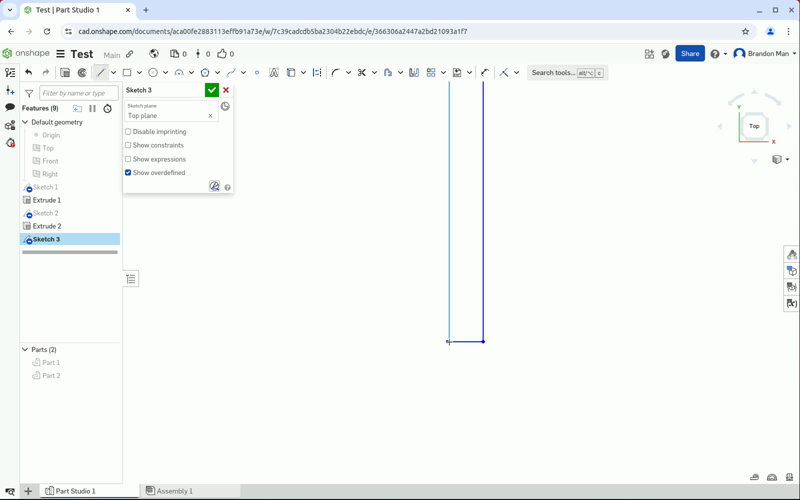
scroll(-6)
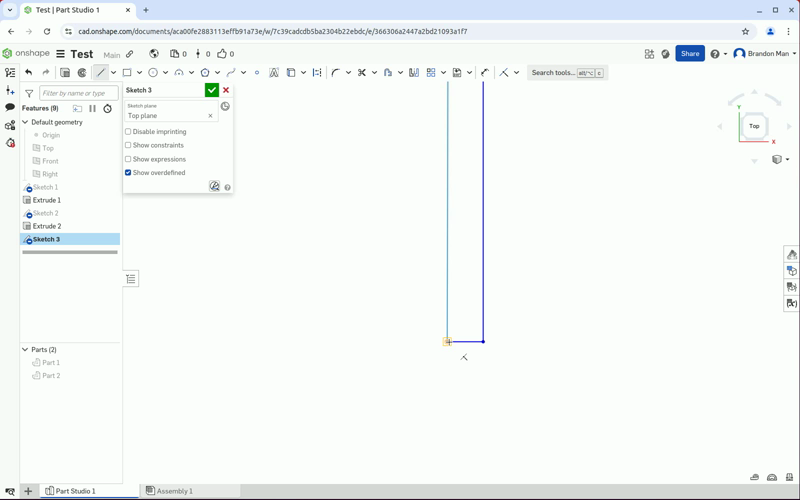
scroll(-6)
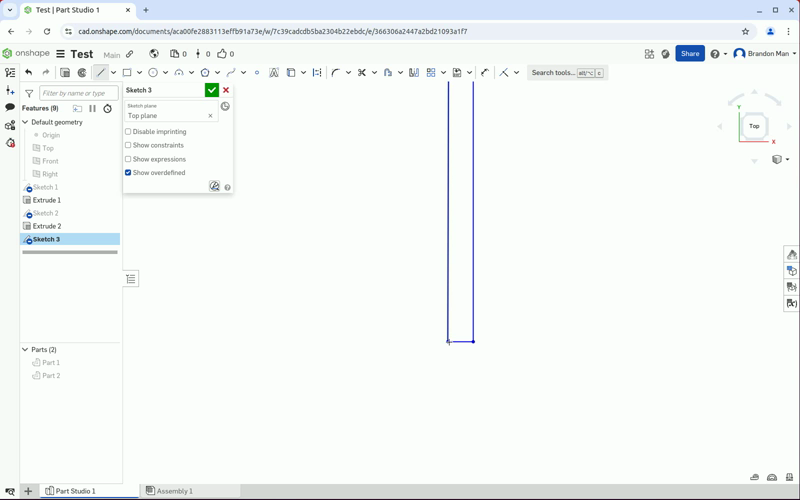
scroll(-6)
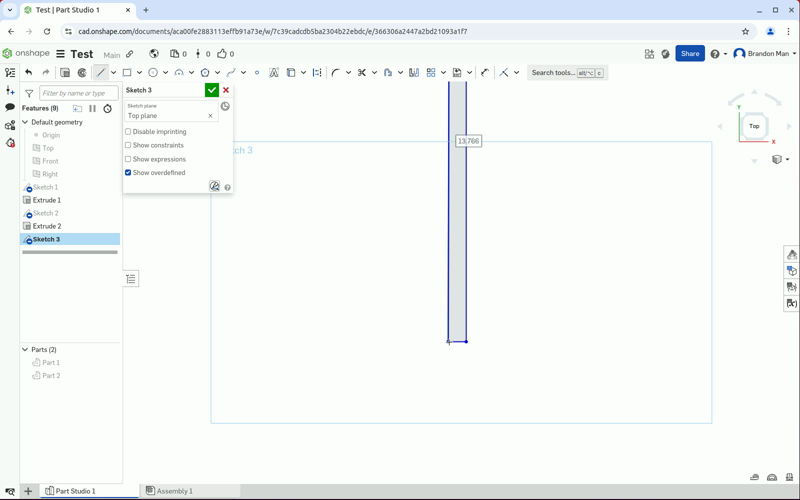
scroll(-6)
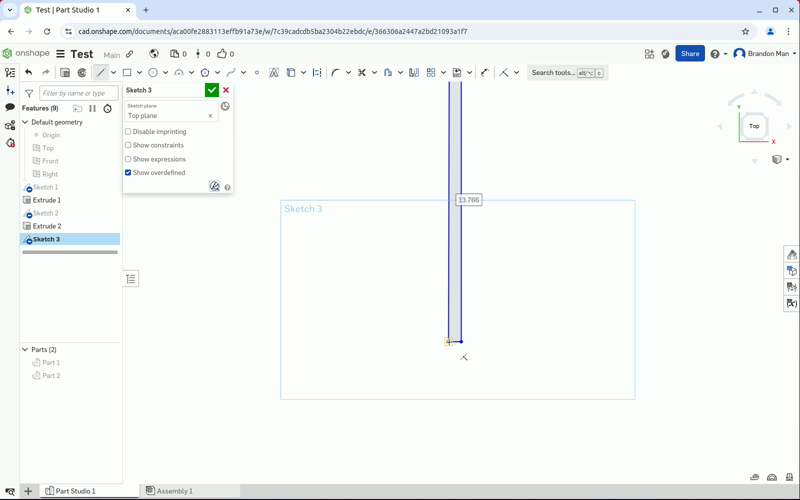
scroll(-6)
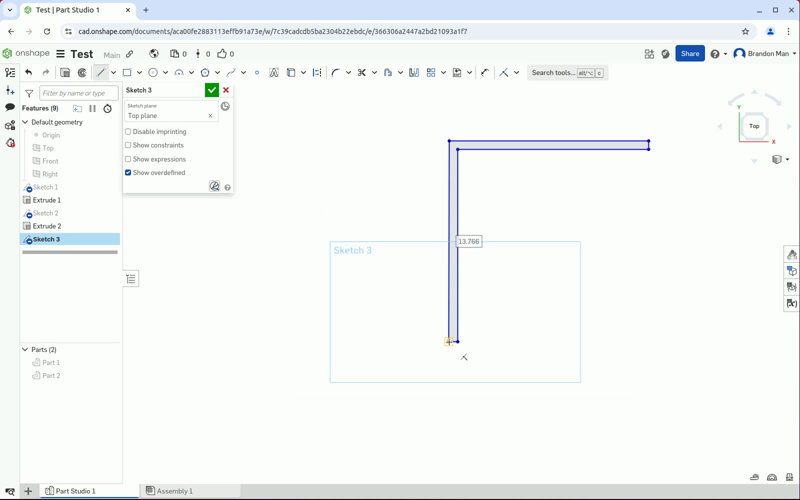
scroll(-6)
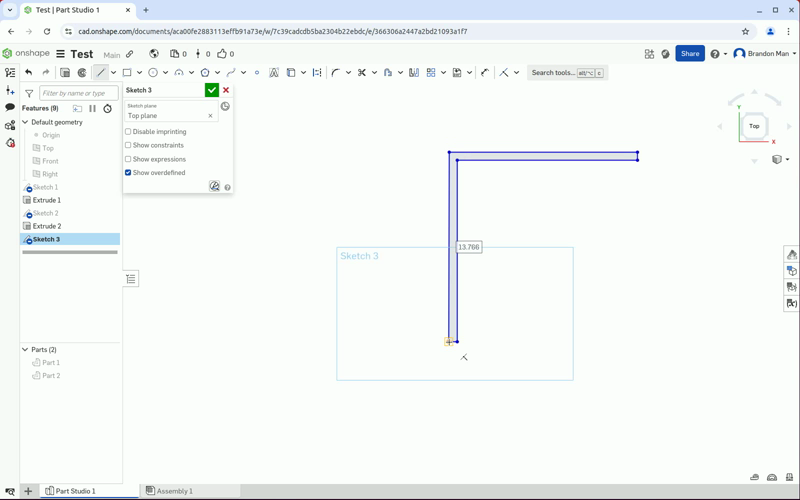
scroll(-6)
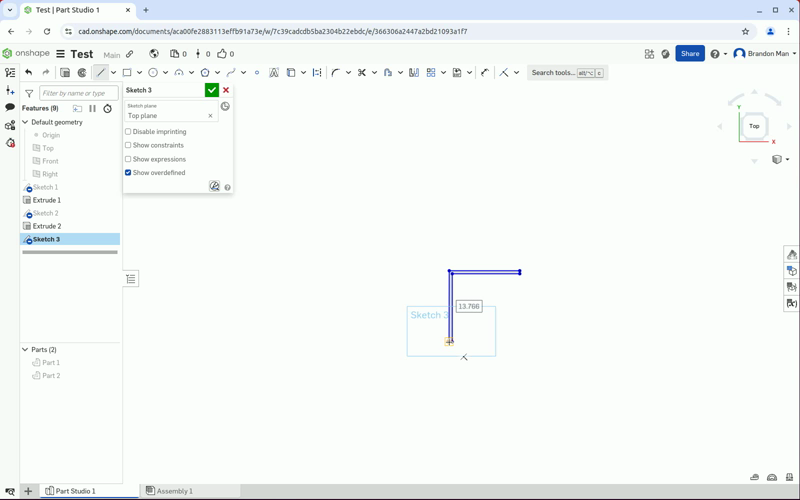
key(esc)
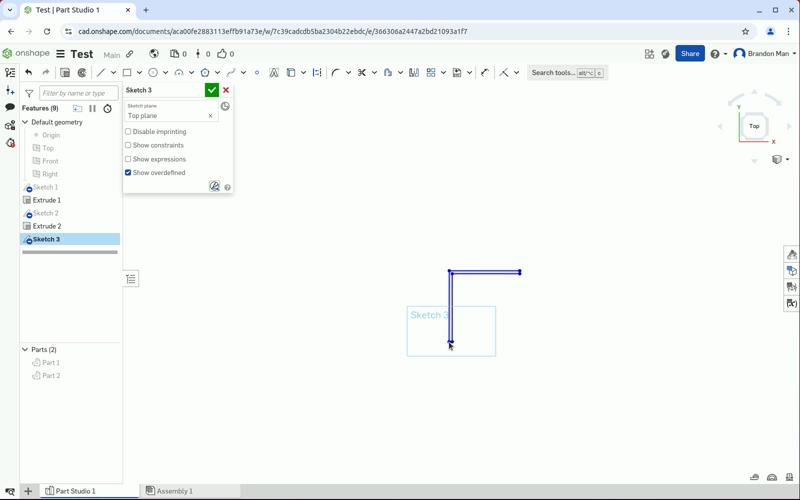
mouse_move(464, 271)
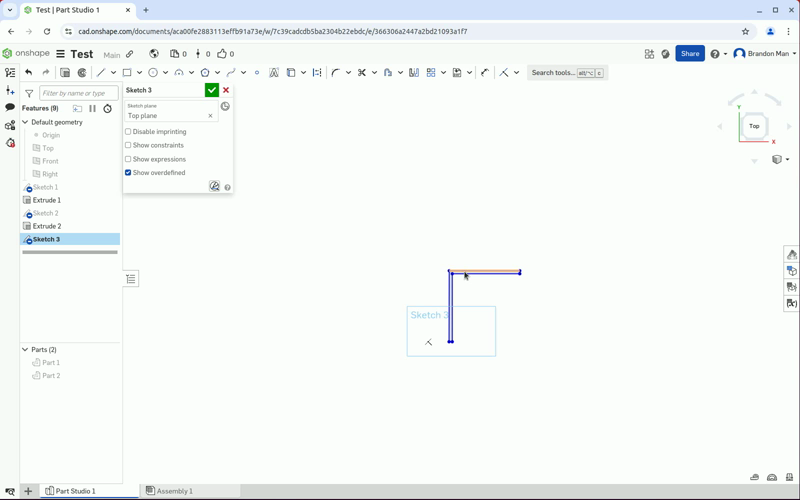
scroll(6)
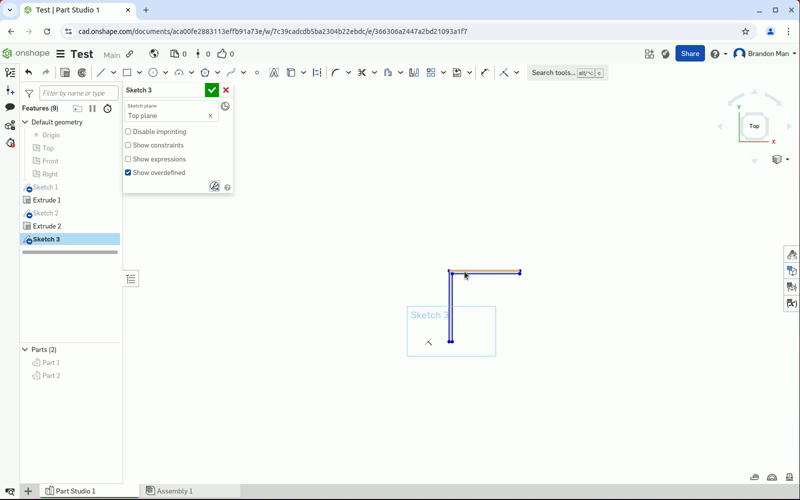
scroll(6)
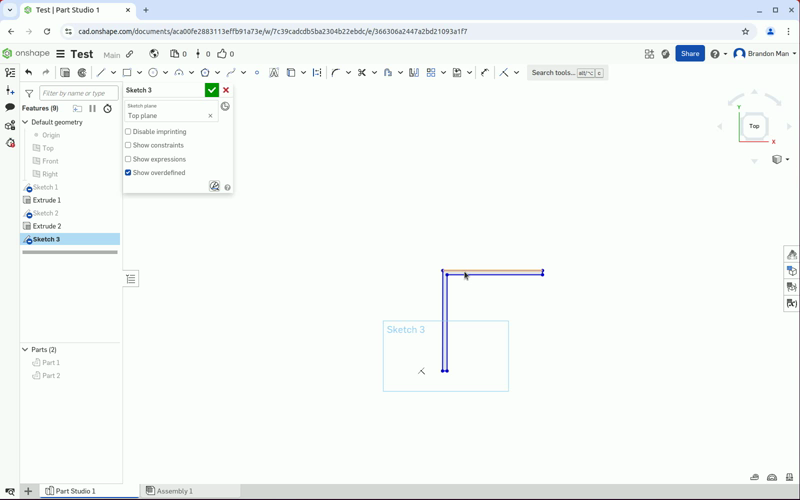
scroll(6)
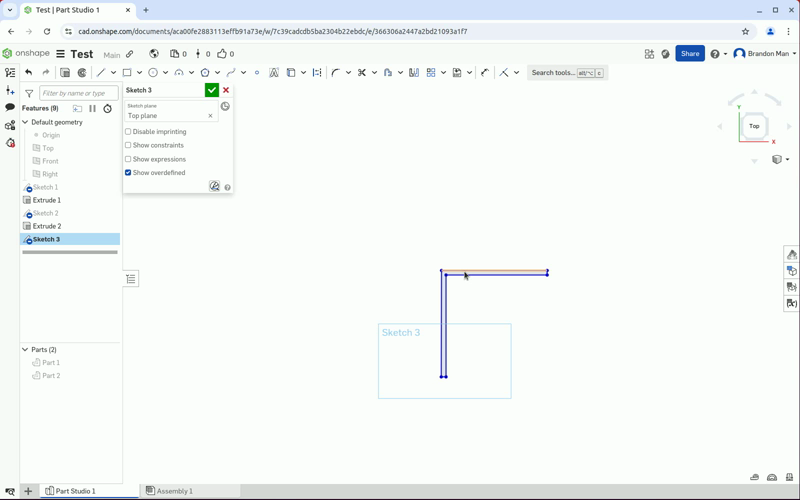
scroll(6)
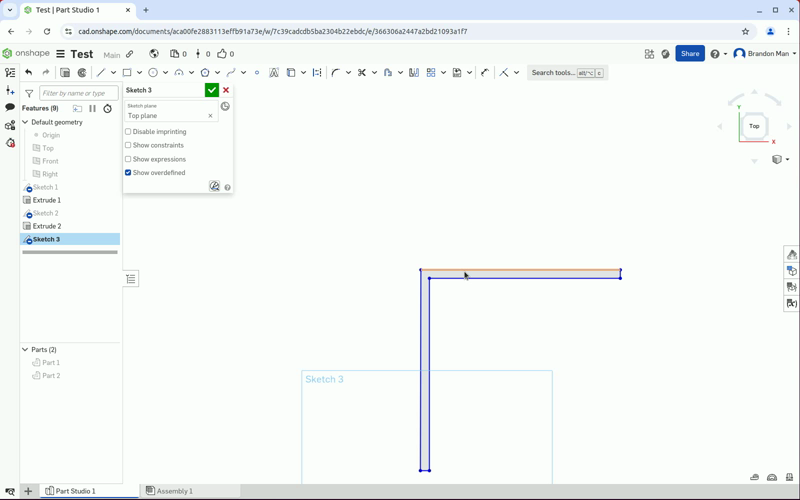
scroll(6)
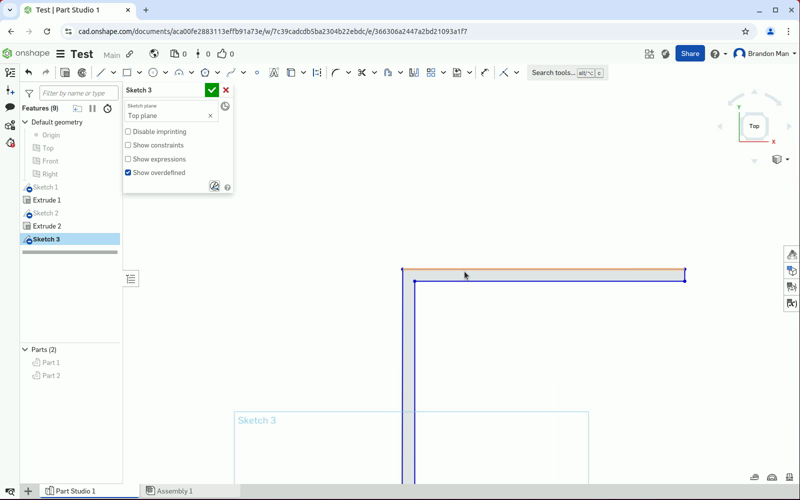
scroll(6)
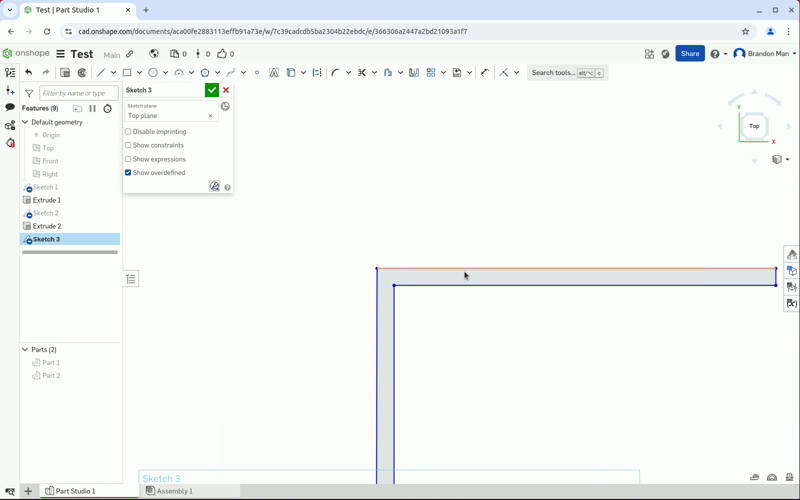
scroll(6)
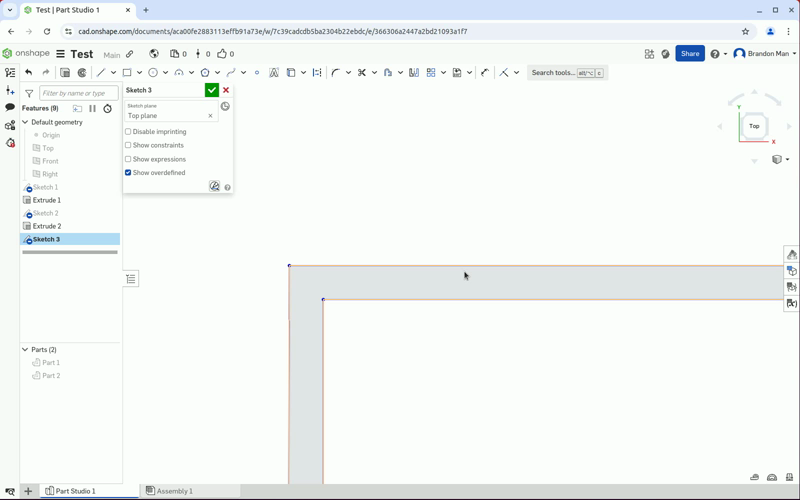
click(464, 271)
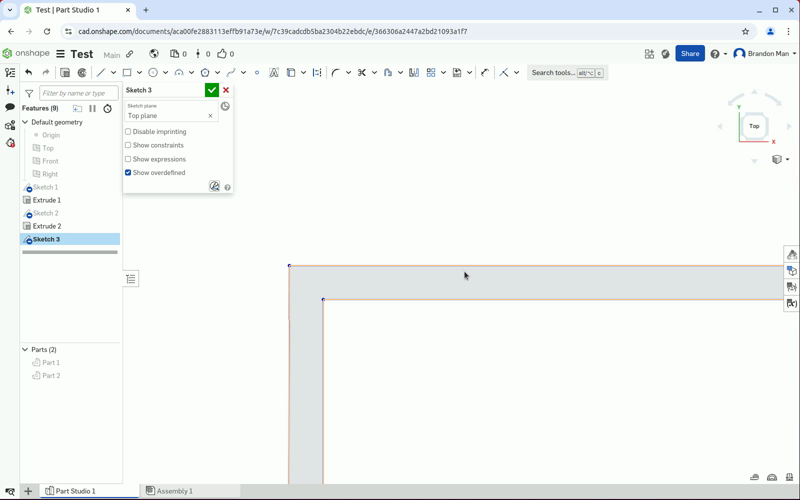
scroll(-6)
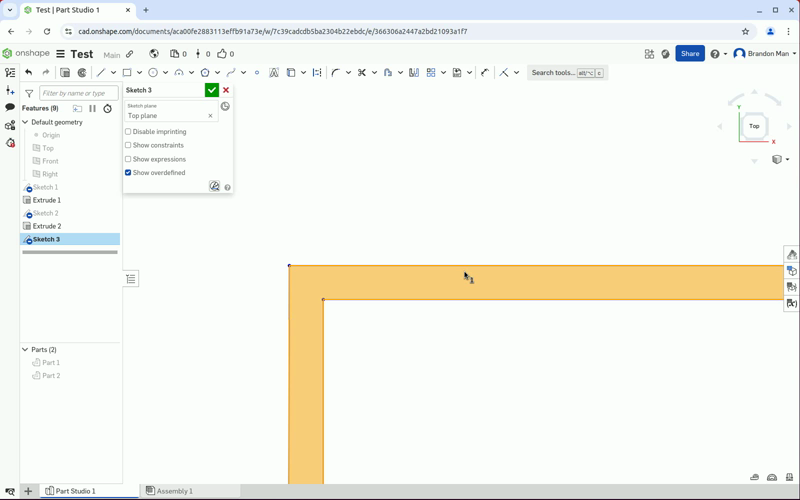
scroll(-6)
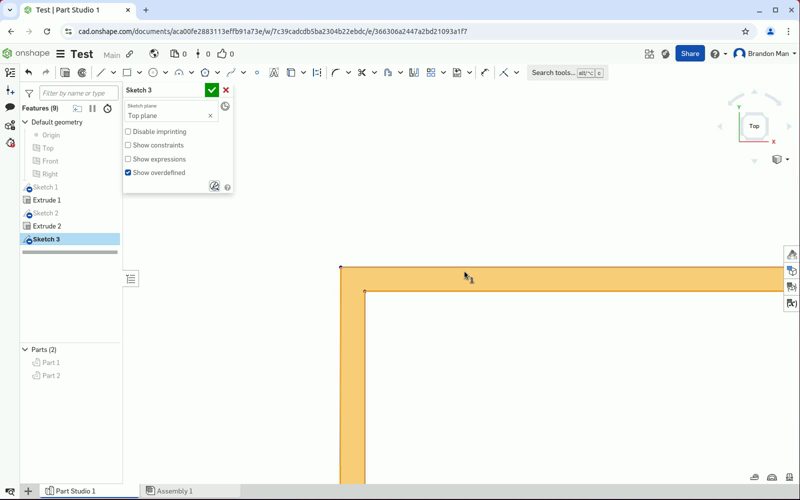
scroll(-6)
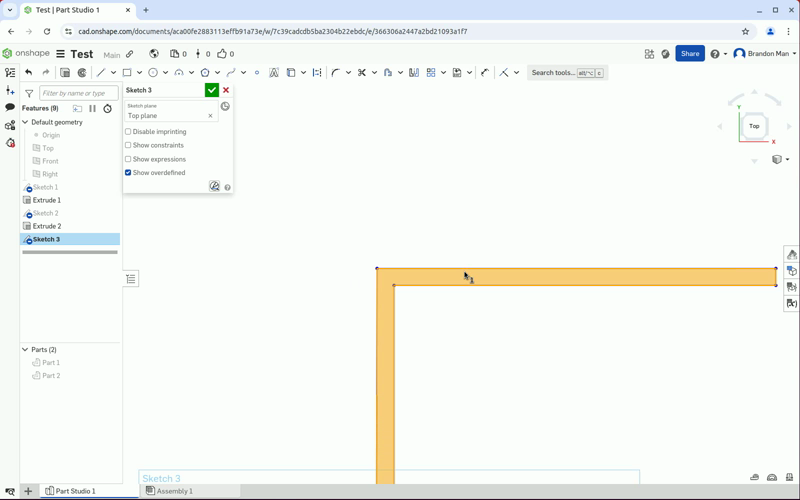
scroll(-6)
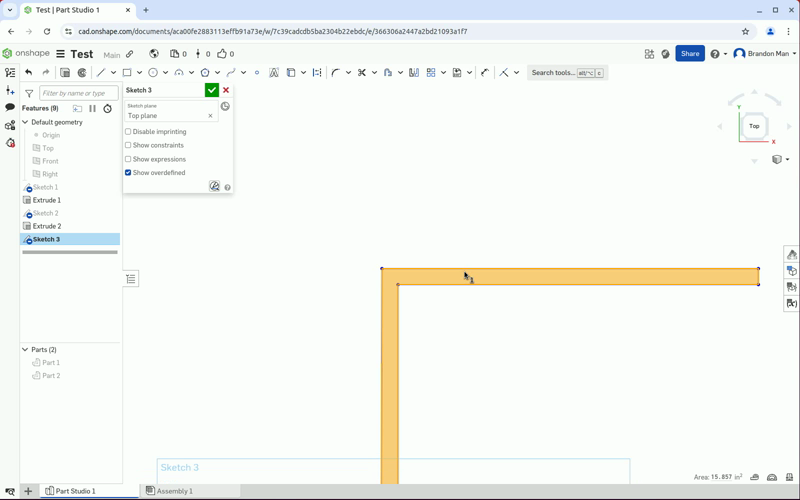
scroll(-6)
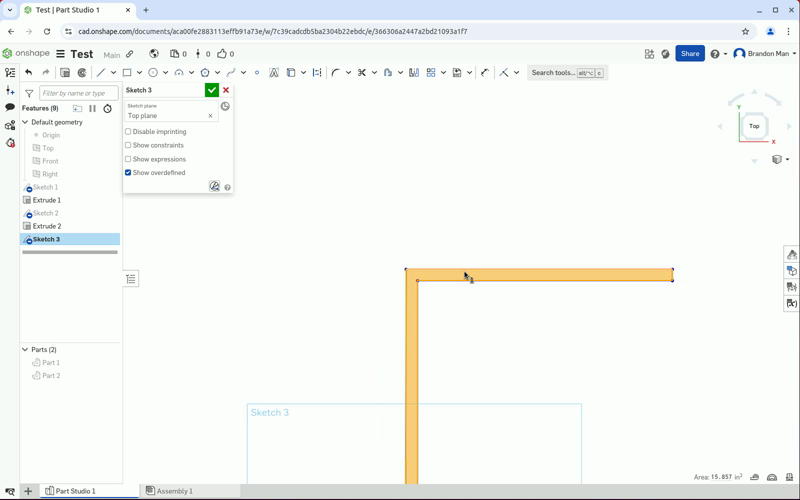
scroll(-6)
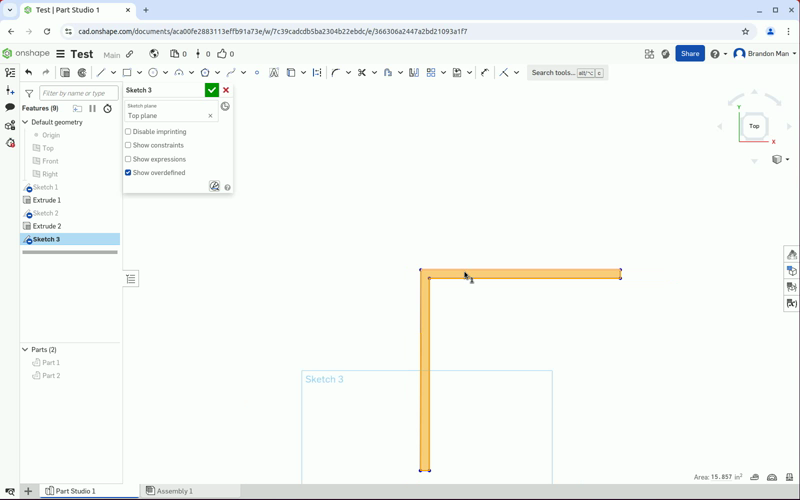
scroll(-6)
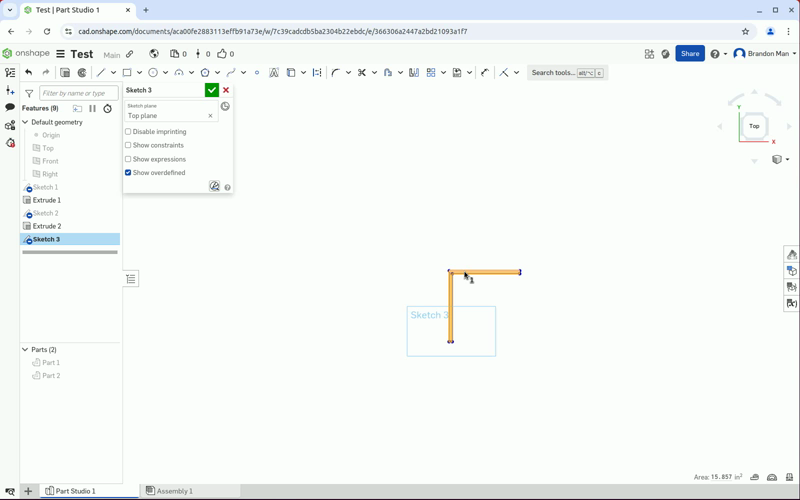
mouse_move(73, 352)
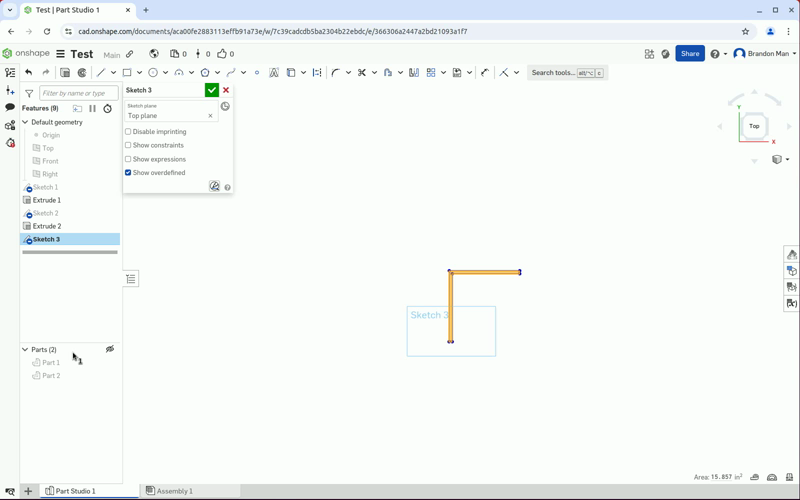
key(shift+y)
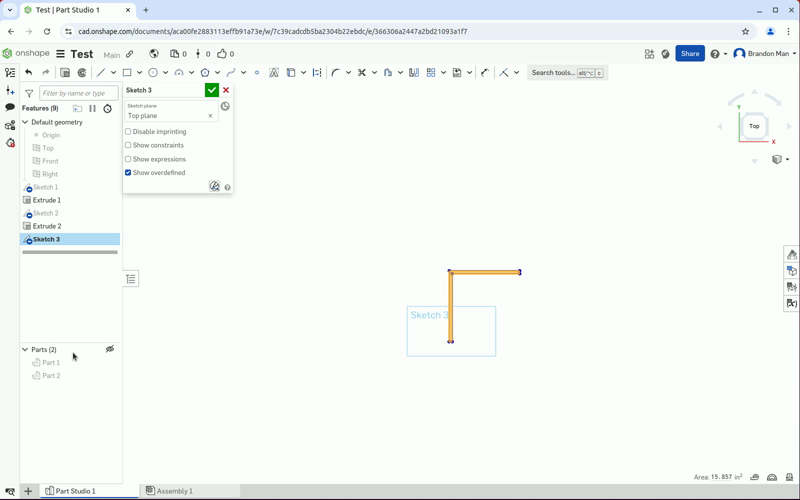
key(shift+e)
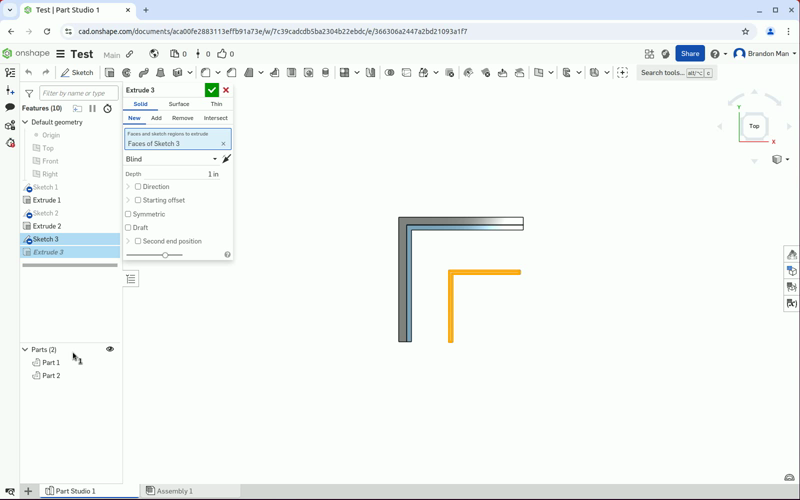
mouse_move(143, 106)
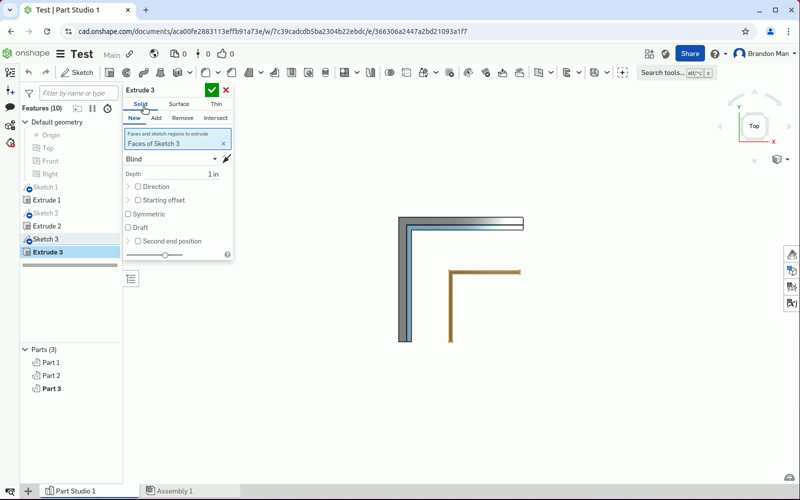
click(143, 106)
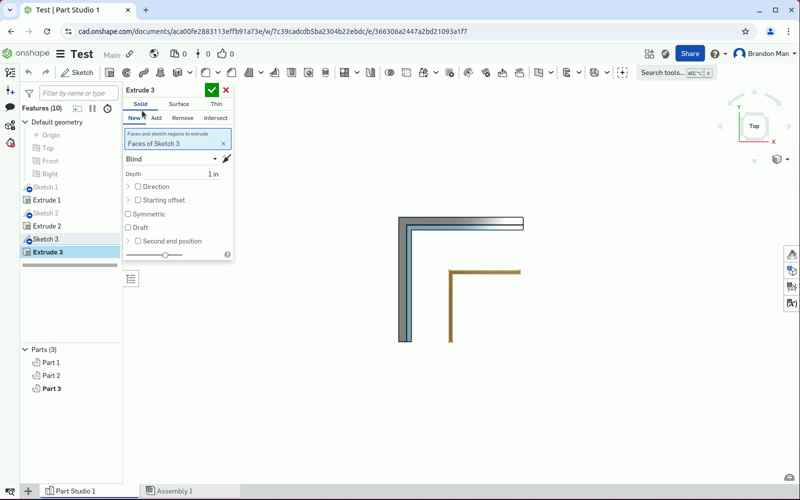
mouse_move(137, 120)
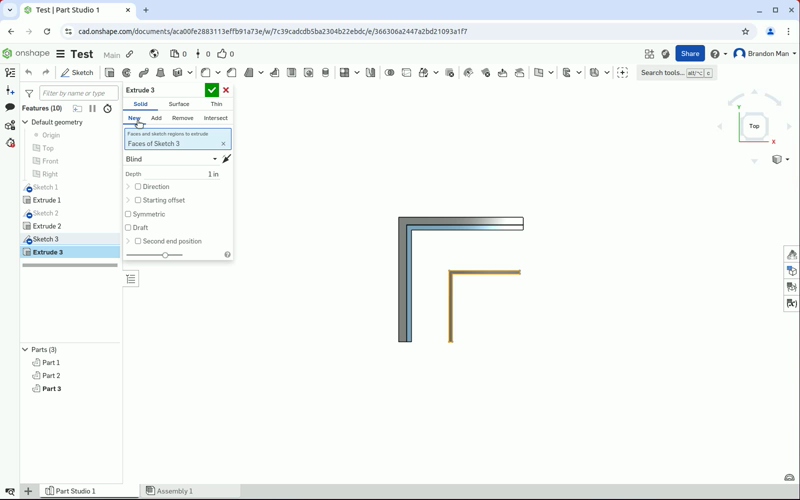
click(137, 120)
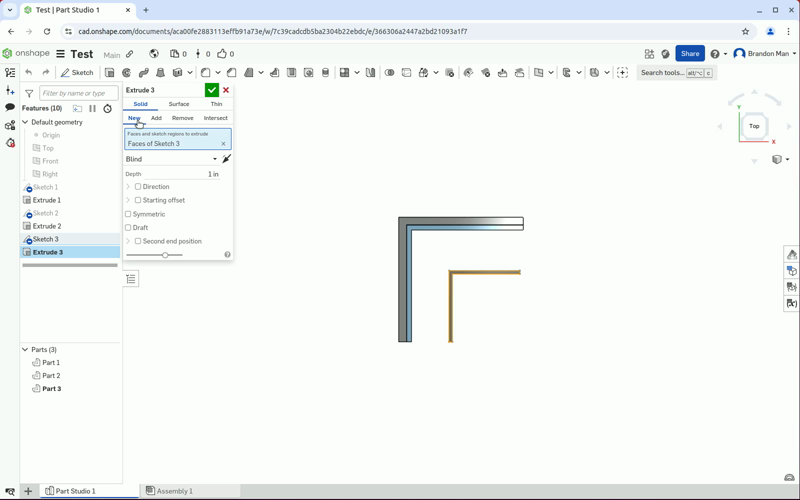
key(tab, 4)
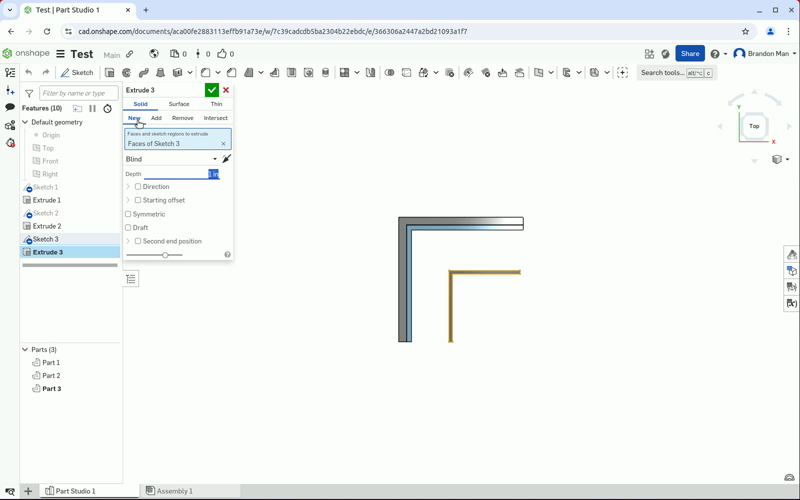
text(-23.108)
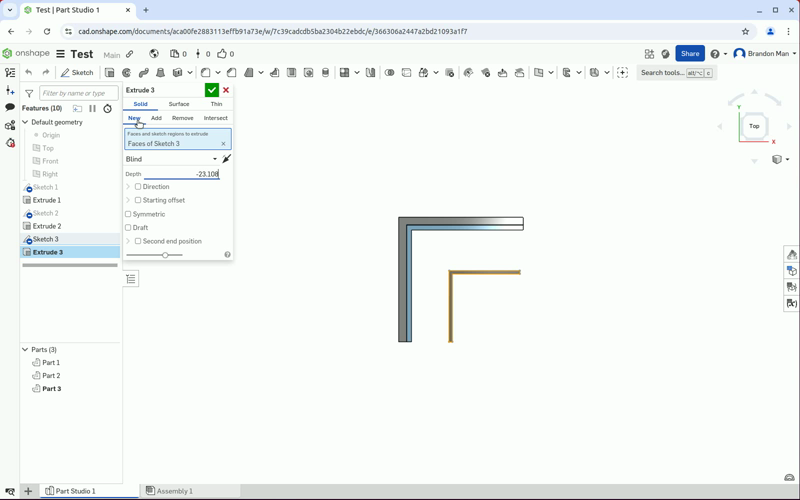
key(enter)
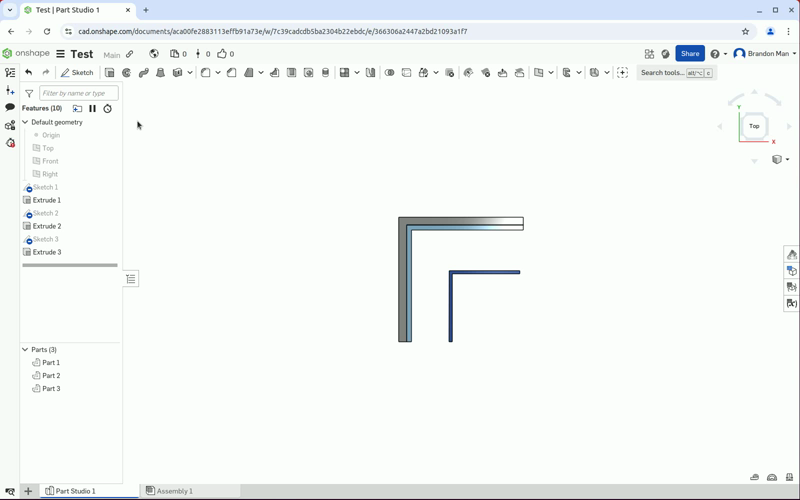
key(shift+h)
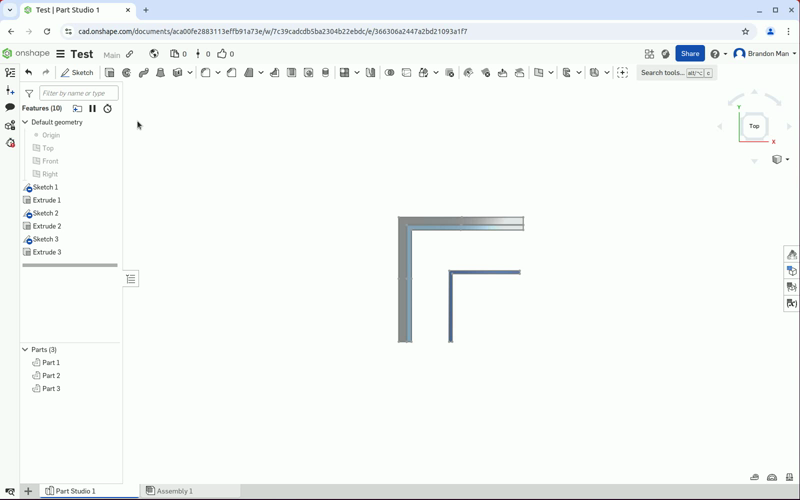
key(shift+h)
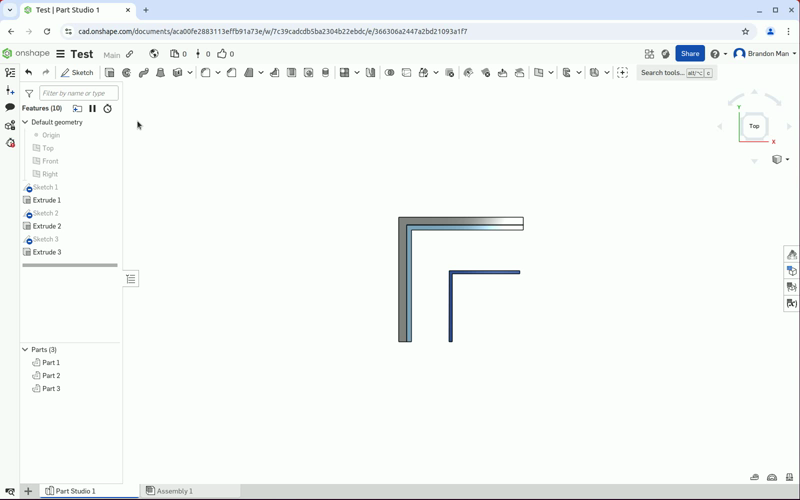
mouse_move(73, 189)
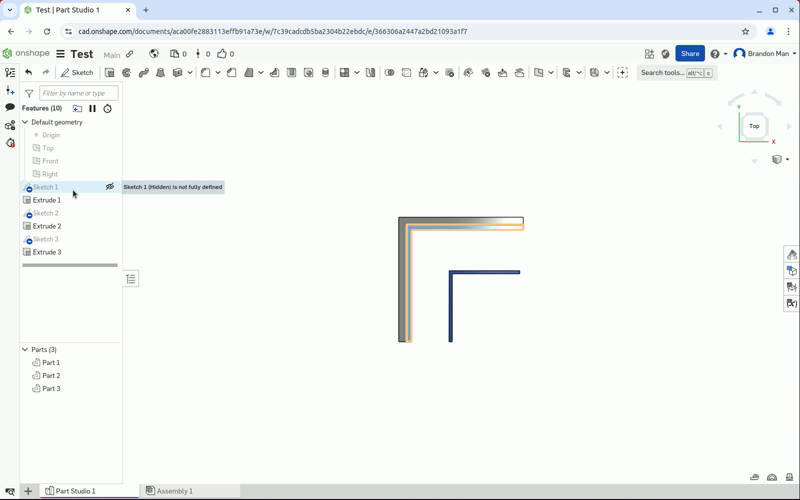
click(73, 189)
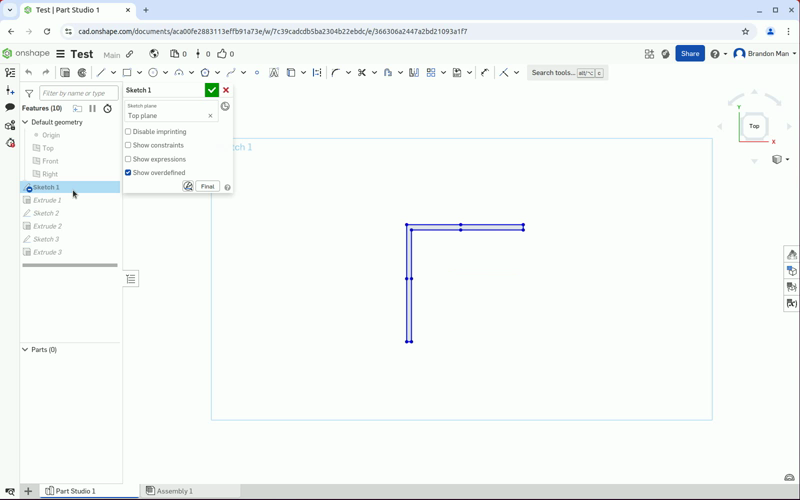
mouse_move(229, 92)
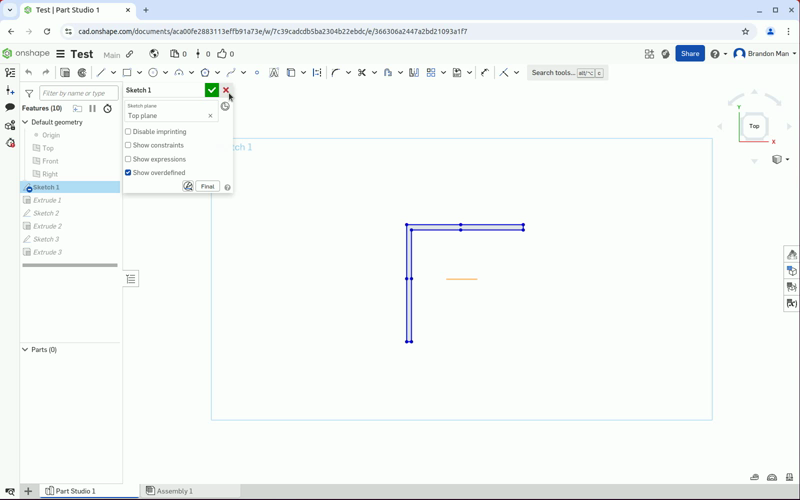
click(229, 92)
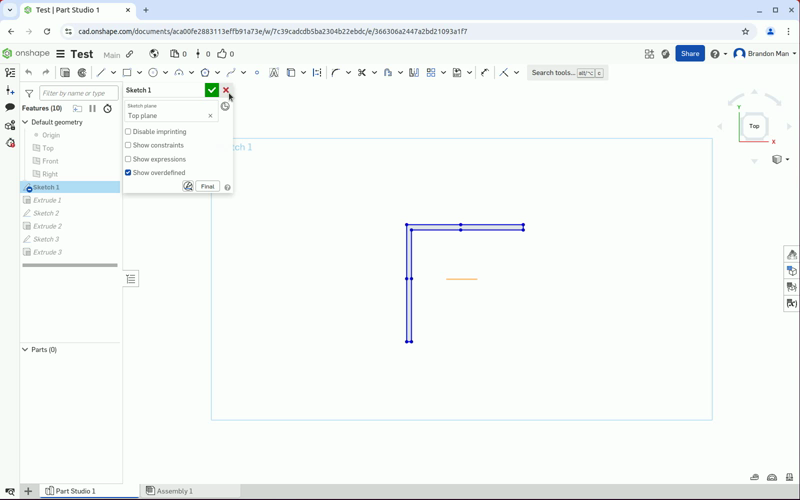
key(shift+s)
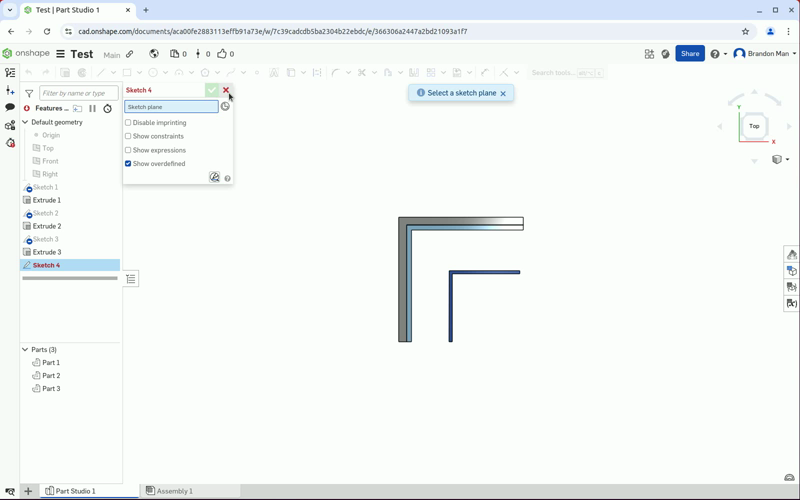
mouse_move(73, 150)
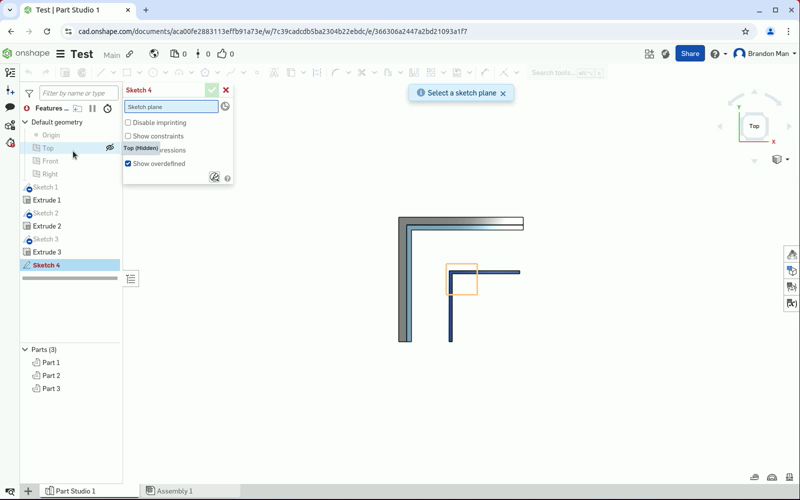
click(73, 150)
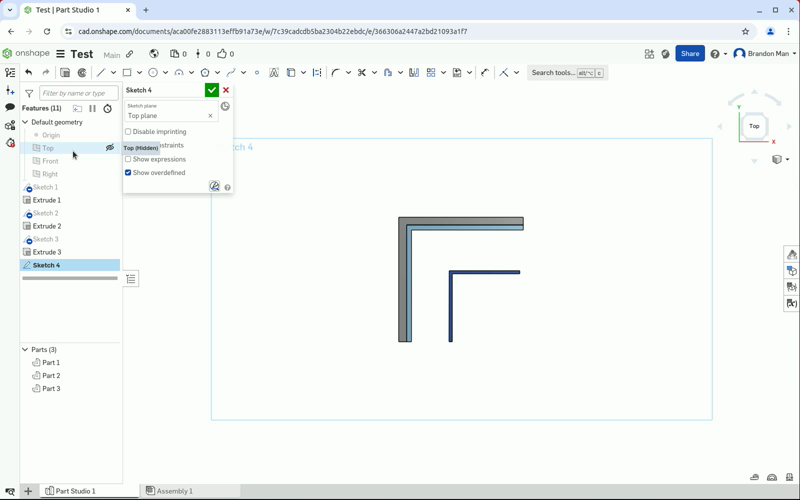
mouse_move(73, 352)
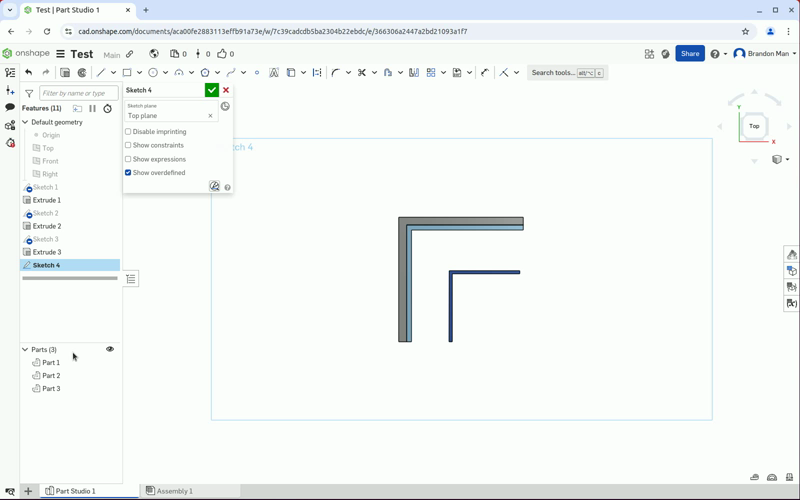
key(y)
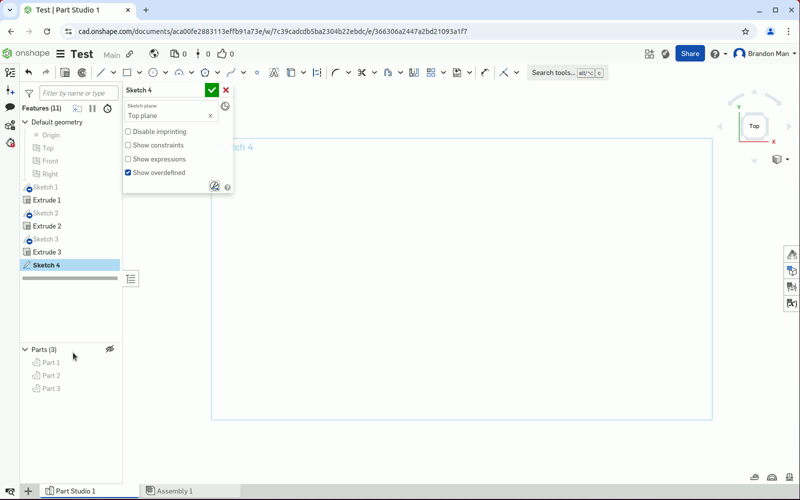
key(l)
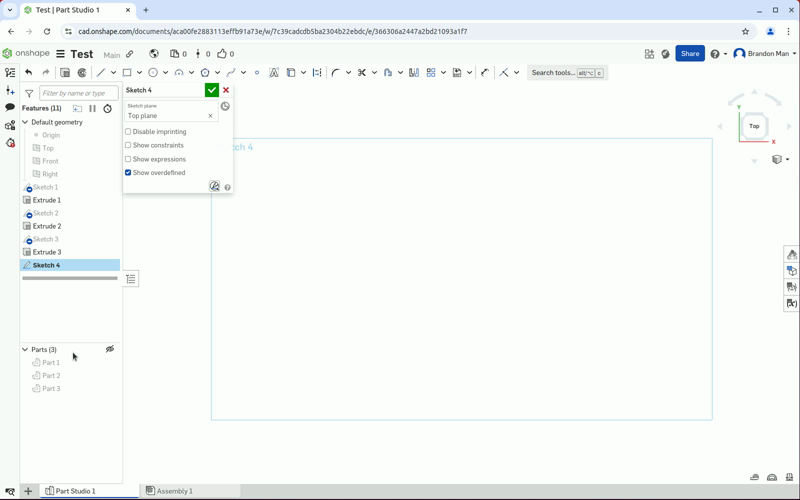
key_down(shift)
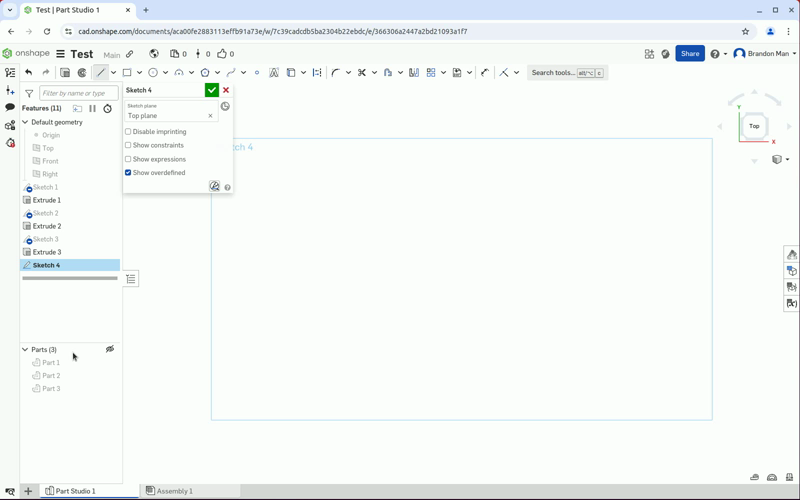
mouse_move(451, 341)
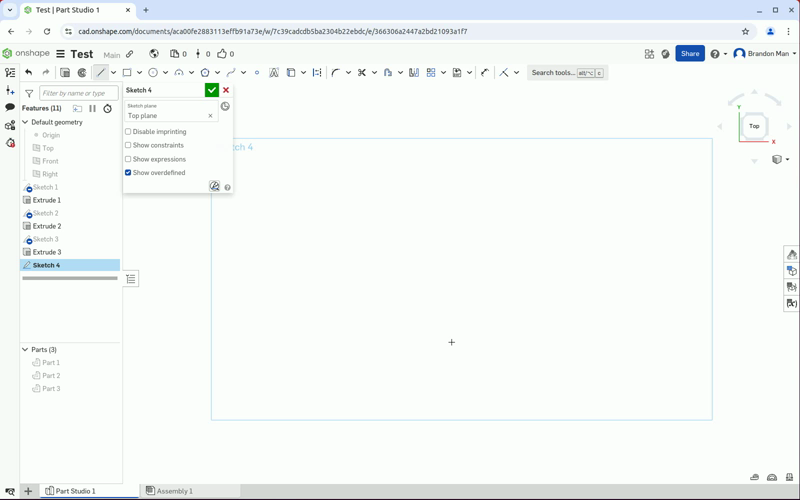
click(451, 341)
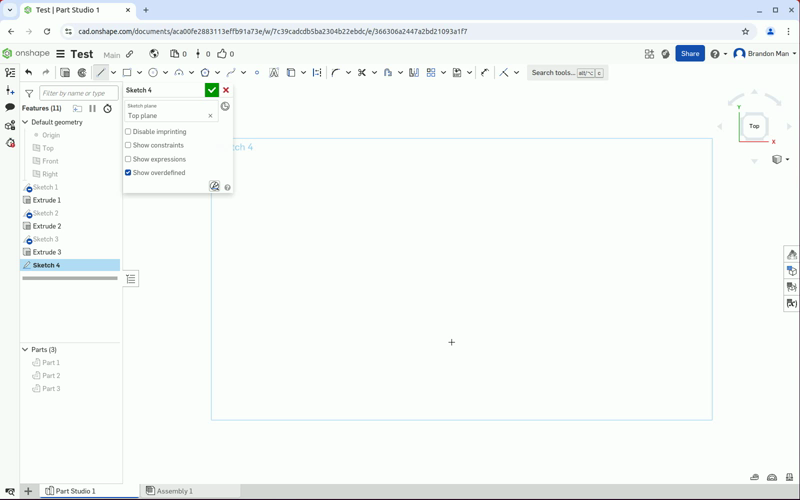
key_up(shift)
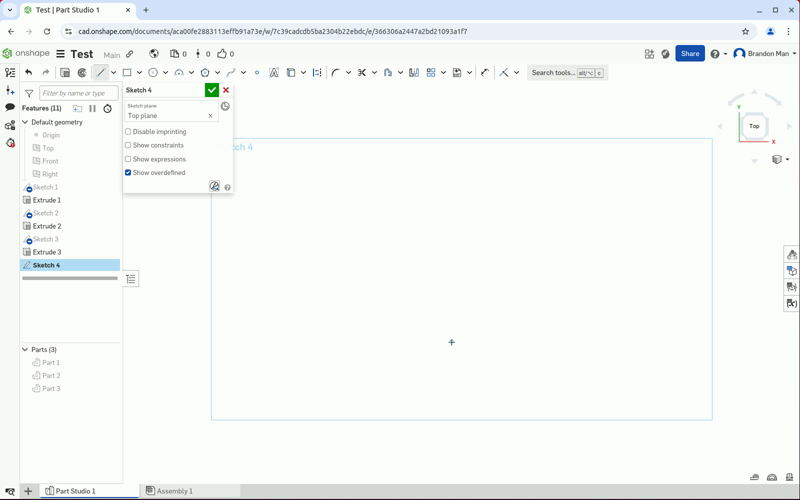
key_down(shift)
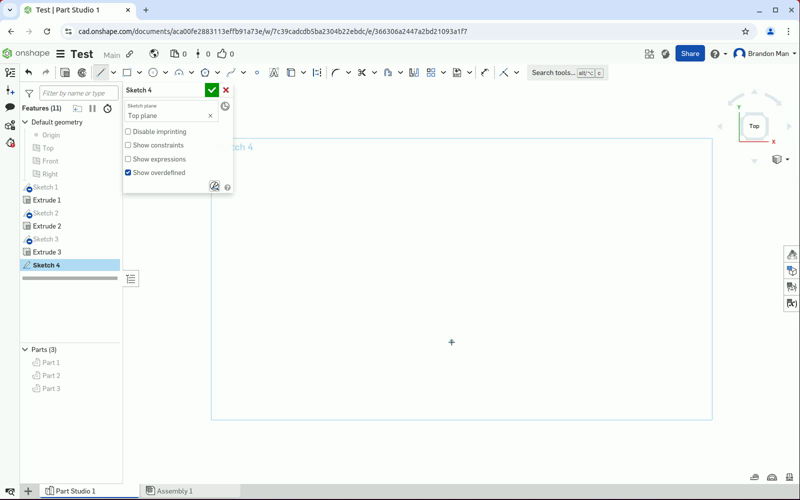
mouse_move(481, 341)
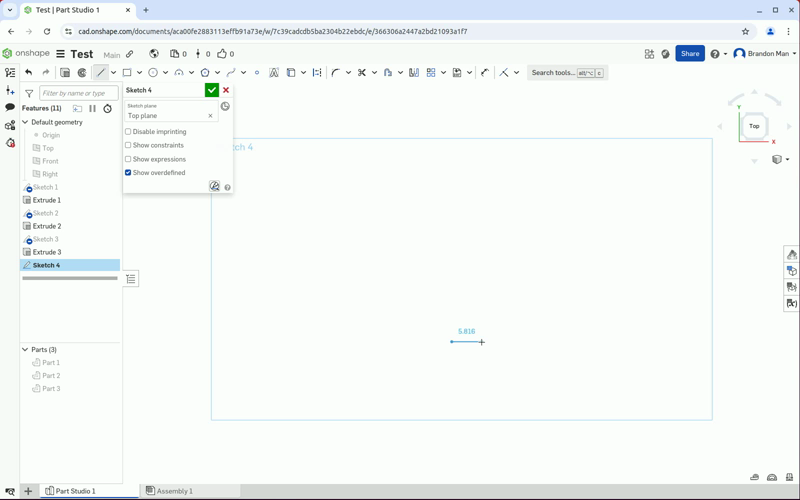
mouse_move(460, 341)
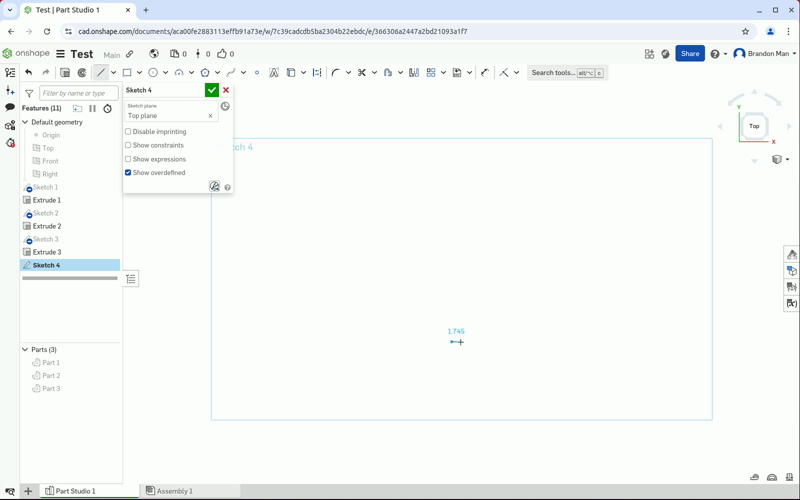
click(460, 341)
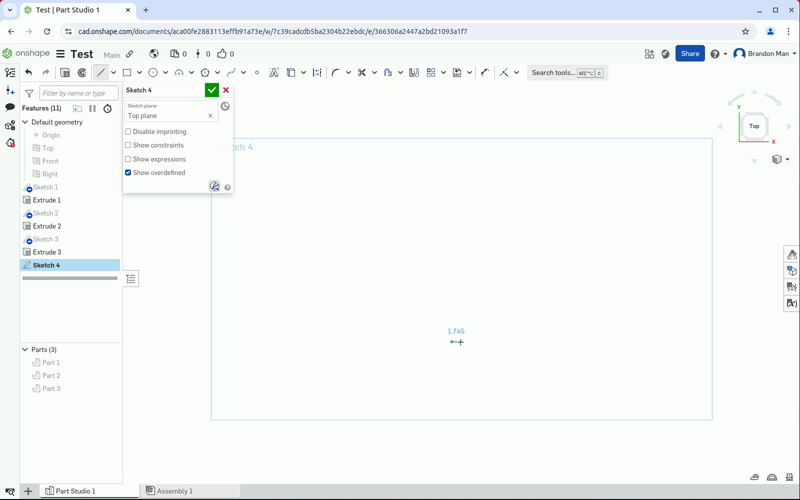
key_up(shift)
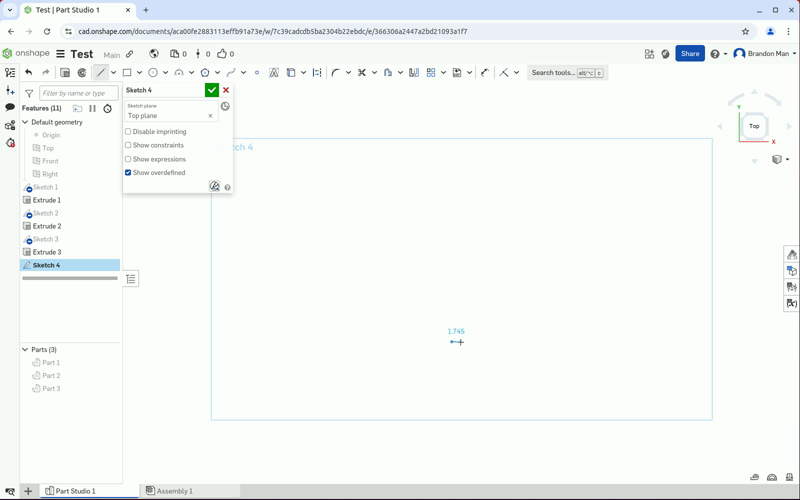
key_down(shift)
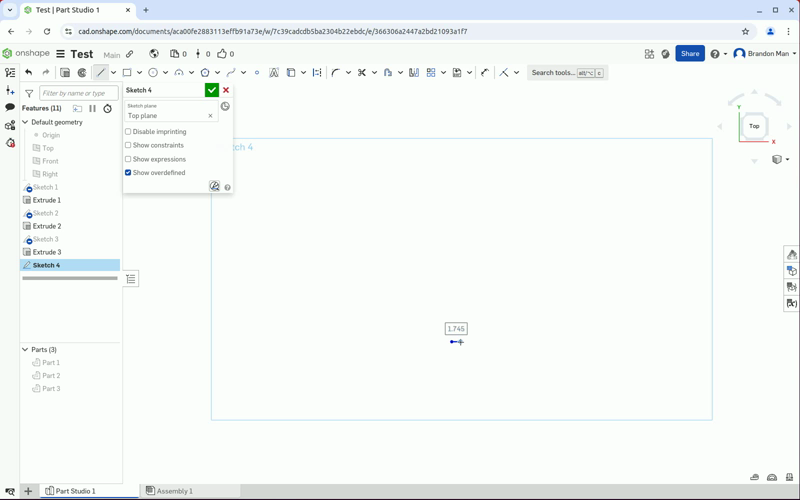
mouse_move(490, 341)
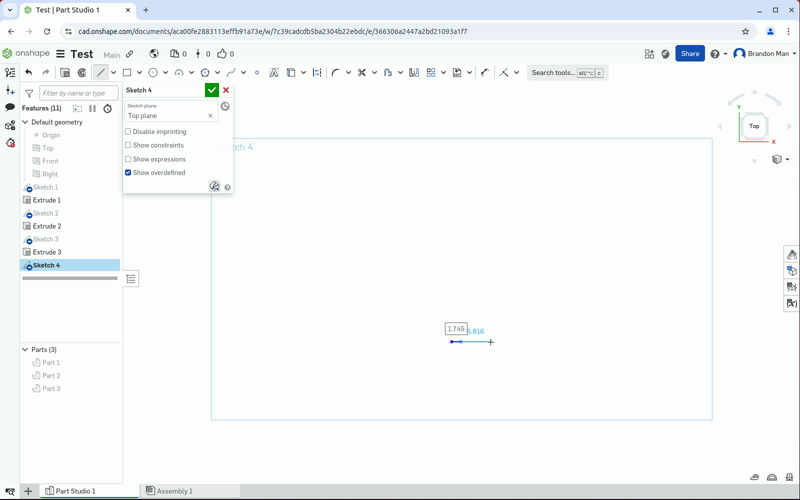
mouse_move(460, 282)
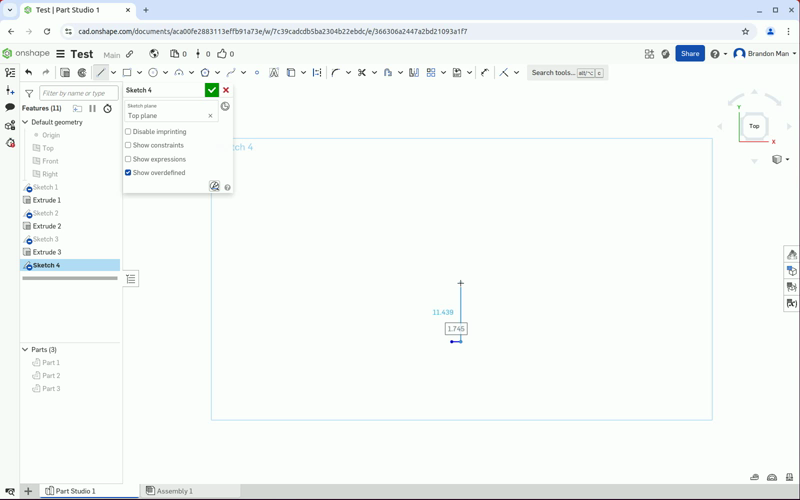
click(460, 282)
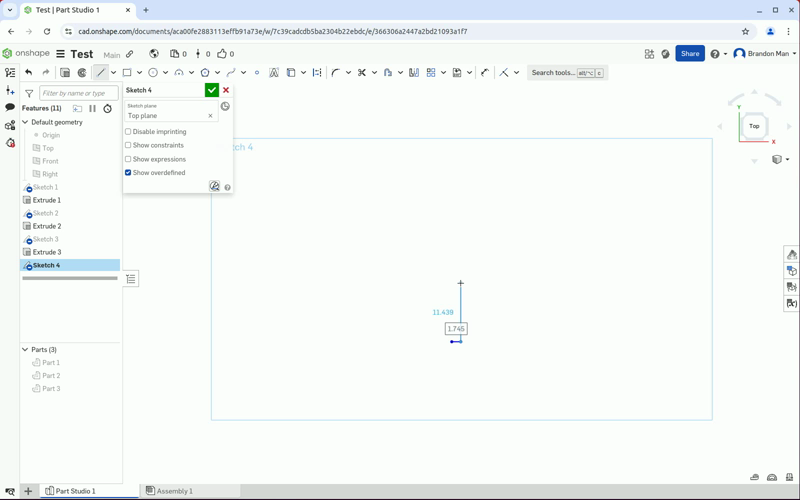
key_up(shift)
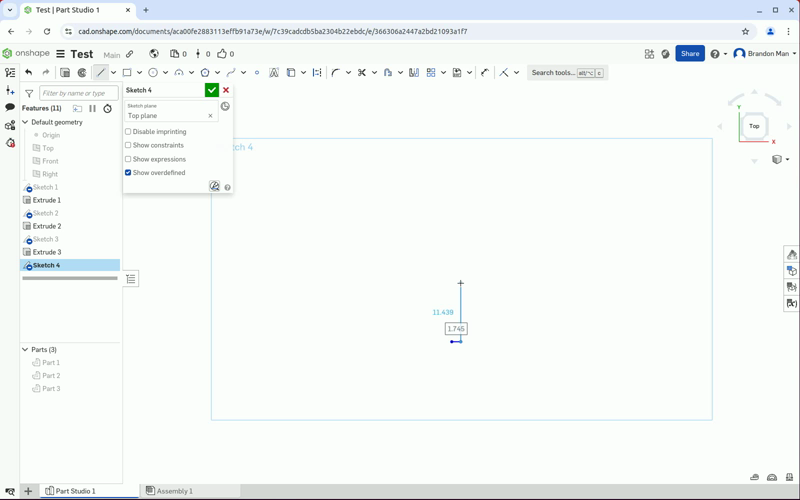
key_down(shift)
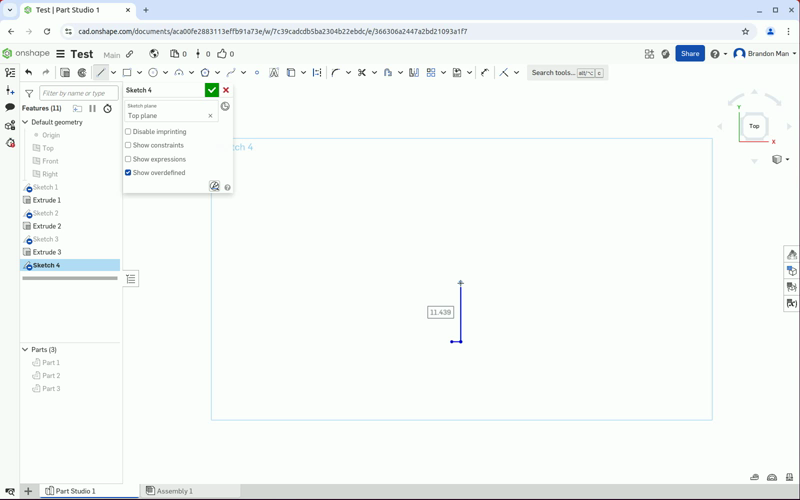
mouse_move(490, 282)
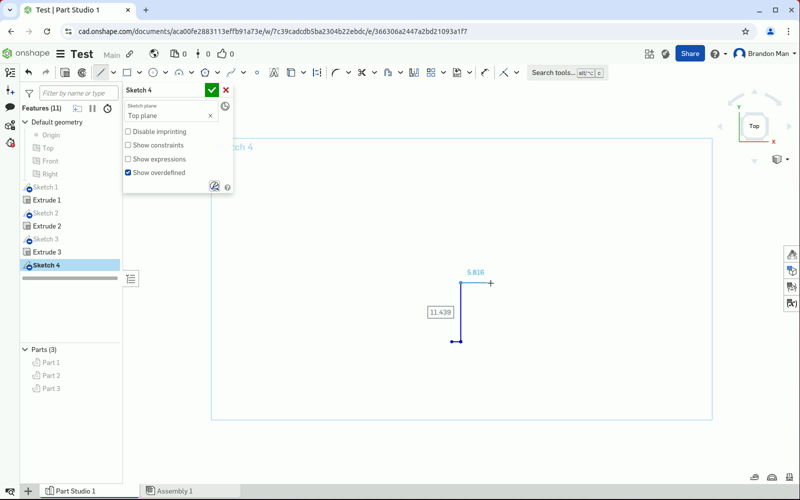
mouse_move(519, 282)
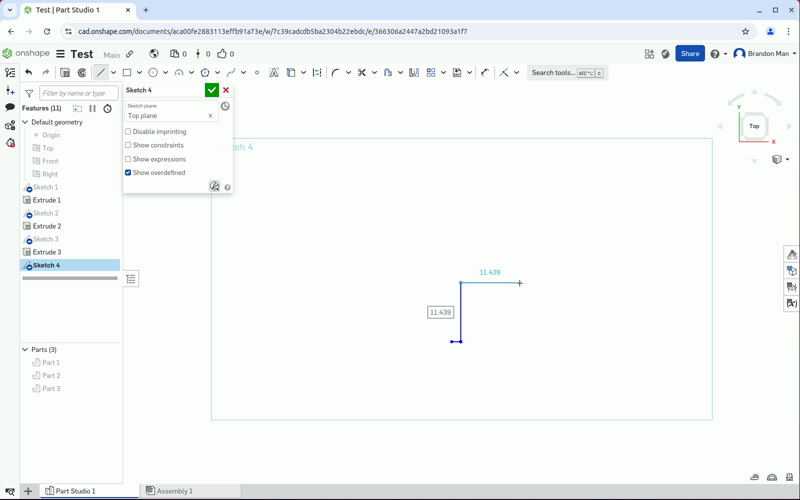
click(519, 282)
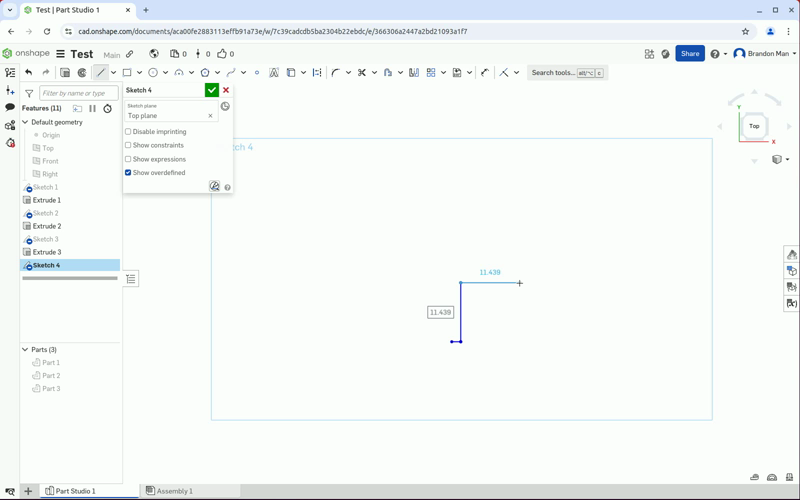
key_up(shift)
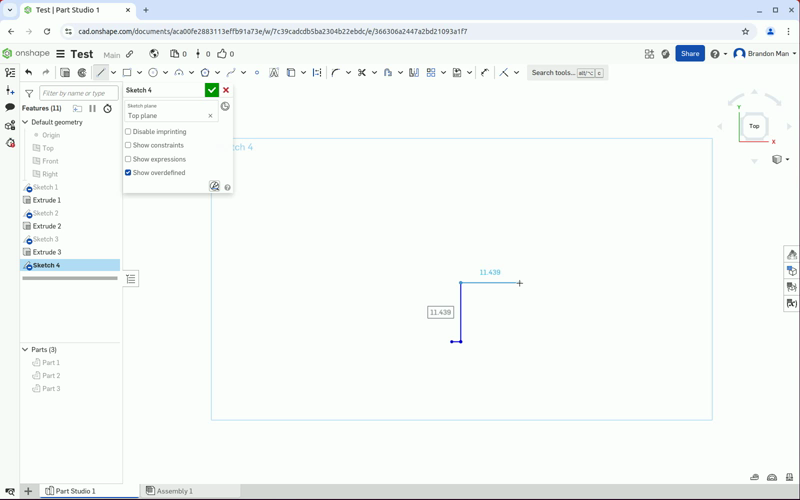
key_down(shift)
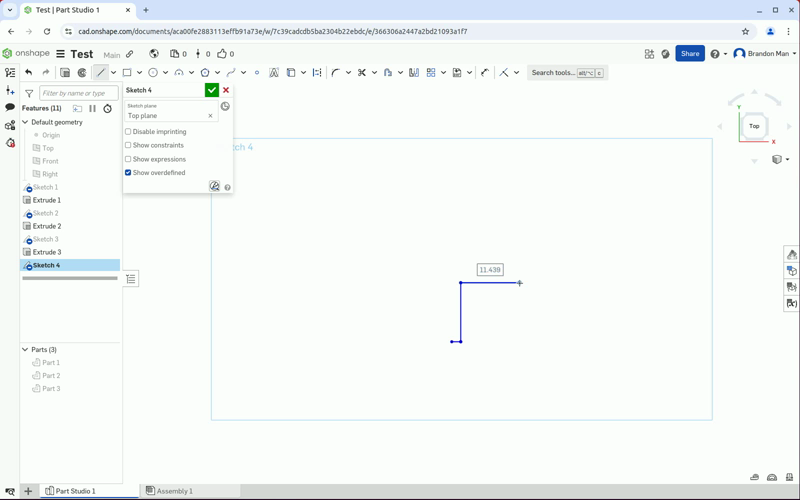
mouse_move(549, 282)
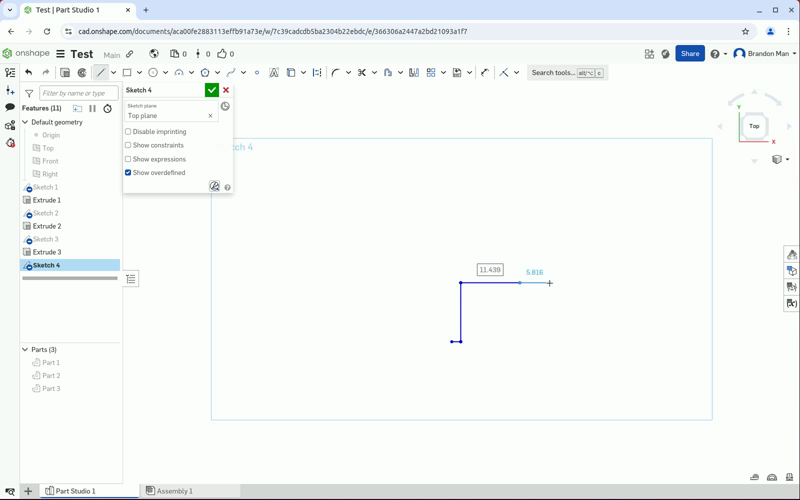
mouse_move(519, 273)
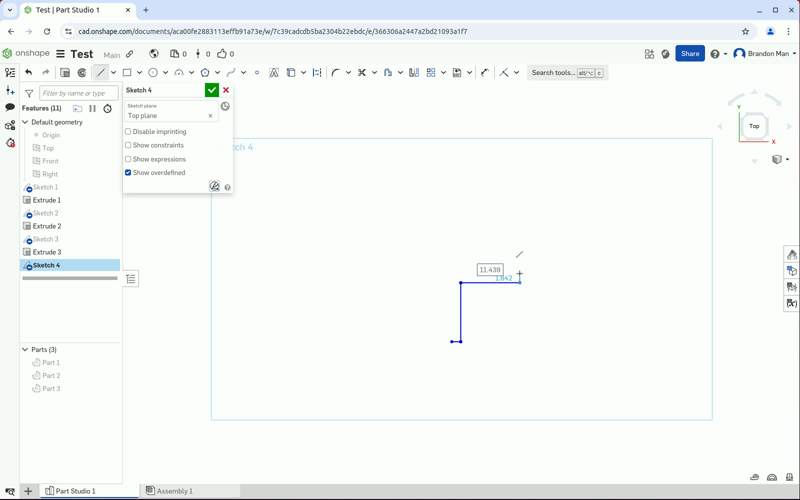
click(519, 273)
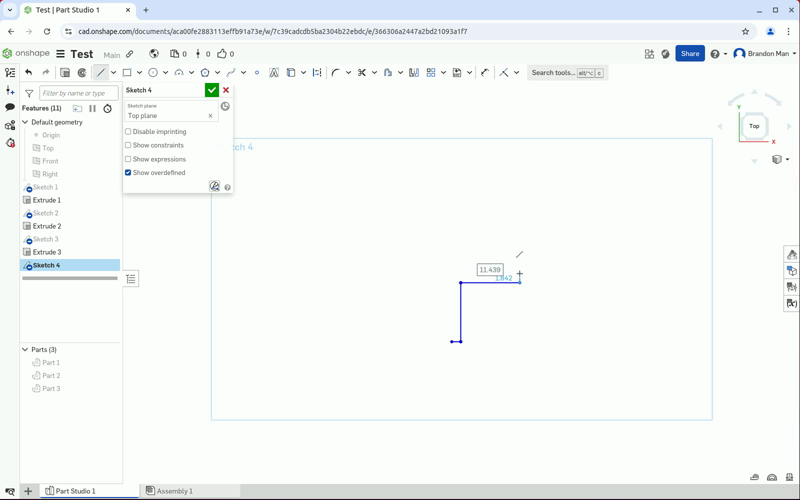
key_up(shift)
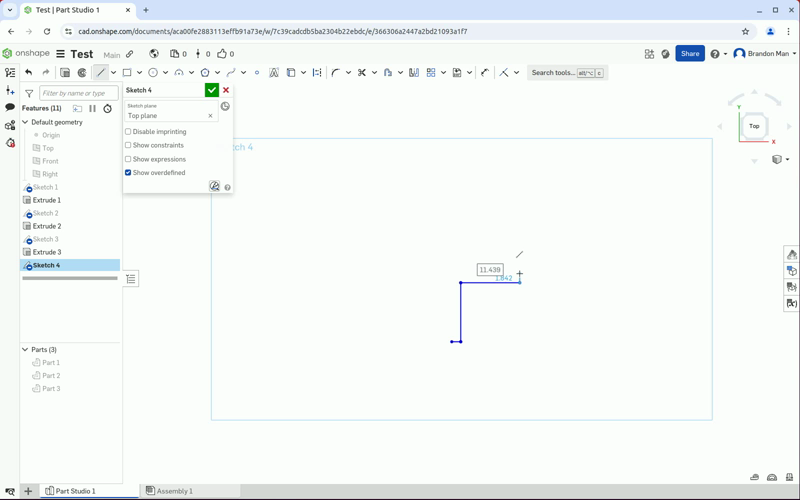
key_down(shift)
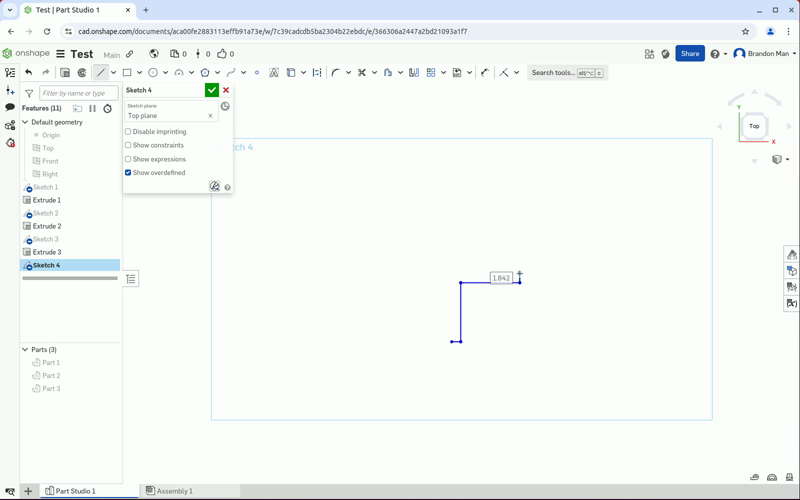
mouse_move(451, 273)
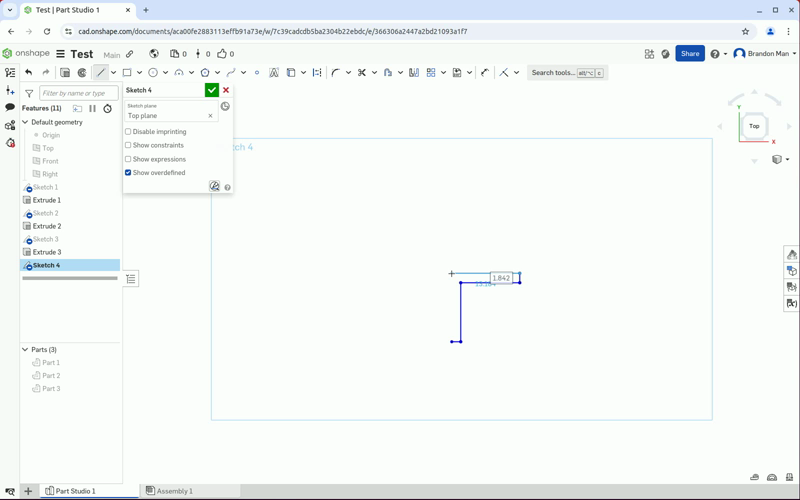
click(451, 273)
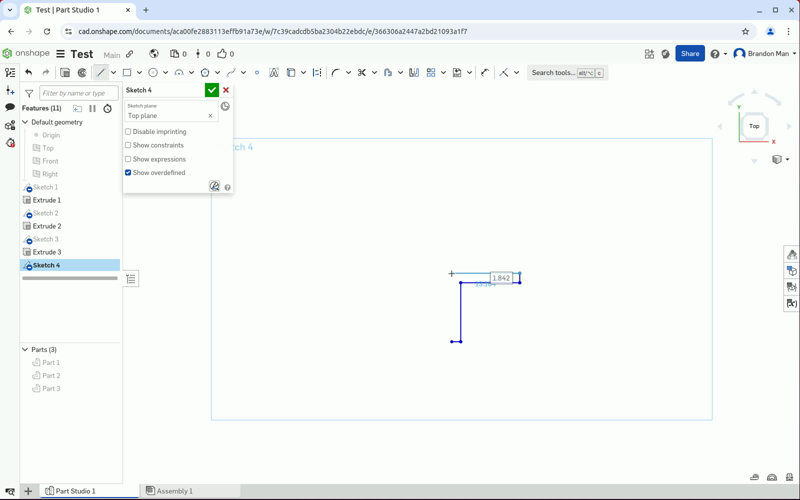
key_up(shift)
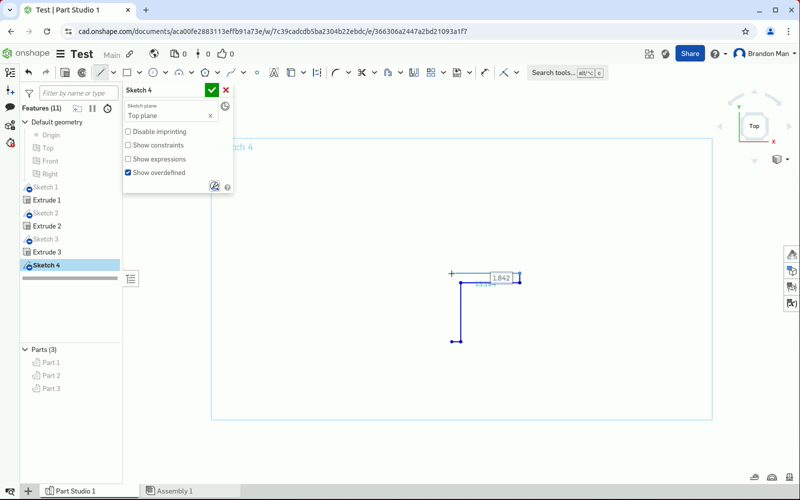
key_down(shift)
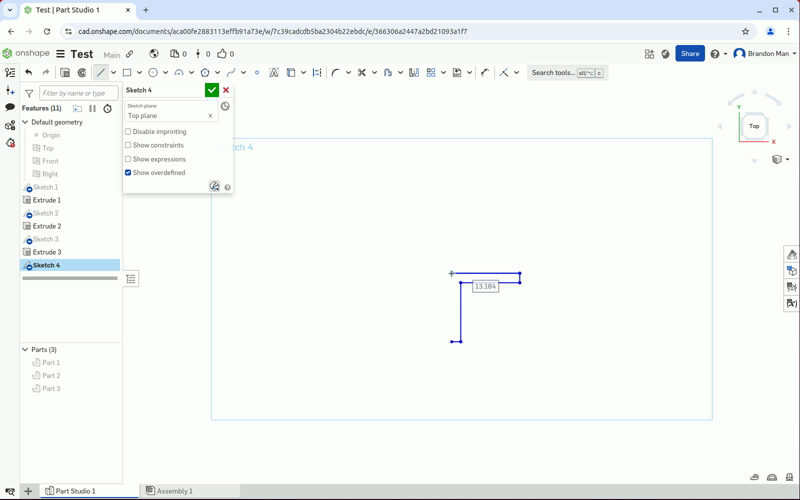
mouse_move(451, 341)
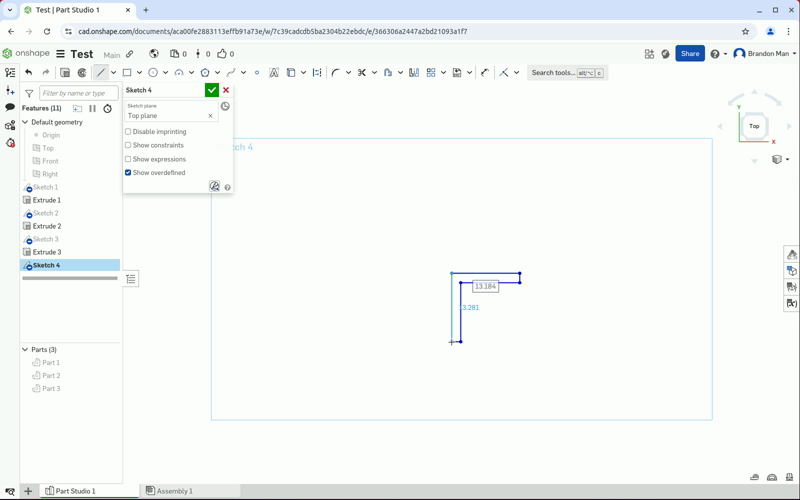
key_up(shift)
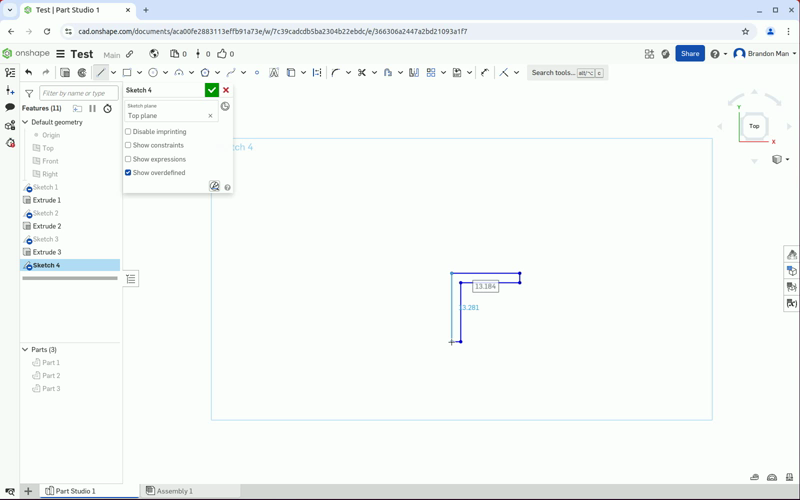
click(451, 341)
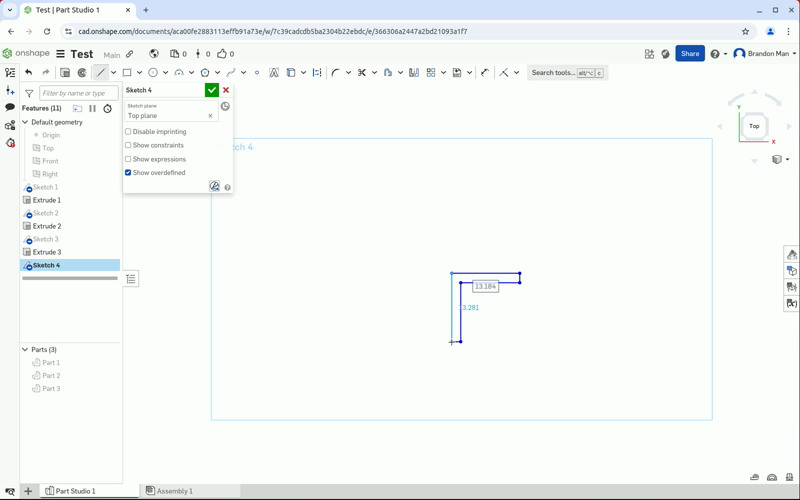
key(esc)
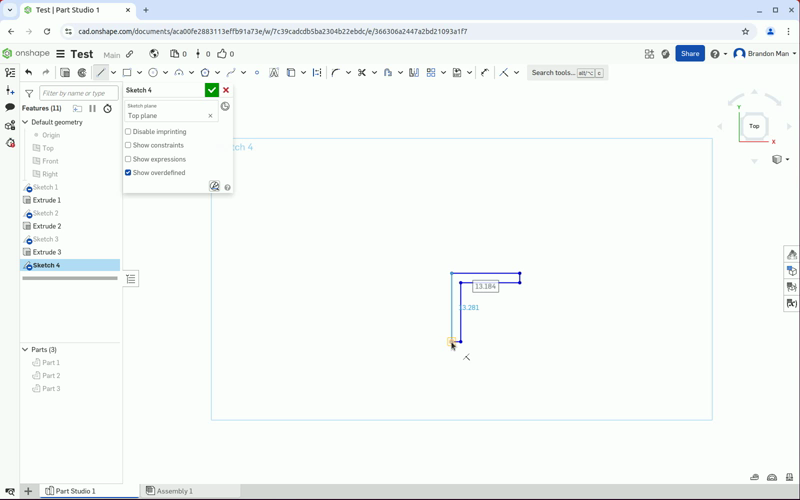
mouse_move(455, 294)
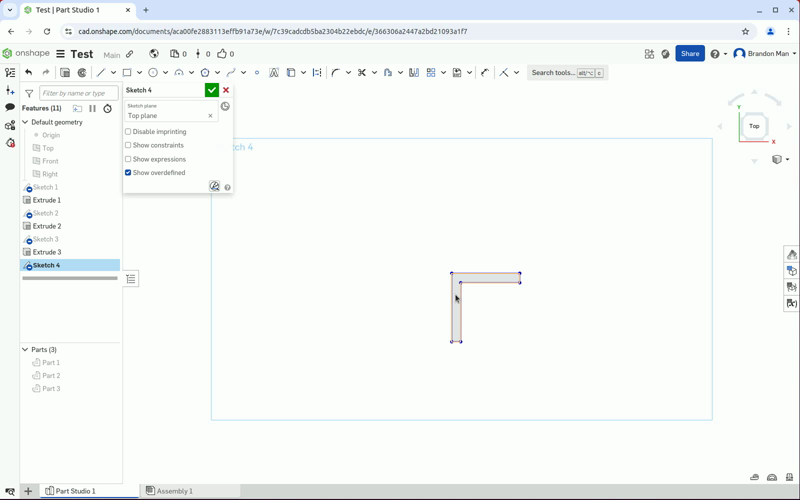
scroll(6)
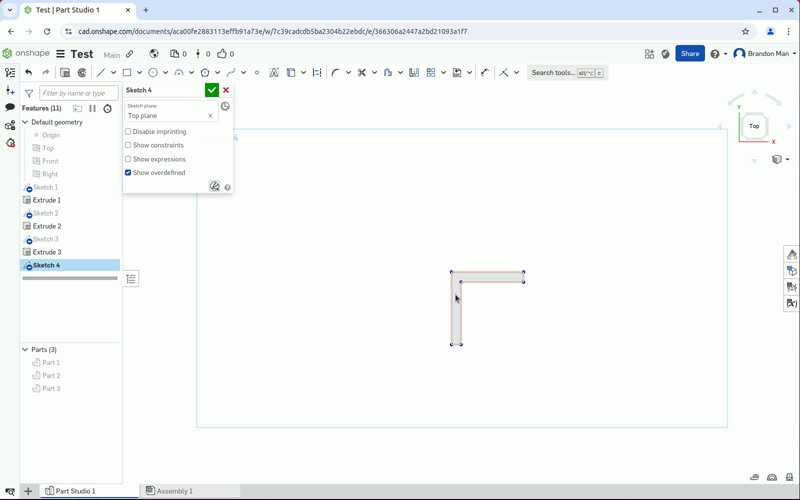
scroll(6)
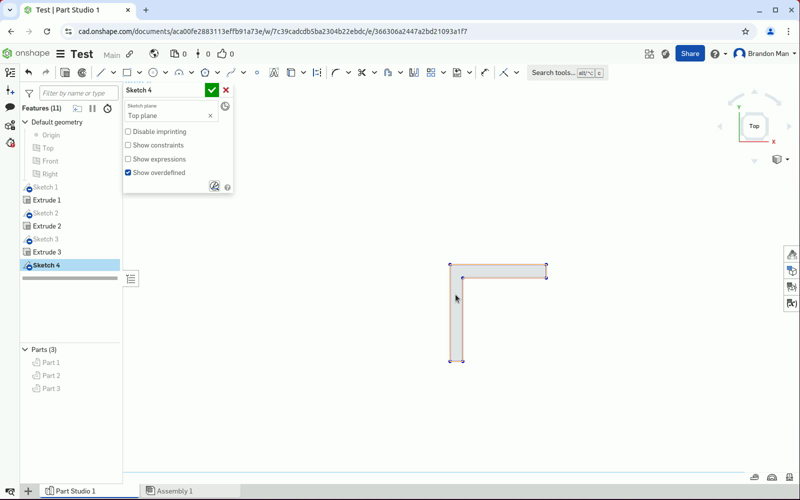
scroll(6)
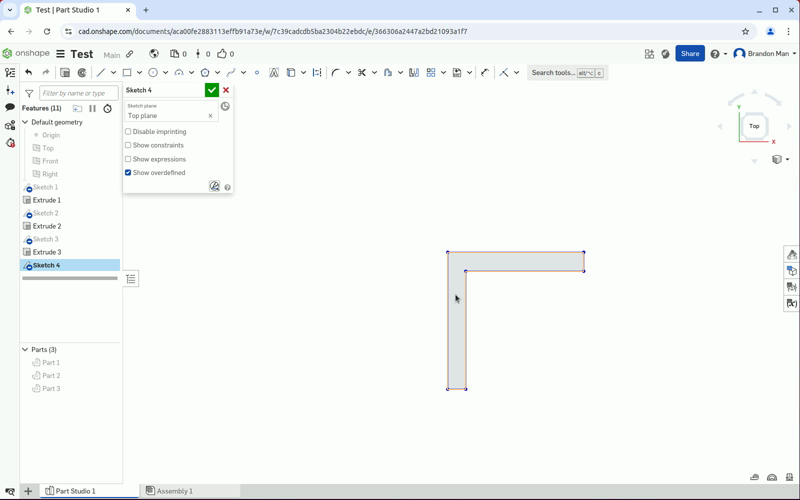
scroll(6)
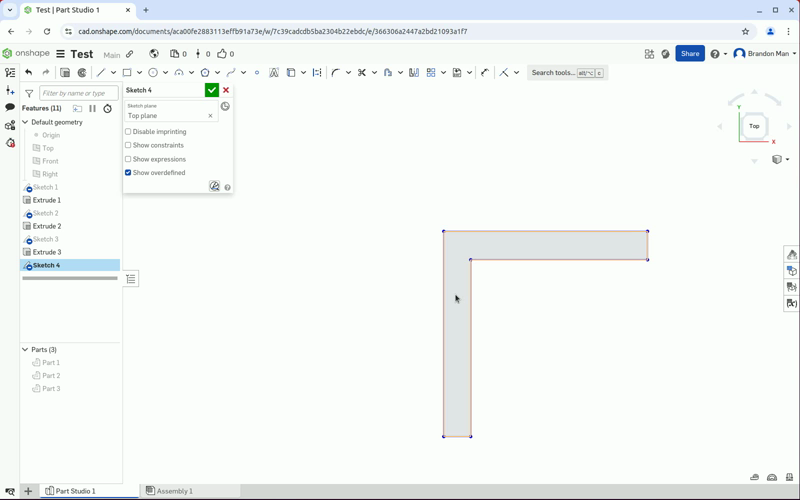
scroll(6)
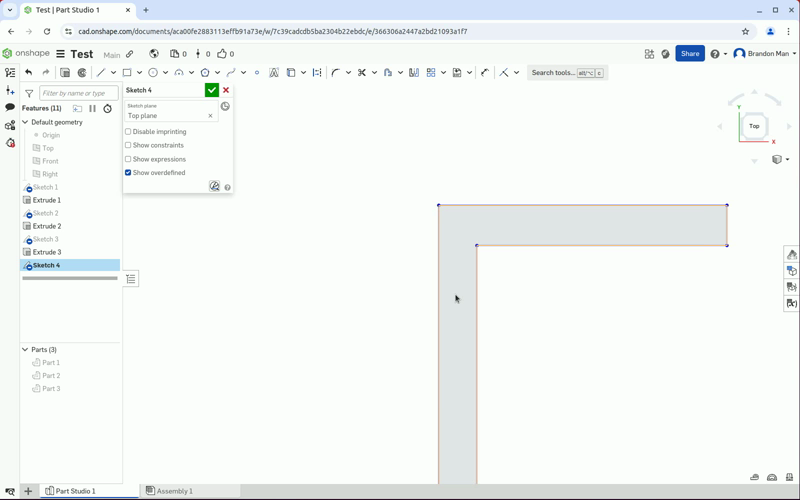
scroll(6)
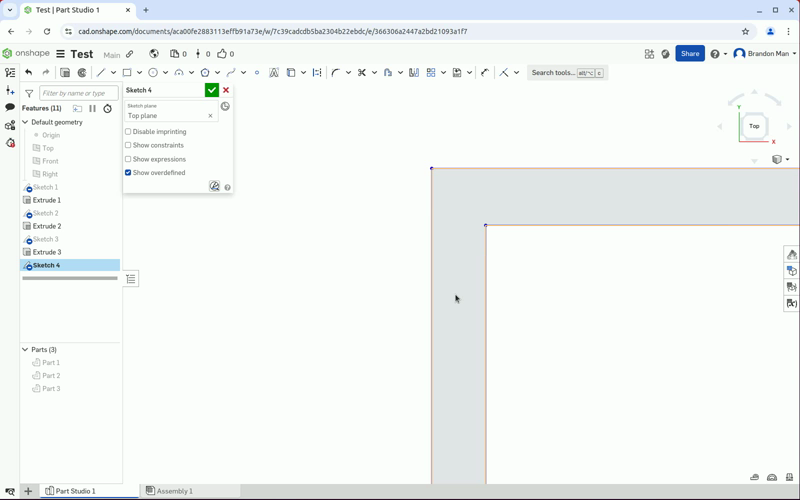
scroll(6)
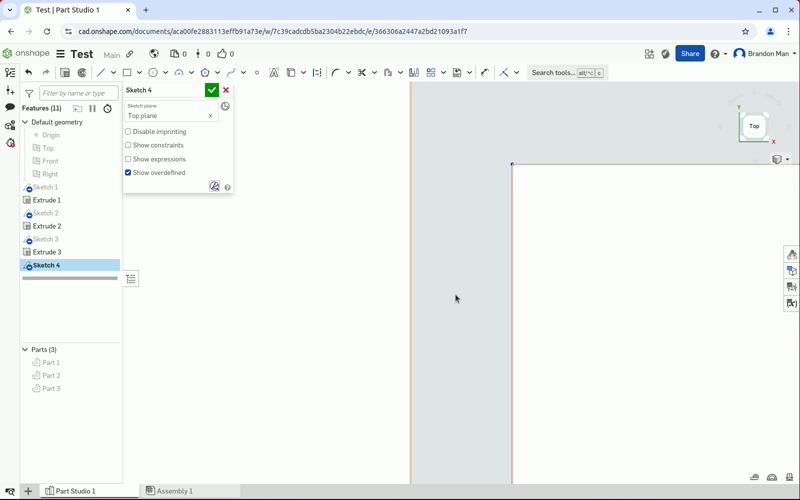
click(455, 294)
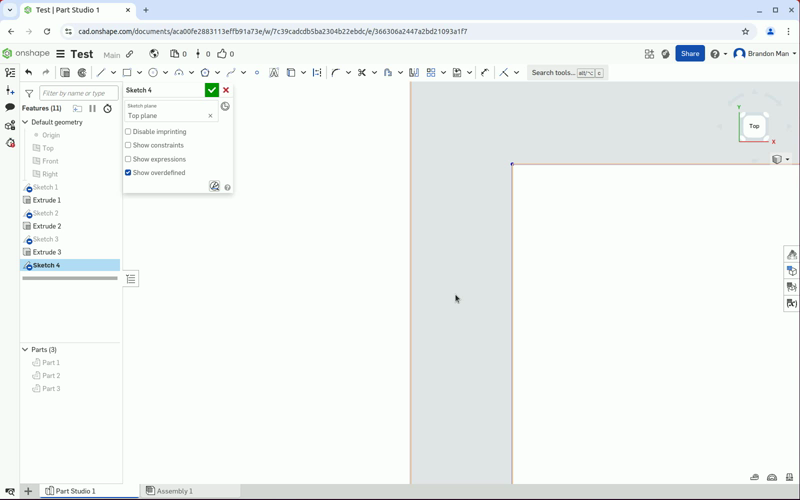
scroll(-6)
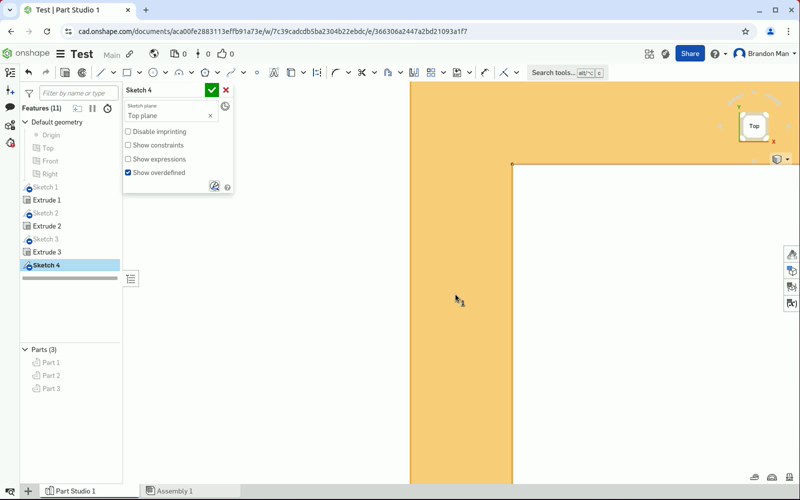
scroll(-6)
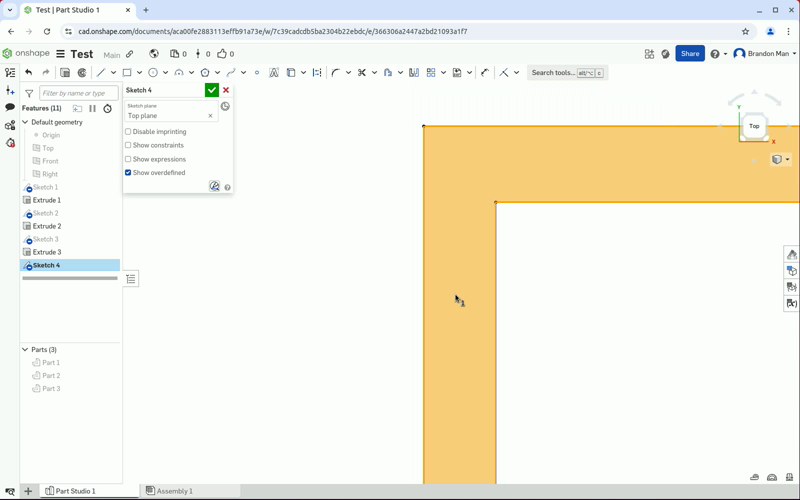
scroll(-6)
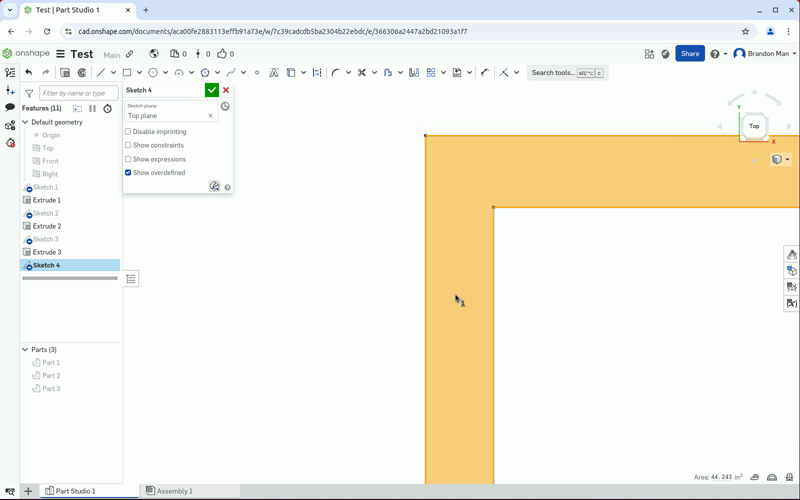
scroll(-6)
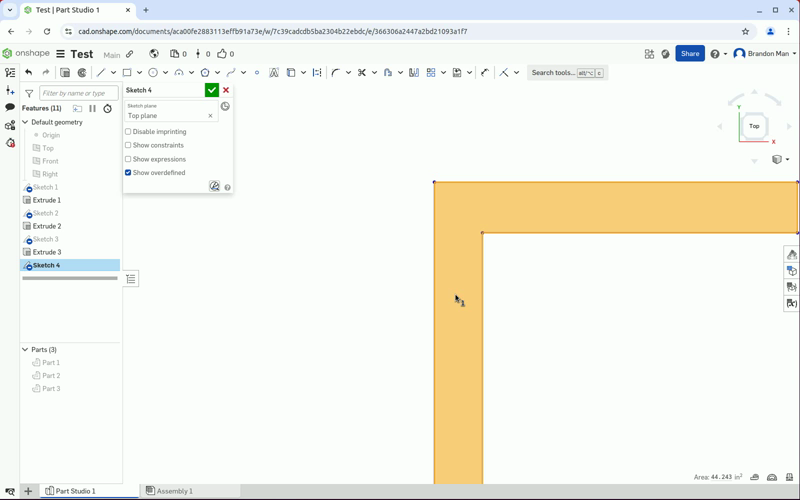
scroll(-6)
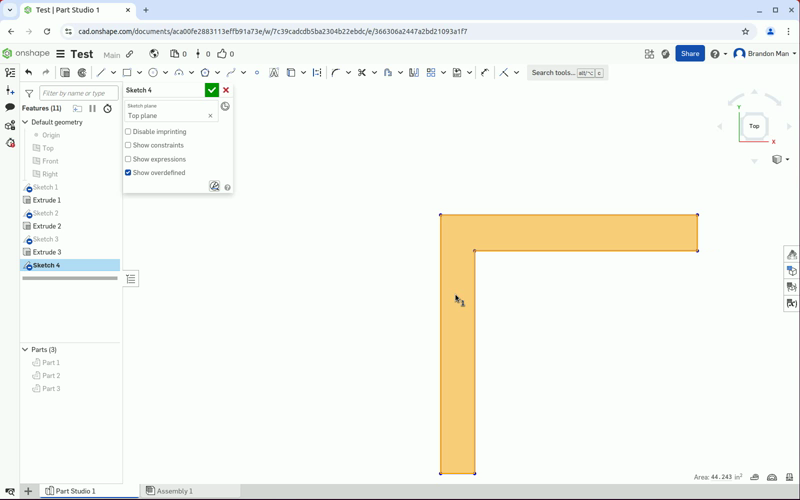
scroll(-6)
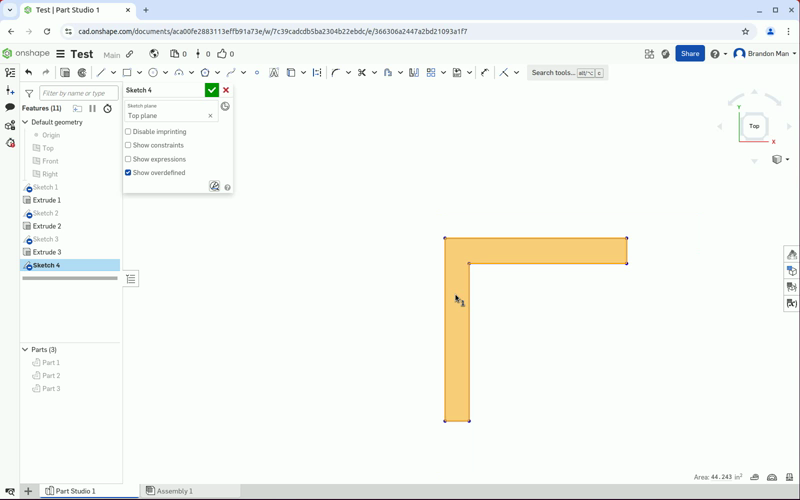
scroll(-6)
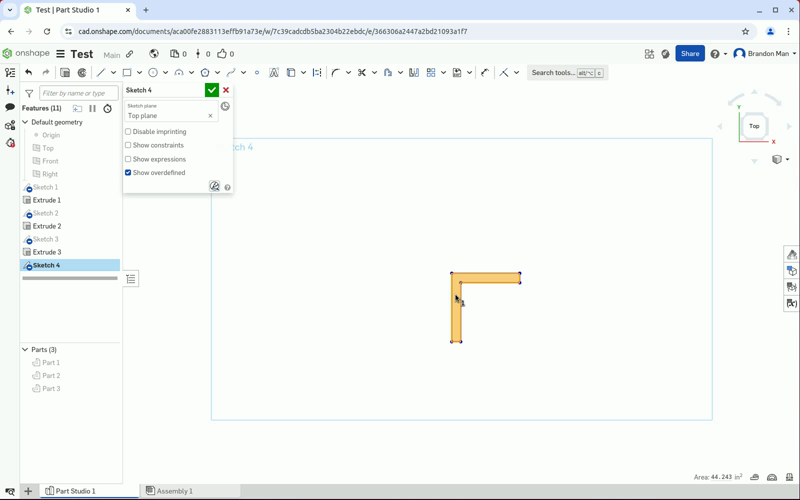
mouse_move(73, 352)
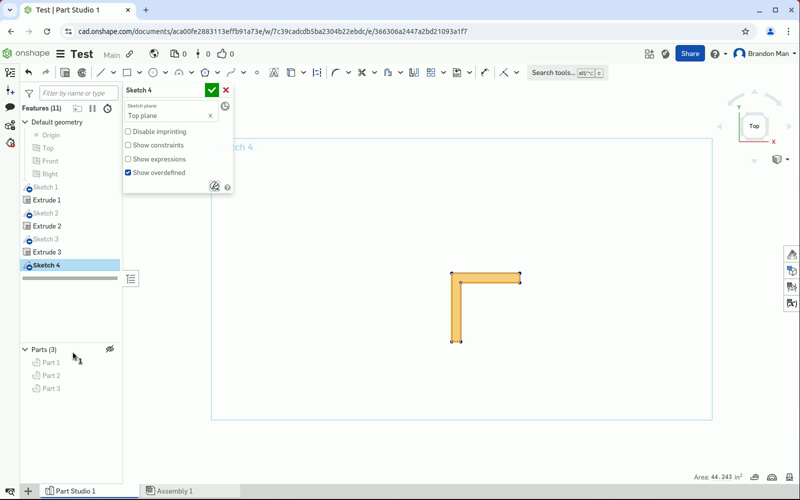
key(shift+y)
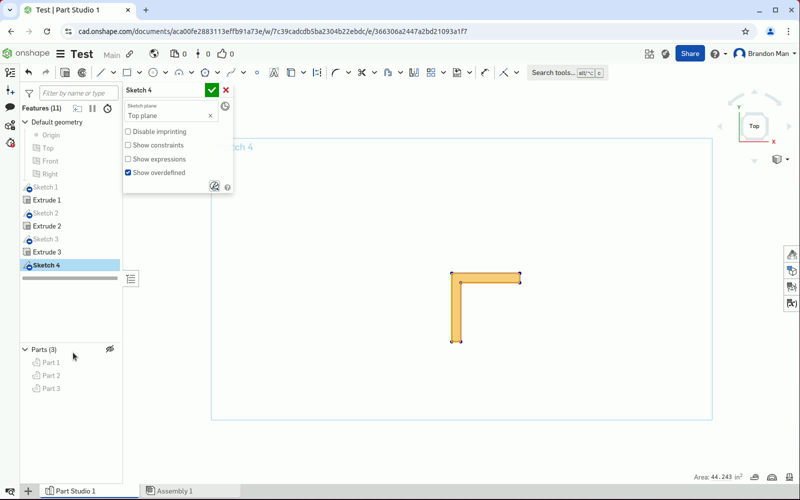
key(shift+e)
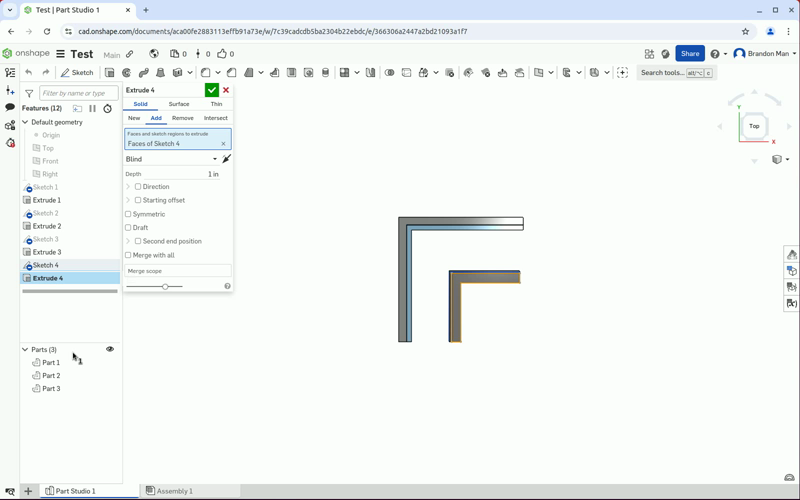
mouse_move(143, 106)
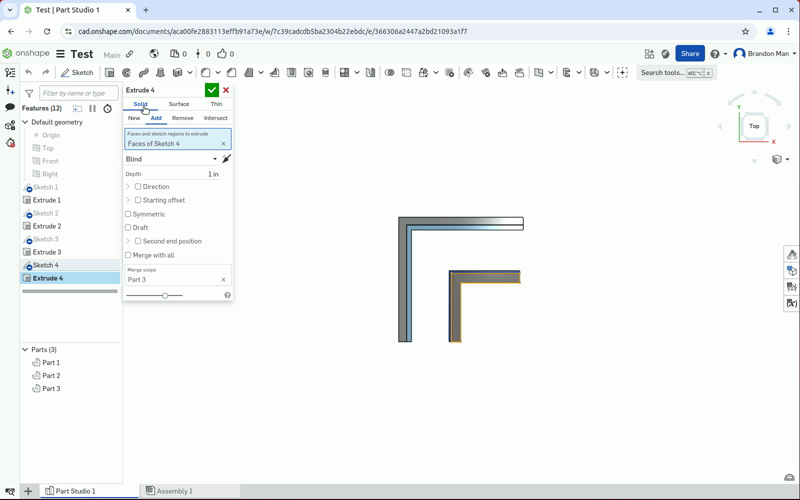
click(143, 106)
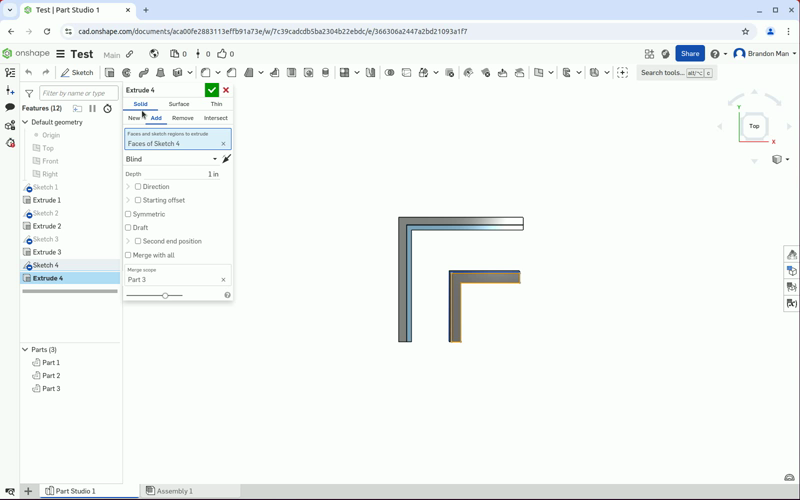
mouse_move(137, 120)
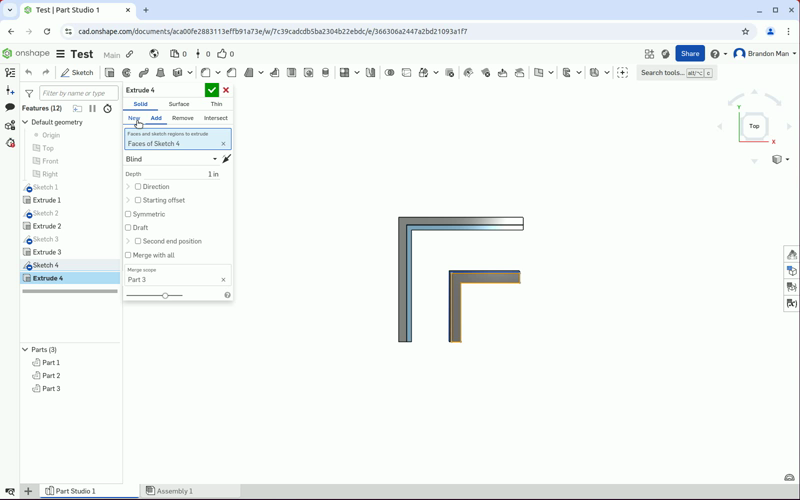
click(137, 120)
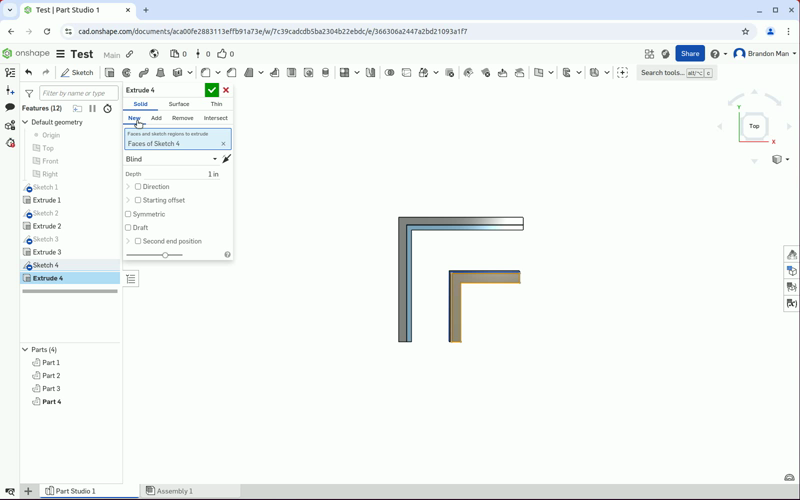
key(tab, 4)
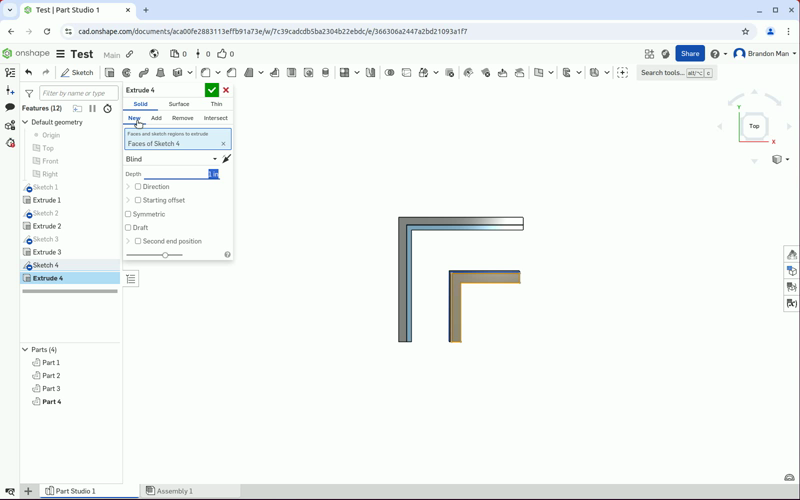
text(-23.108)
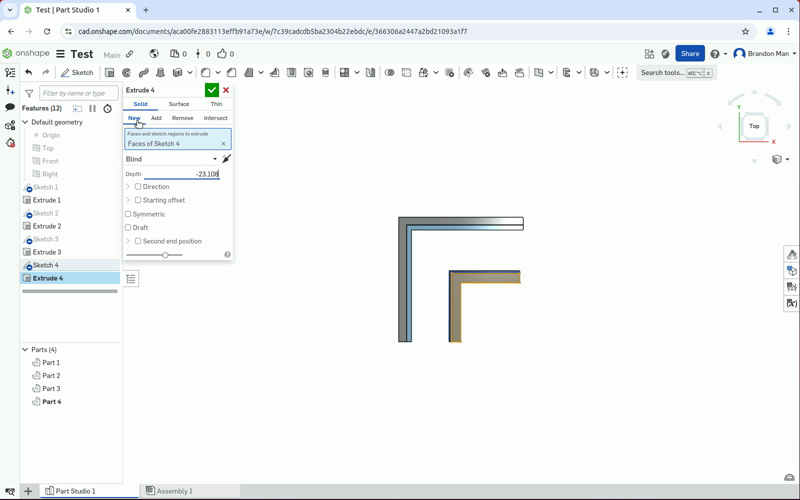
key(enter)
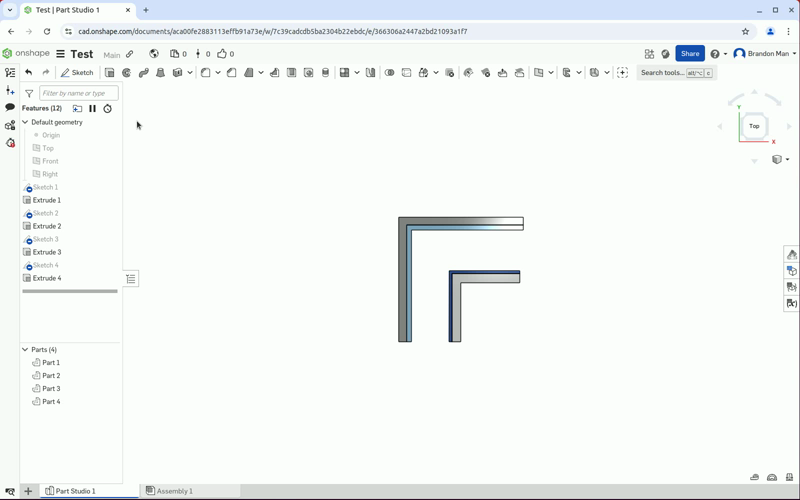
key(shift+h)
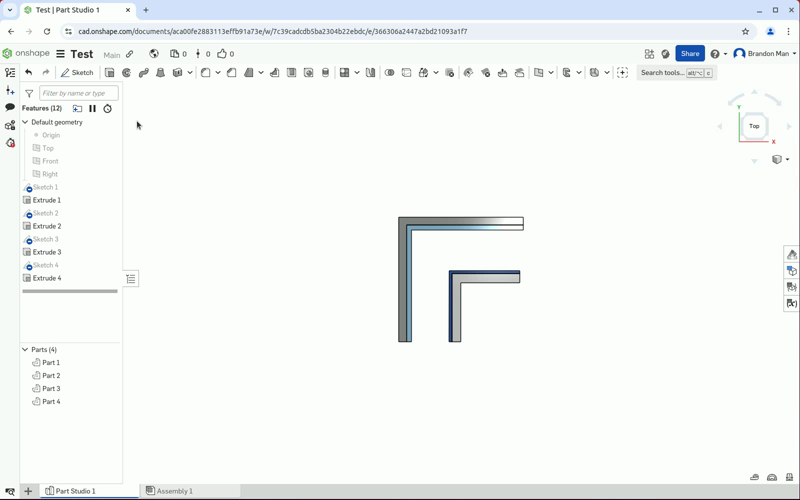
key(shift+h)
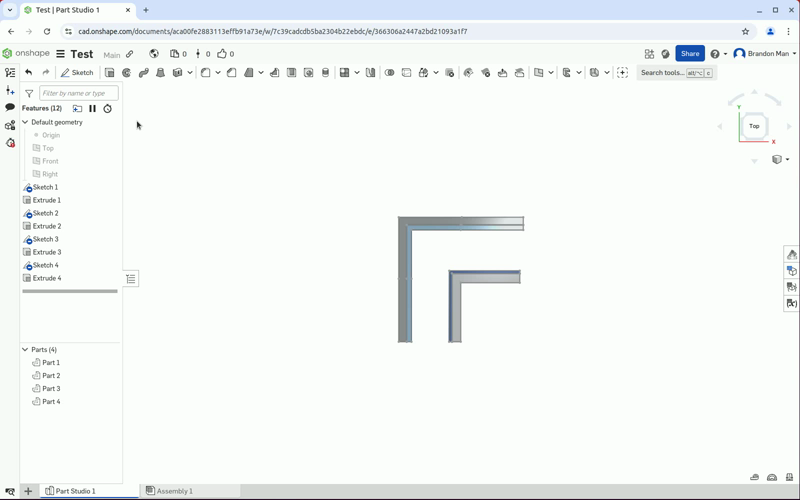
key(shift+7)
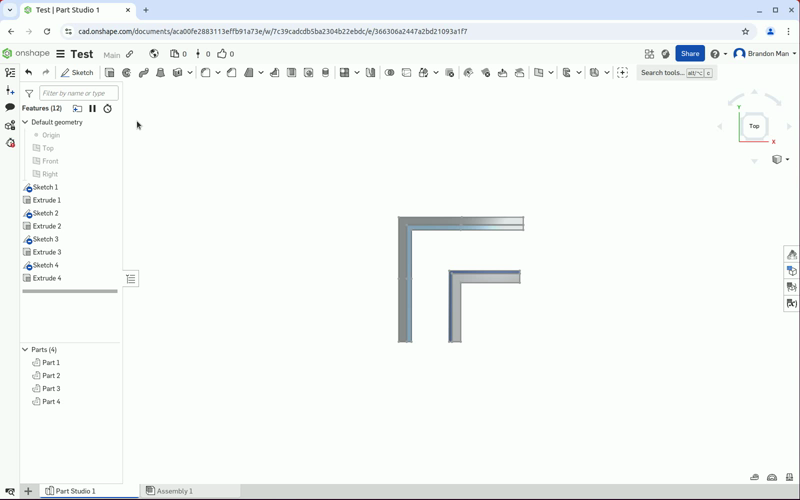
key(up, 3)
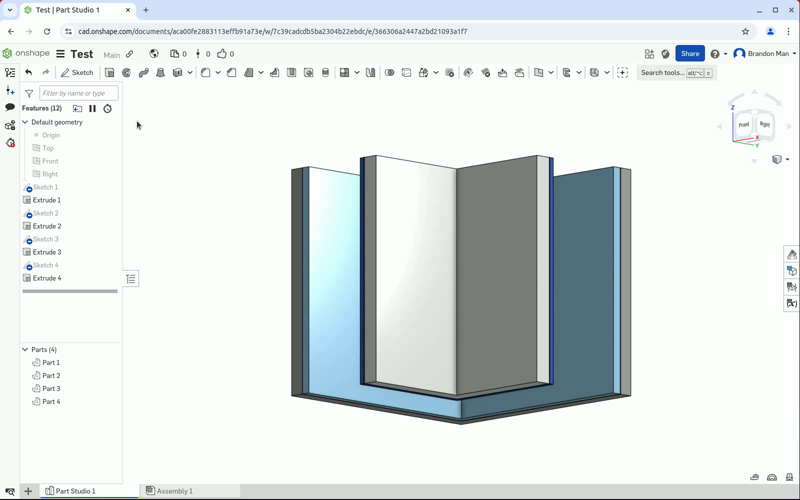
key(left, 3)
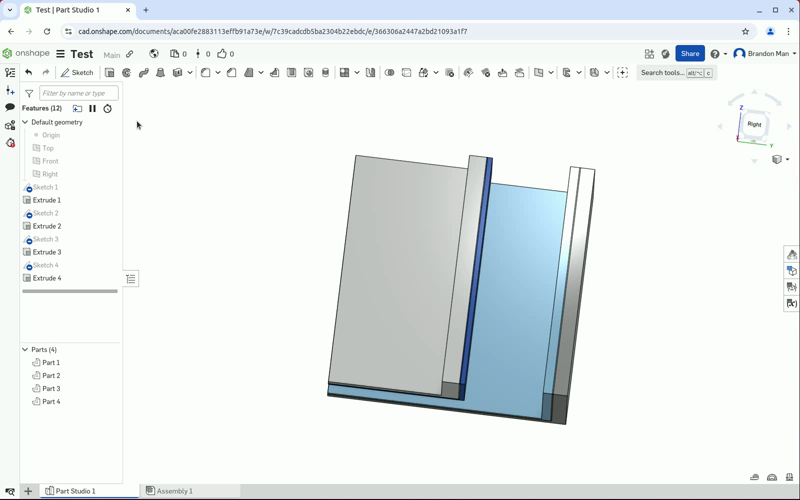
key(right, 3)
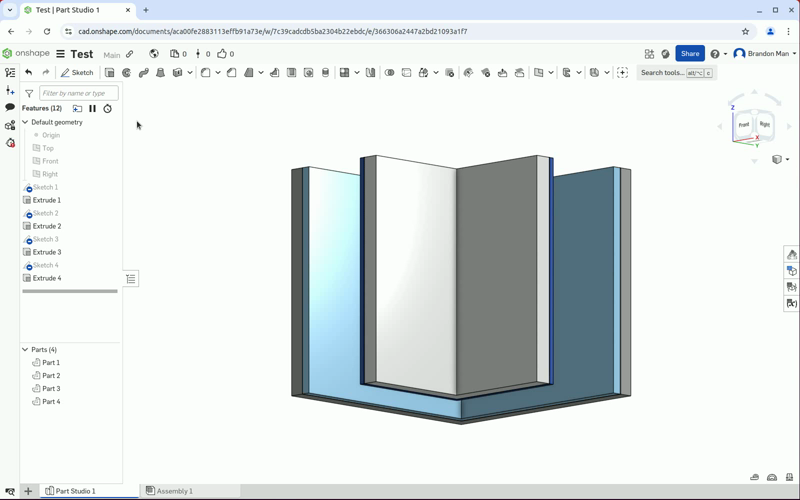
key(down, 3)
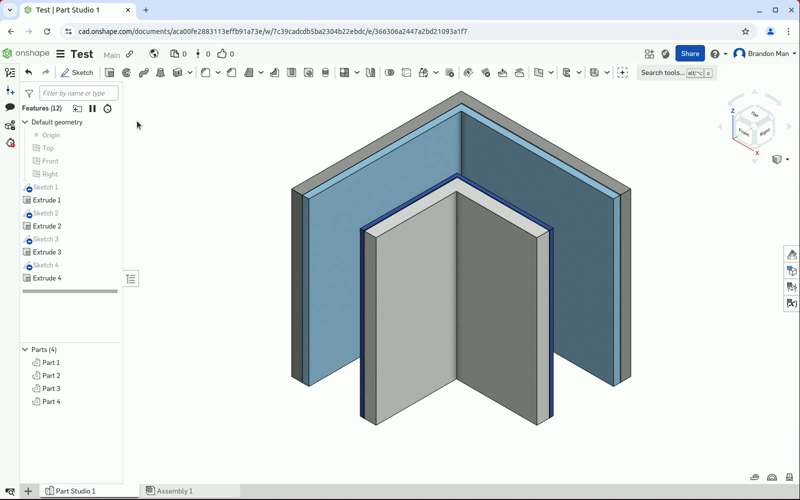
mouse_move(73, 189)
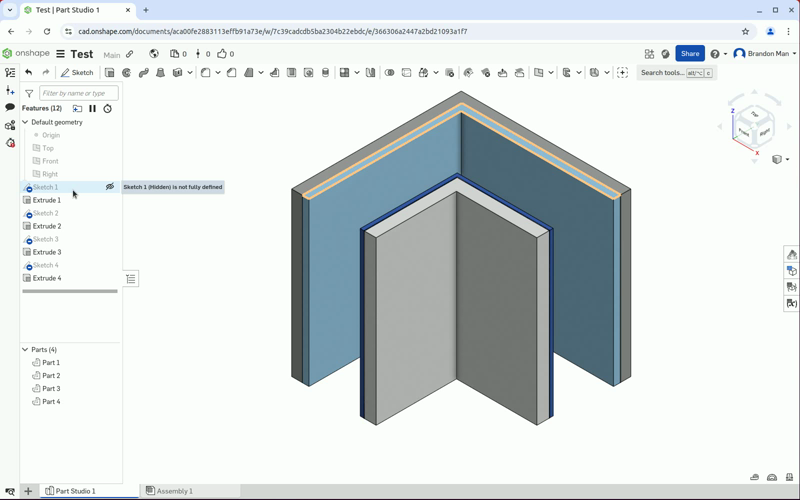
click(73, 189)